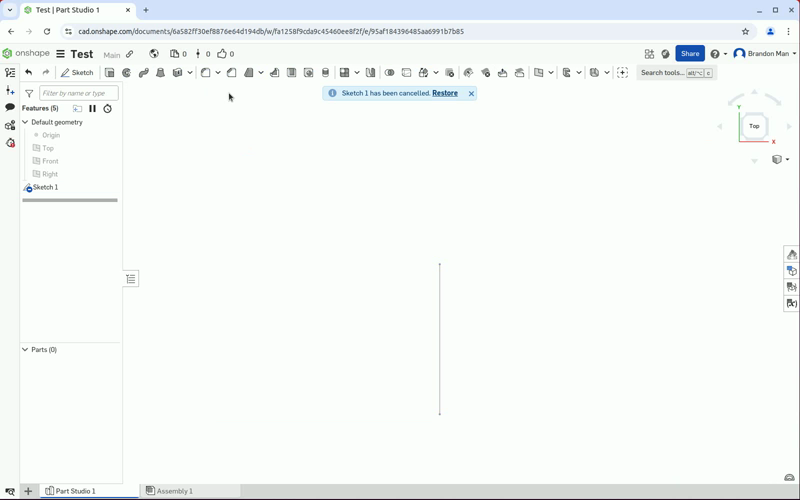
key(shift+h)
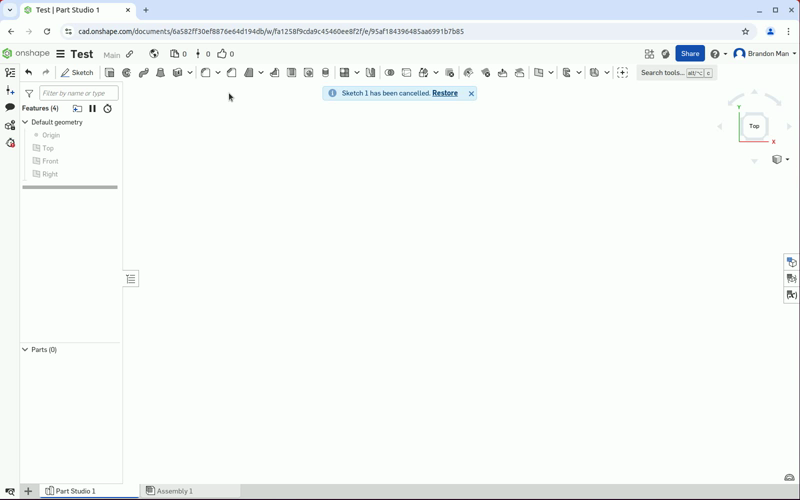
mouse_move(73, 352)
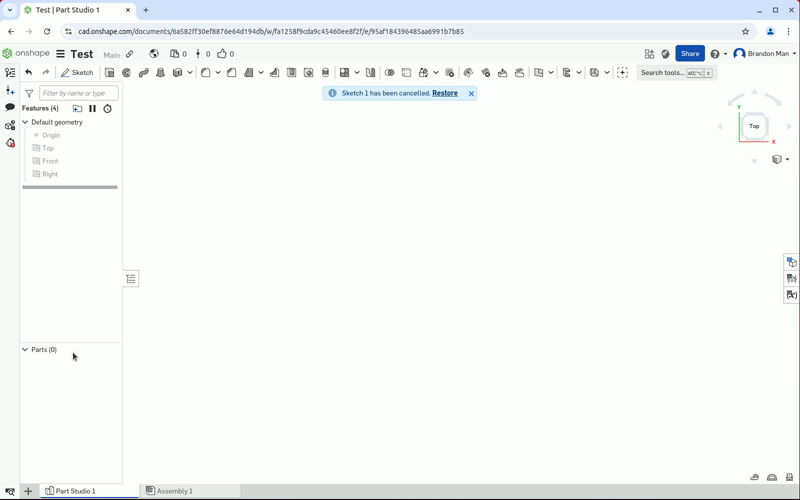
key(y)
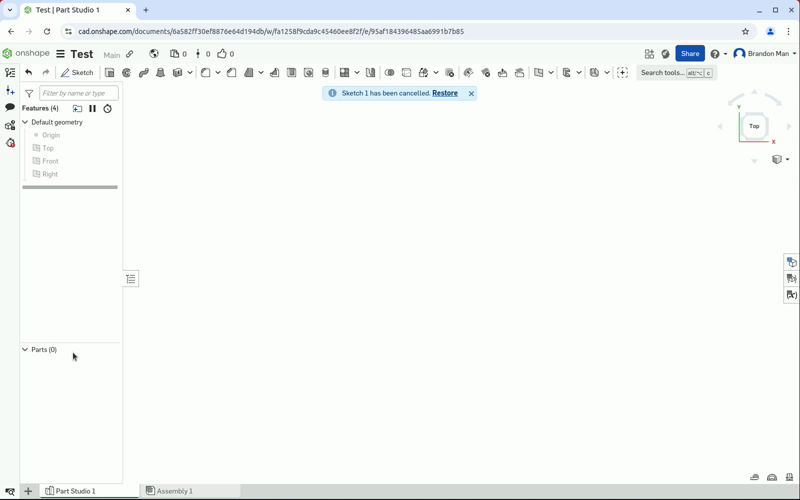
key(shift+p)
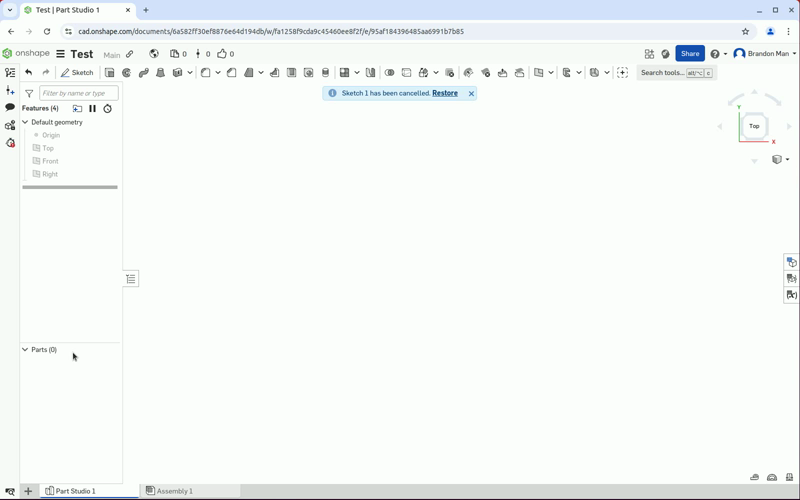
key(space)
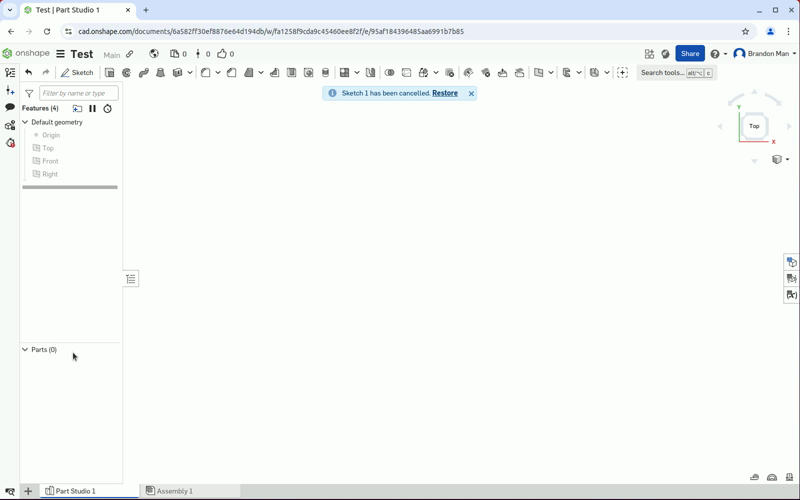
key_down(shift)
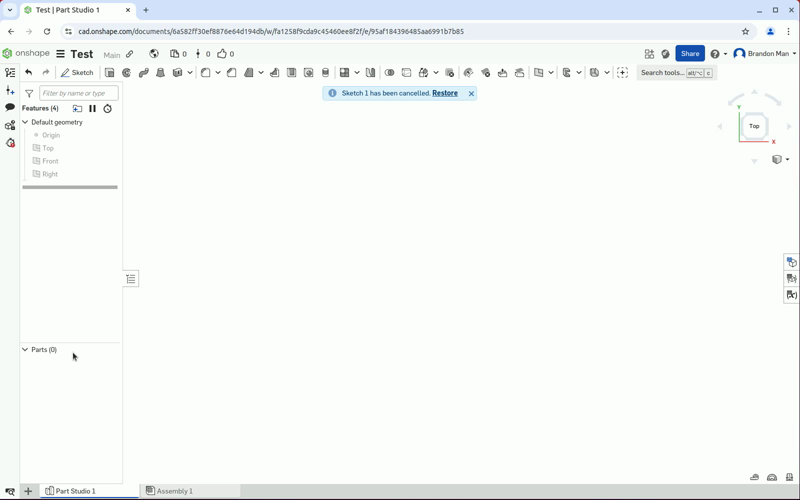
key(up)
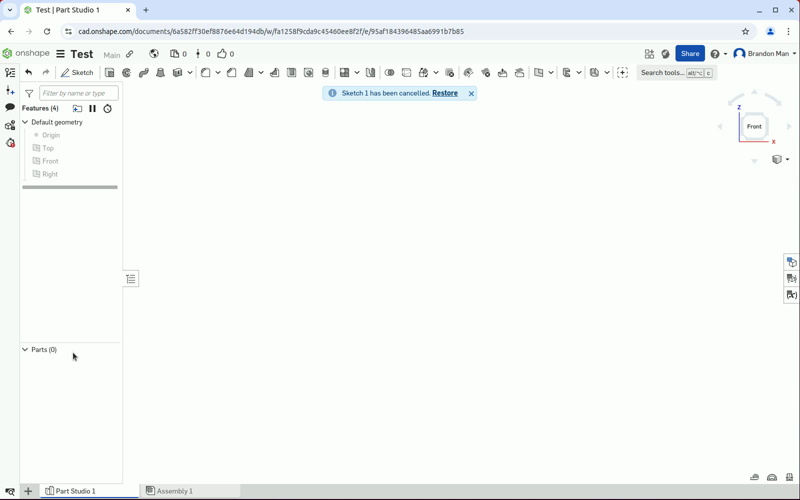
key_up(shift)
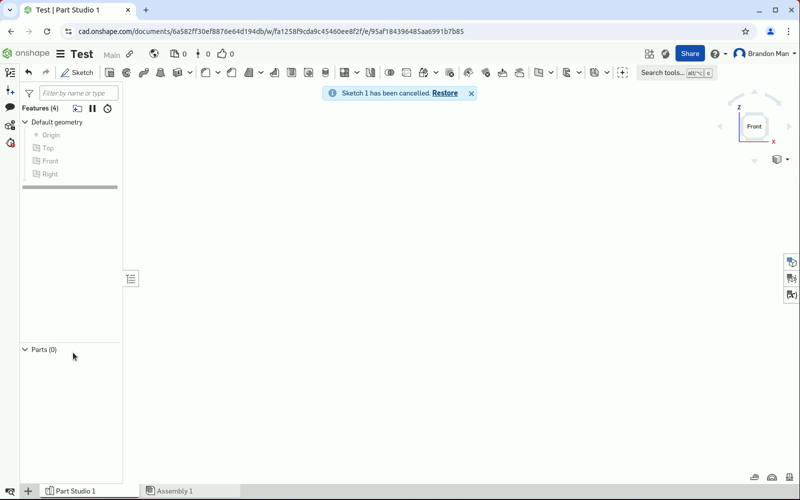
mouse_move(73, 352)
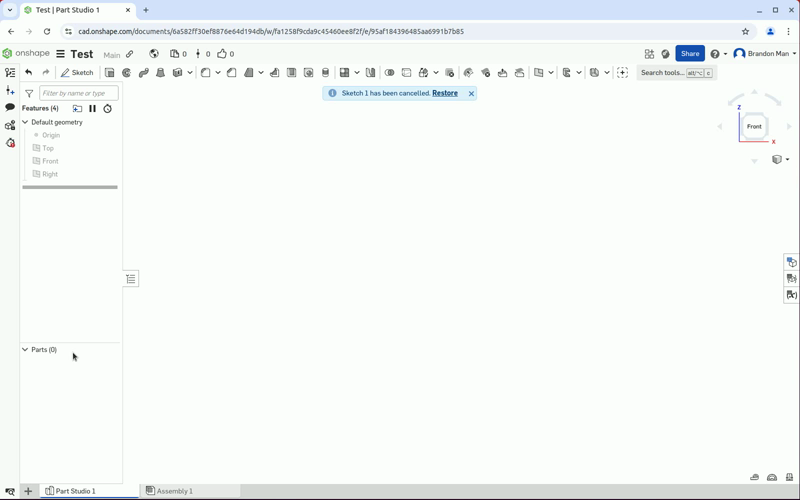
key(shift+y)
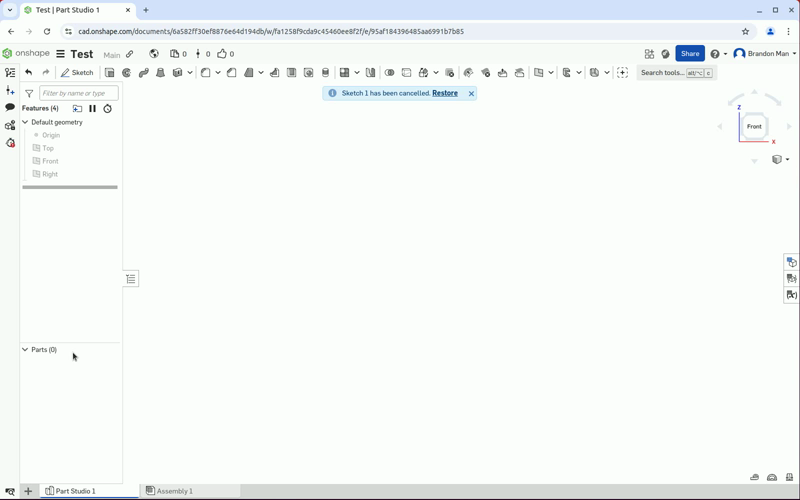
key(shift+s)
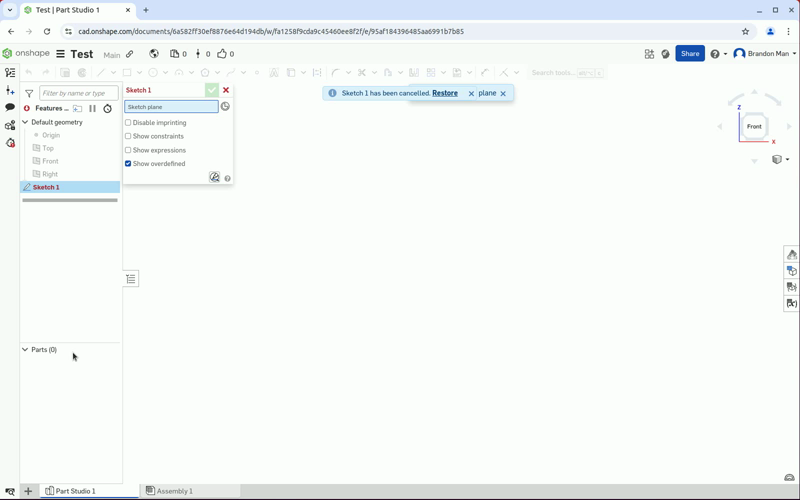
mouse_move(73, 163)
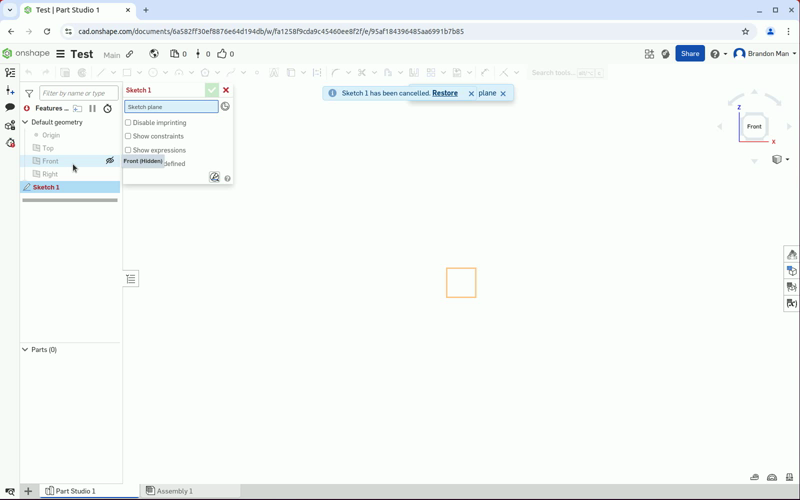
click(73, 163)
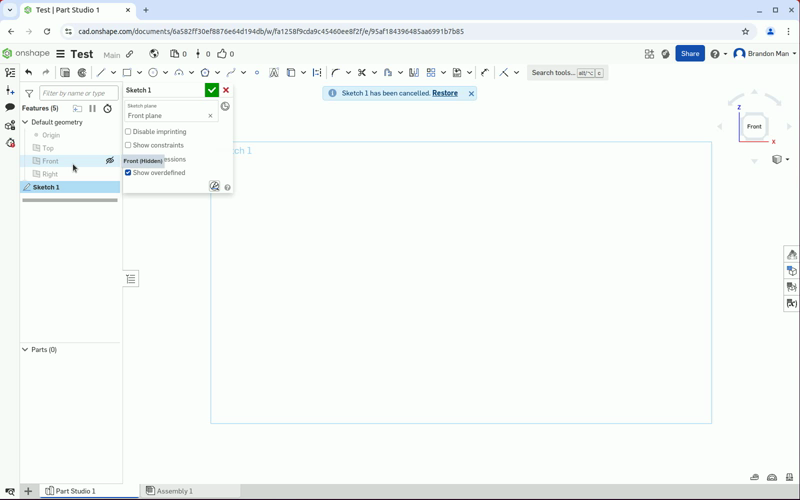
mouse_move(73, 352)
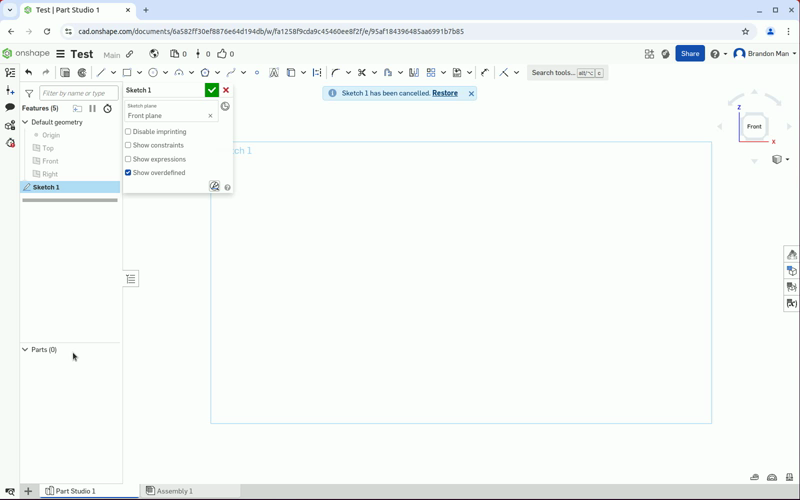
key(y)
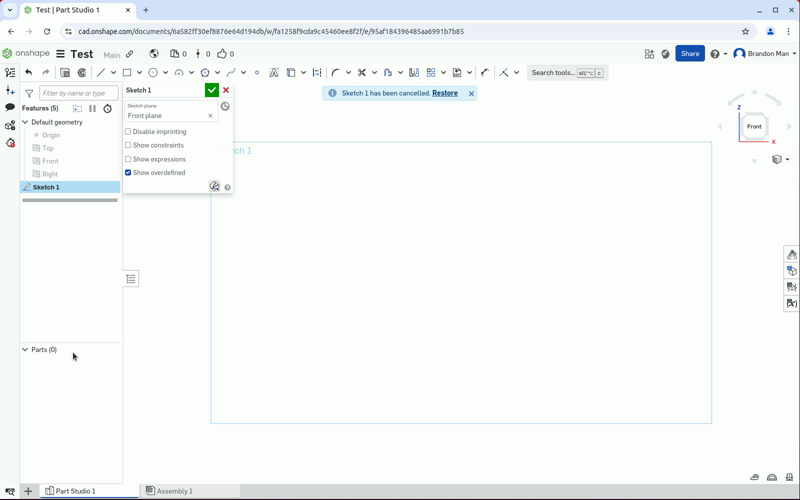
key(l)
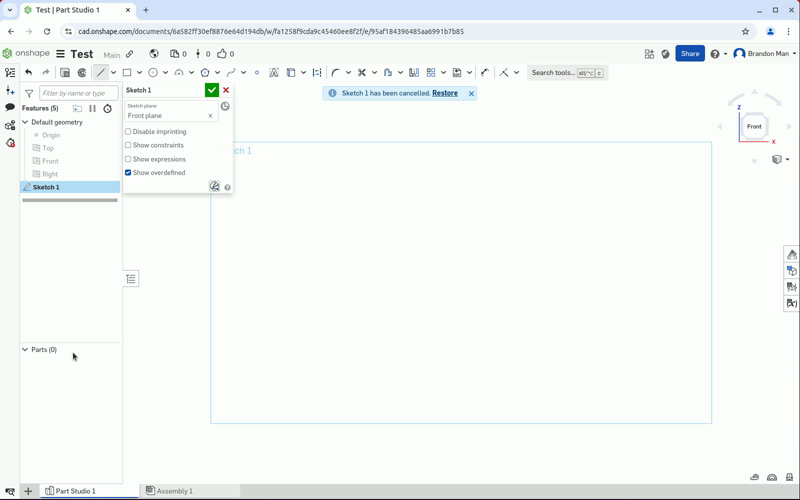
key_down(shift)
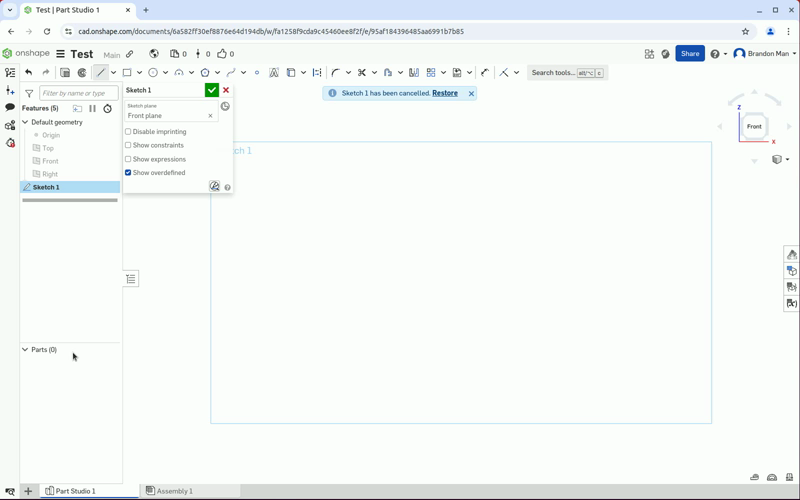
mouse_move(348, 282)
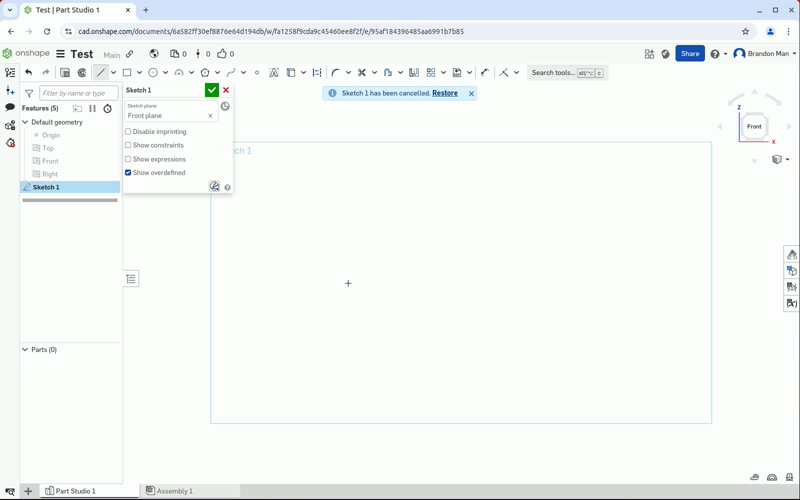
click(348, 282)
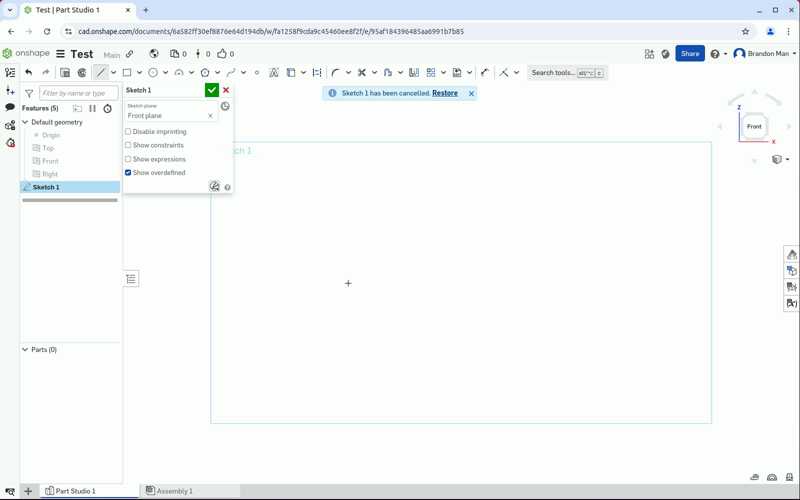
key_up(shift)
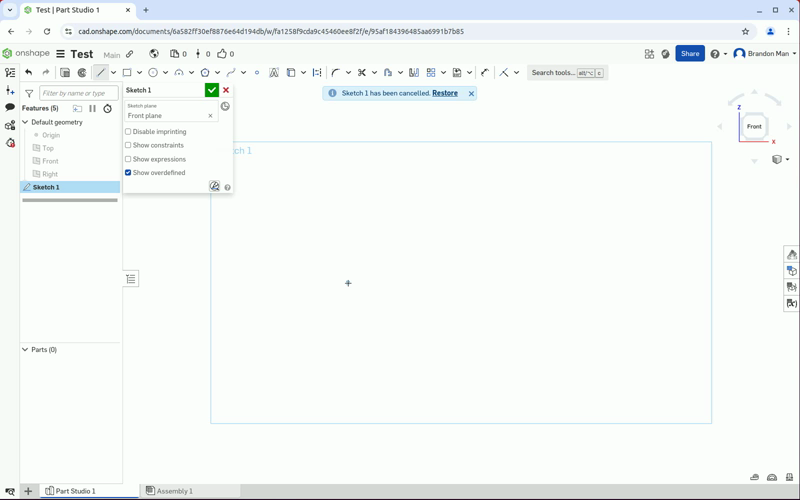
key_down(shift)
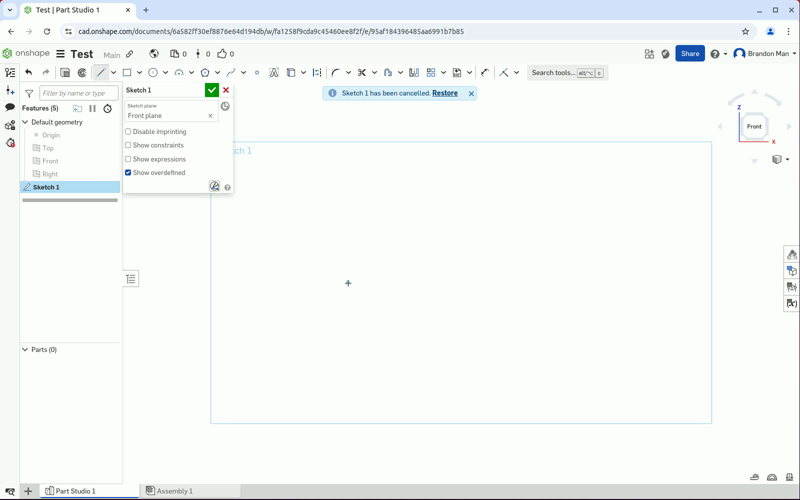
mouse_move(460, 282)
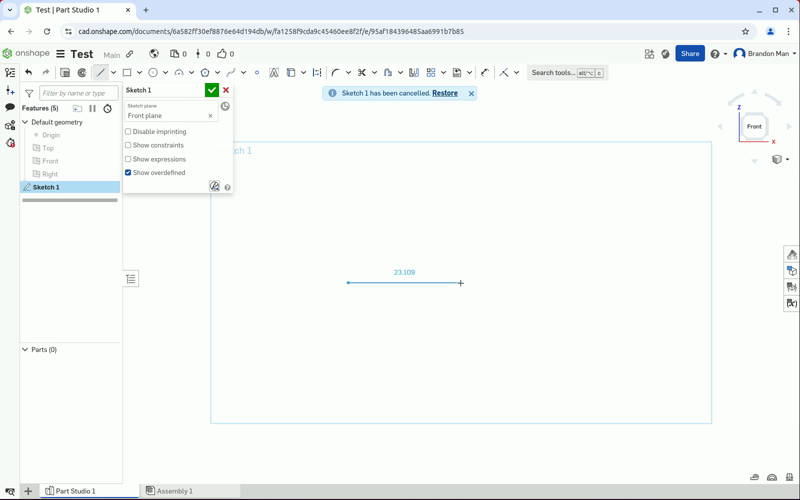
click(460, 282)
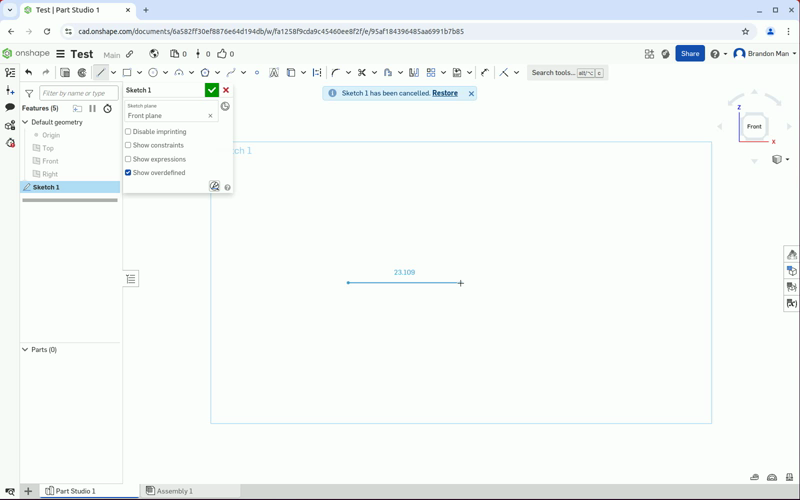
key_up(shift)
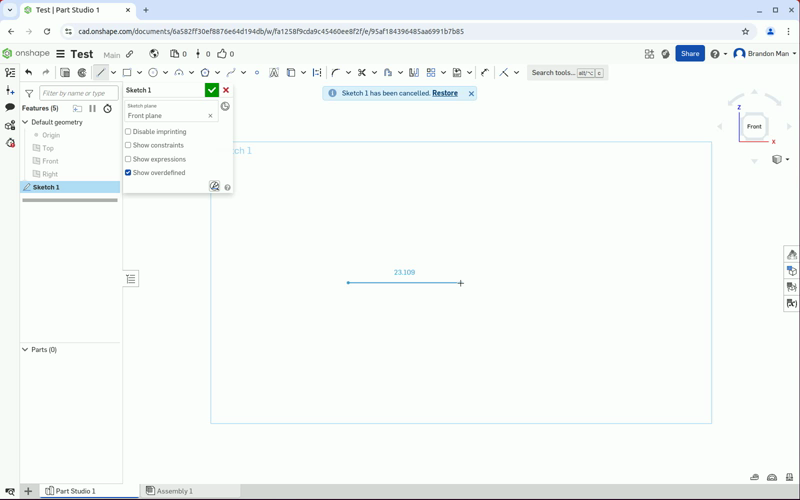
key_down(shift)
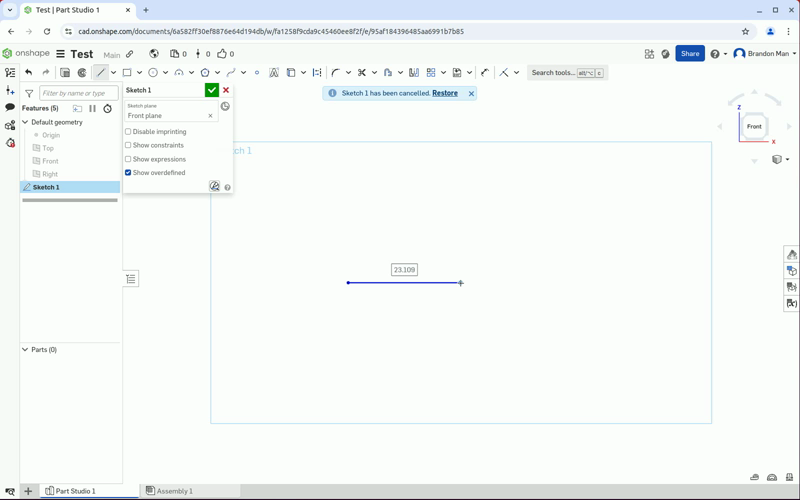
mouse_move(490, 282)
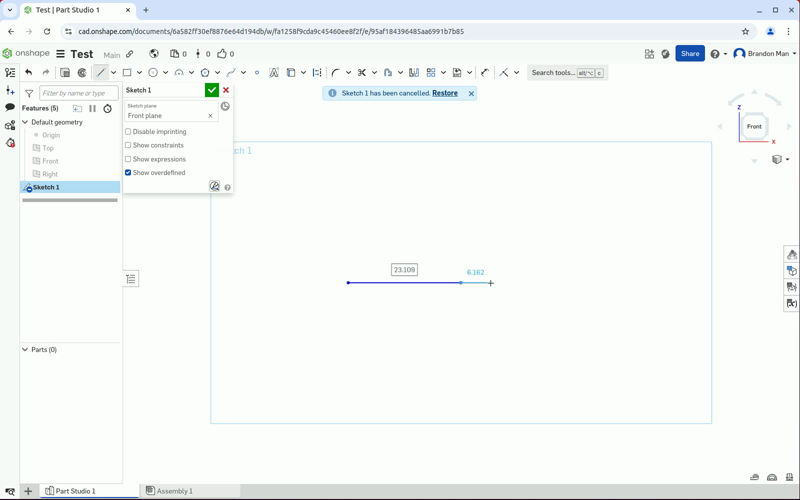
mouse_move(460, 245)
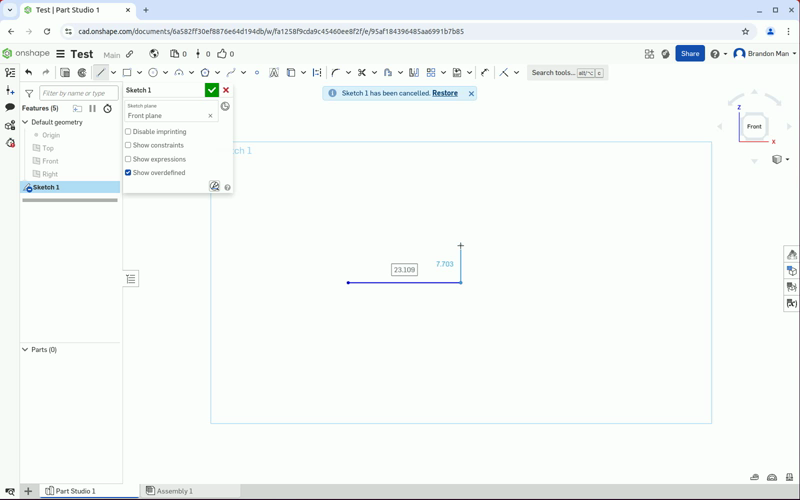
click(460, 245)
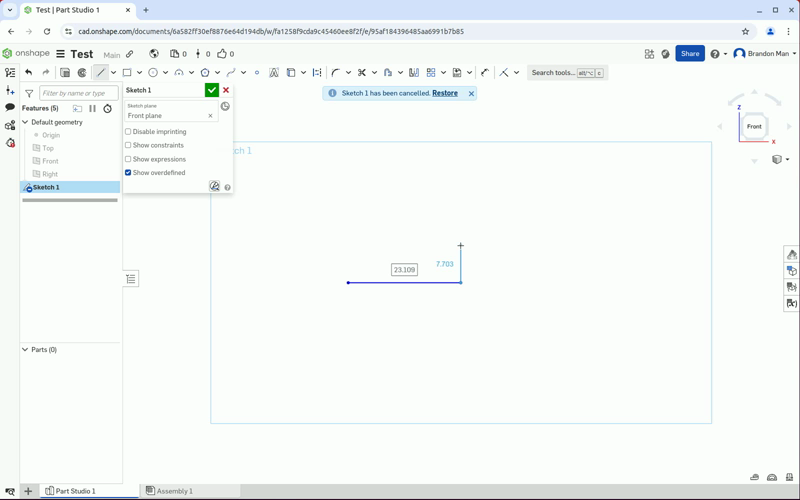
key_up(shift)
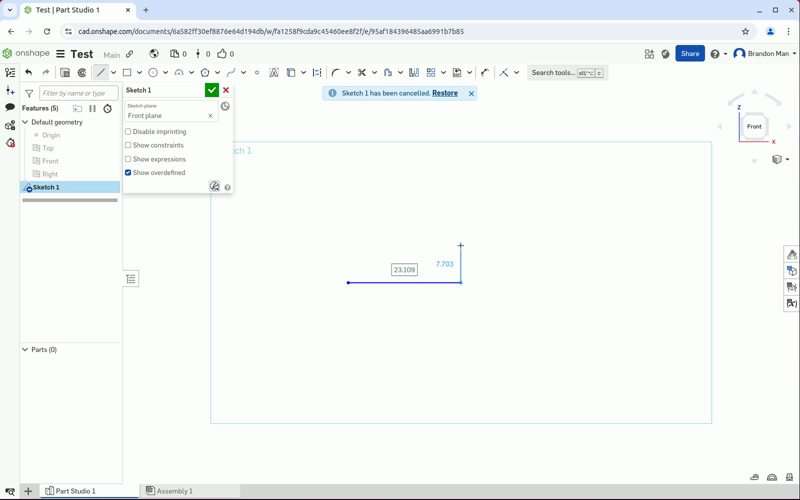
key_down(shift)
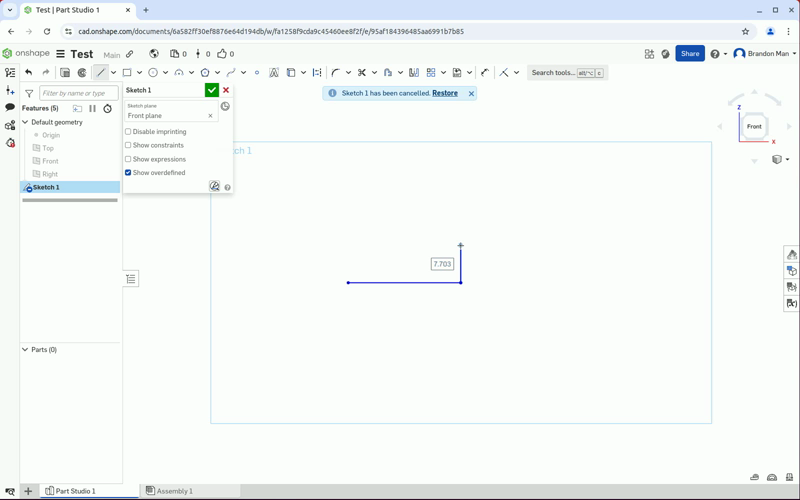
mouse_move(348, 245)
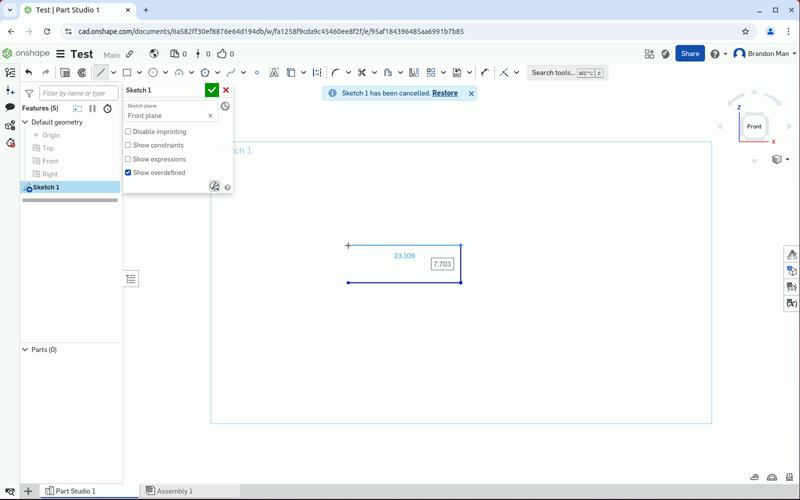
click(348, 245)
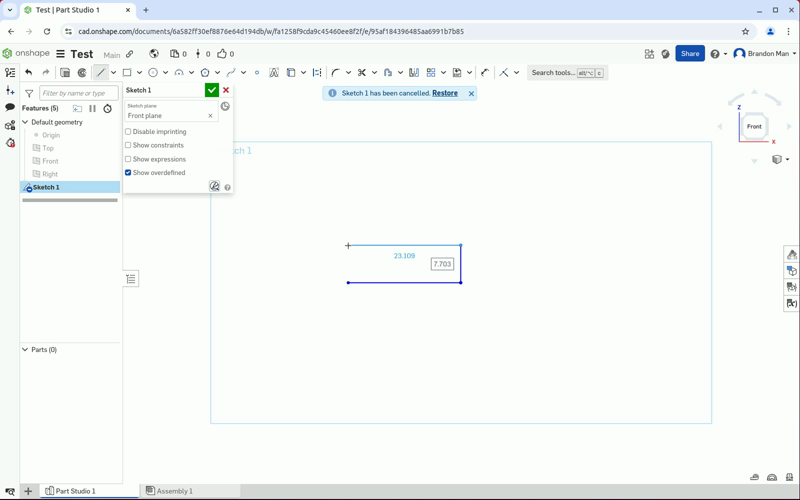
key_up(shift)
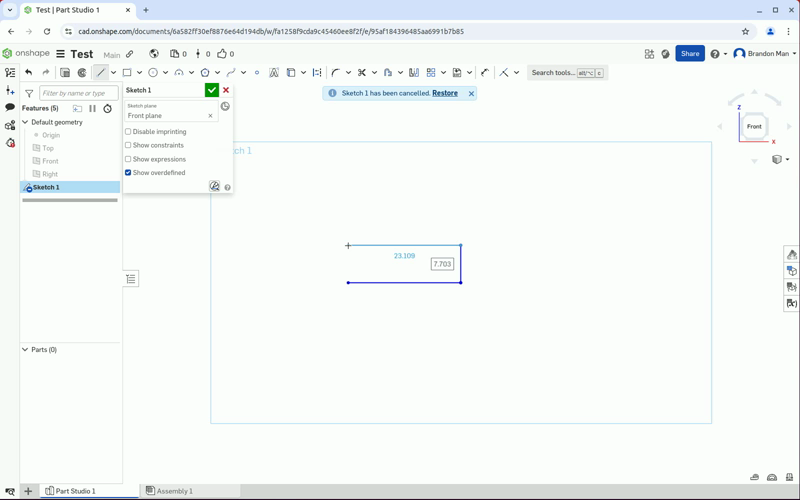
mouse_move(378, 245)
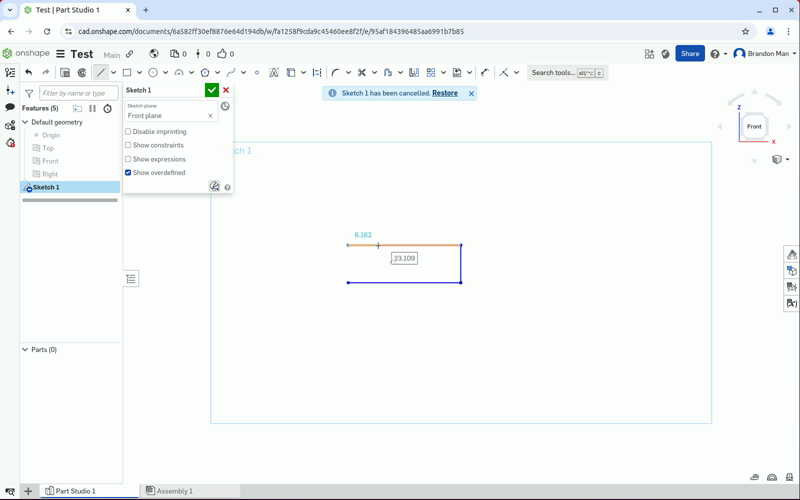
key_down(shift)
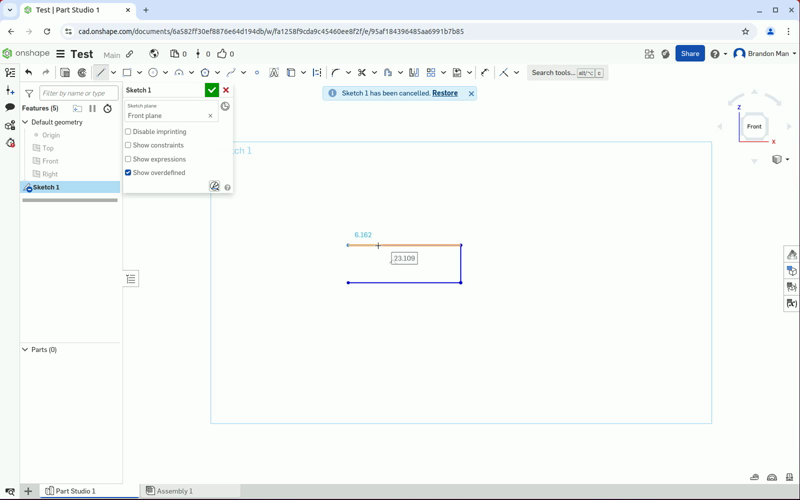
mouse_move(348, 282)
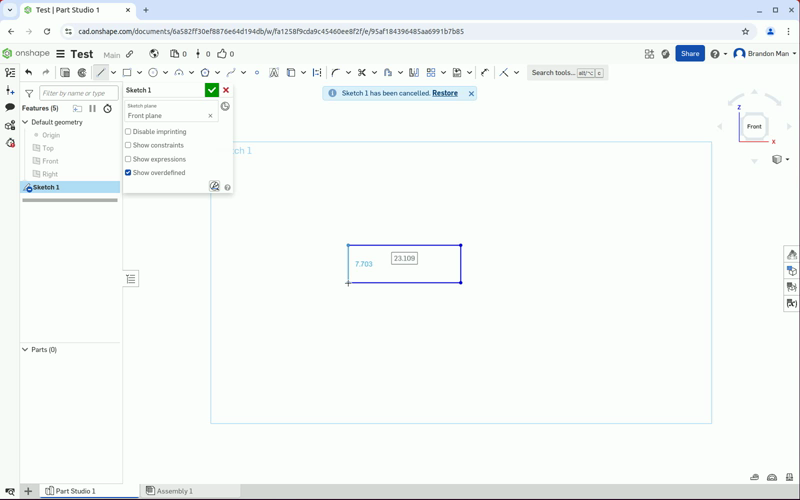
key_up(shift)
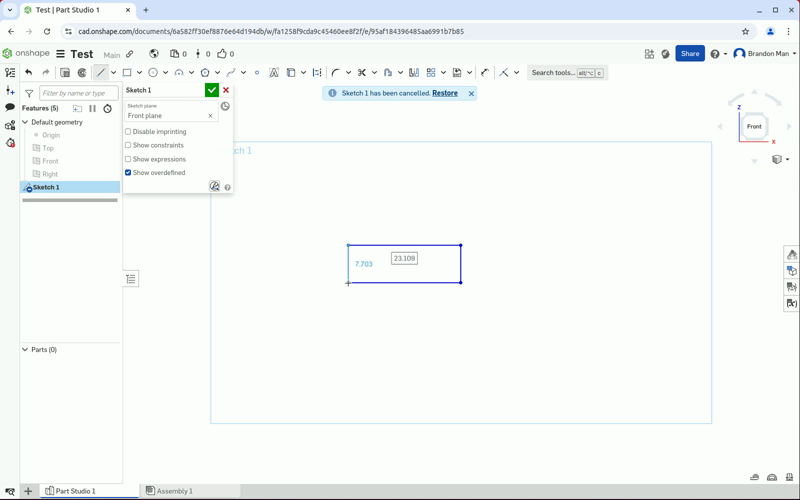
click(348, 282)
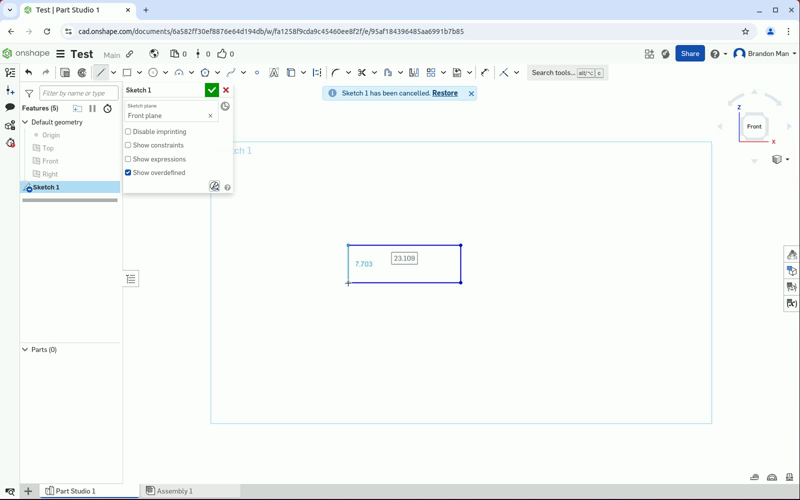
key(esc)
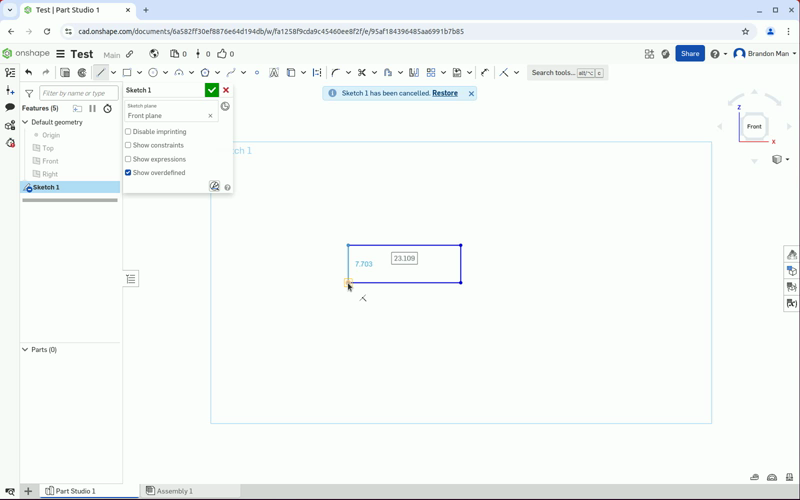
key(l)
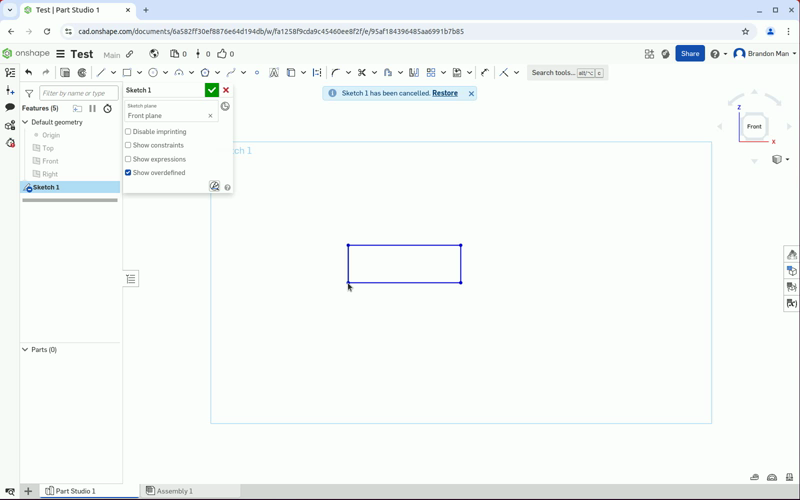
key_down(shift)
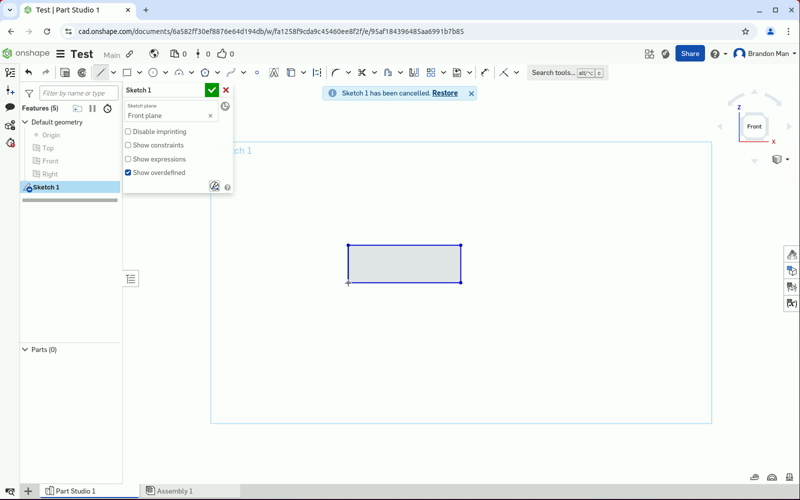
mouse_move(354, 276)
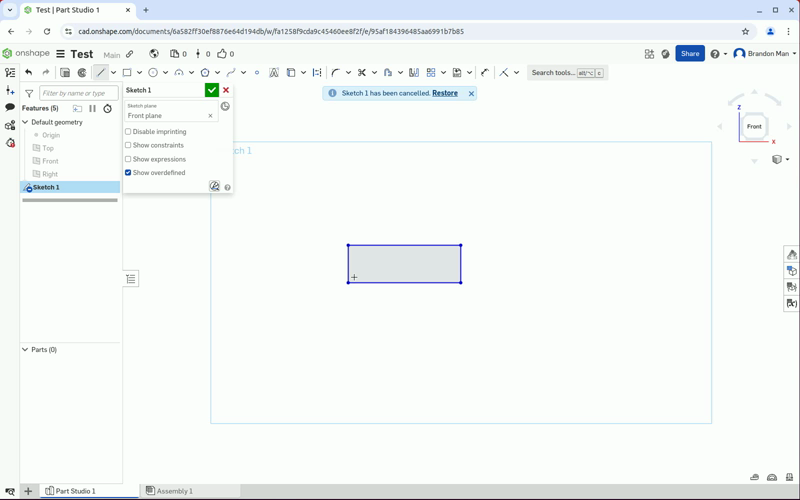
click(354, 276)
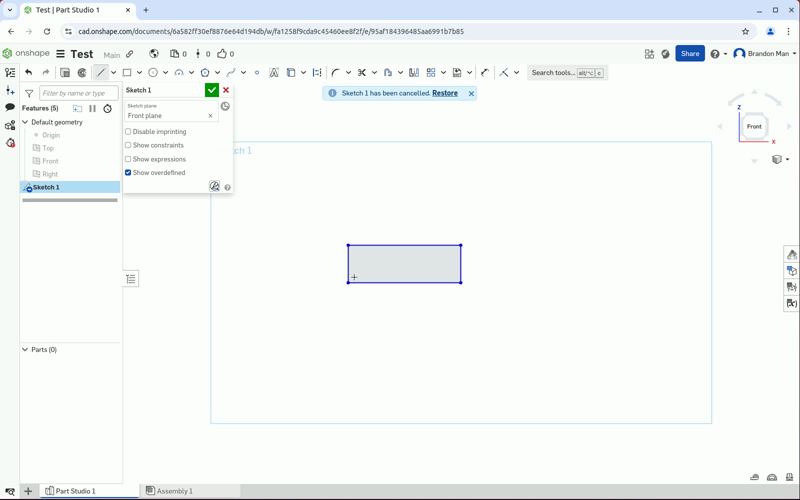
key_up(shift)
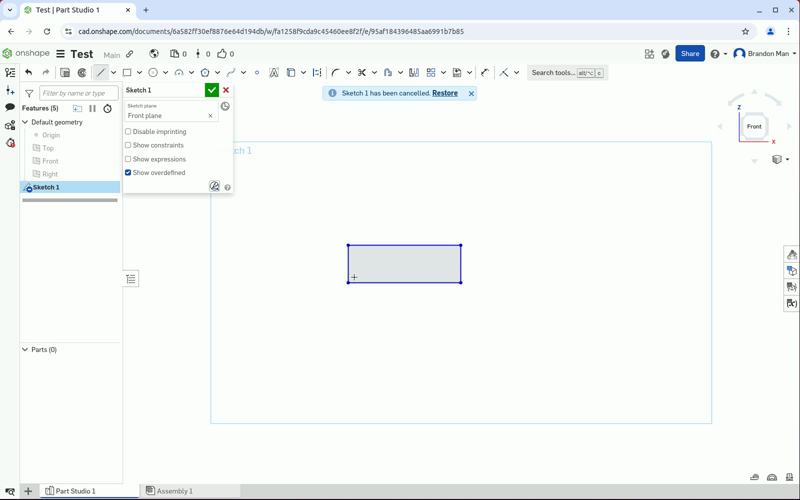
key_down(shift)
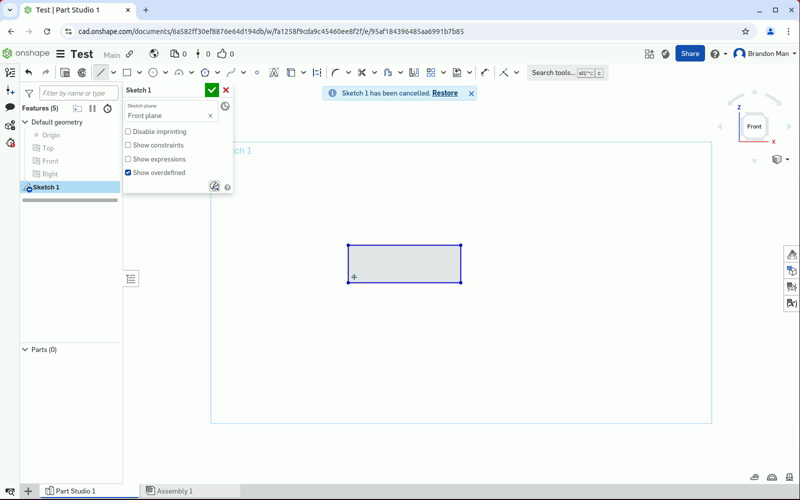
mouse_move(457, 276)
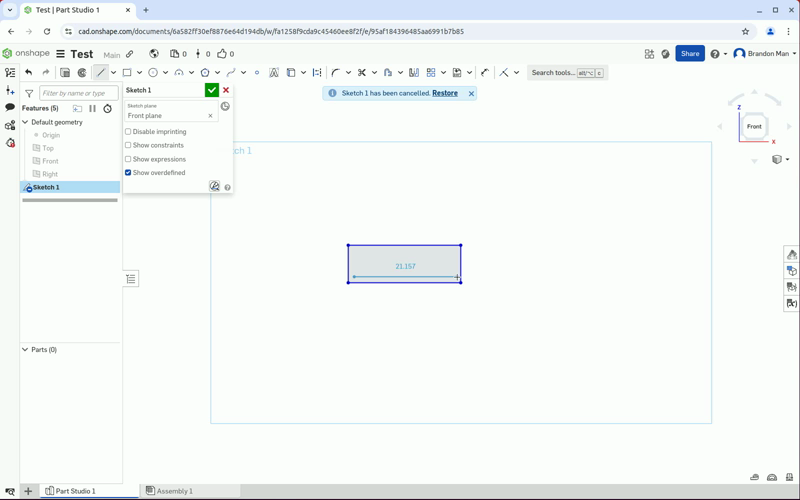
click(457, 276)
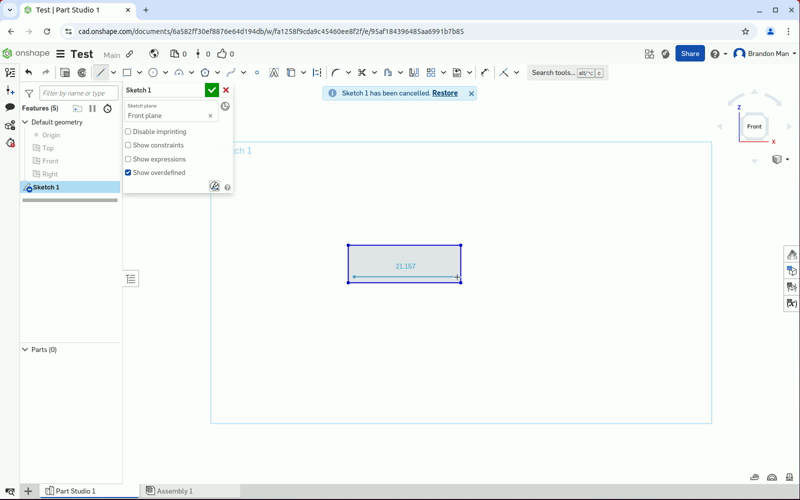
key_up(shift)
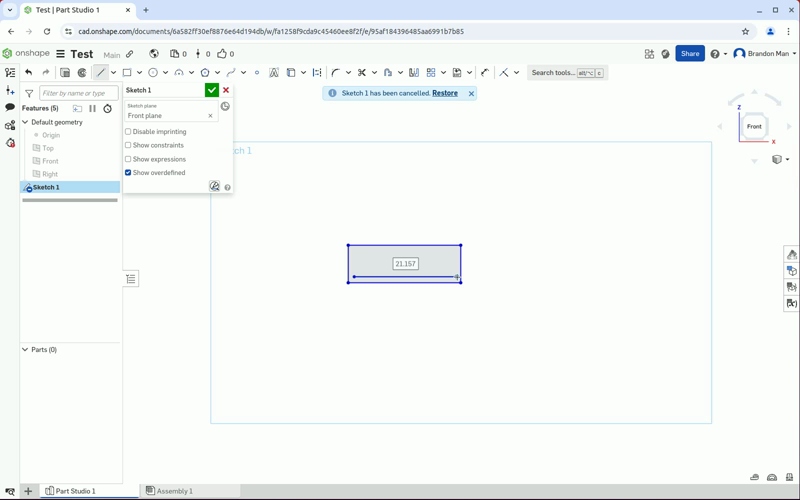
key_down(shift)
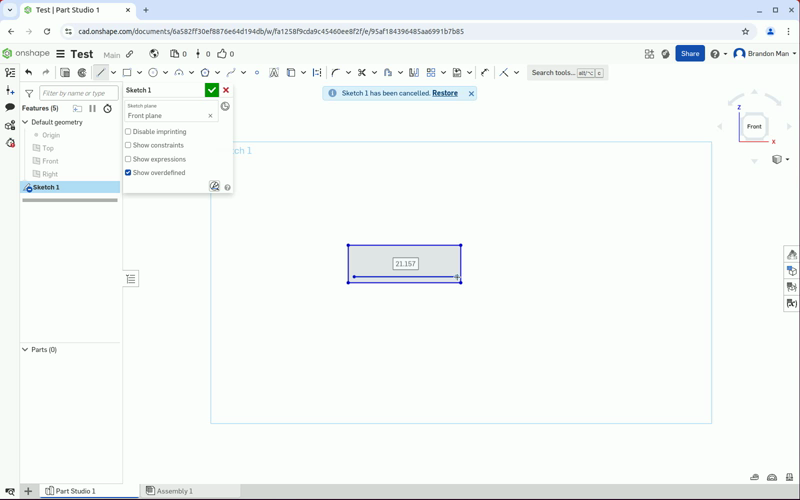
mouse_move(487, 276)
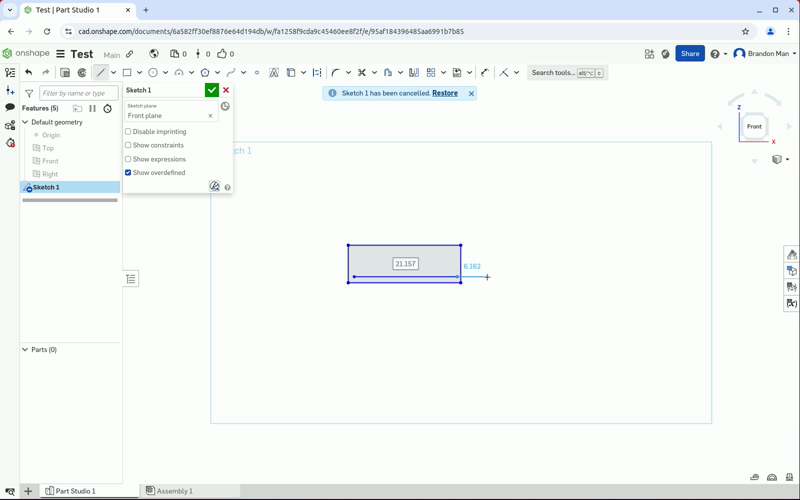
mouse_move(457, 250)
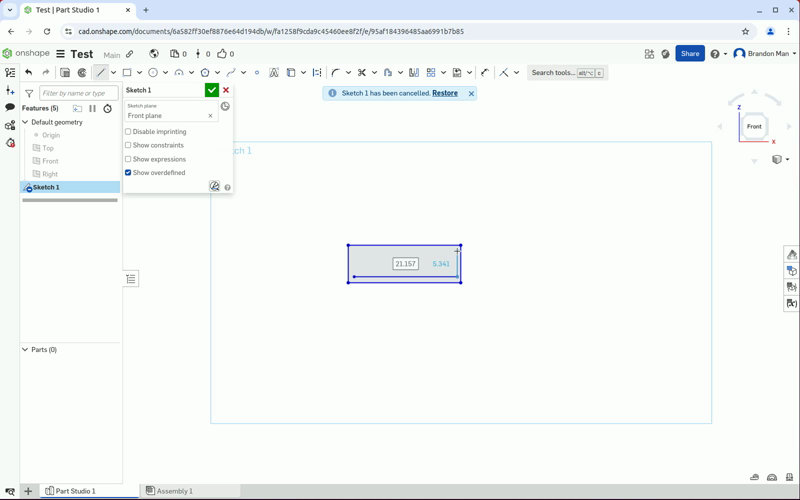
click(457, 250)
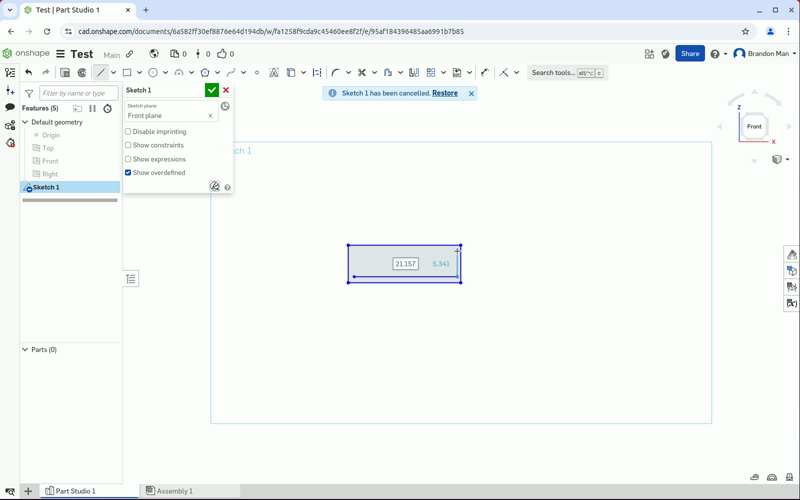
key_up(shift)
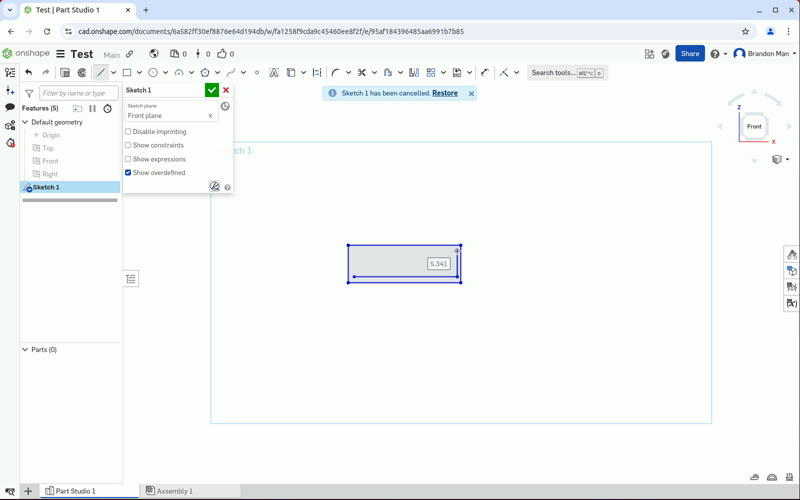
key_down(shift)
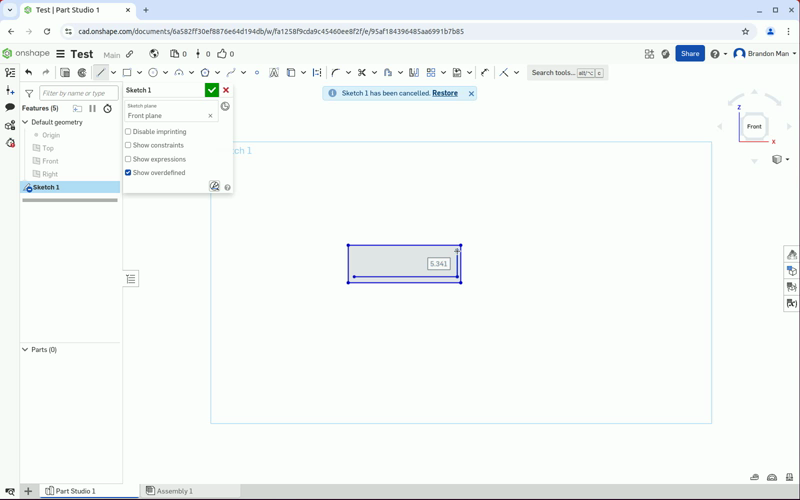
mouse_move(354, 250)
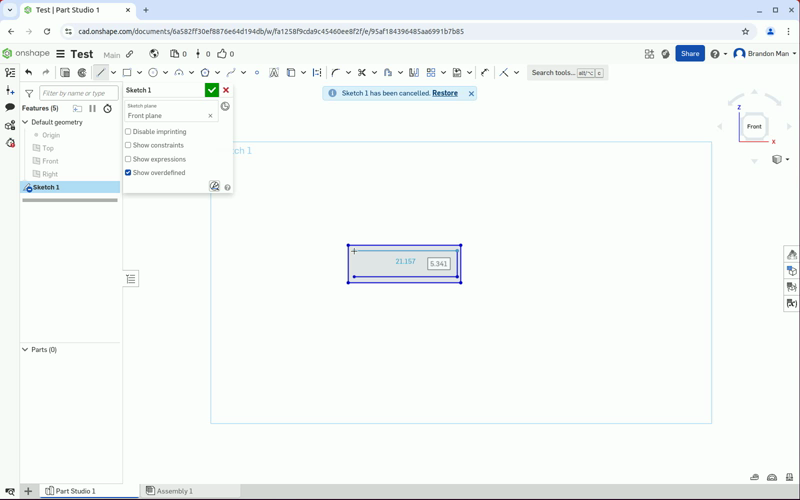
click(354, 250)
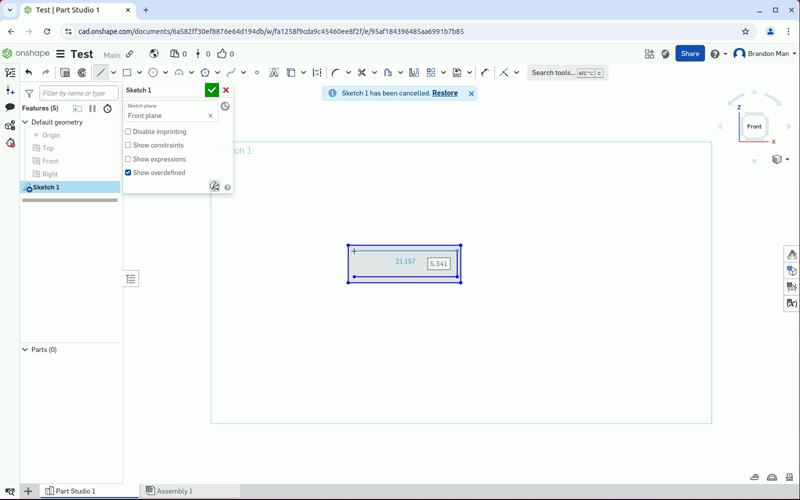
key_up(shift)
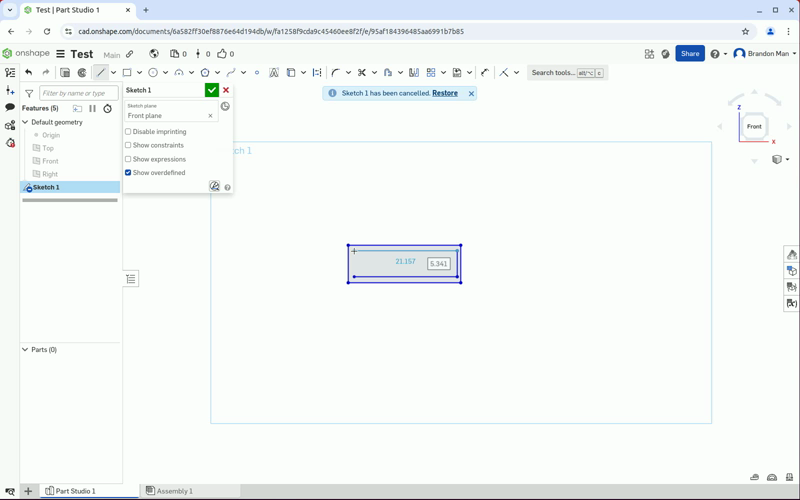
mouse_move(384, 250)
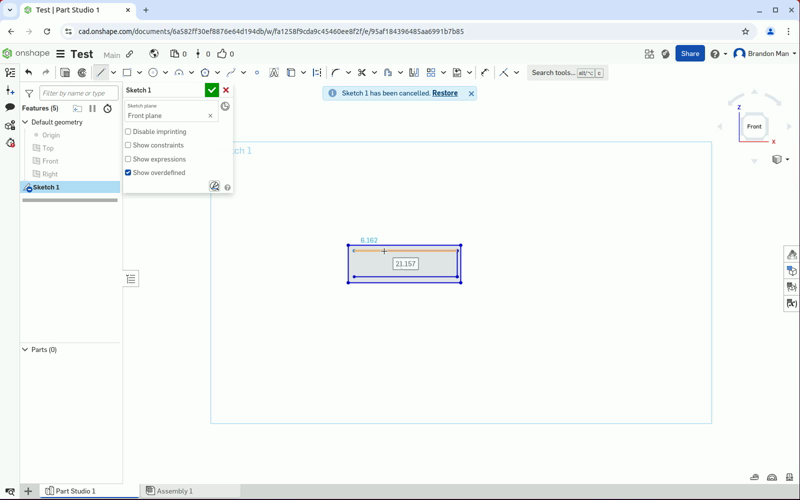
key_down(shift)
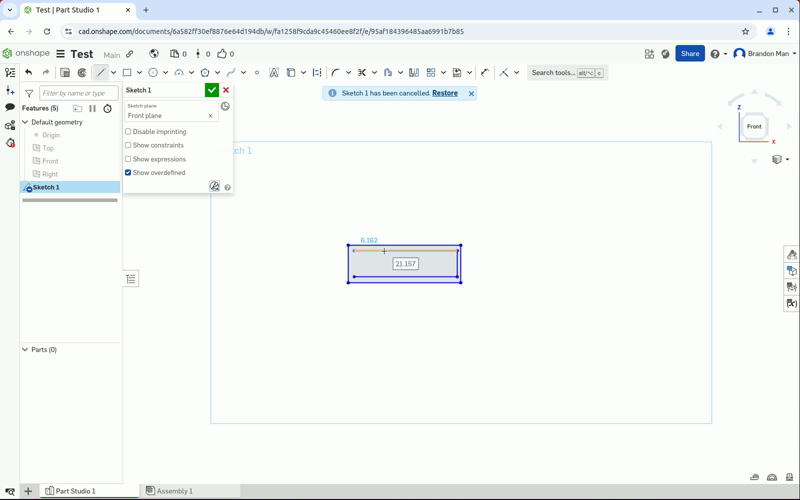
mouse_move(354, 276)
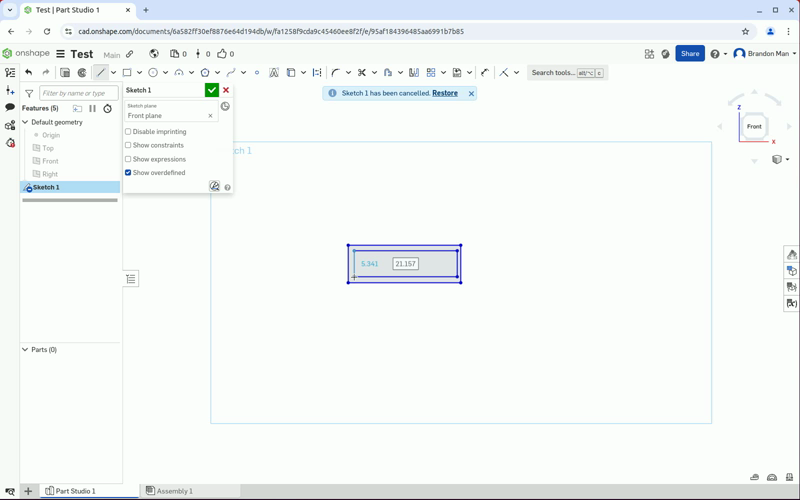
key_up(shift)
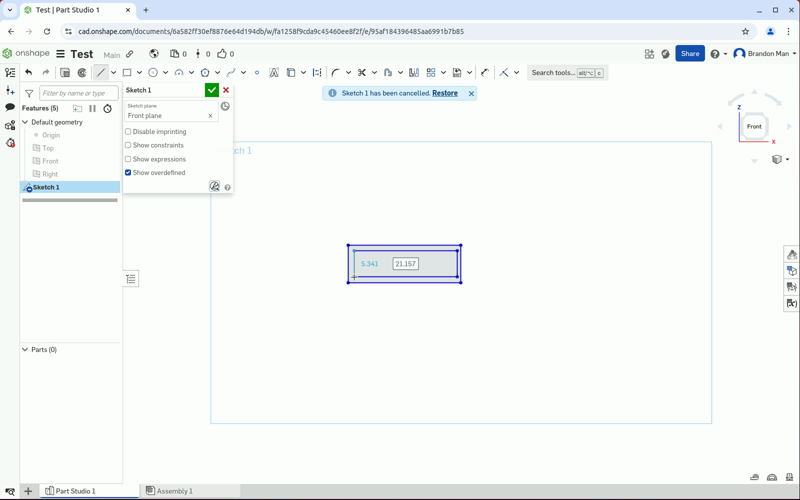
click(354, 276)
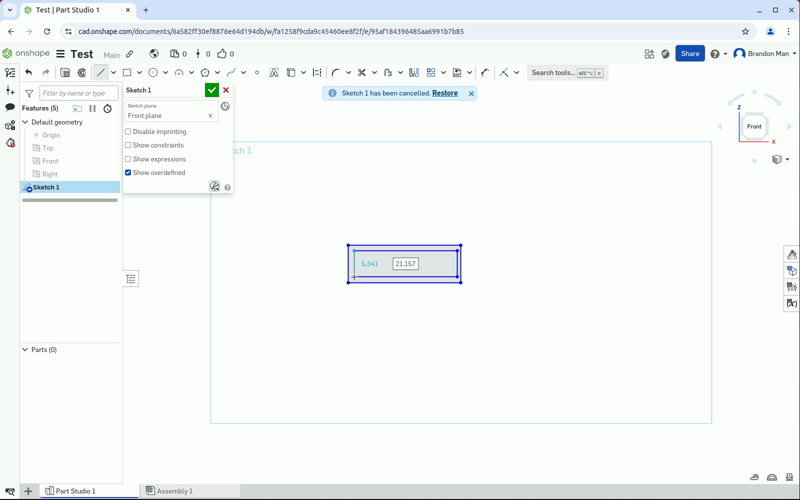
key(esc)
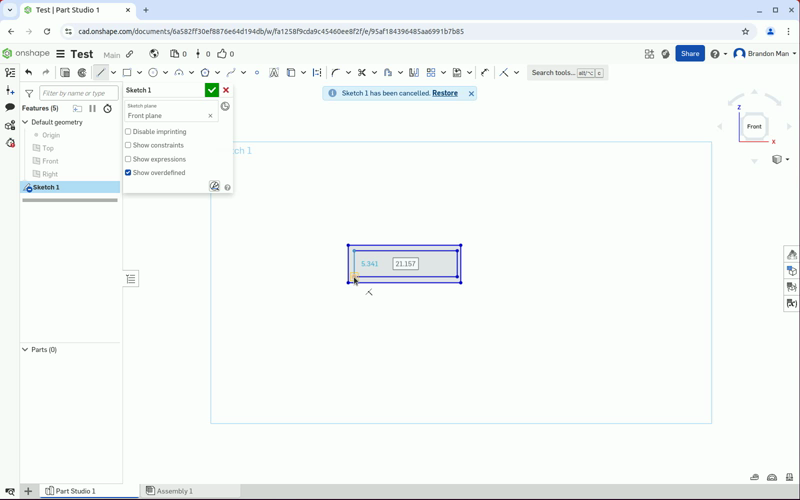
mouse_move(400, 281)
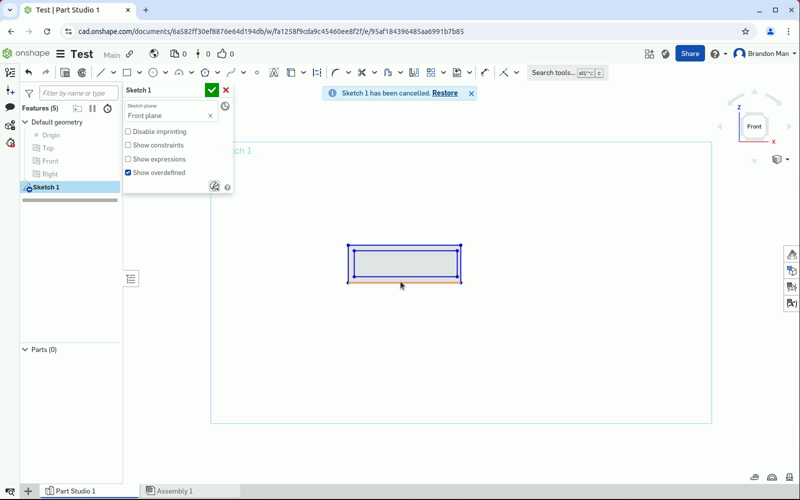
scroll(6)
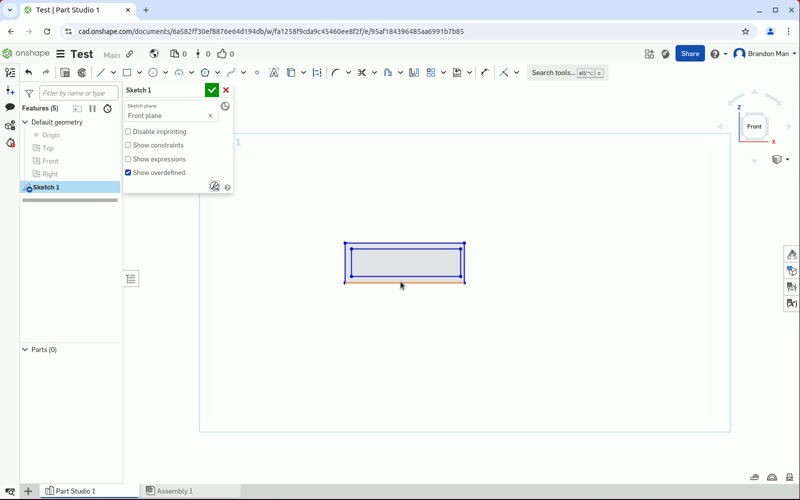
scroll(6)
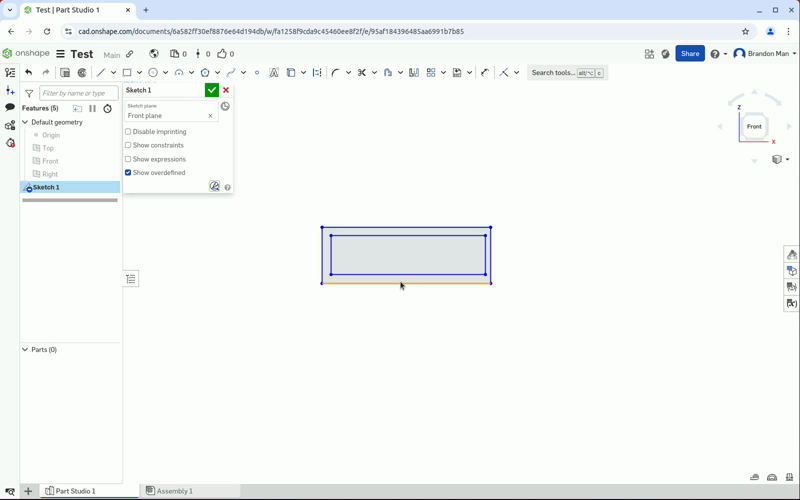
scroll(6)
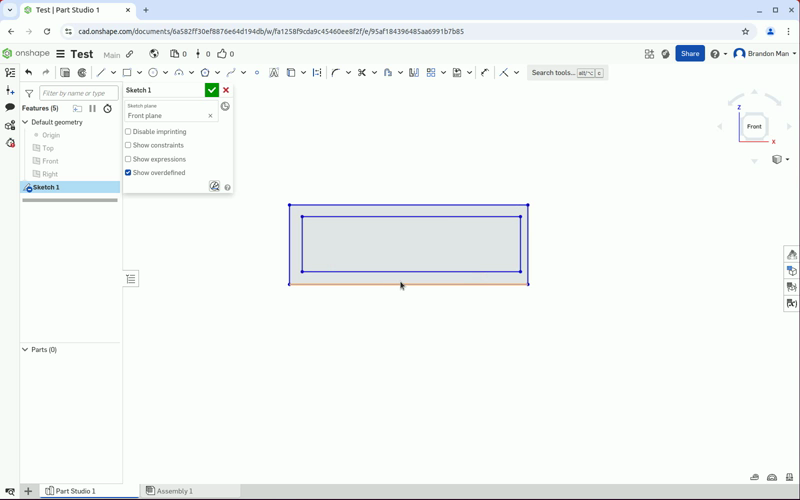
scroll(6)
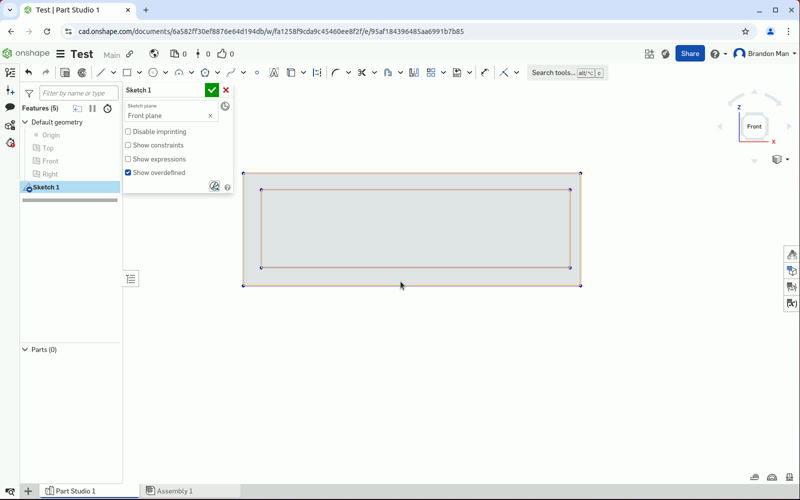
scroll(6)
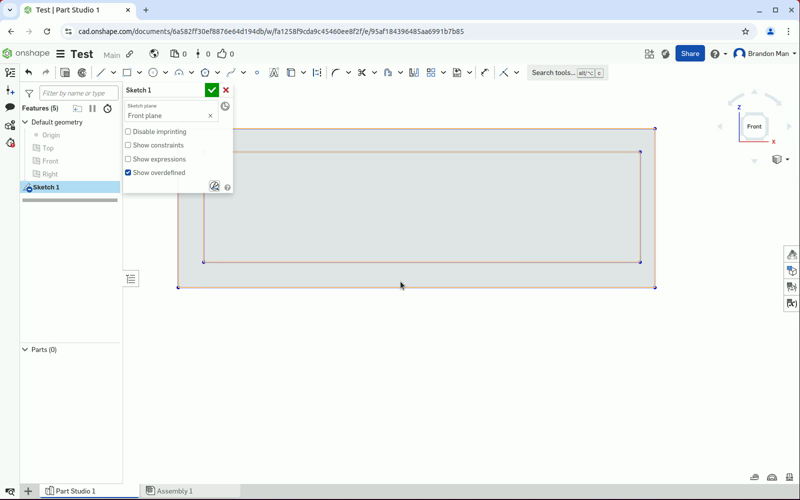
scroll(6)
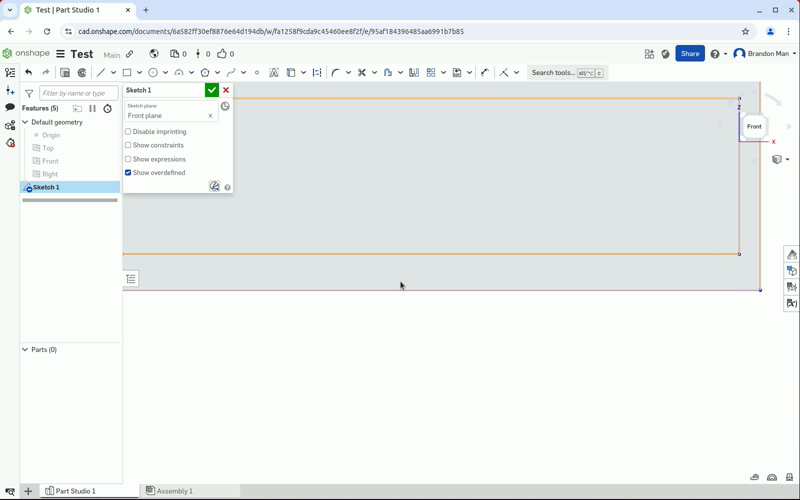
scroll(6)
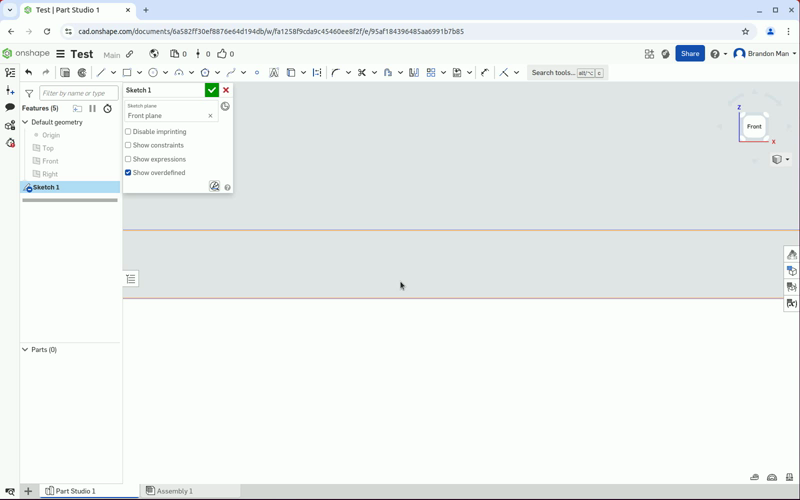
click(400, 281)
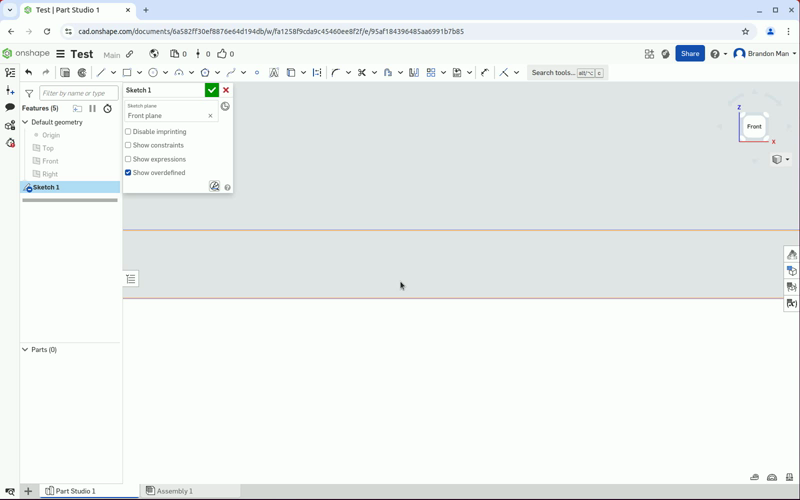
scroll(-6)
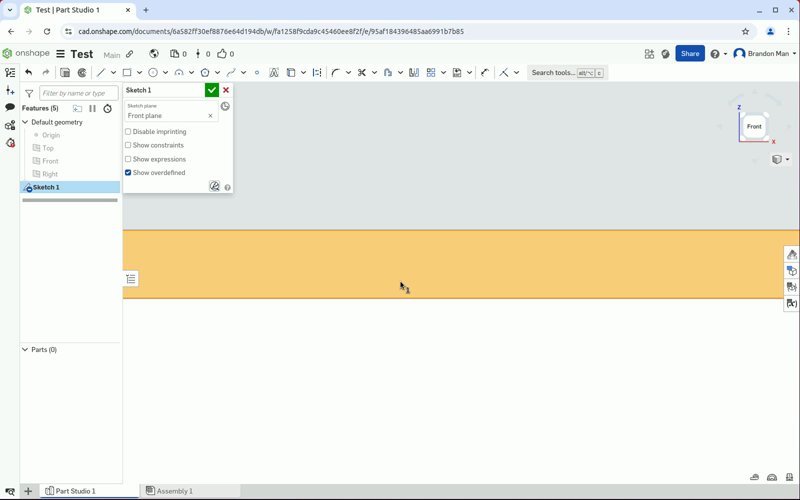
scroll(-6)
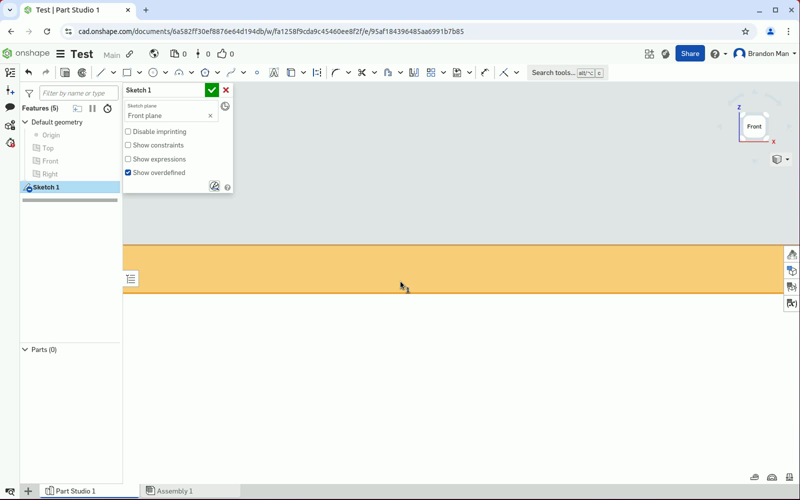
scroll(-6)
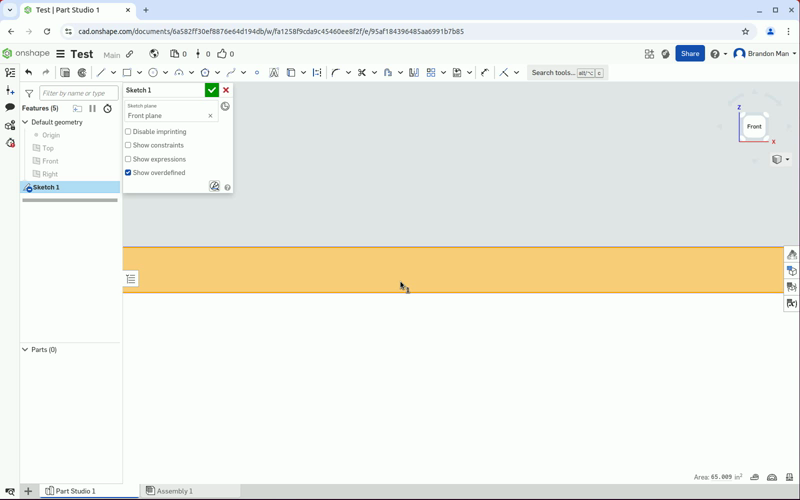
scroll(-6)
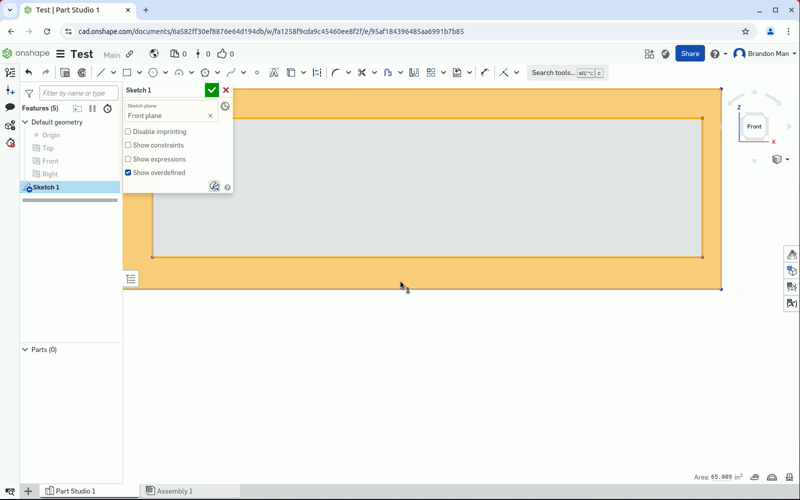
scroll(-6)
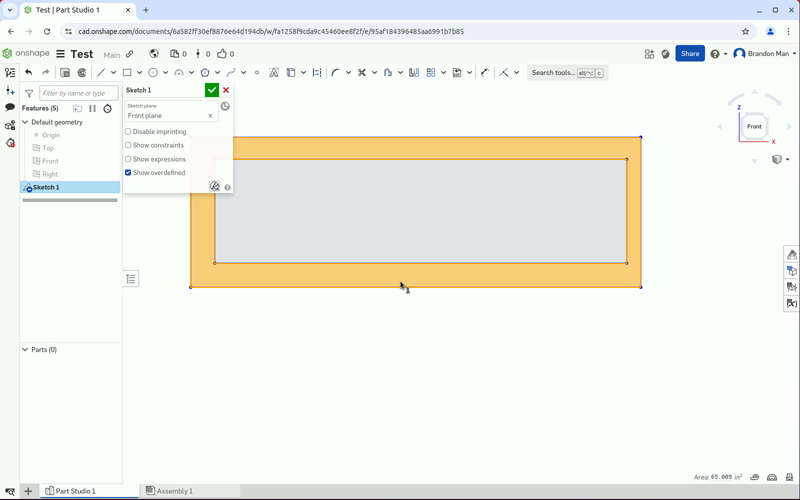
scroll(-6)
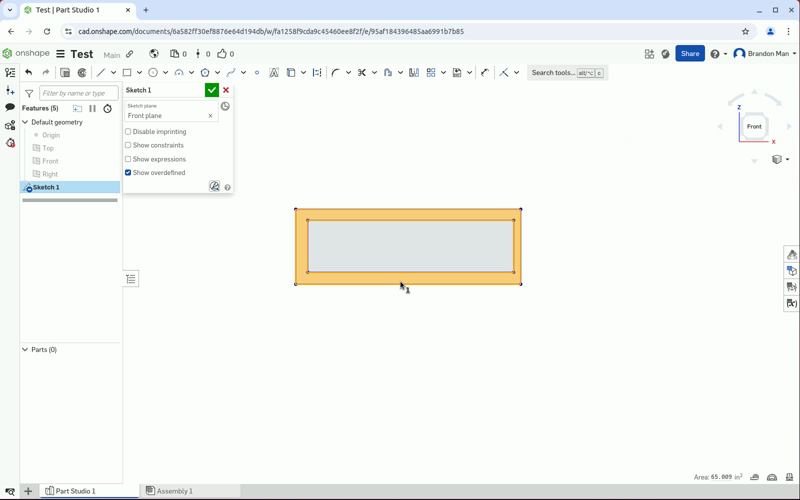
scroll(-6)
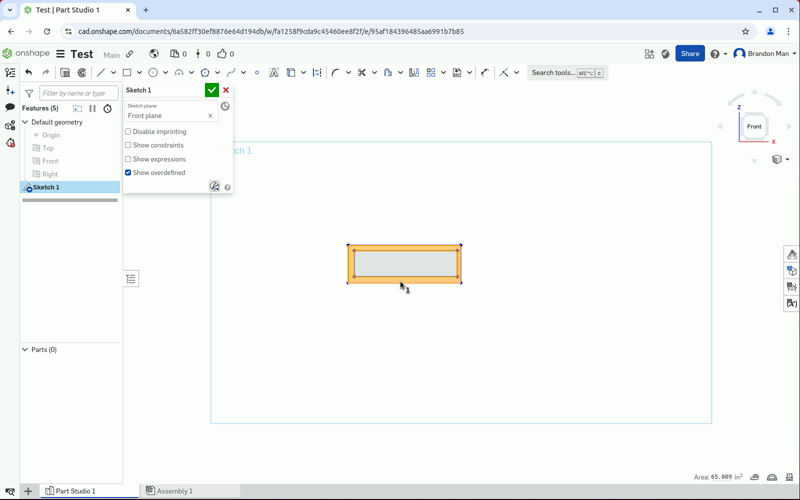
mouse_move(73, 352)
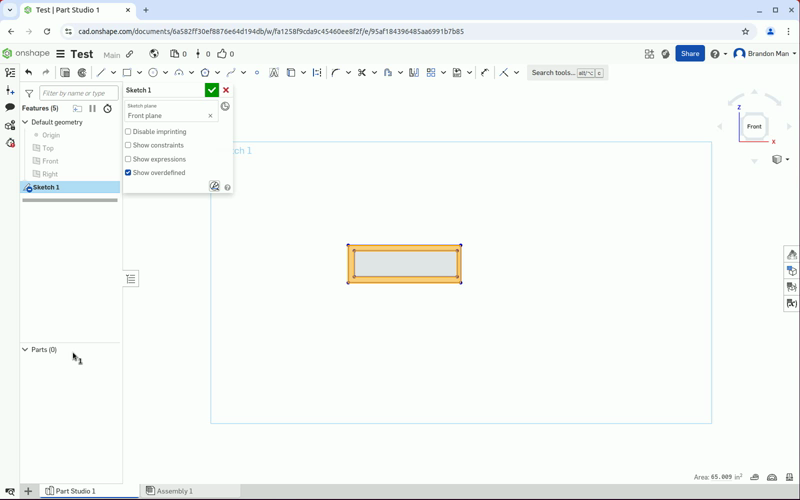
key(shift+y)
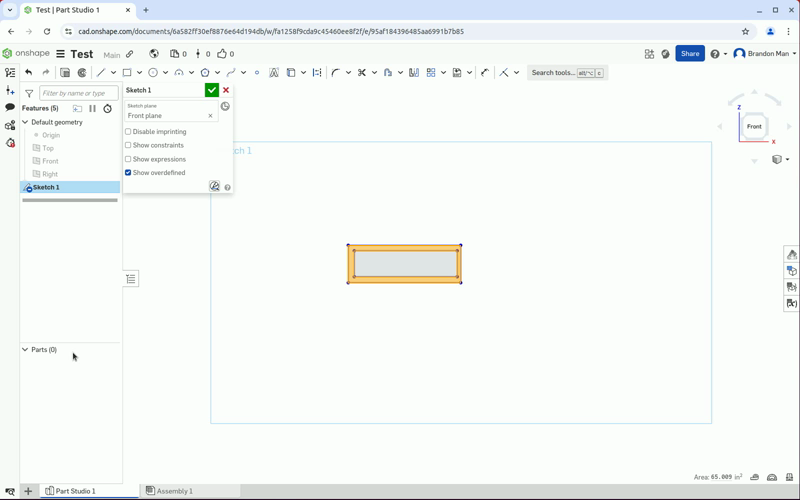
key(shift+e)
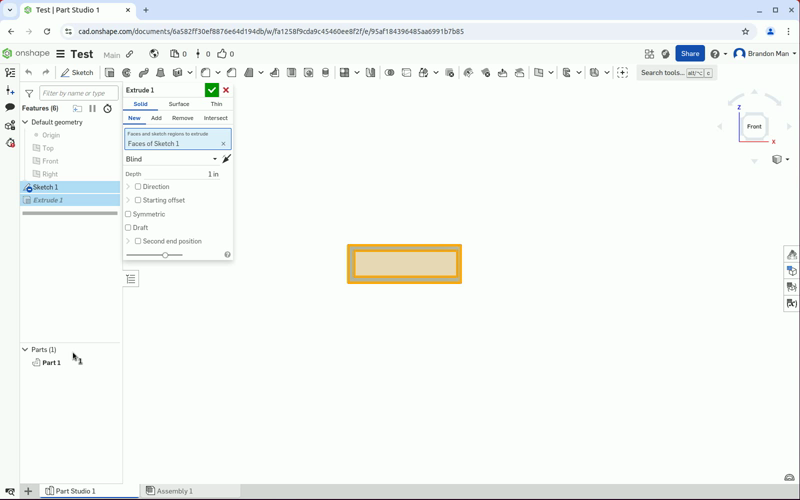
mouse_move(143, 106)
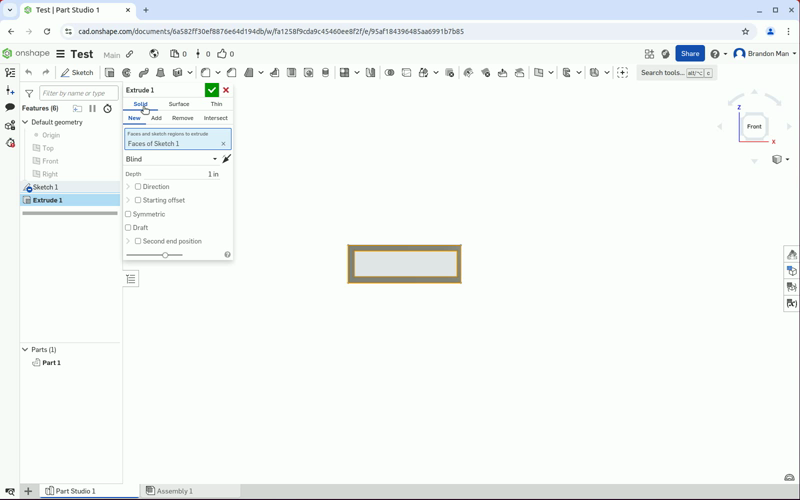
click(143, 106)
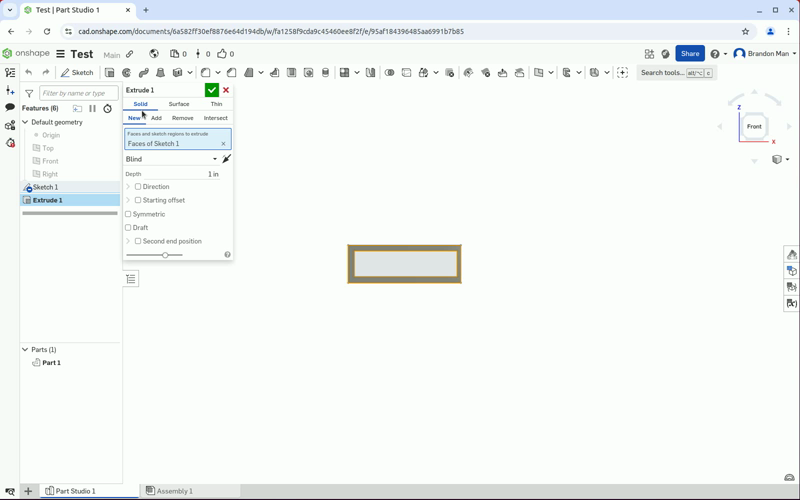
mouse_move(137, 120)
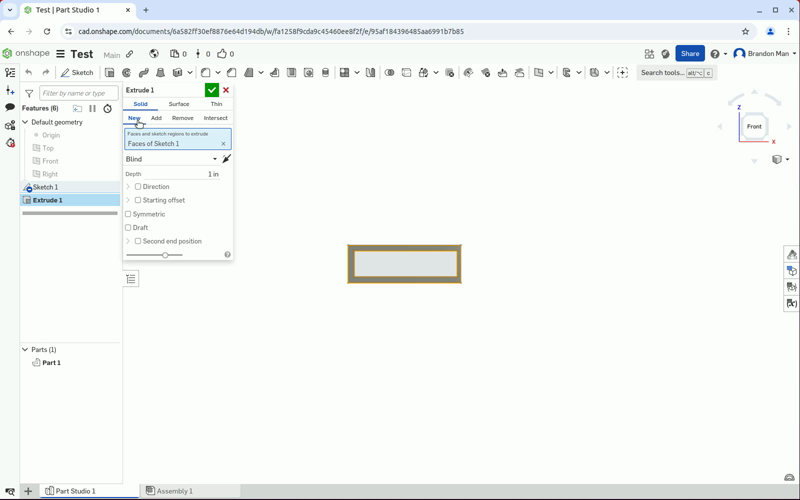
click(137, 120)
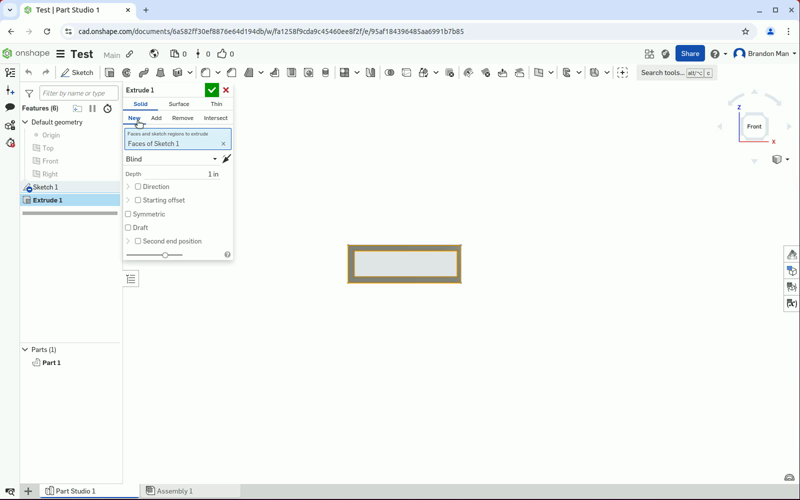
key(tab, 4)
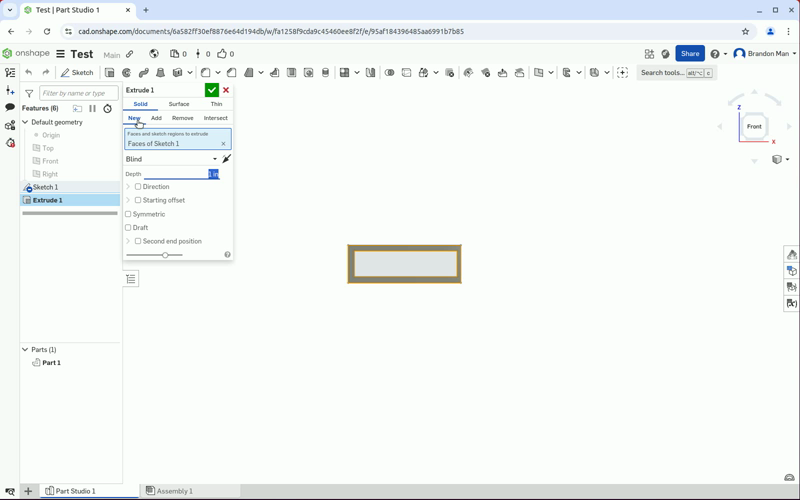
text(27.922)
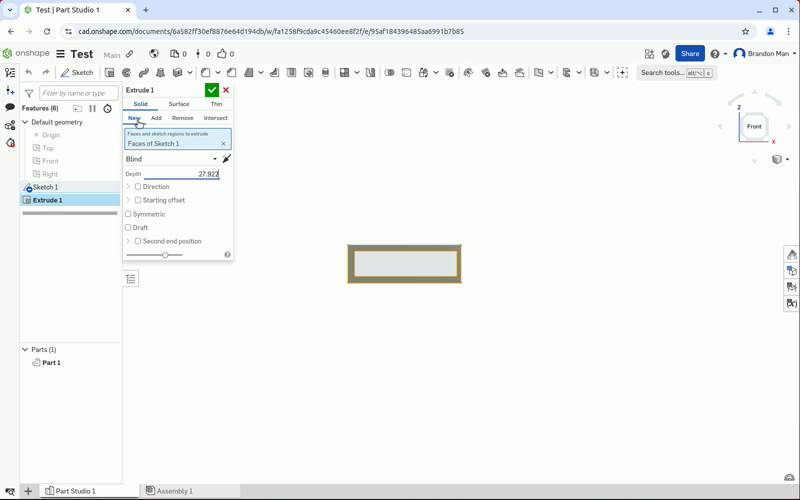
key(tab, 3)
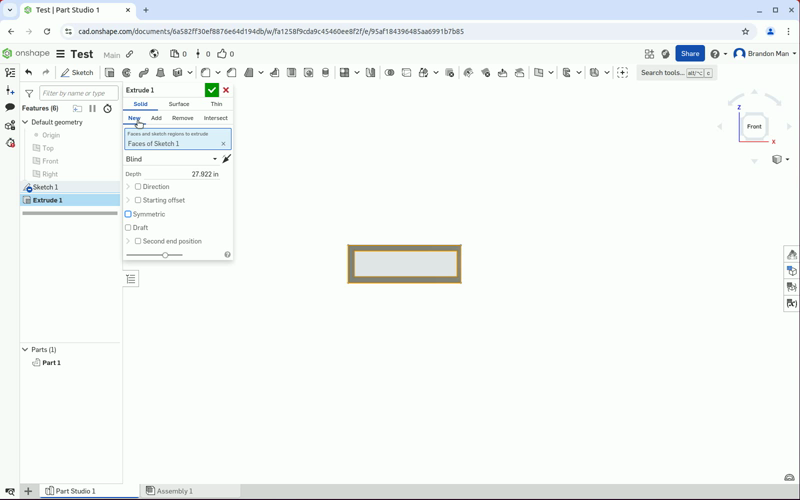
key(space)
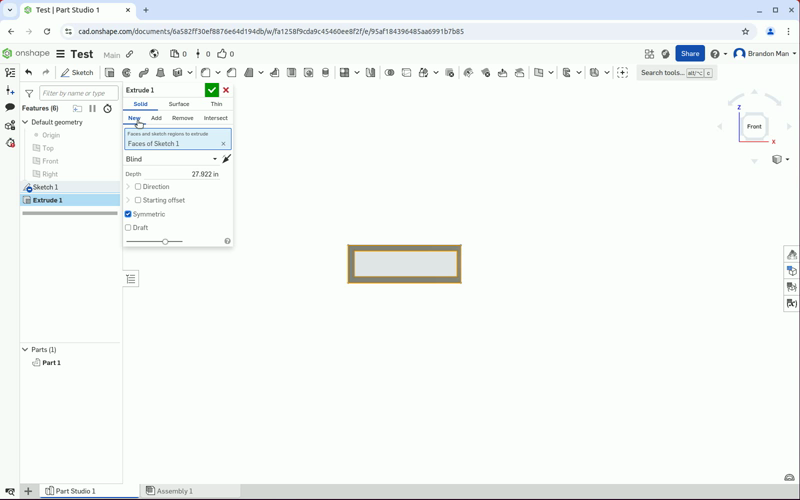
key(enter)
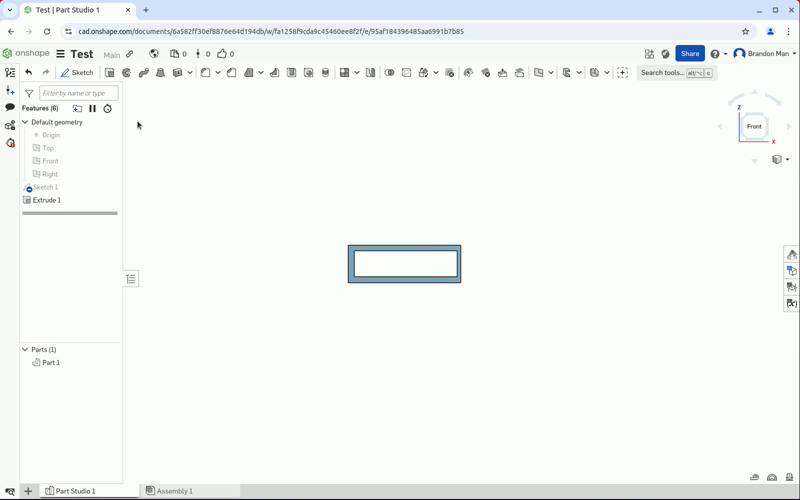
key(shift+h)
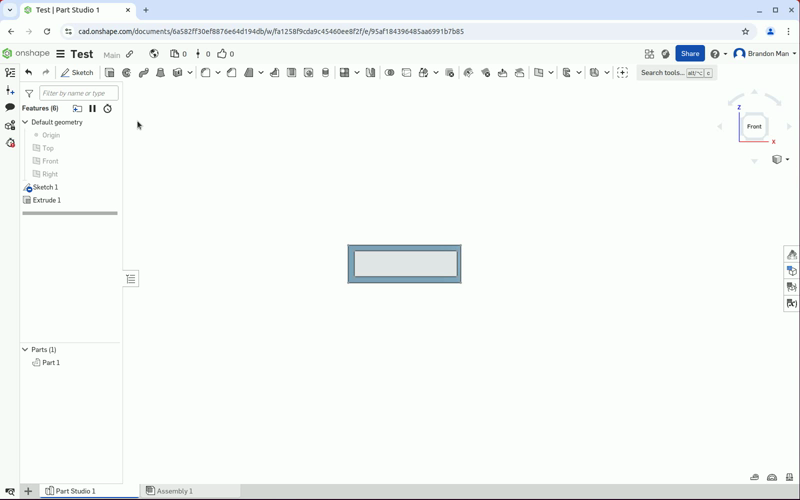
key(shift+h)
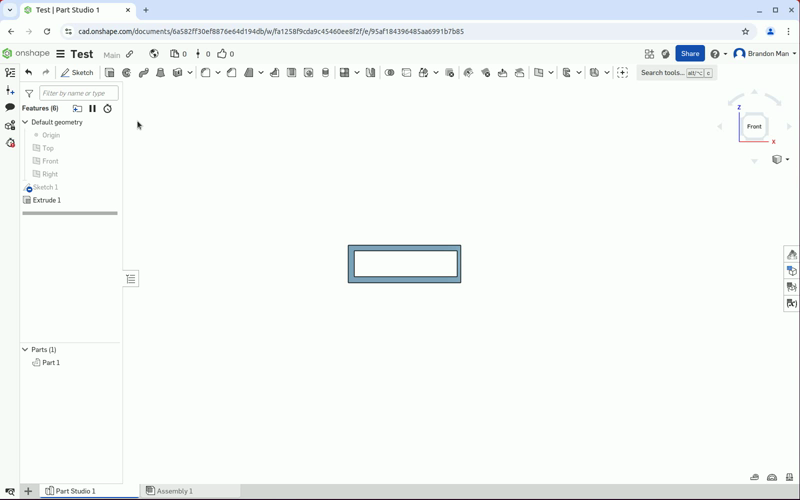
mouse_move(73, 189)
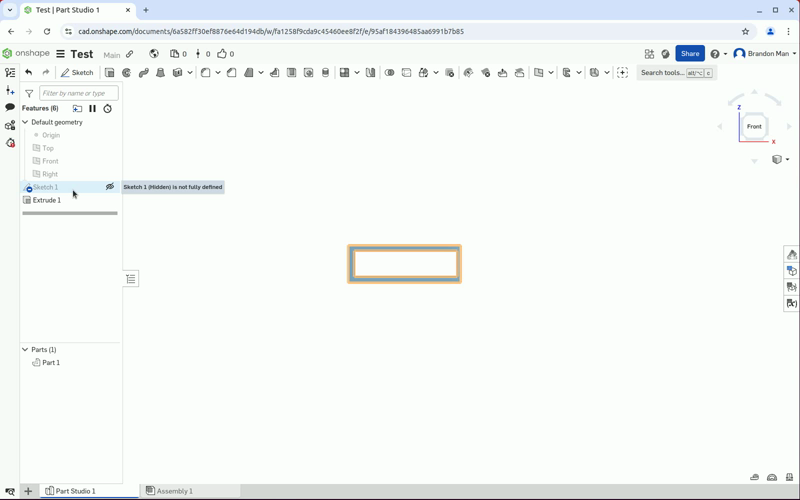
click(73, 189)
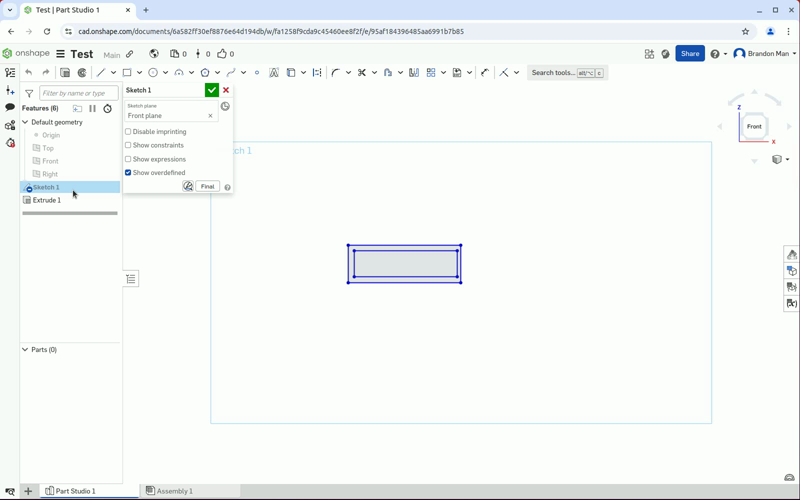
mouse_move(229, 92)
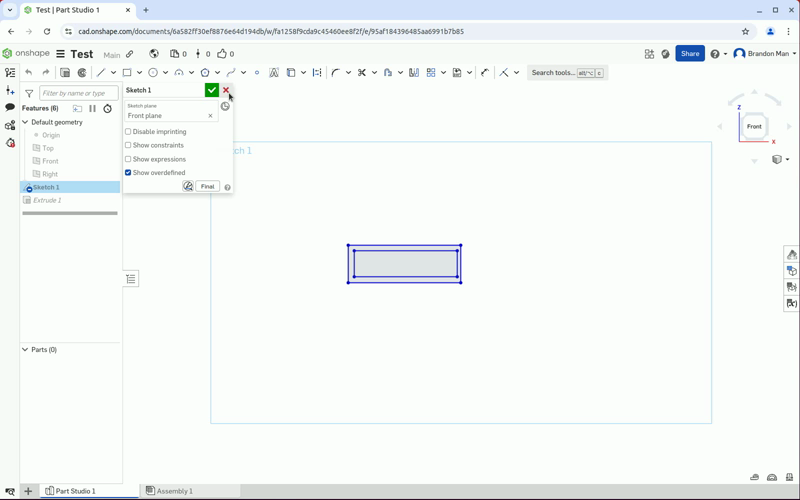
click(229, 92)
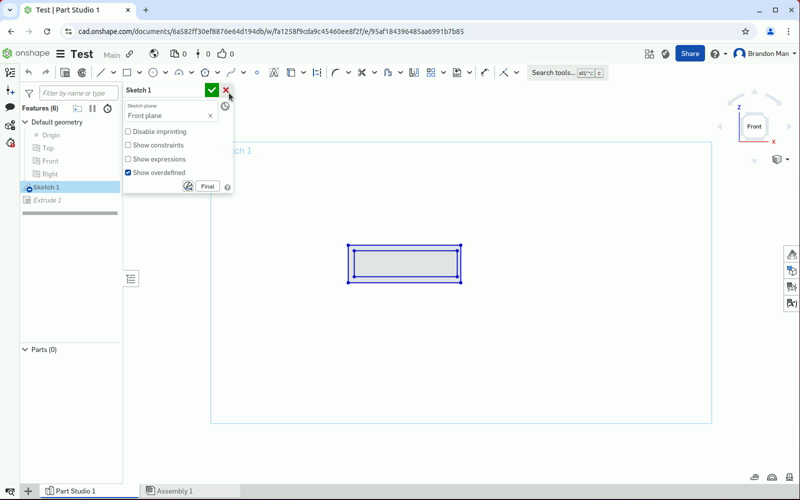
key(shift+s)
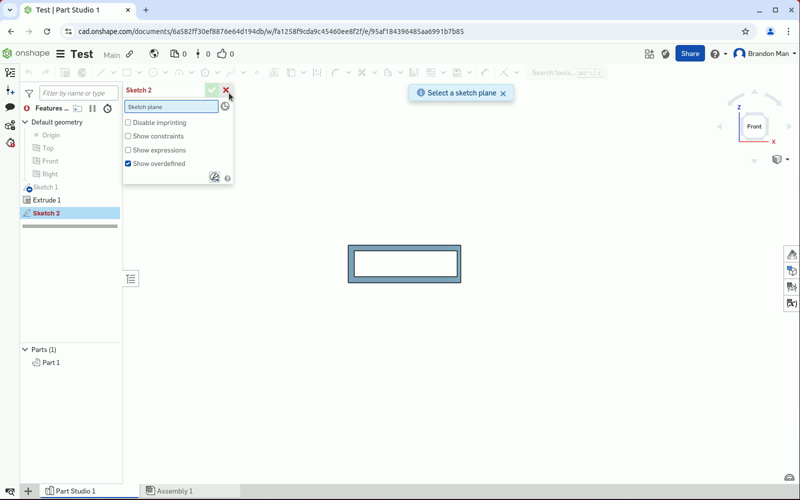
mouse_move(73, 163)
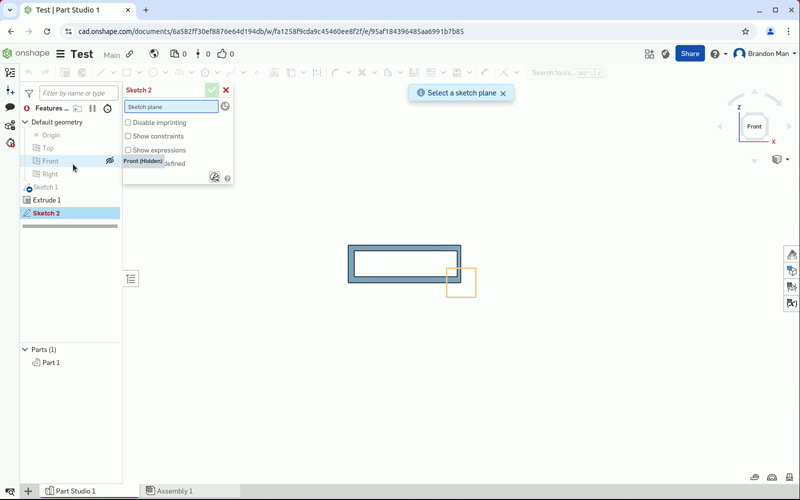
click(73, 163)
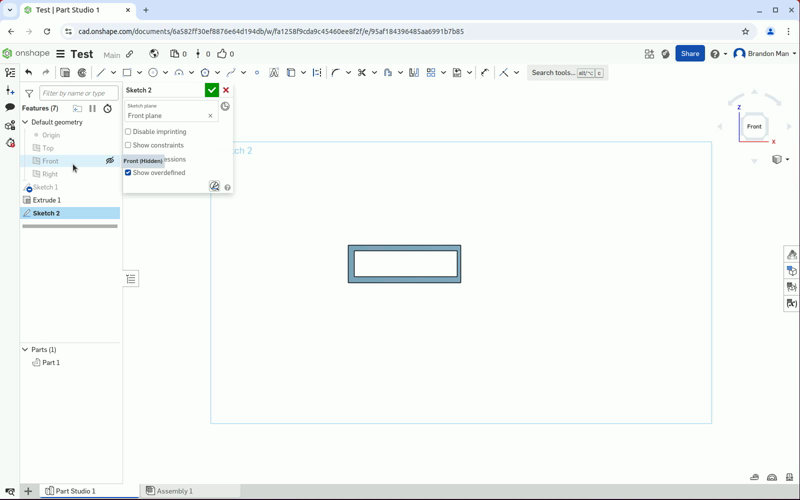
mouse_move(73, 352)
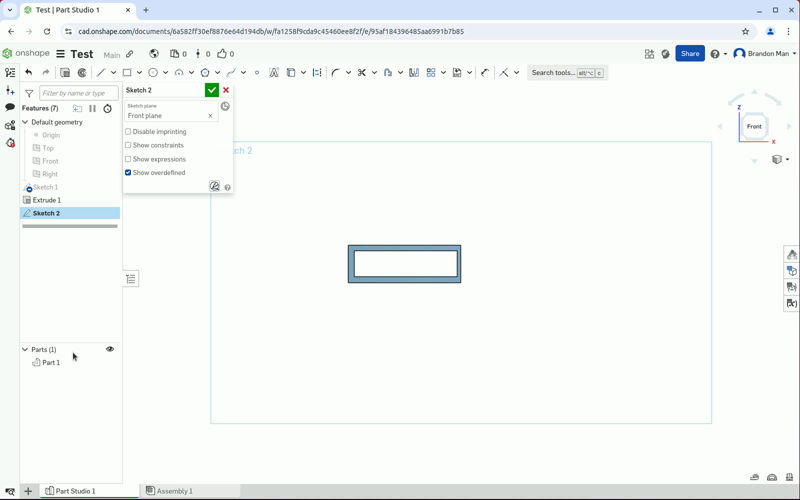
key(y)
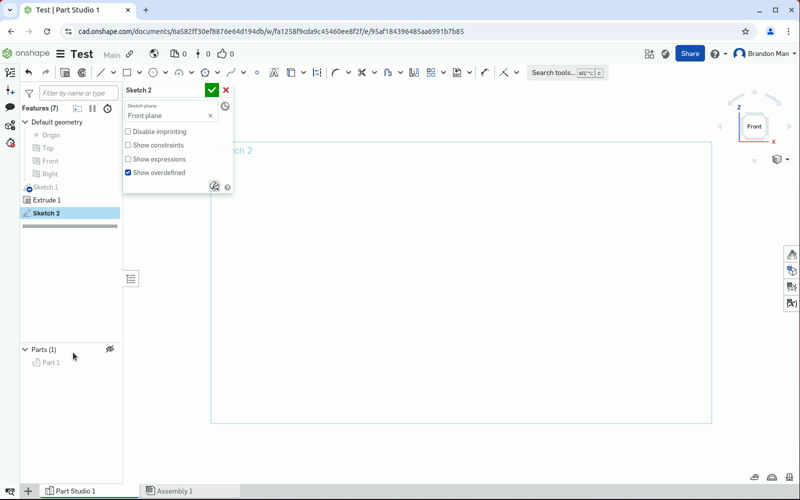
key(l)
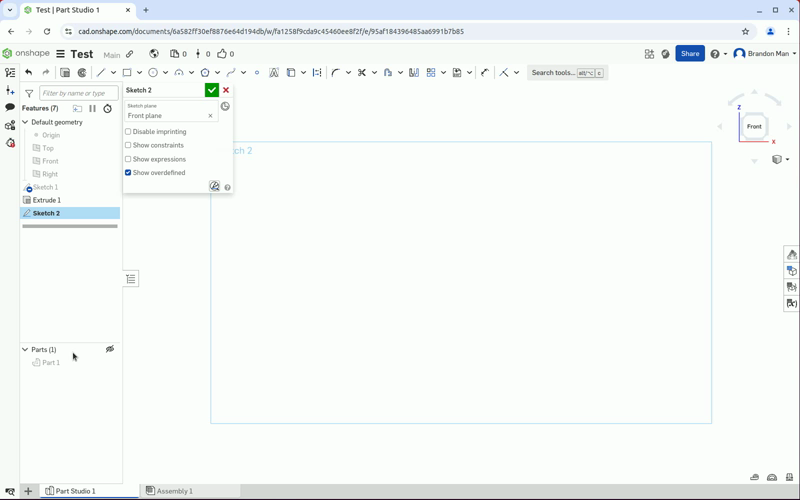
key_down(shift)
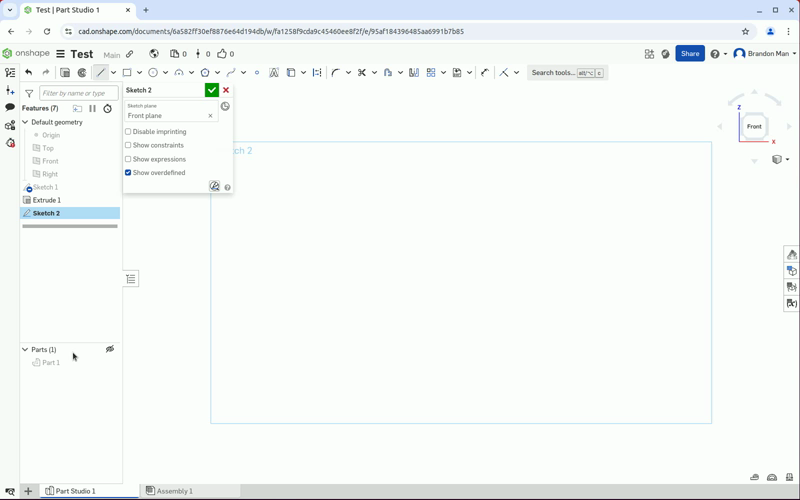
mouse_move(460, 282)
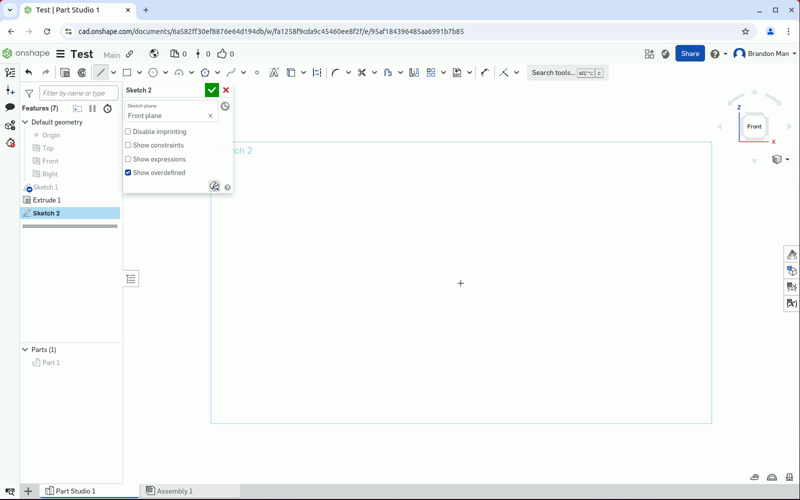
click(460, 282)
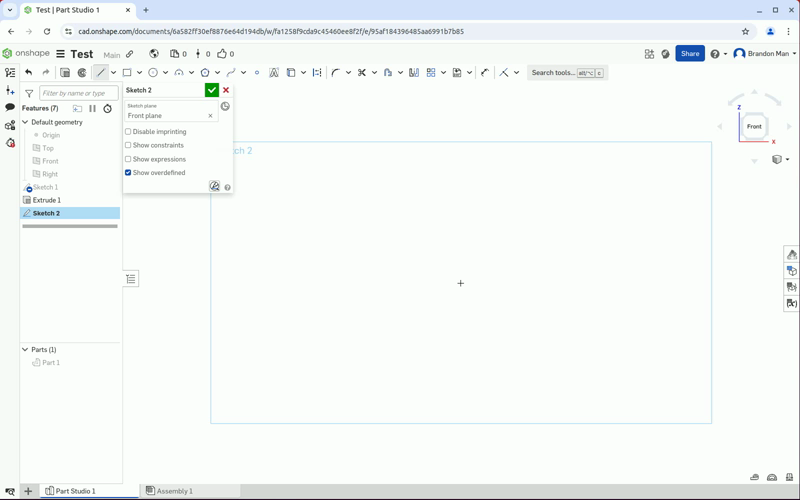
key_up(shift)
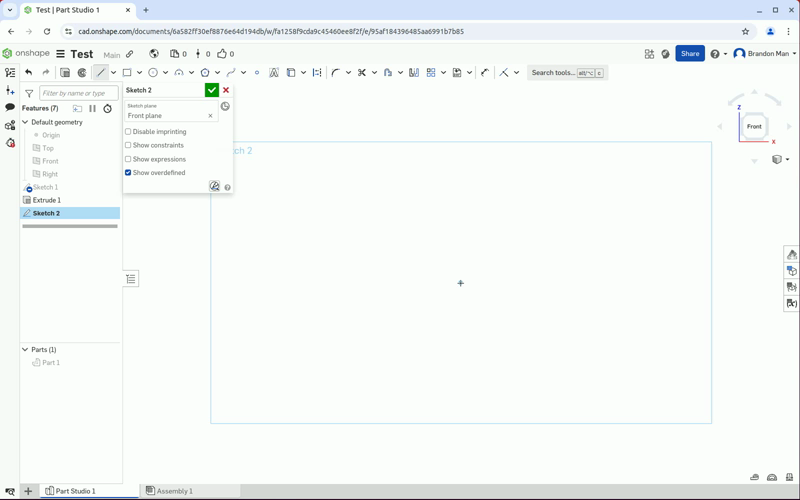
key_down(shift)
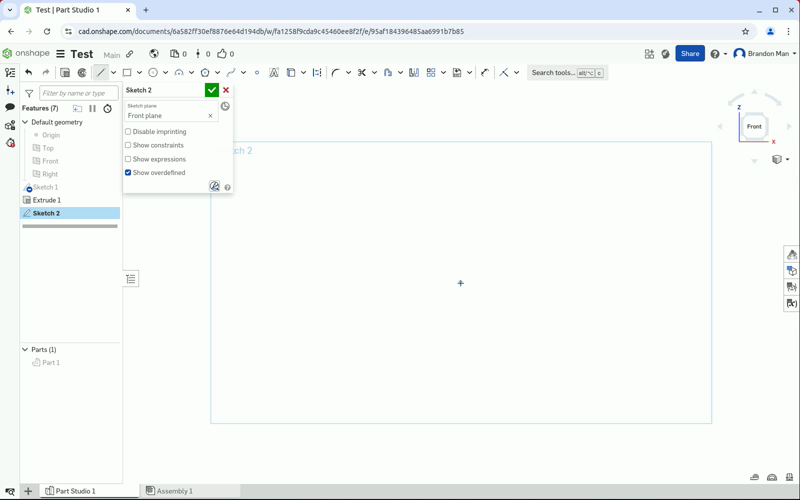
mouse_move(573, 282)
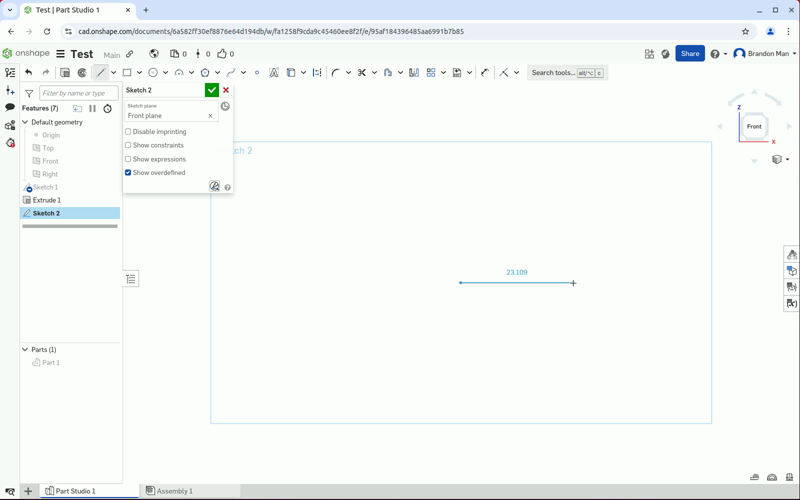
click(573, 282)
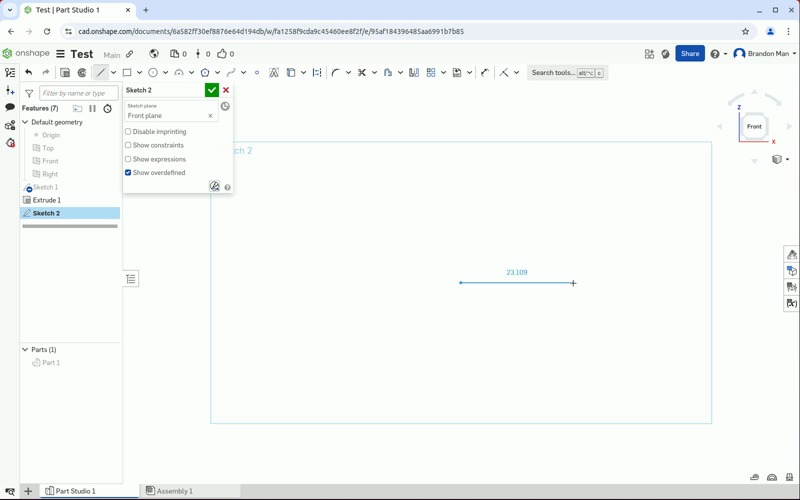
key_up(shift)
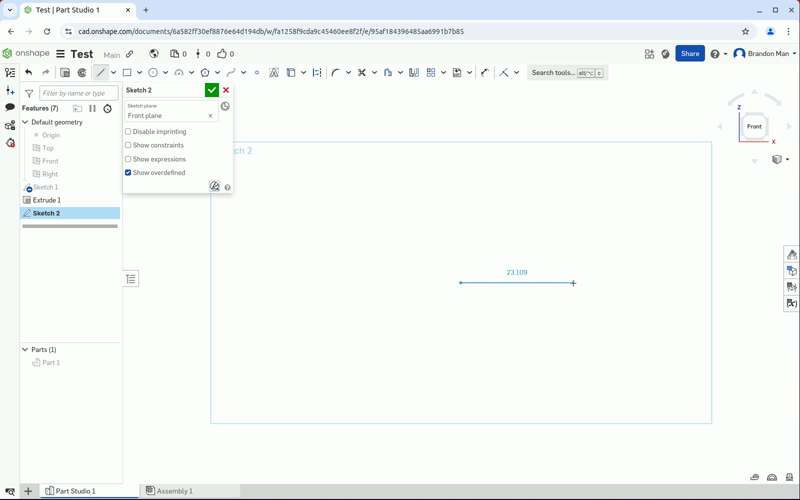
key_down(shift)
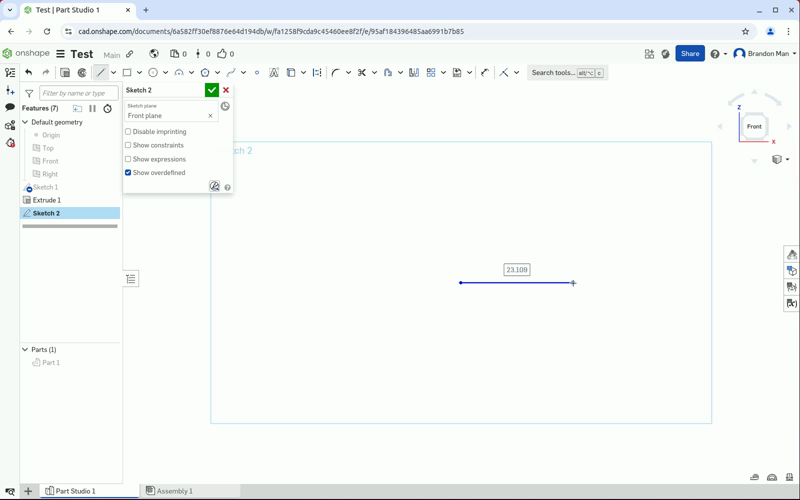
mouse_move(589, 282)
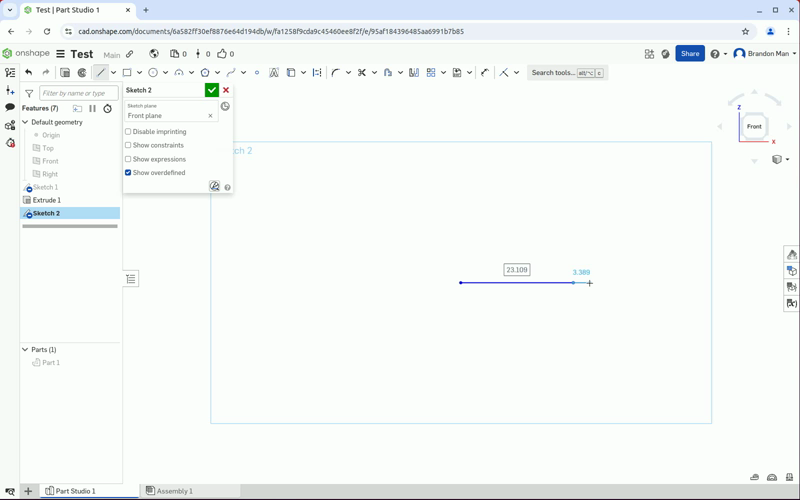
mouse_move(573, 245)
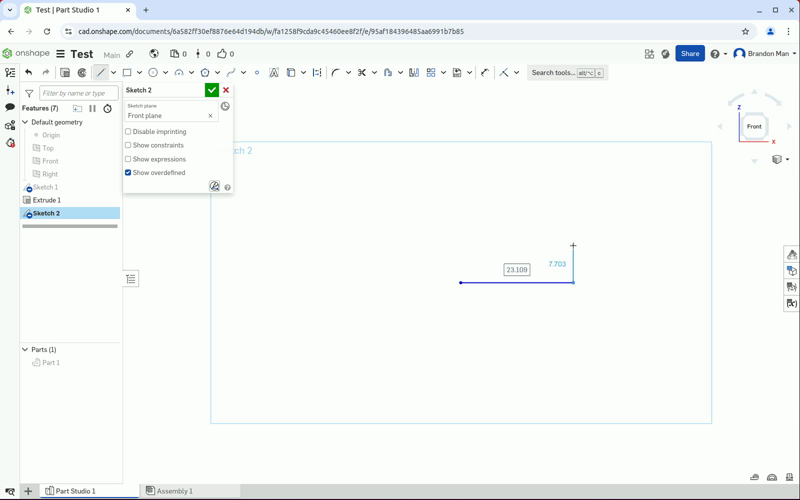
click(573, 245)
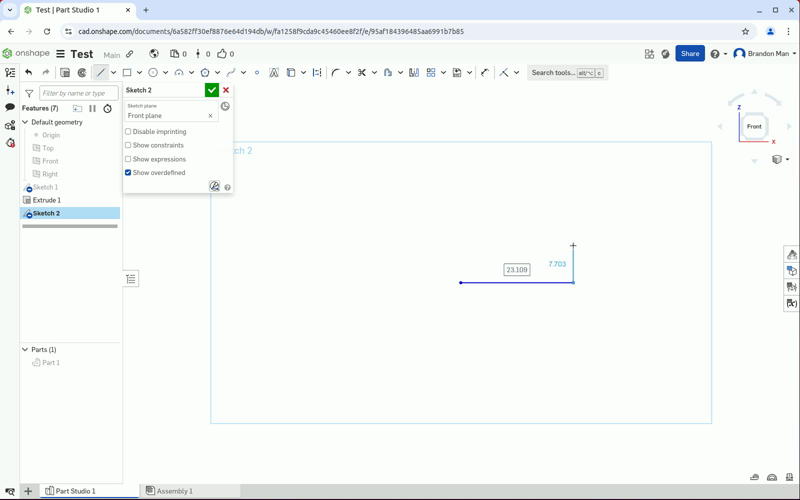
key_up(shift)
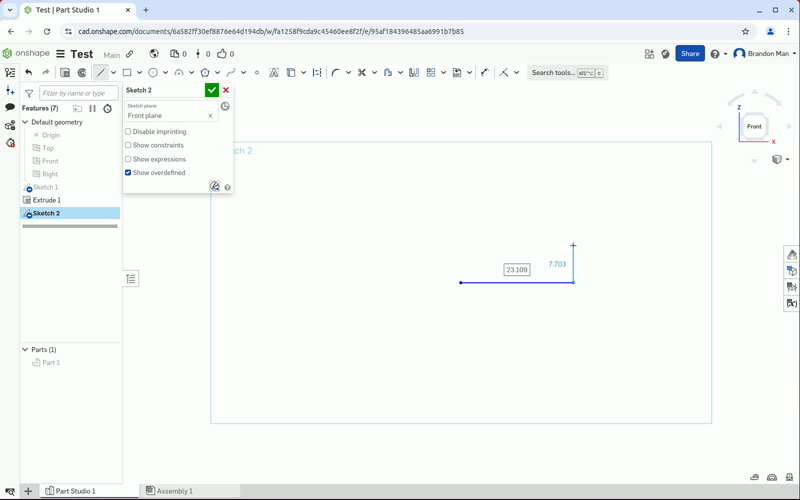
key_down(shift)
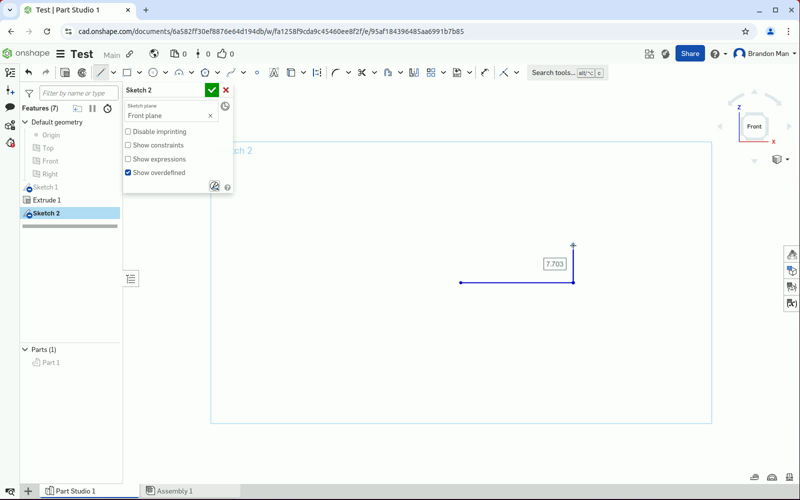
mouse_move(460, 245)
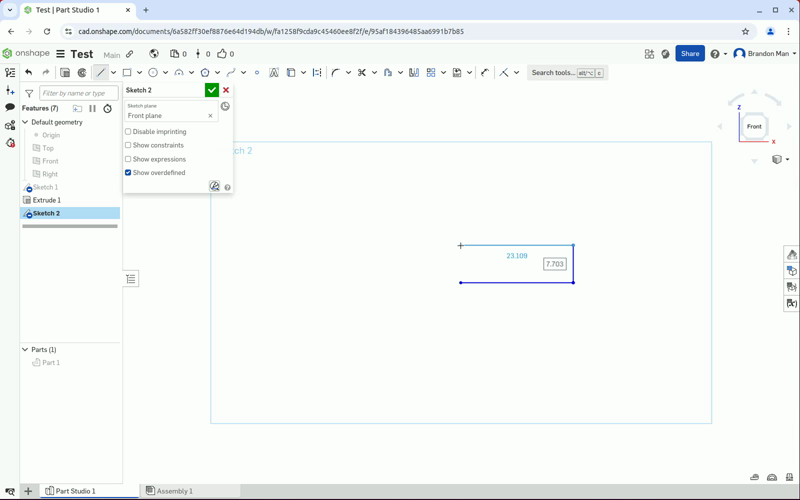
click(460, 245)
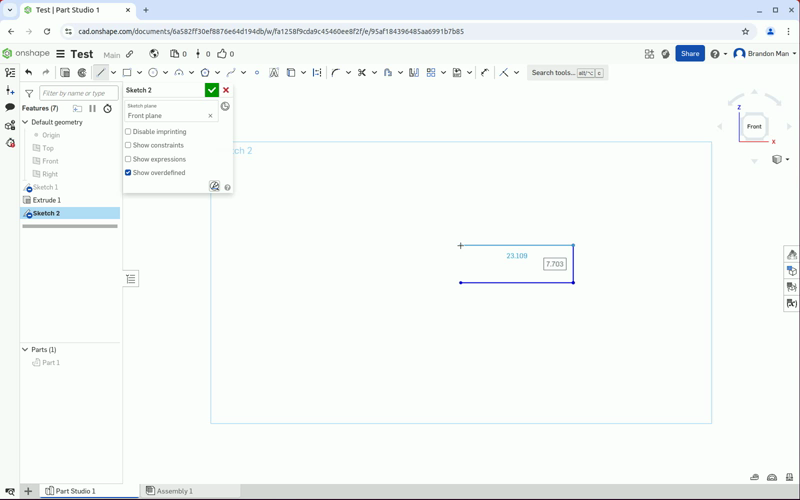
key_up(shift)
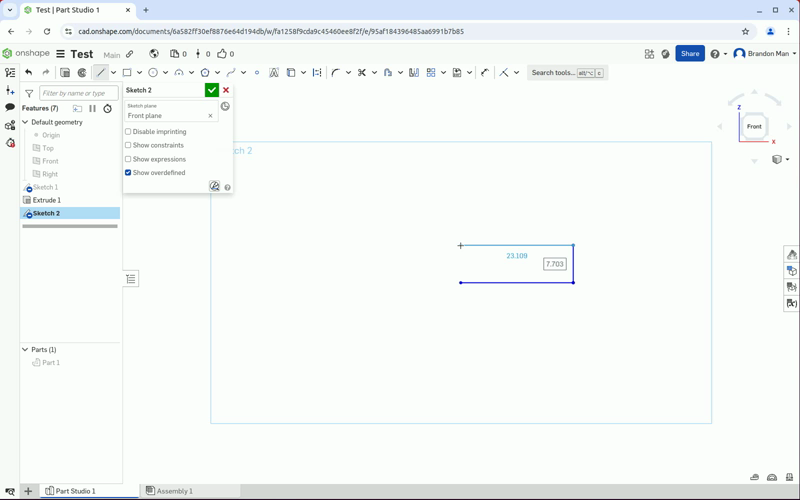
mouse_move(490, 245)
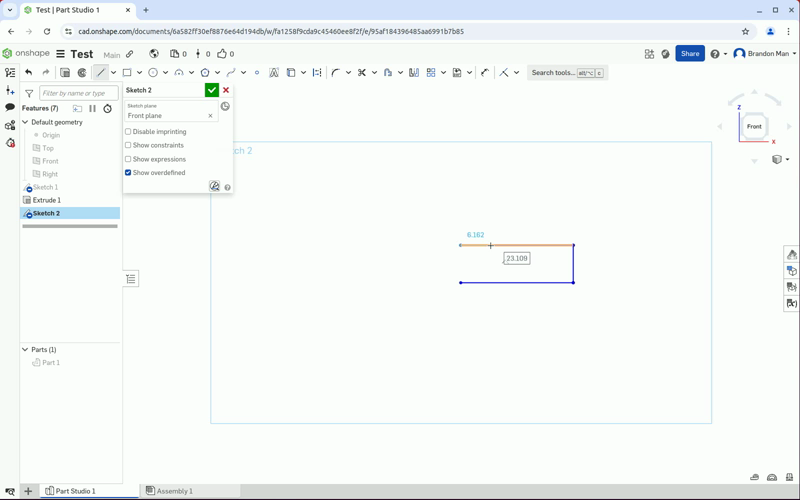
key_down(shift)
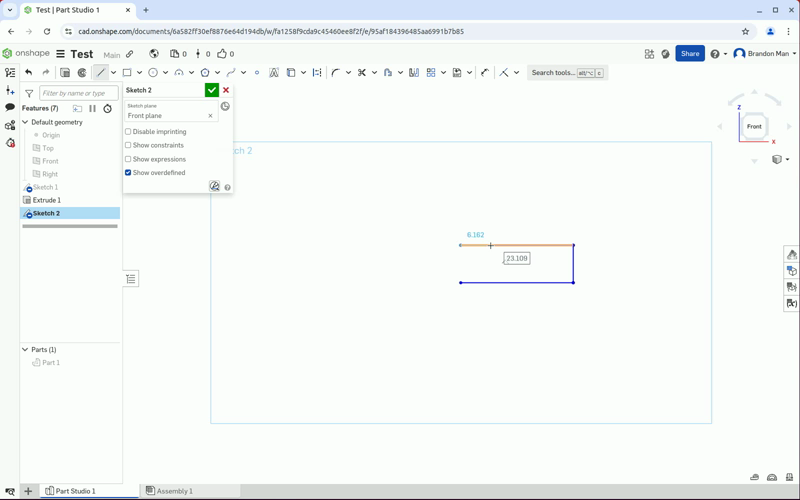
mouse_move(460, 282)
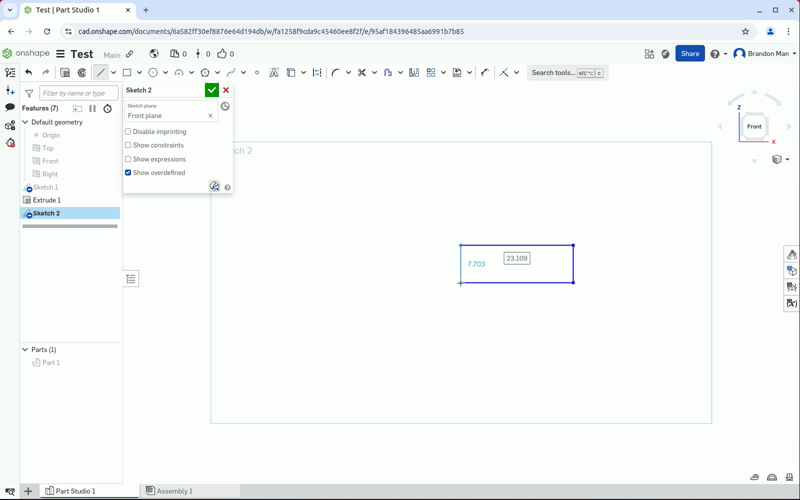
key_up(shift)
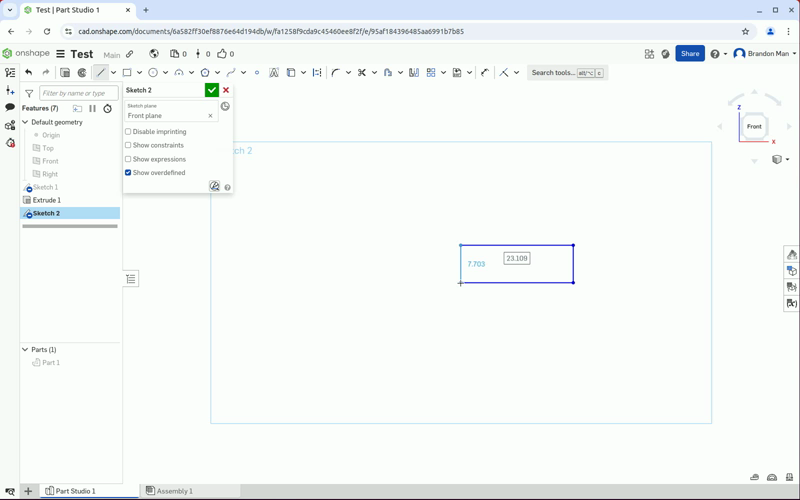
click(460, 282)
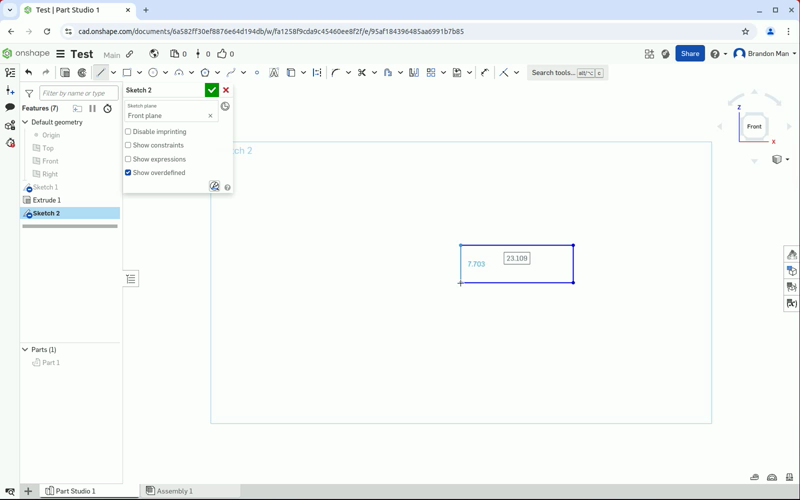
key(esc)
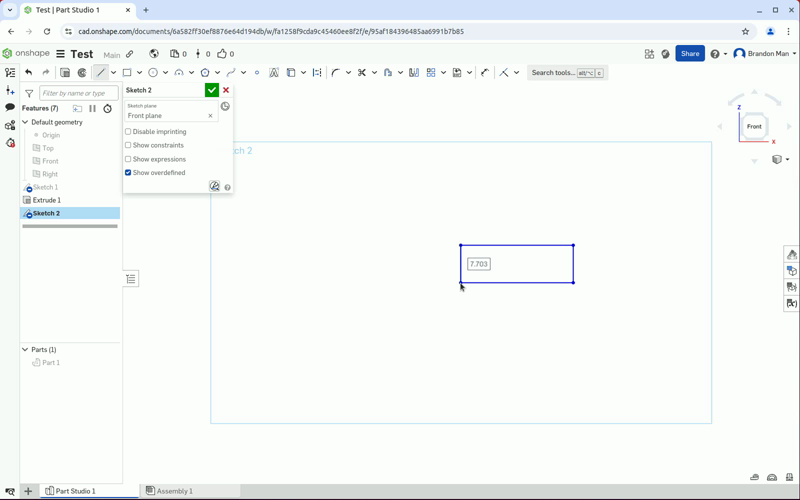
key(l)
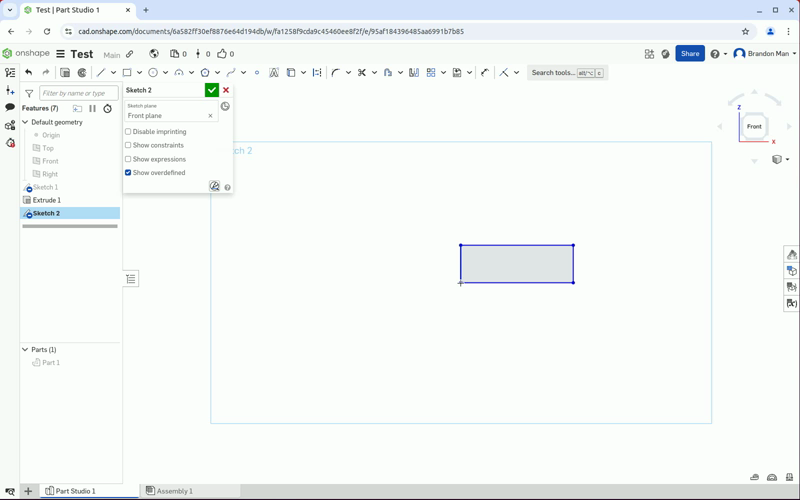
key_down(shift)
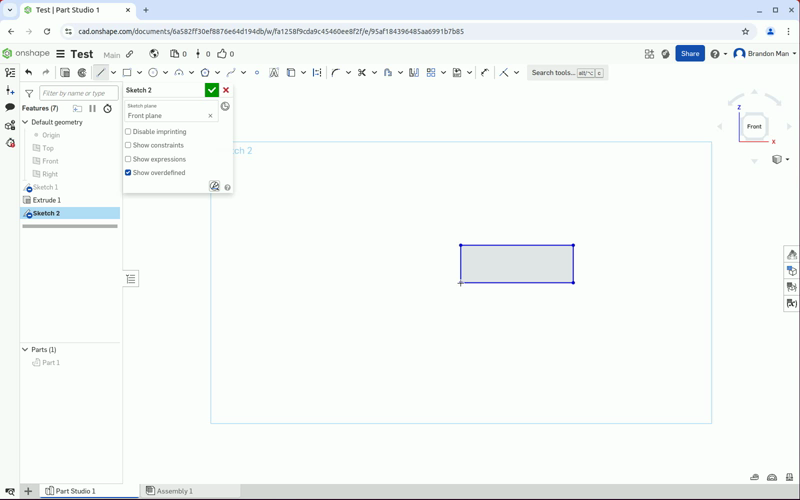
mouse_move(464, 276)
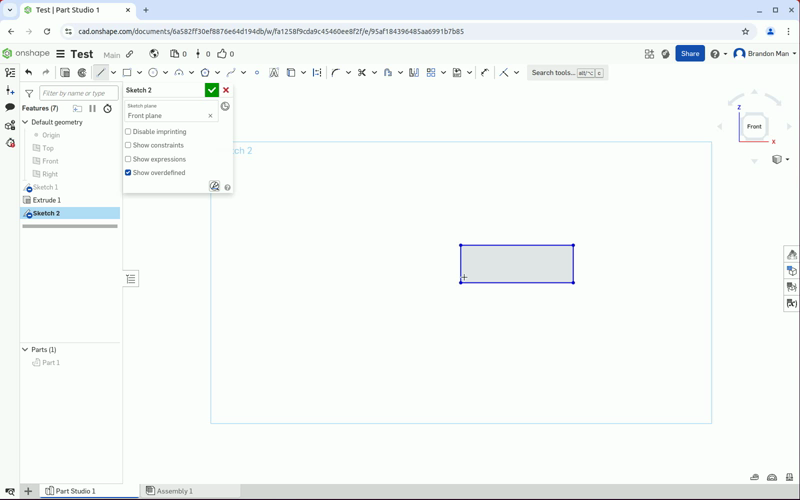
click(464, 276)
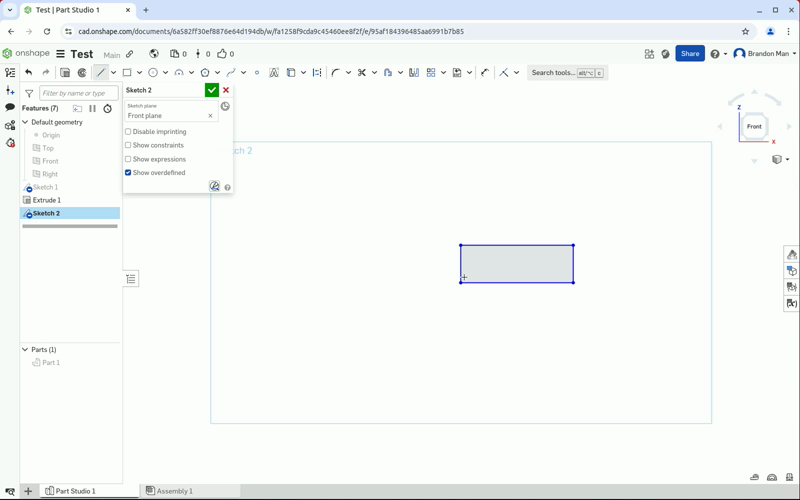
key_up(shift)
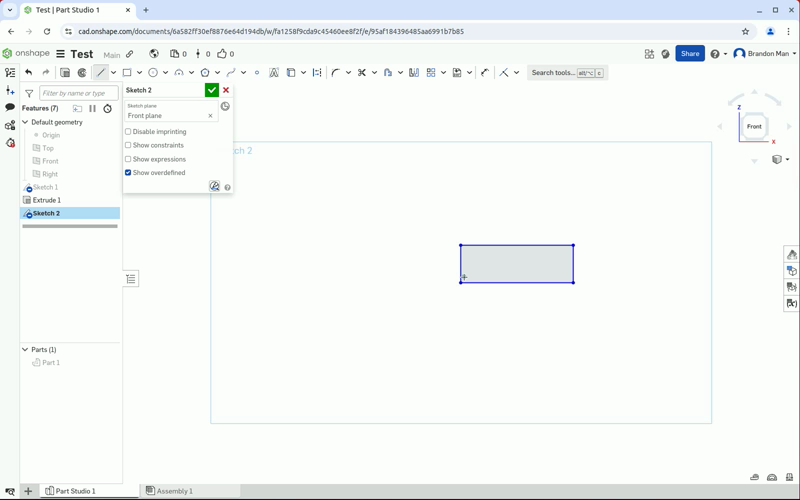
key_down(shift)
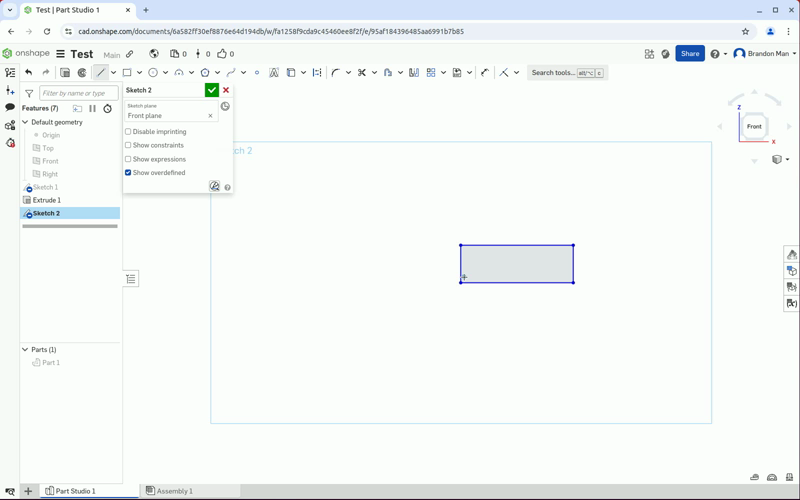
mouse_move(567, 276)
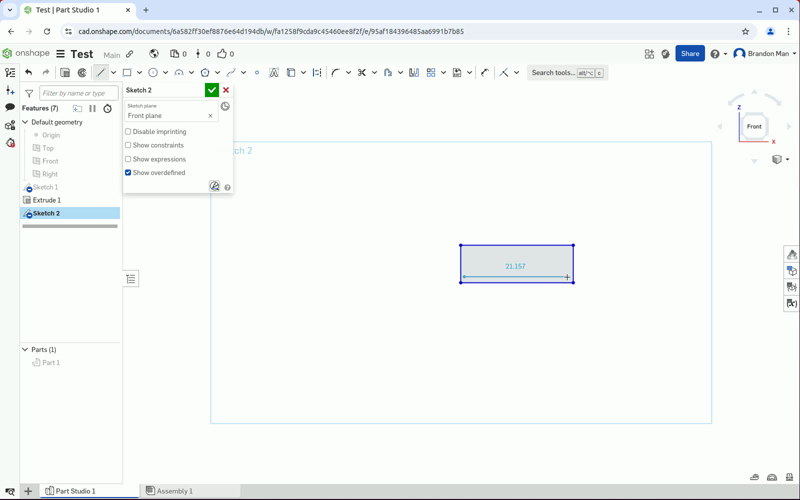
click(567, 276)
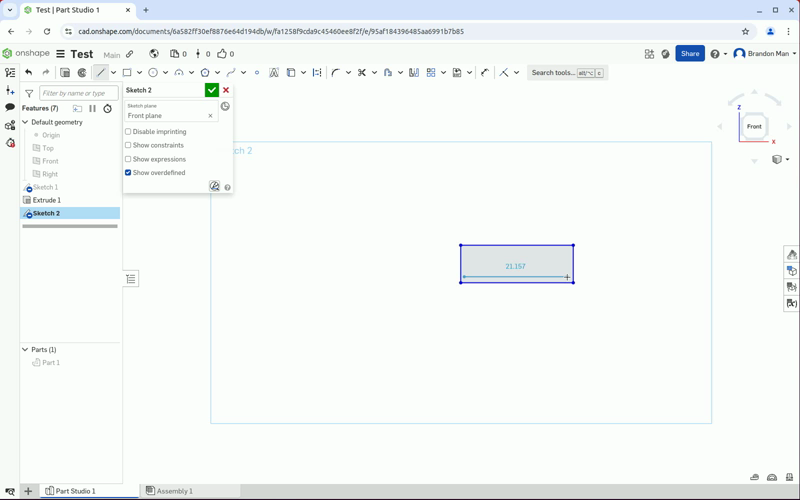
key_up(shift)
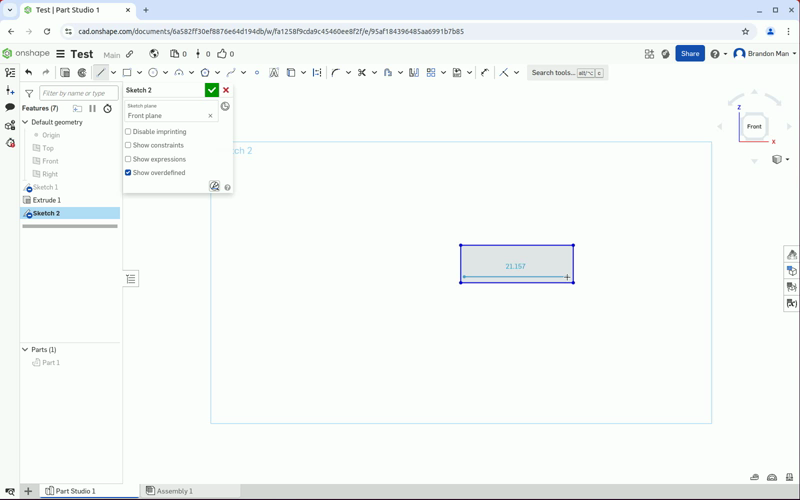
key_down(shift)
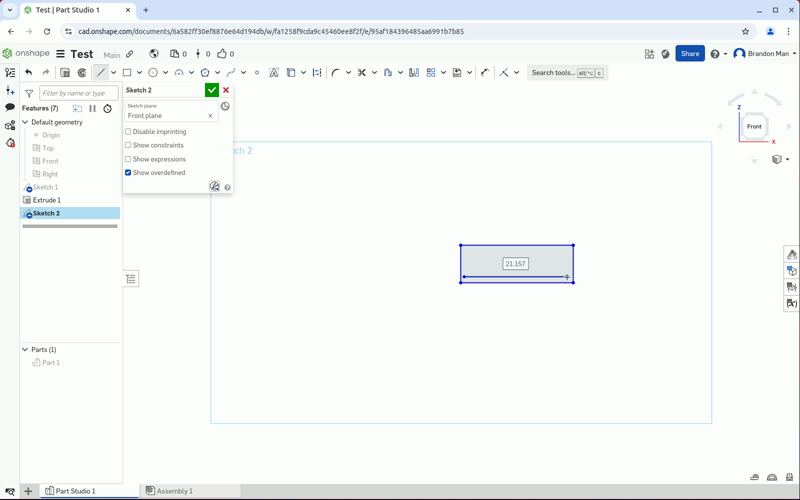
mouse_move(589, 276)
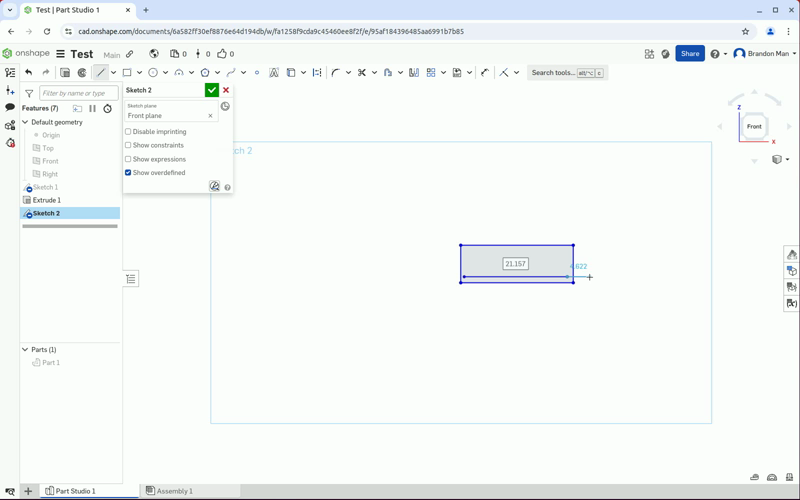
mouse_move(567, 250)
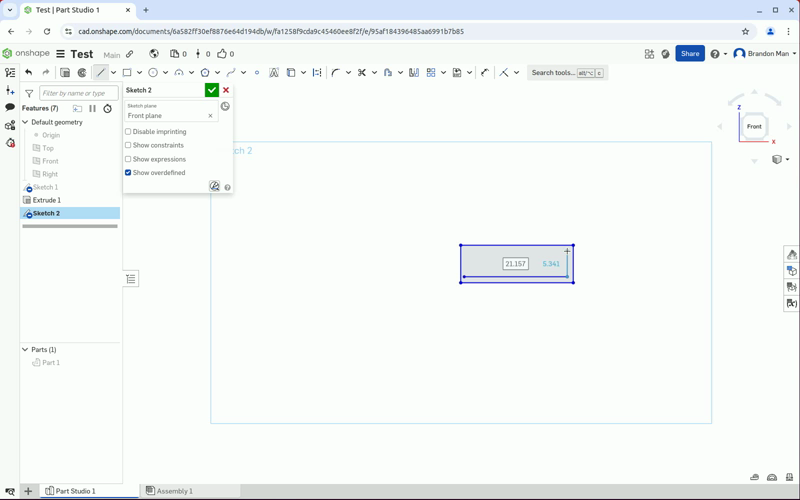
click(567, 250)
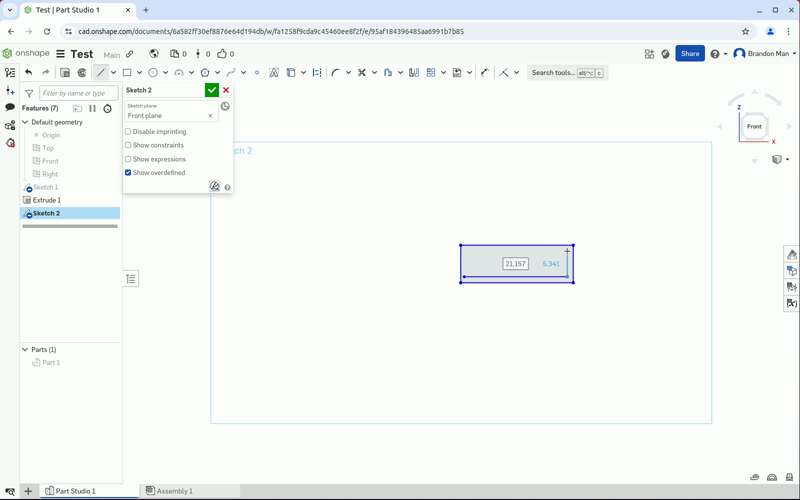
key_up(shift)
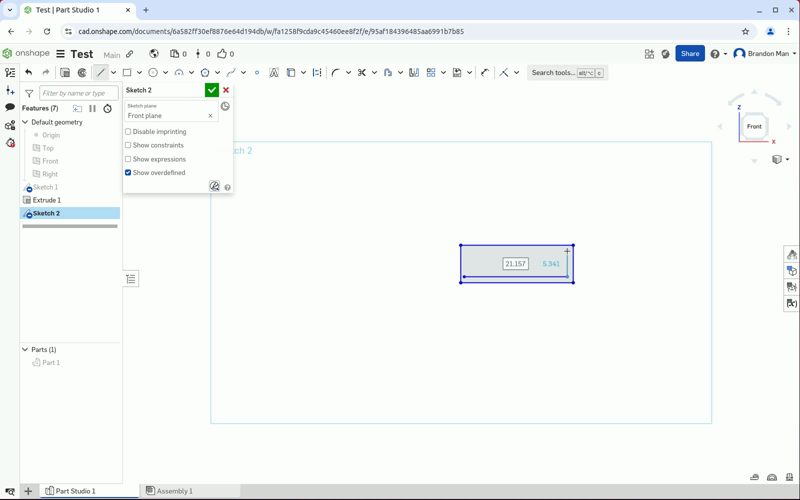
key_down(shift)
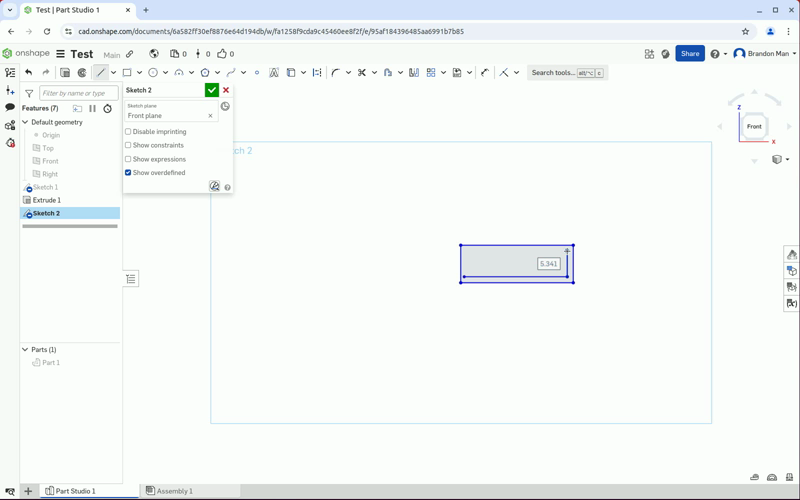
mouse_move(464, 250)
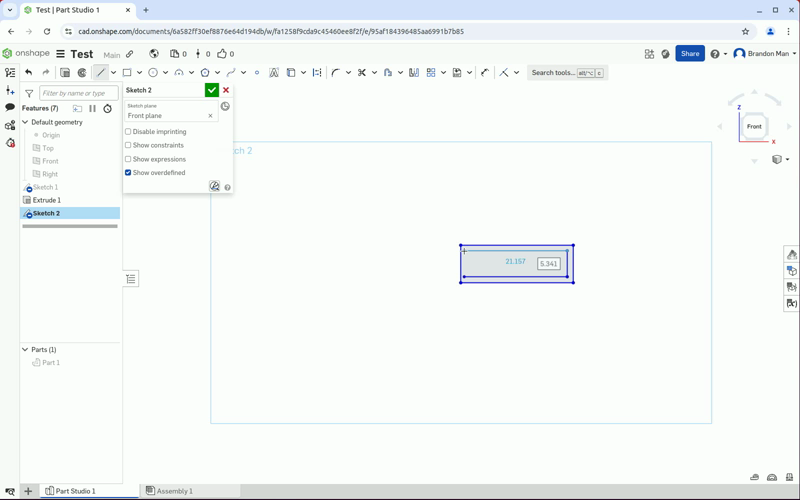
click(464, 250)
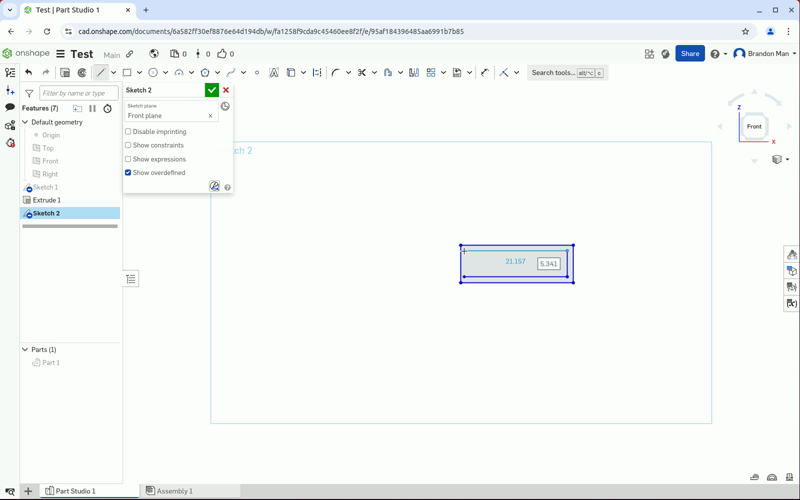
key_up(shift)
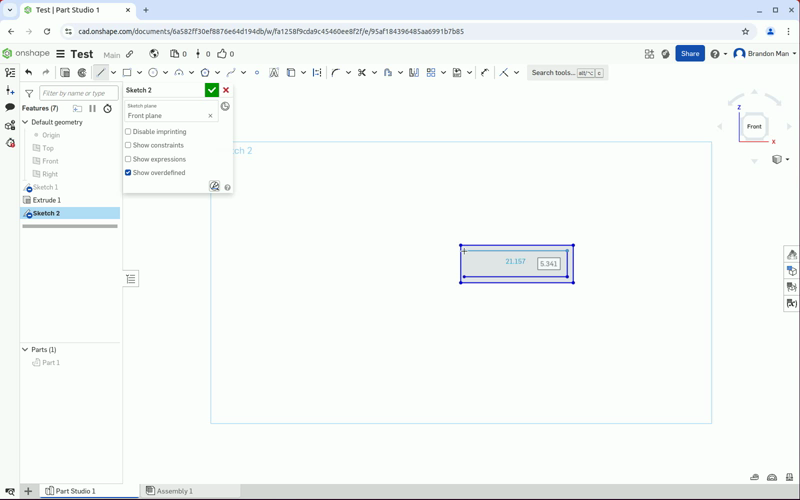
mouse_move(494, 250)
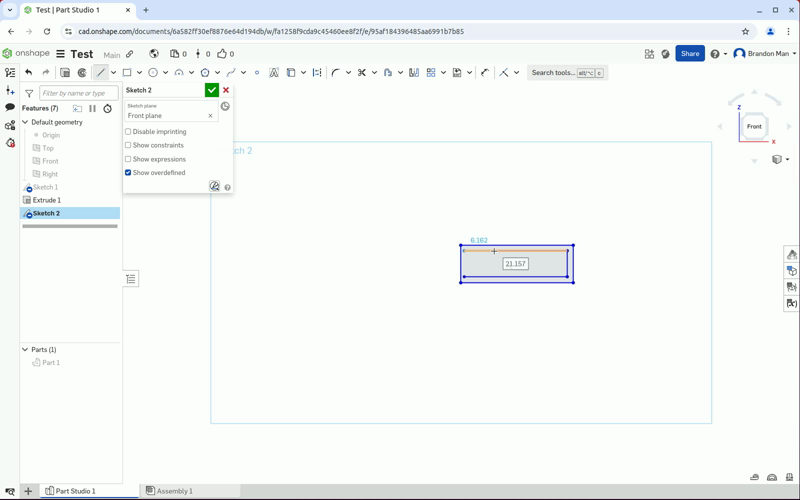
key_down(shift)
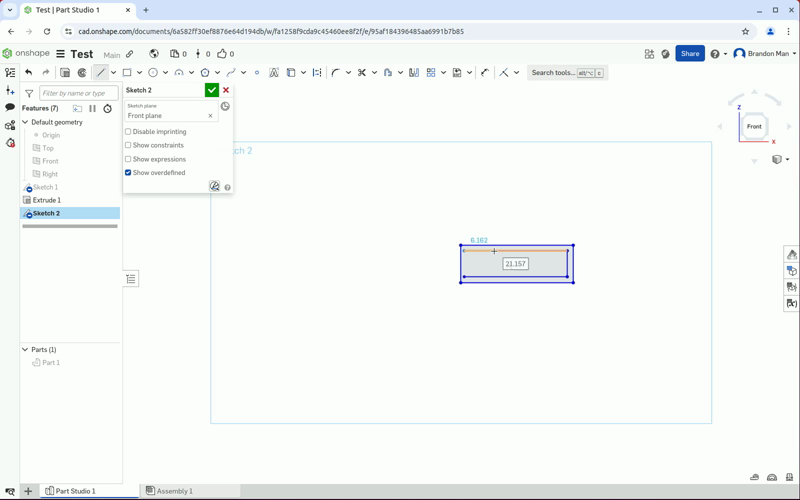
mouse_move(464, 276)
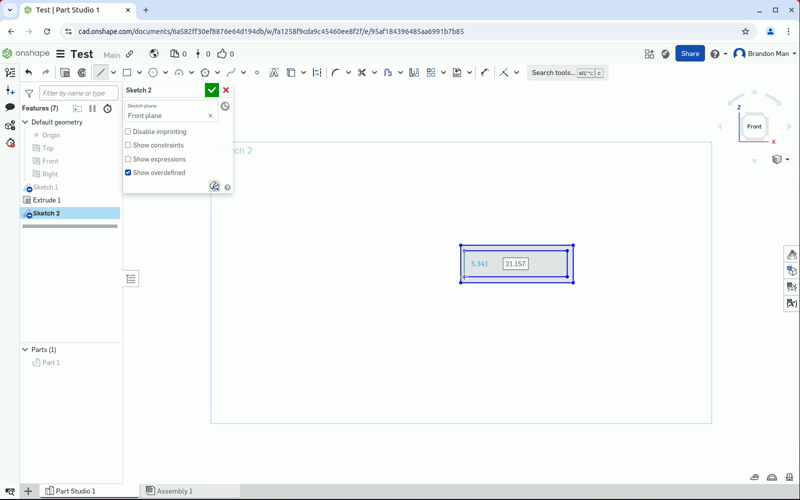
key_up(shift)
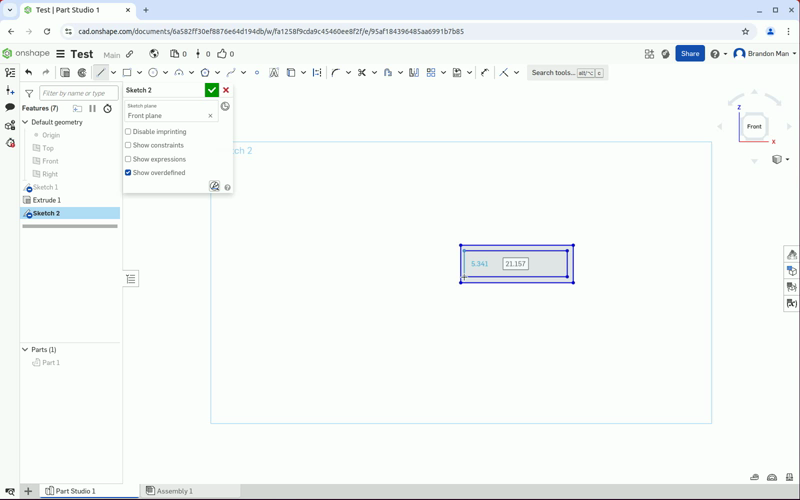
click(464, 276)
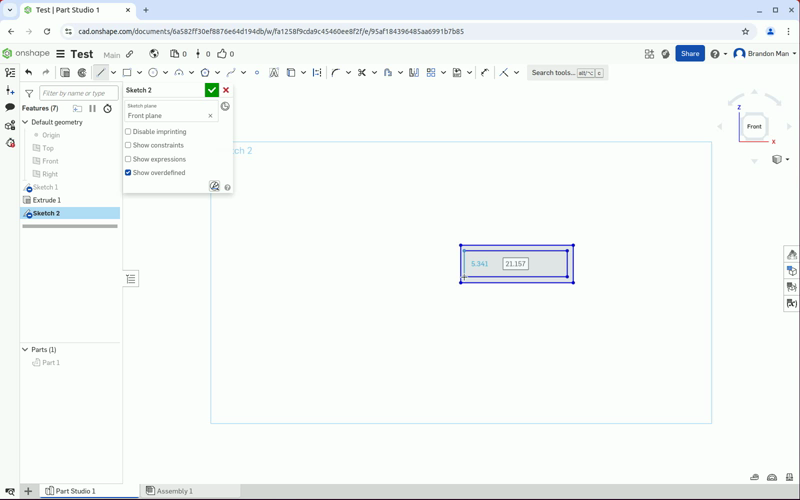
key(esc)
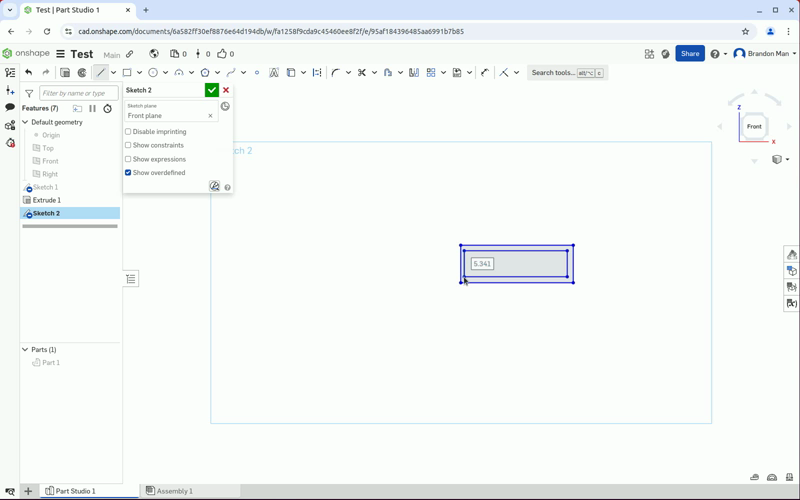
mouse_move(570, 252)
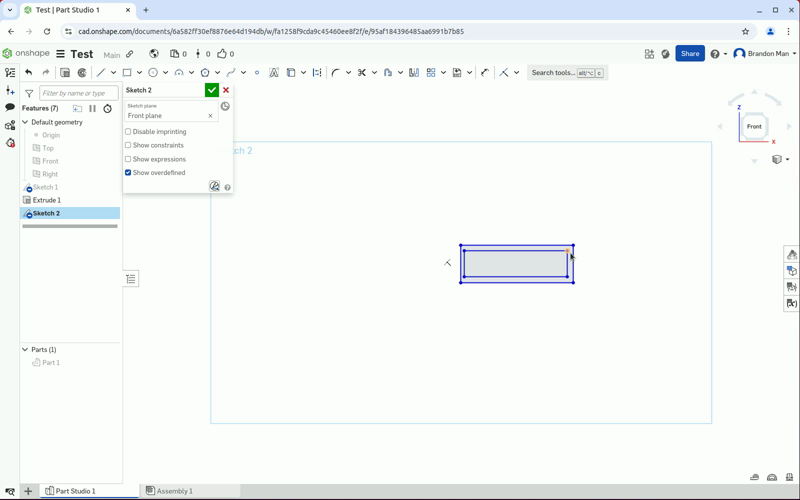
scroll(6)
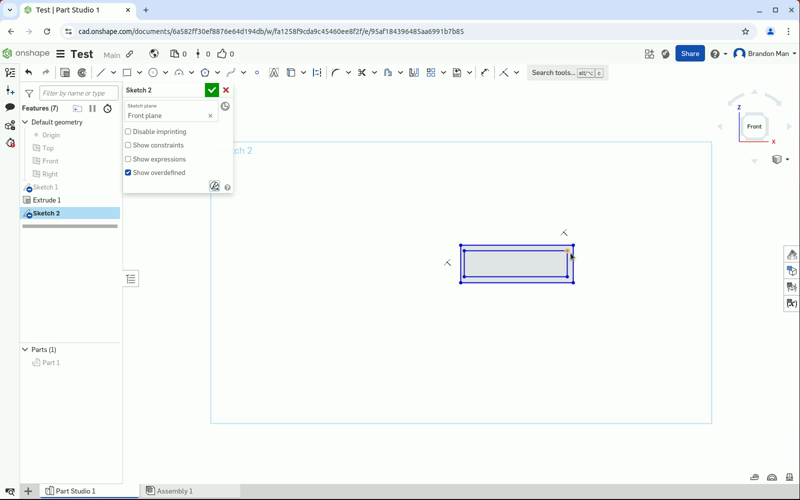
scroll(6)
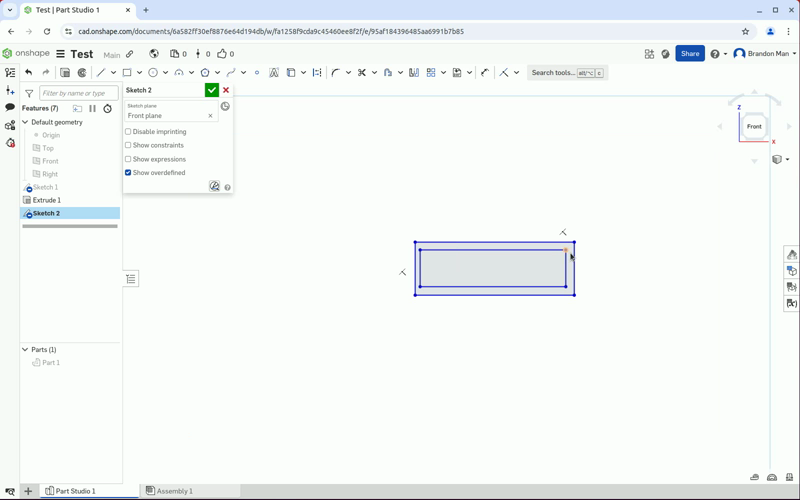
scroll(6)
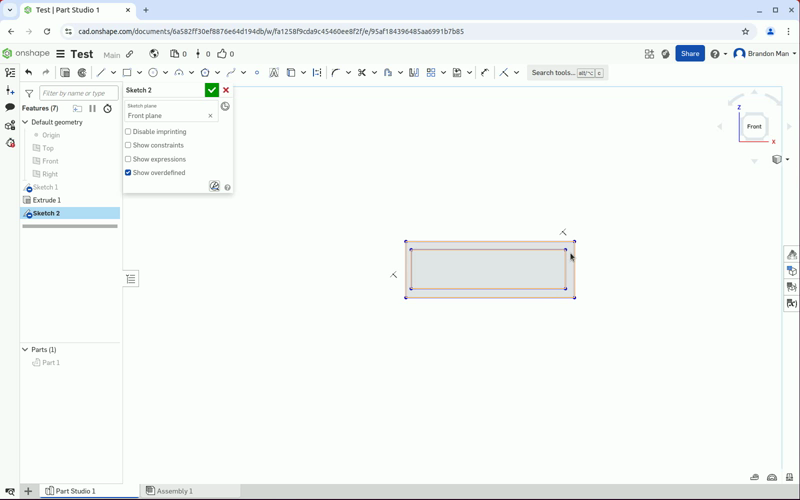
scroll(6)
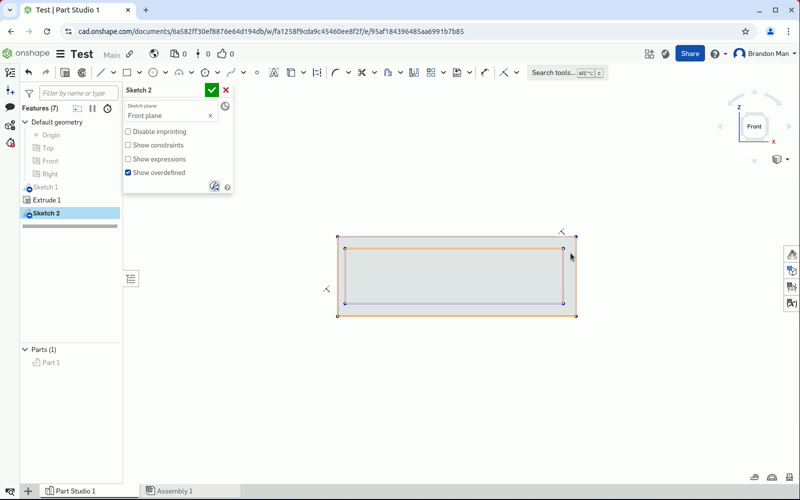
scroll(6)
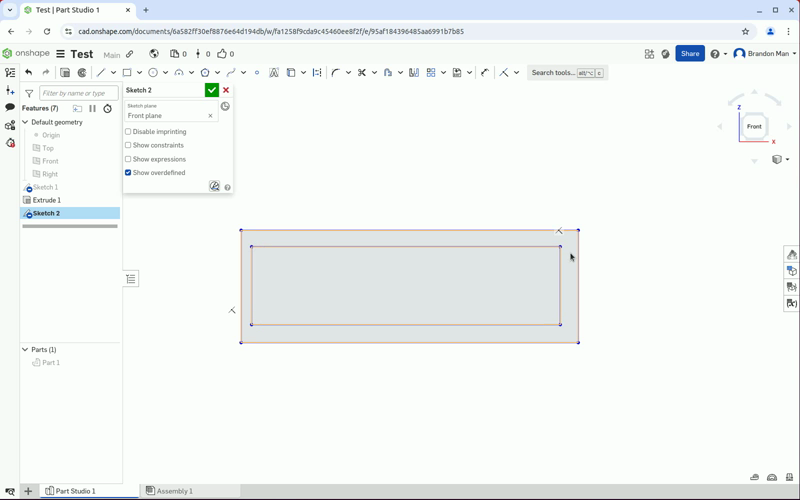
scroll(6)
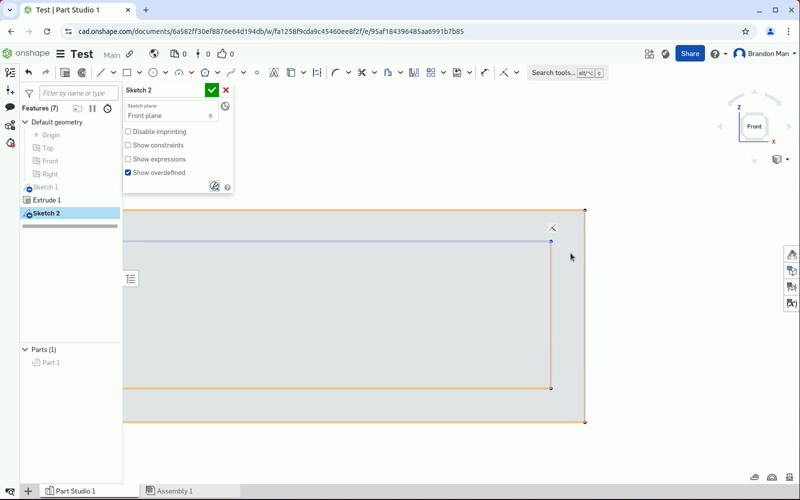
scroll(6)
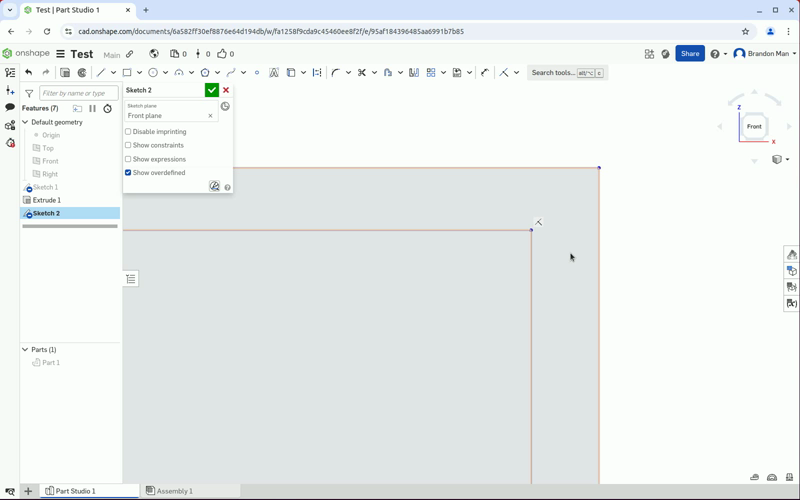
click(570, 252)
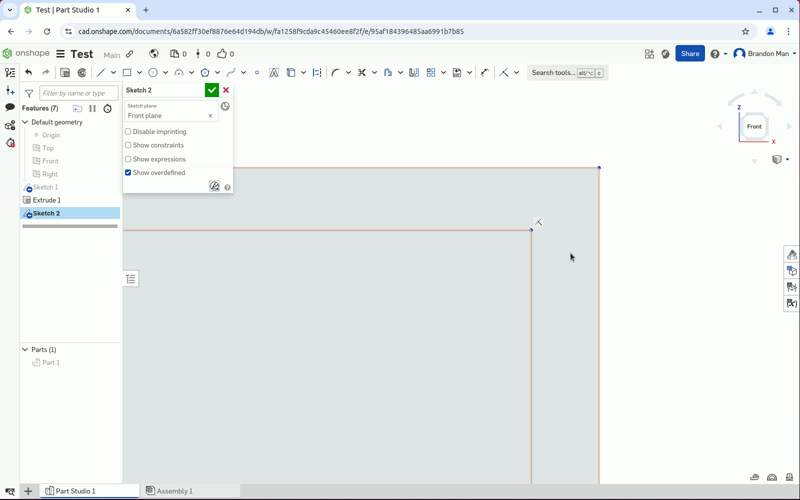
scroll(-6)
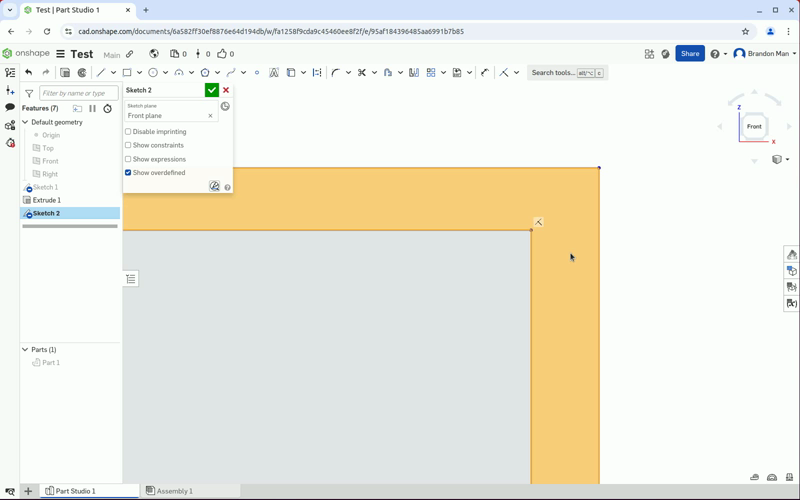
scroll(-6)
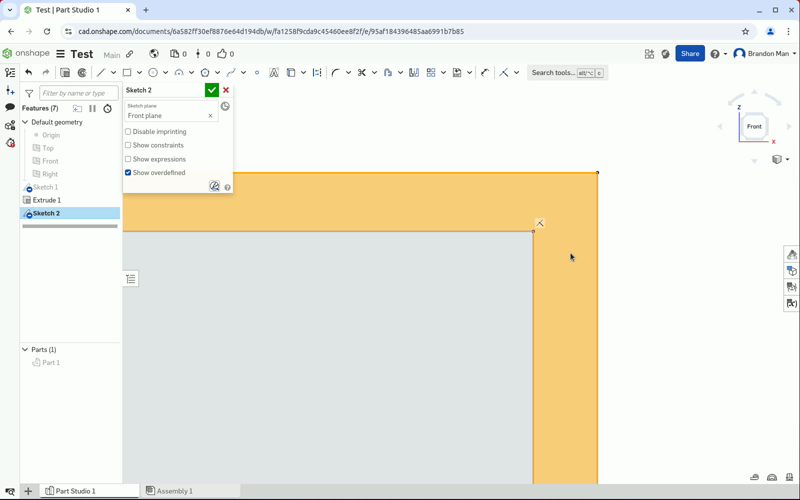
scroll(-6)
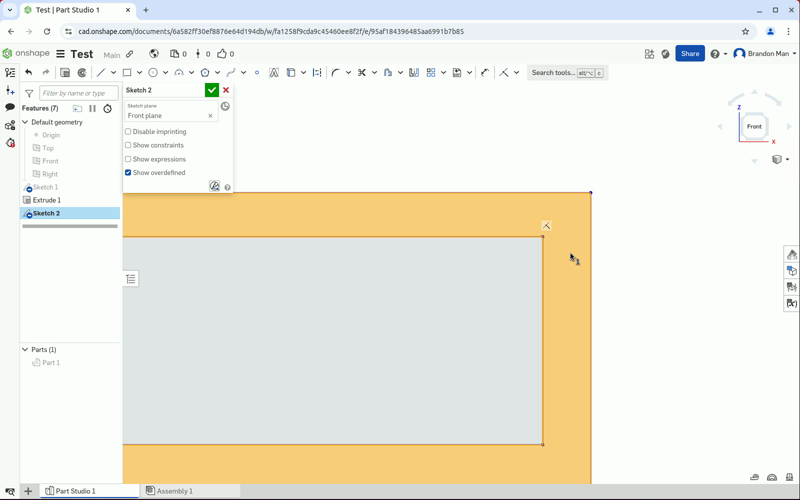
scroll(-6)
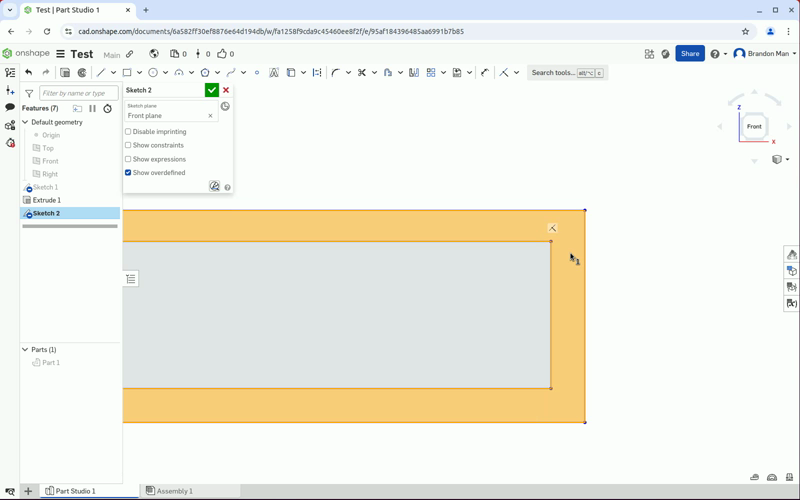
scroll(-6)
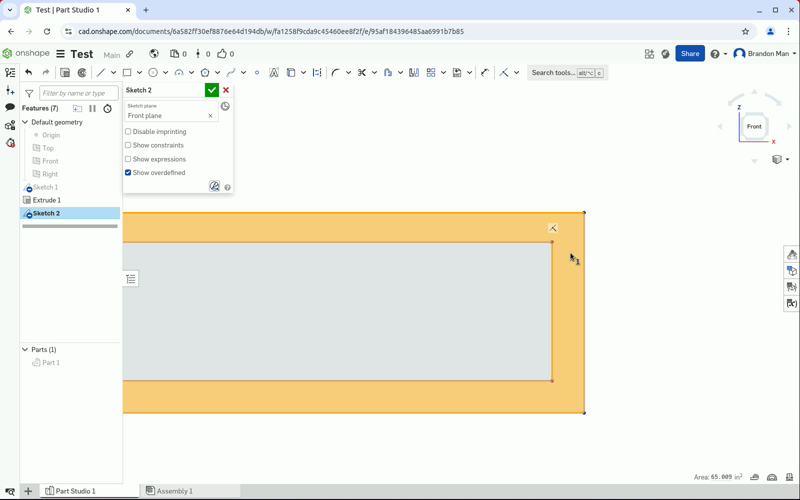
scroll(-6)
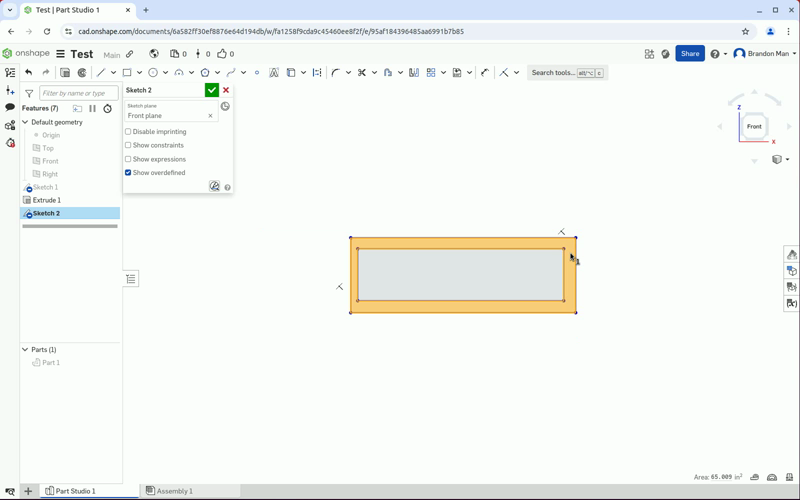
scroll(-6)
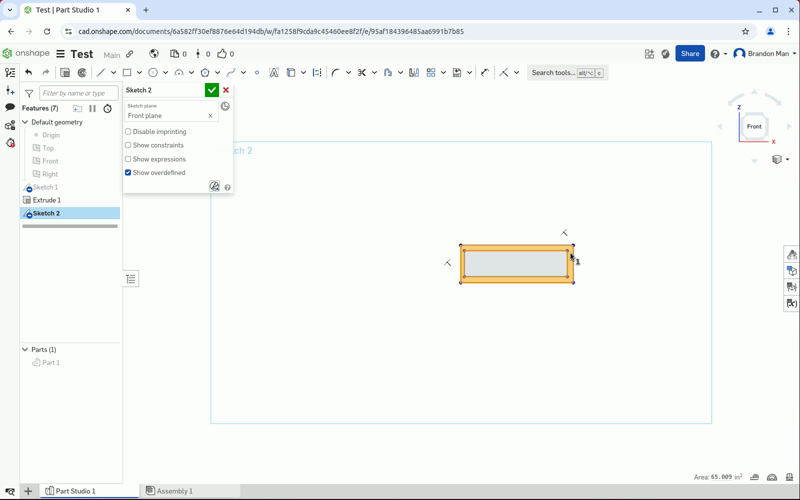
mouse_move(73, 352)
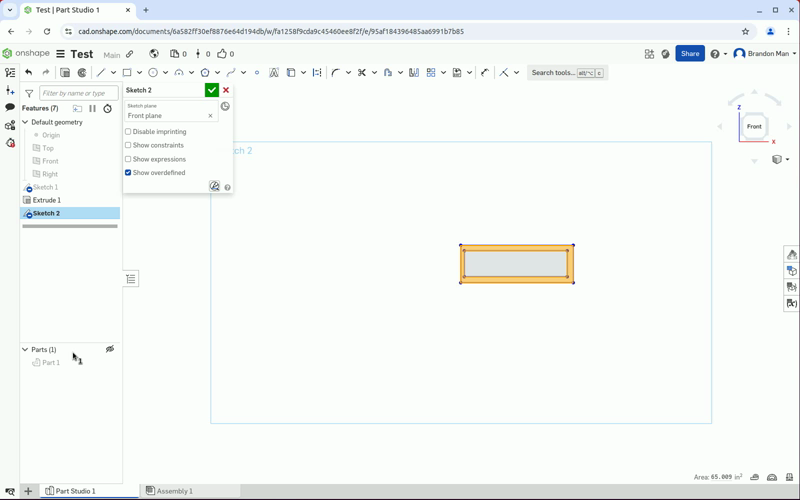
key(shift+y)
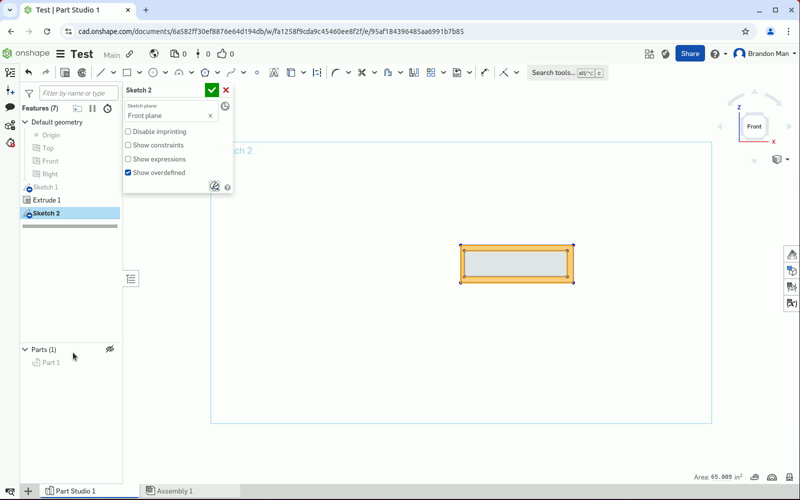
key(shift+e)
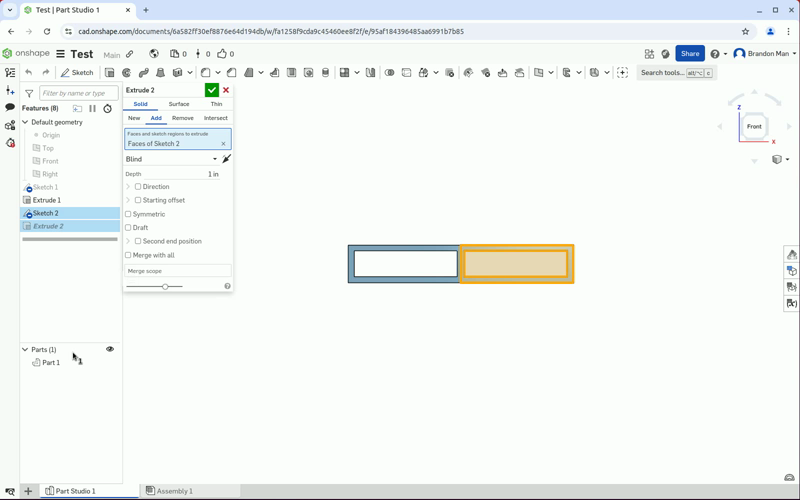
mouse_move(143, 106)
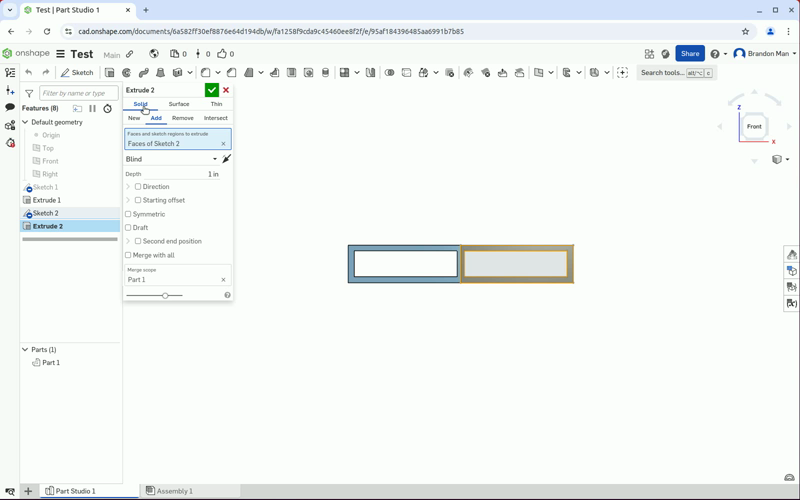
click(143, 106)
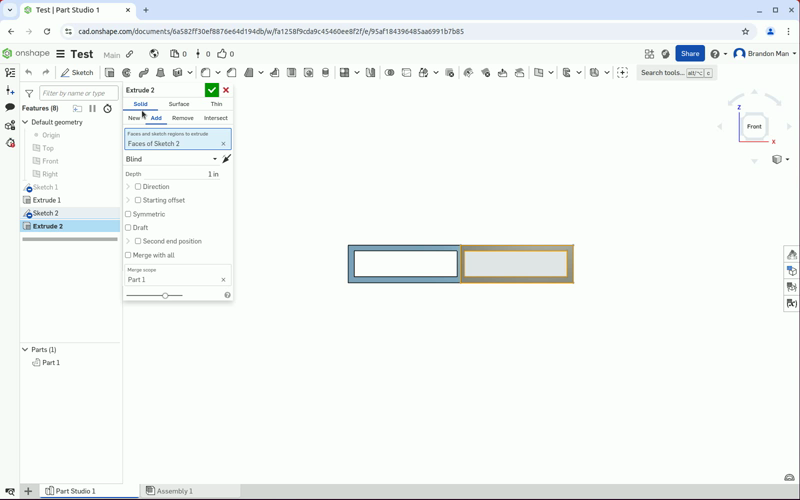
mouse_move(137, 120)
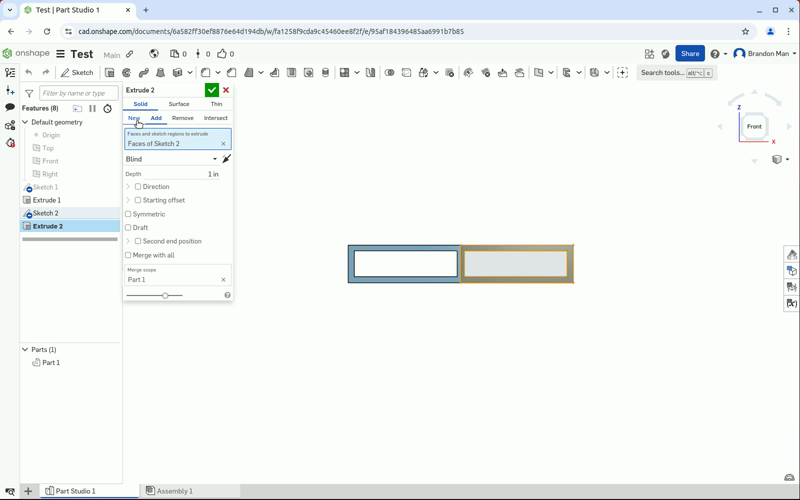
click(137, 120)
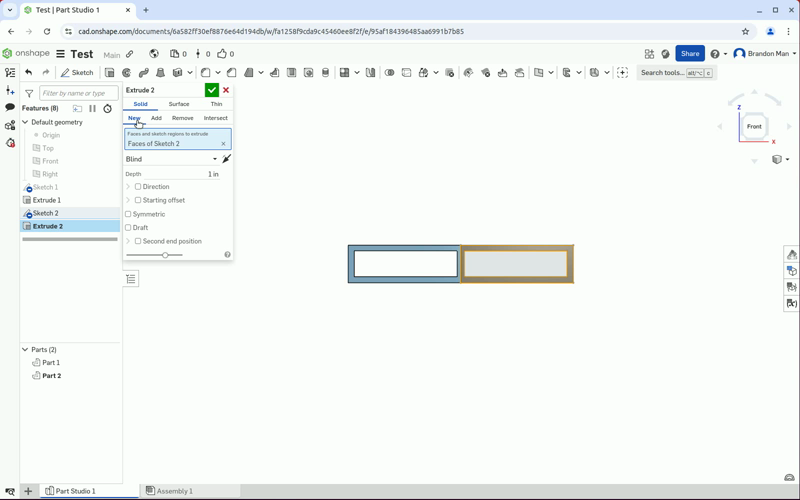
key(tab, 4)
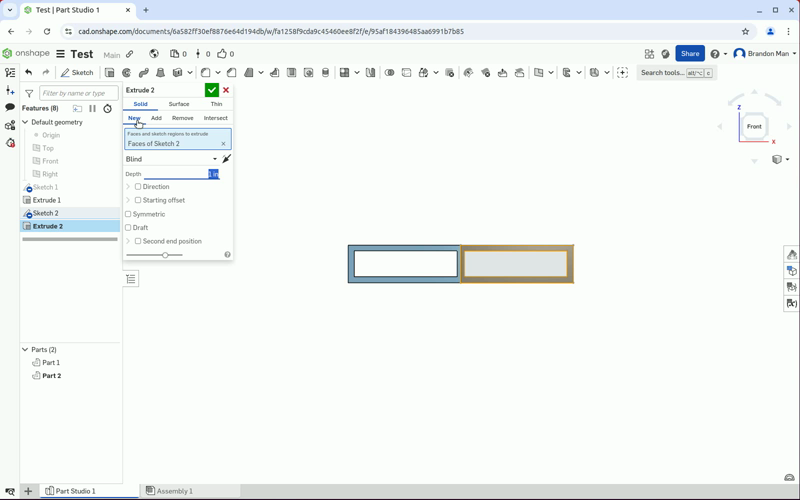
text(27.922)
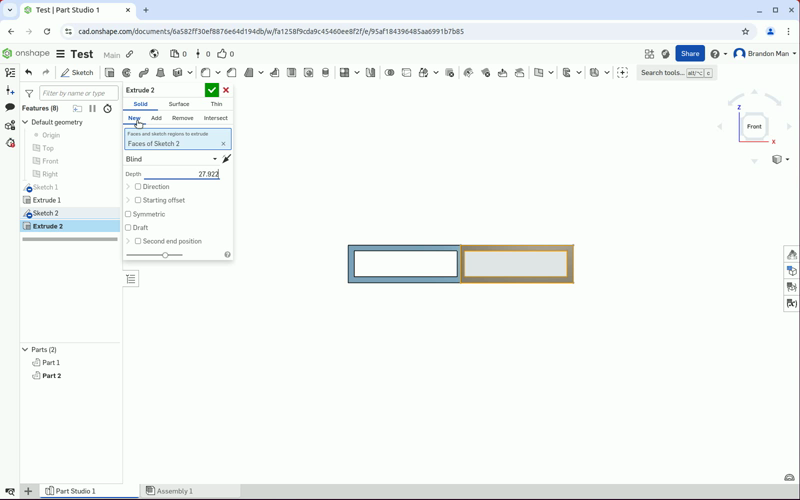
key(tab, 3)
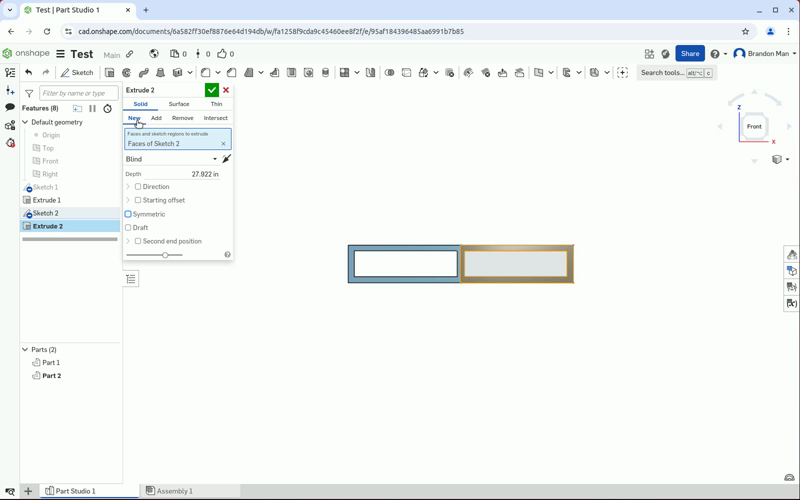
key(space)
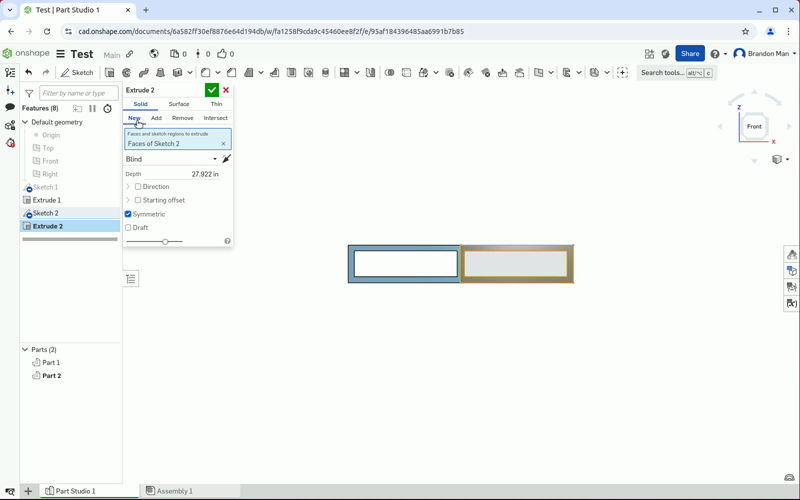
key(enter)
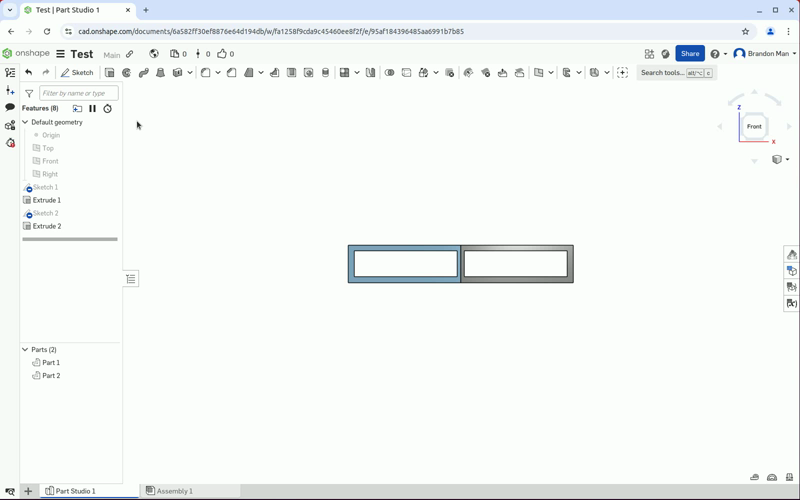
key(shift+h)
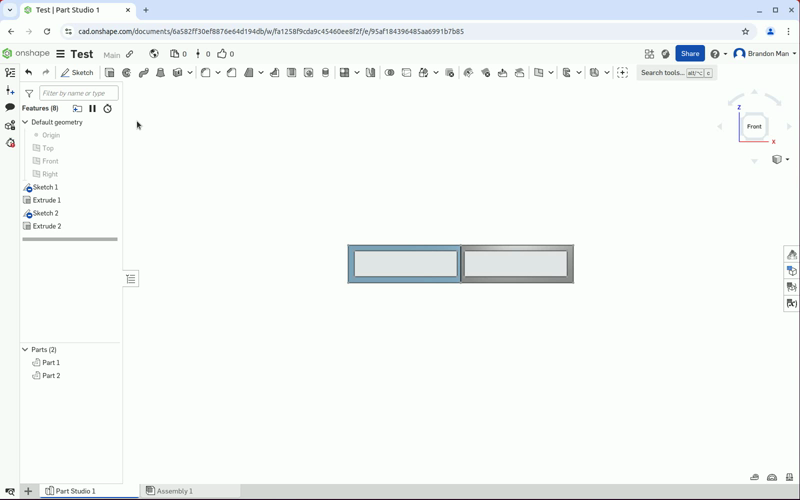
key(shift+h)
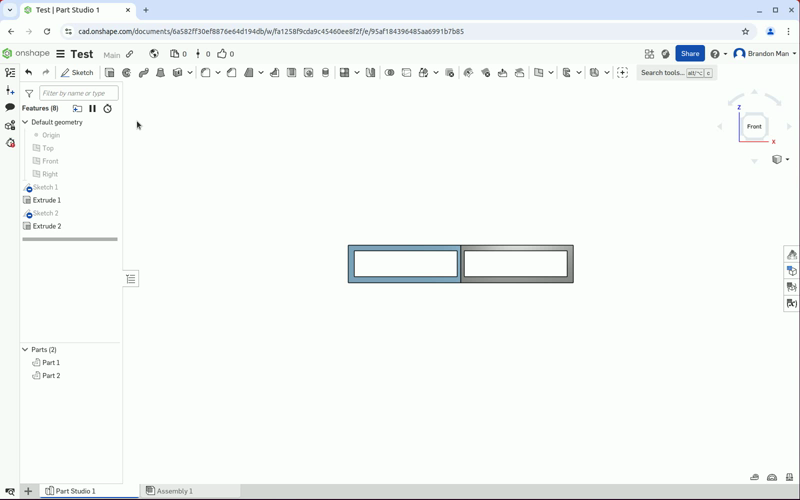
mouse_move(73, 189)
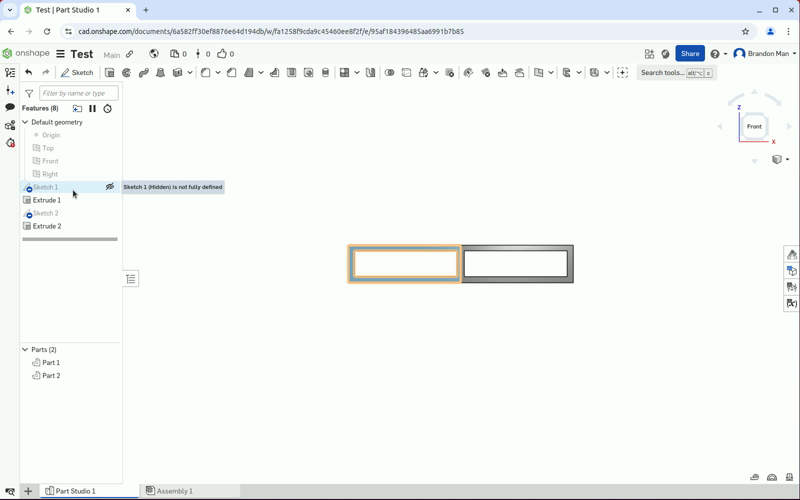
click(73, 189)
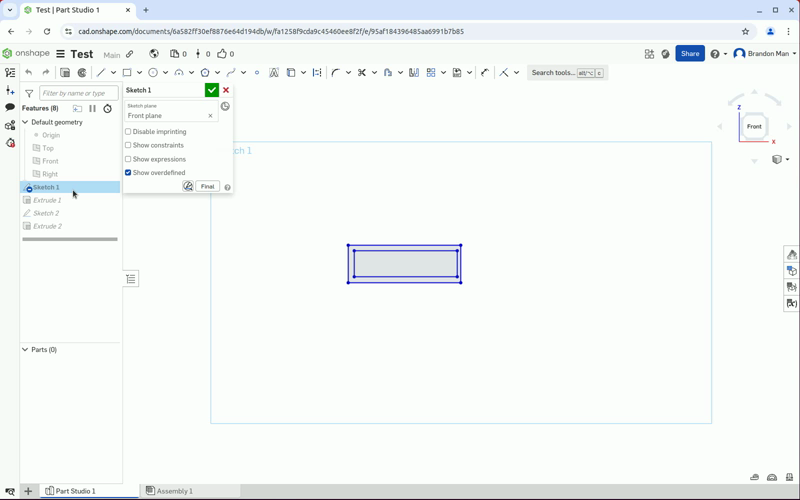
mouse_move(229, 92)
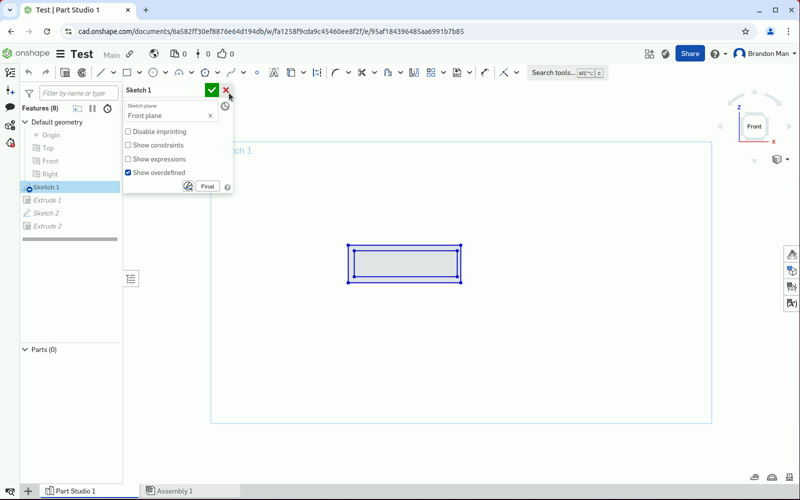
click(229, 92)
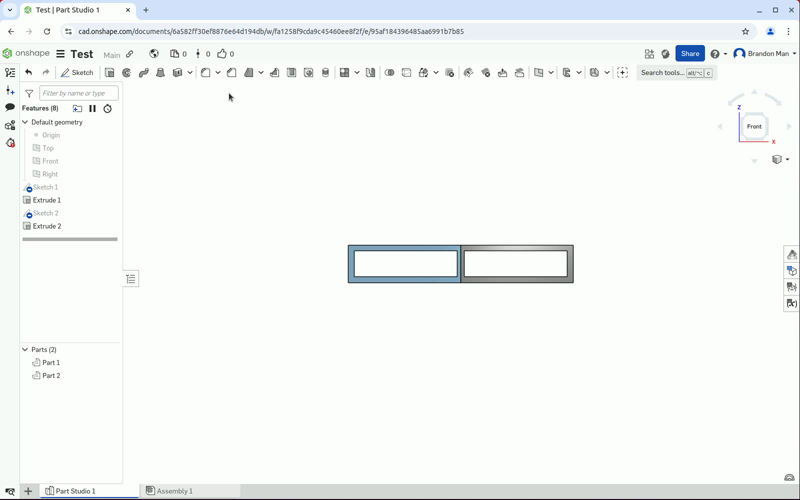
mouse_move(73, 352)
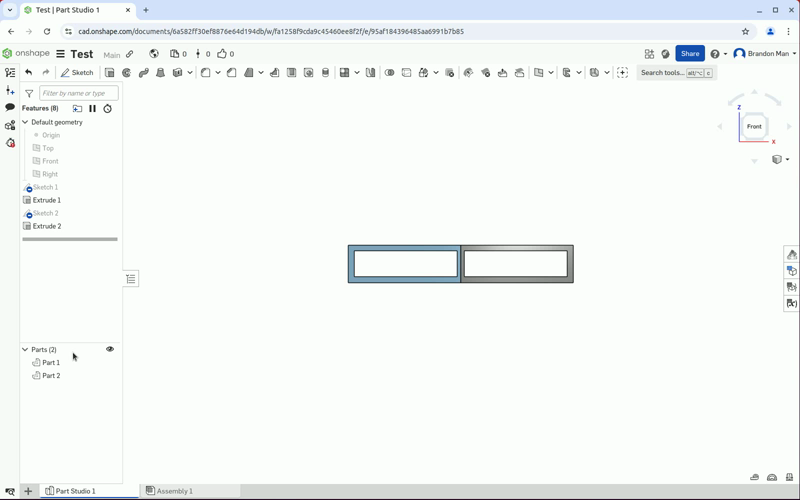
key(y)
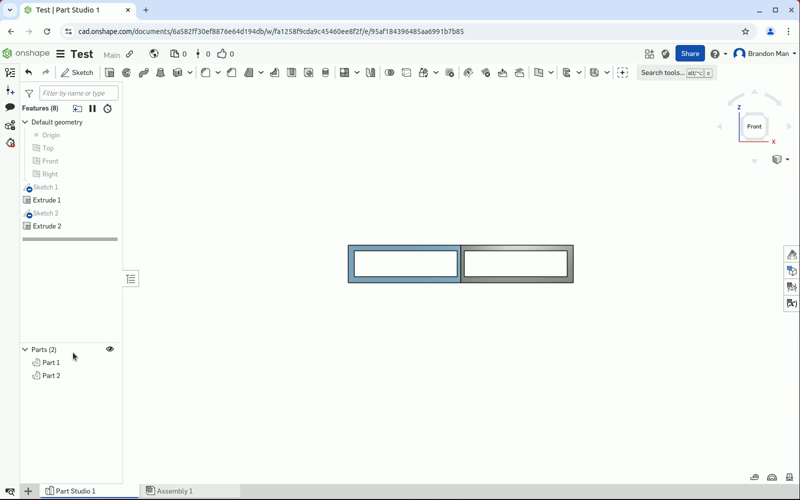
key(shift+p)
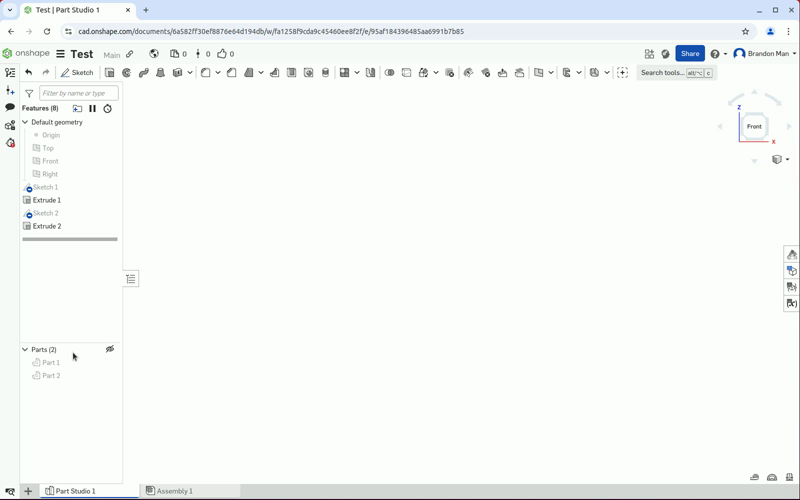
key(space)
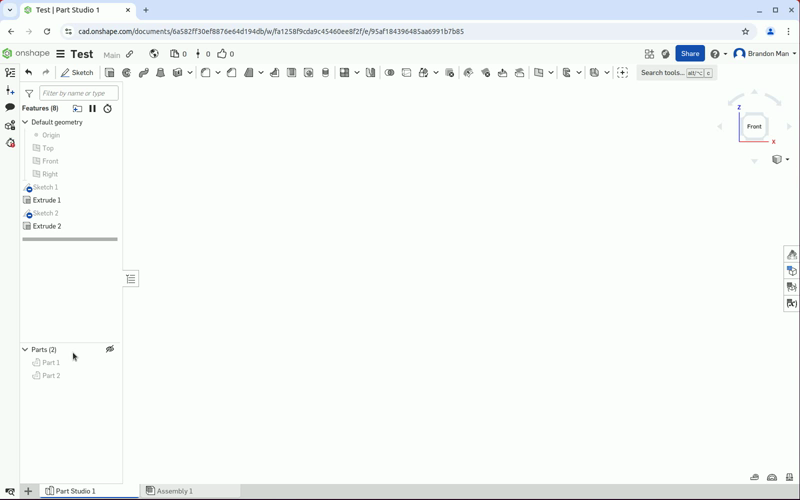
key_down(shift)
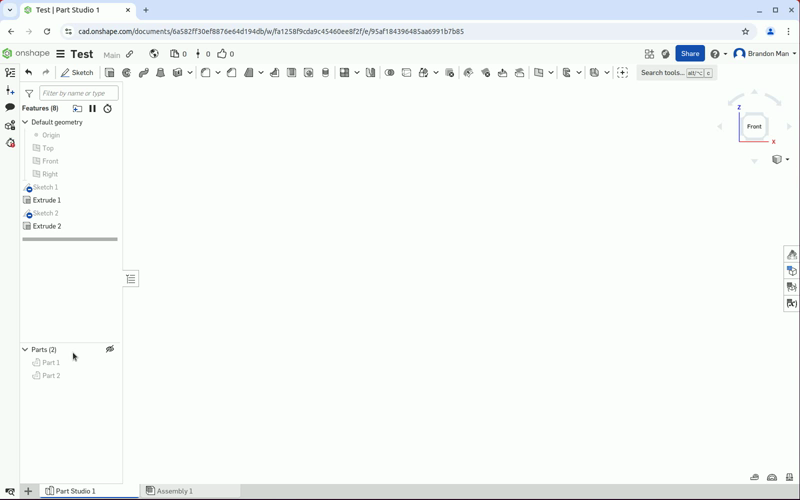
key(left)
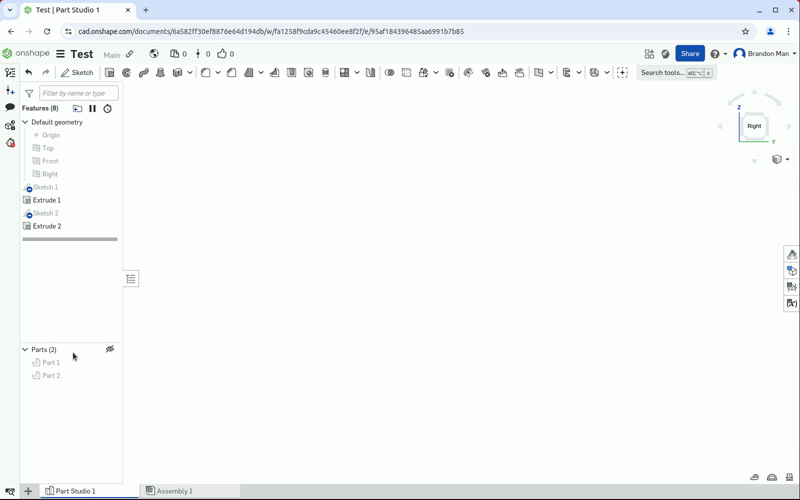
key_up(shift)
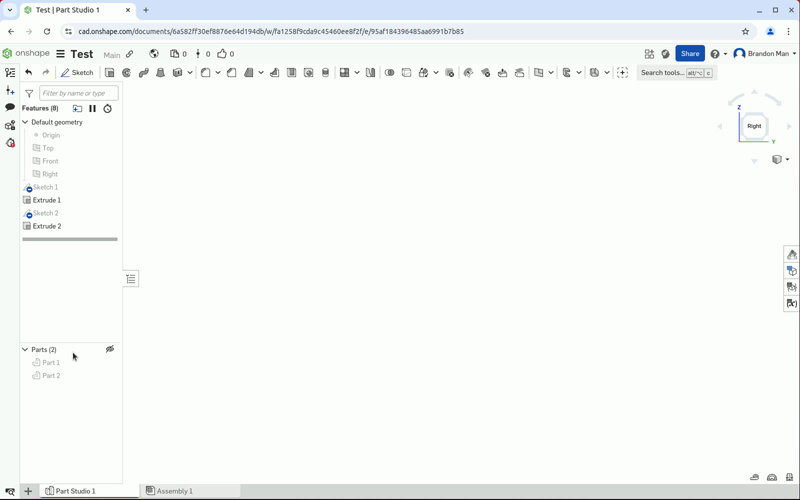
mouse_move(73, 352)
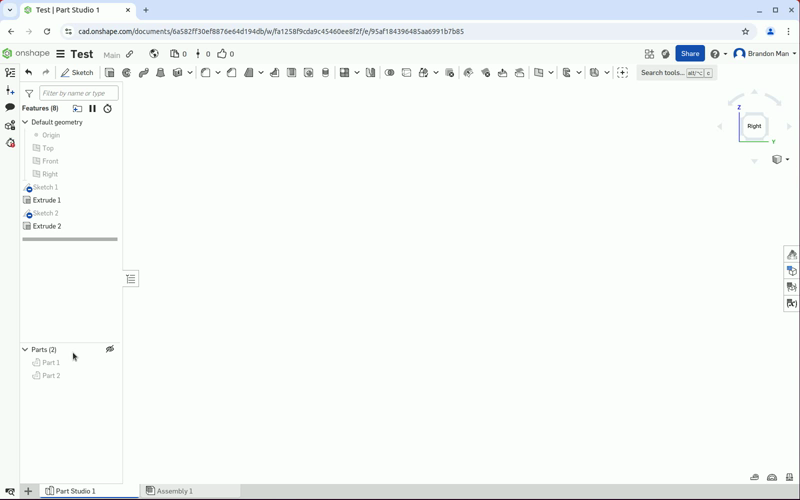
key(shift+y)
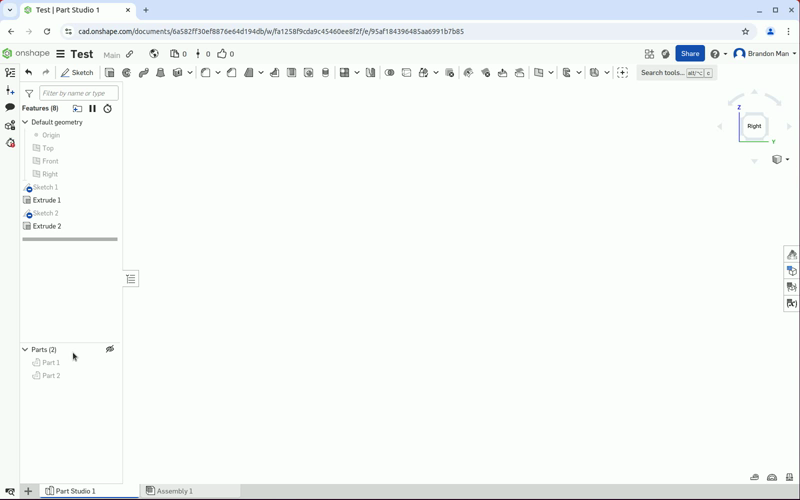
key(shift+s)
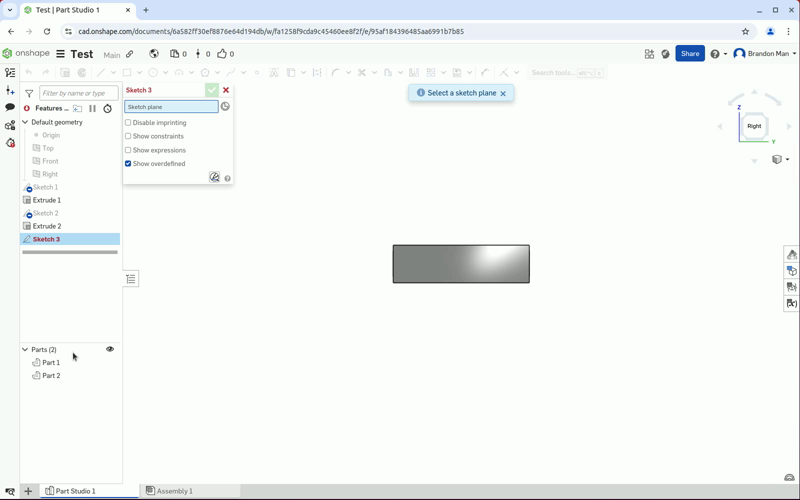
mouse_move(73, 176)
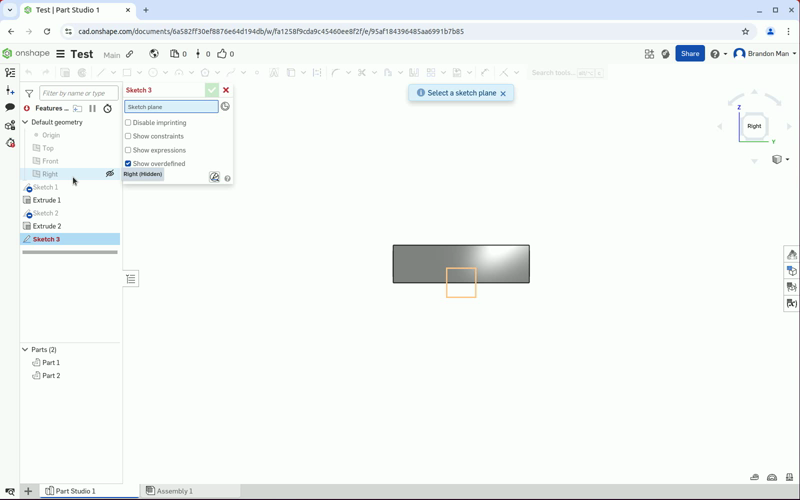
click(73, 176)
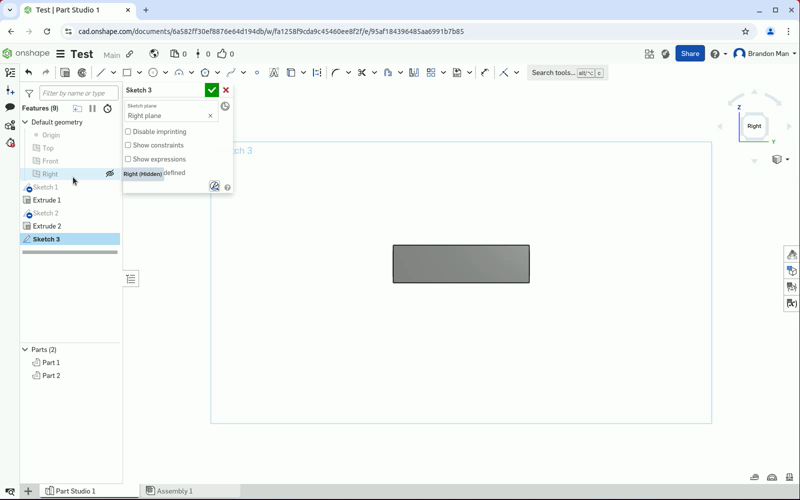
mouse_move(73, 352)
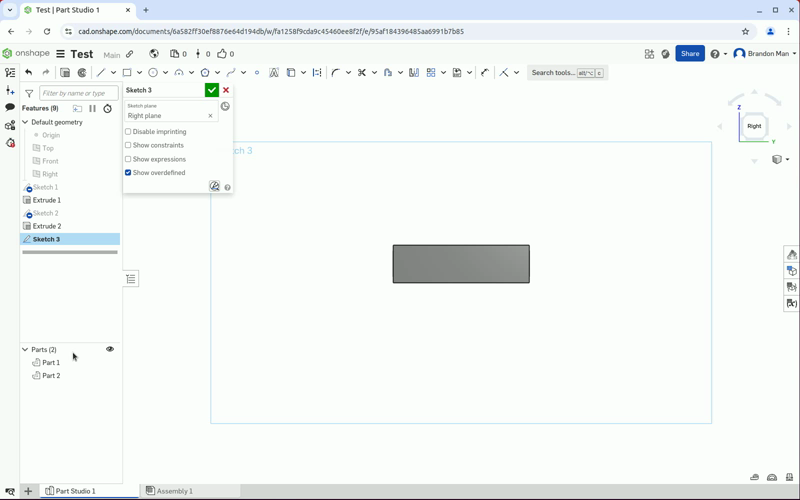
key(y)
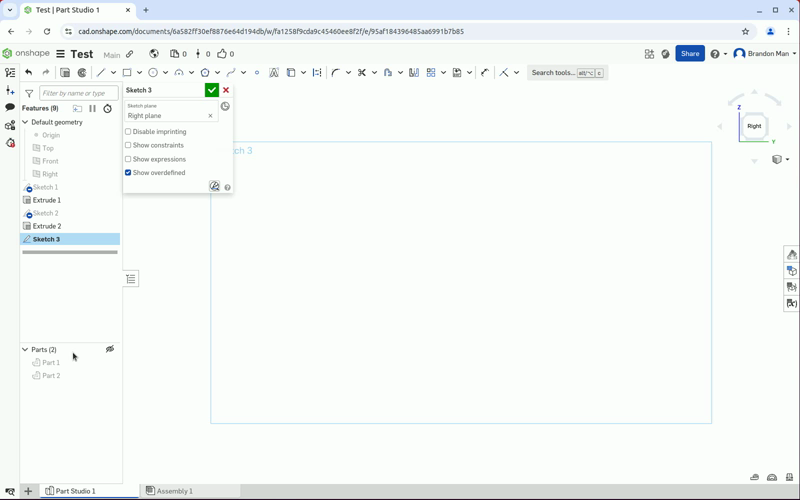
key(l)
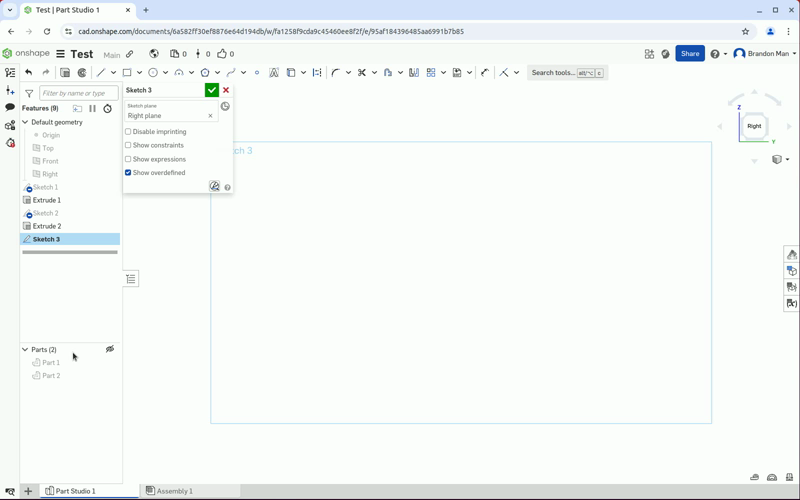
key_down(shift)
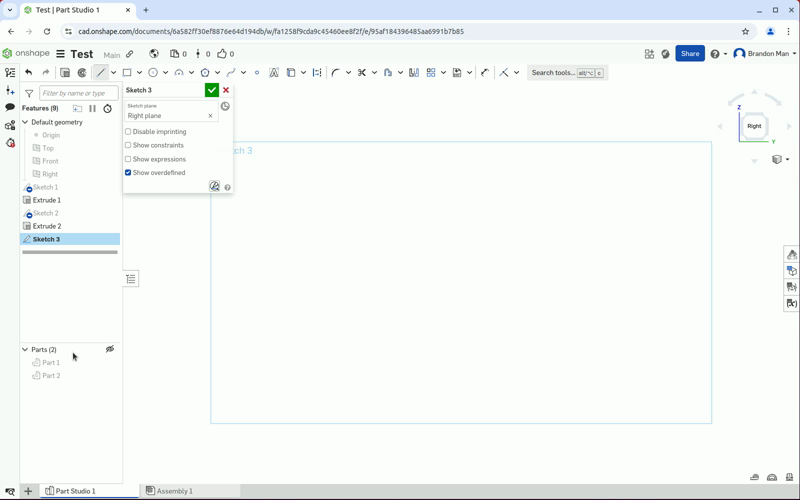
mouse_move(464, 276)
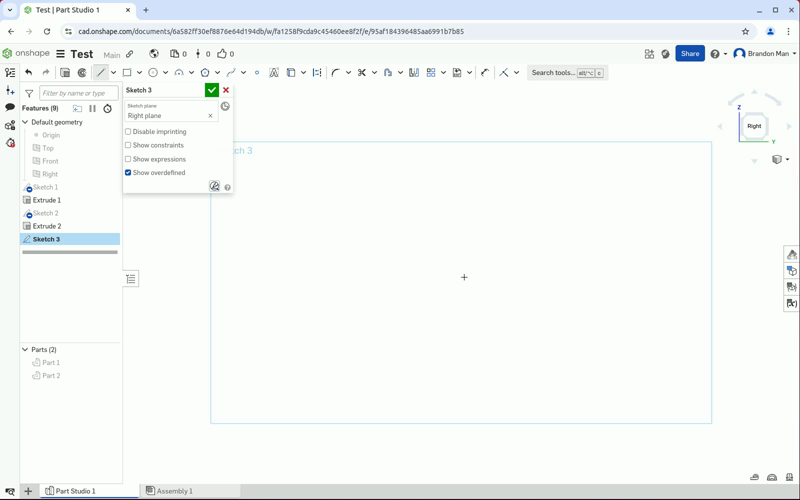
click(464, 276)
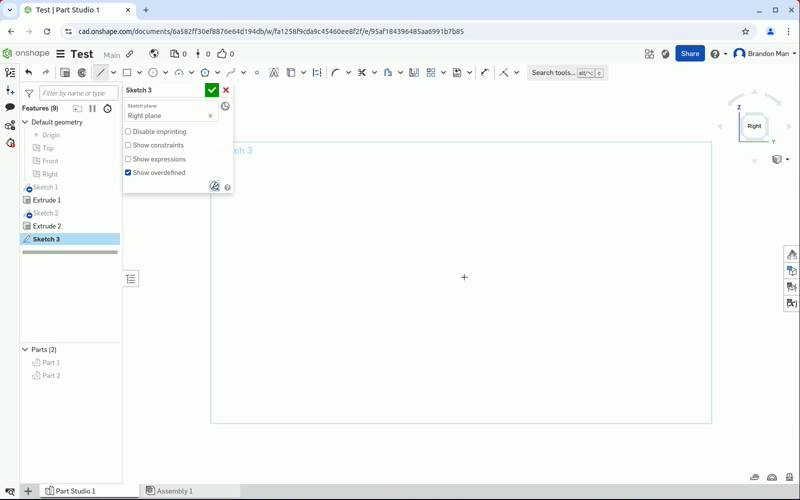
key_up(shift)
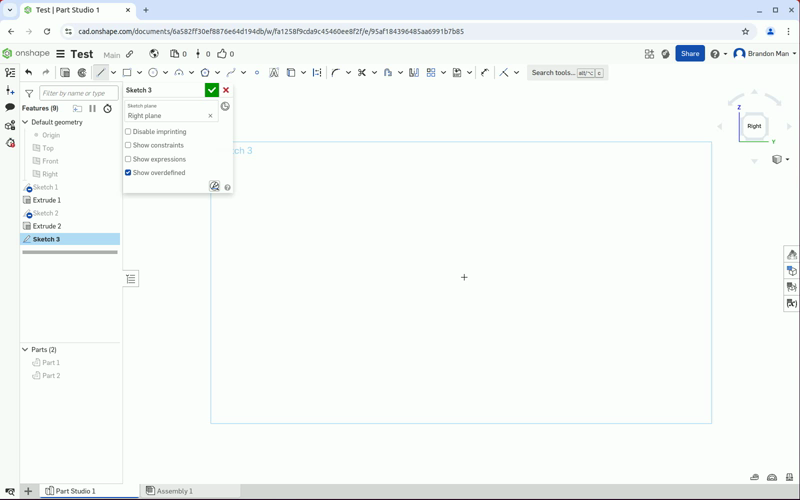
key_down(shift)
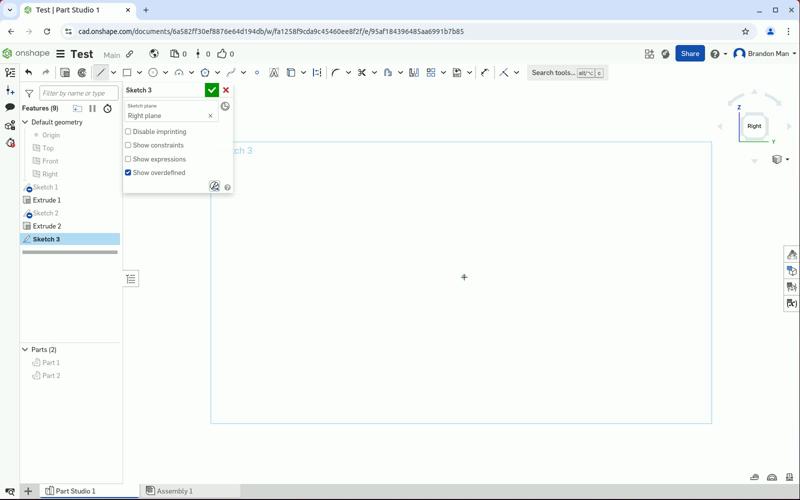
mouse_move(494, 276)
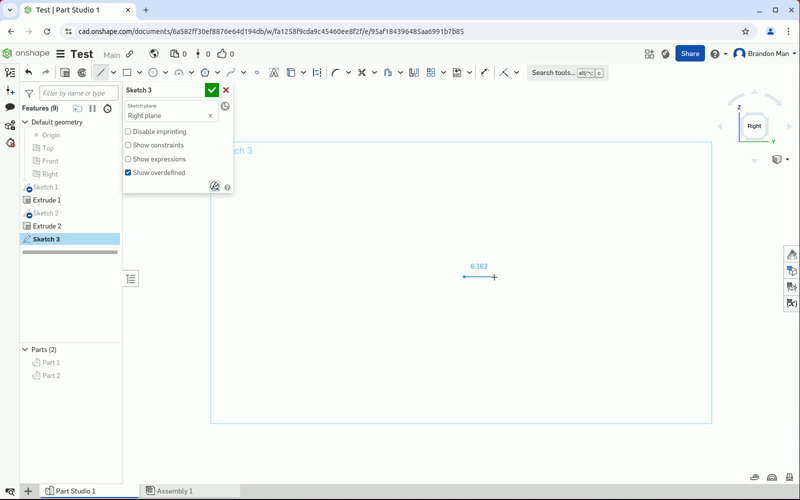
mouse_move(523, 276)
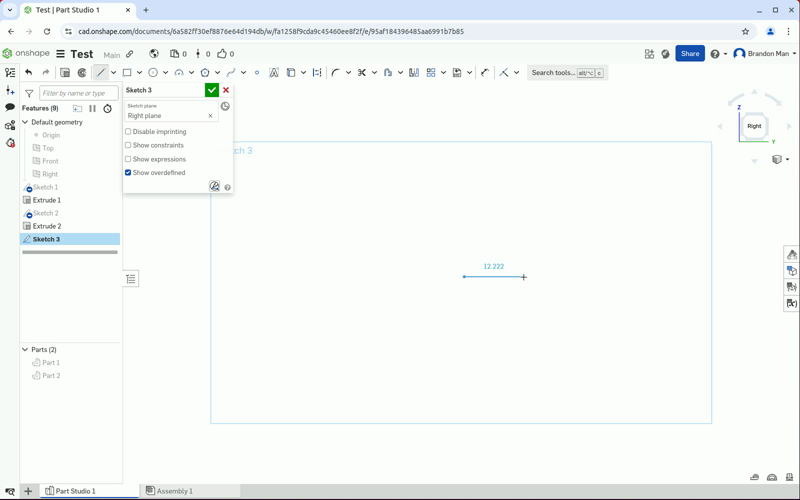
click(523, 276)
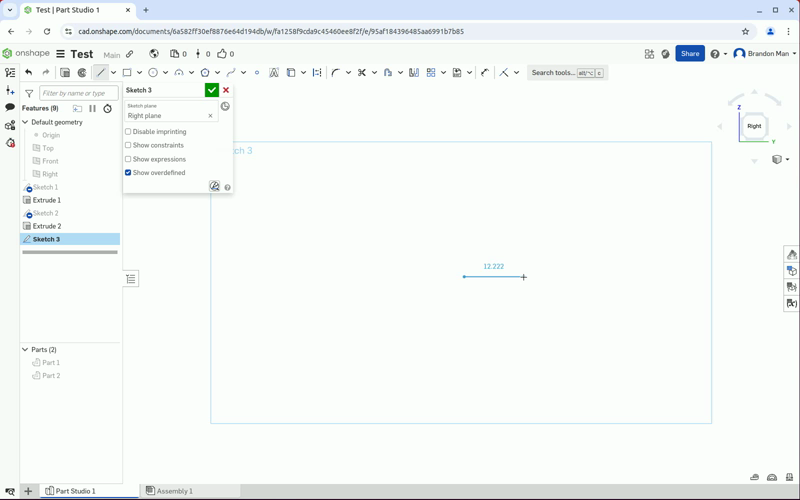
key_up(shift)
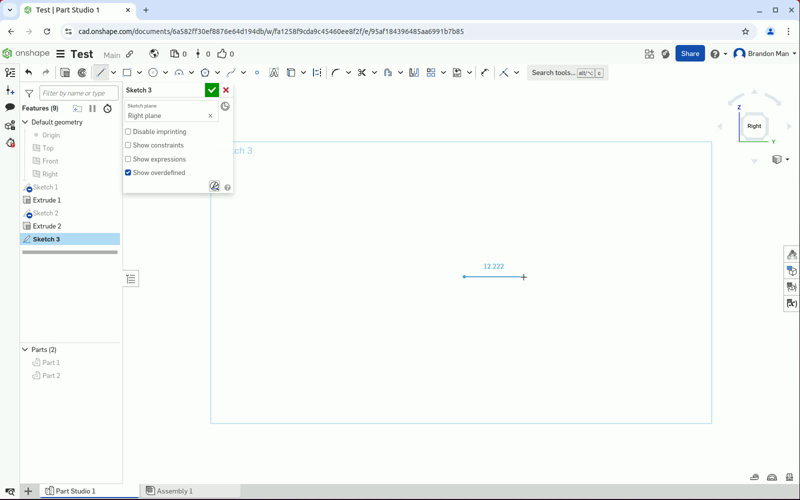
key_down(shift)
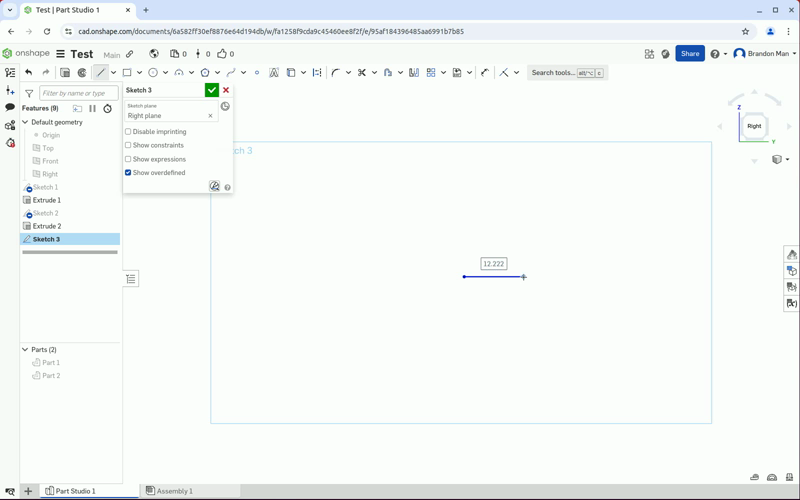
mouse_move(553, 276)
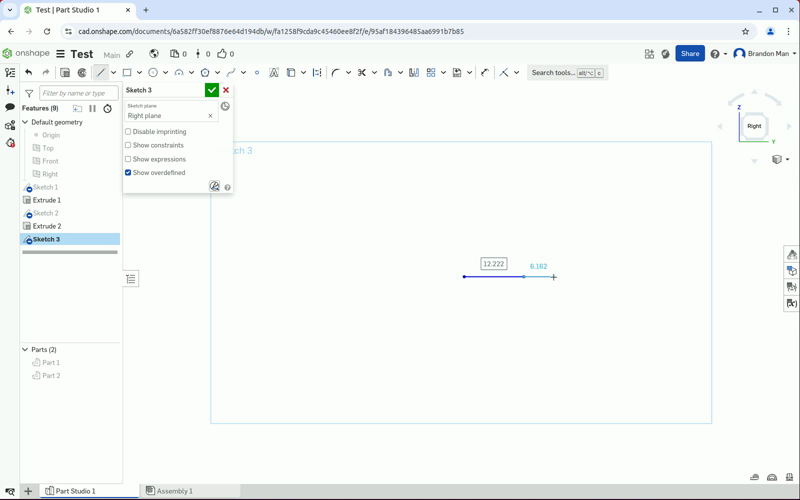
mouse_move(523, 251)
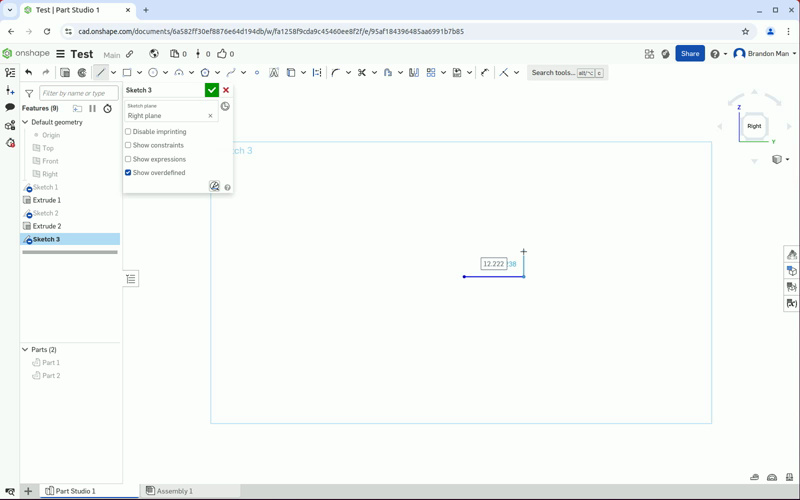
click(523, 251)
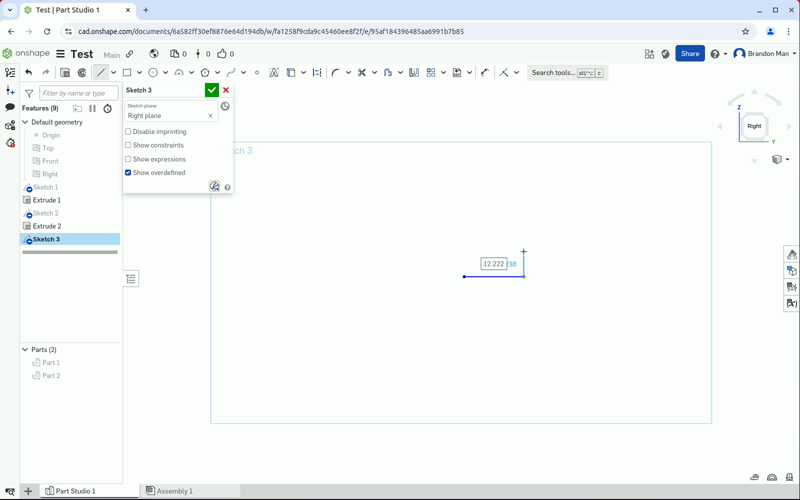
key_up(shift)
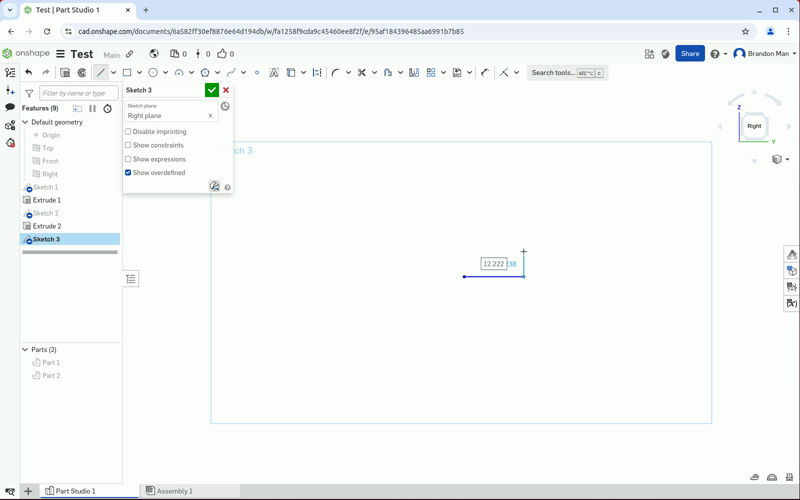
key_down(shift)
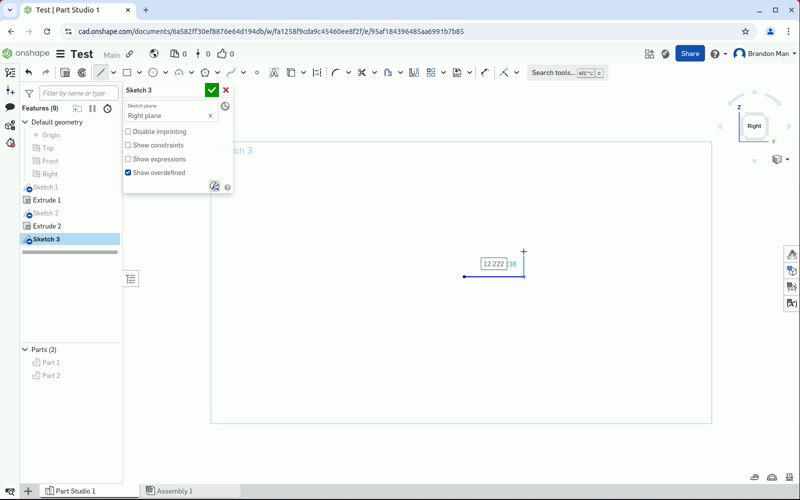
mouse_move(553, 251)
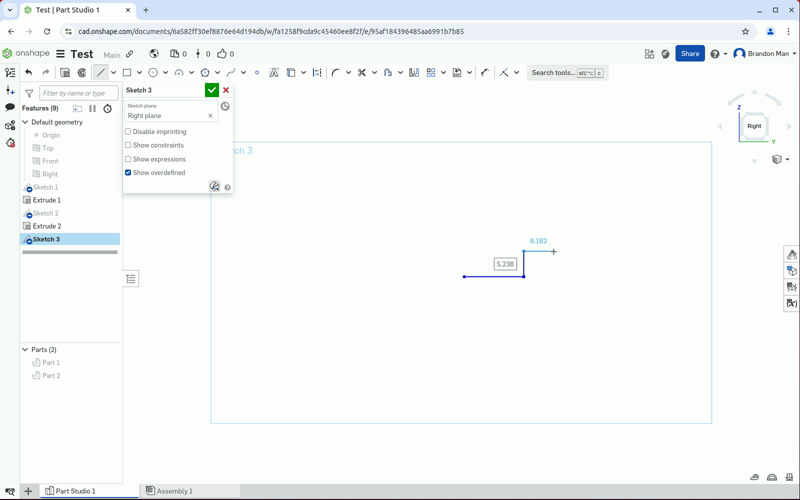
mouse_move(464, 251)
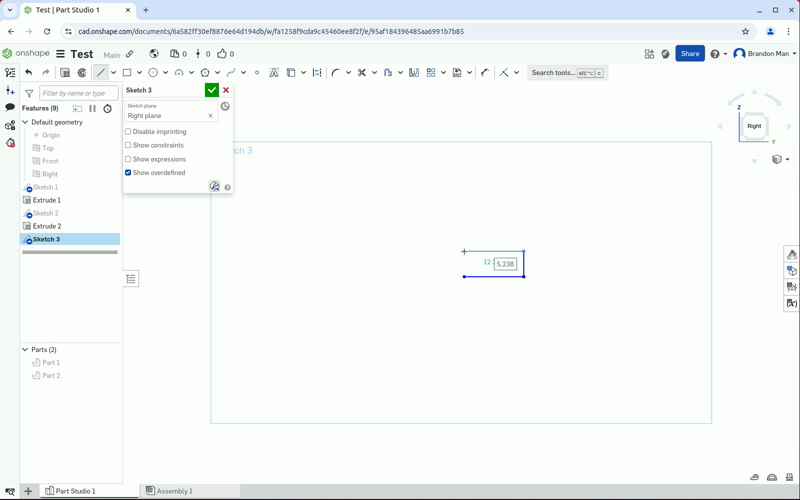
click(464, 251)
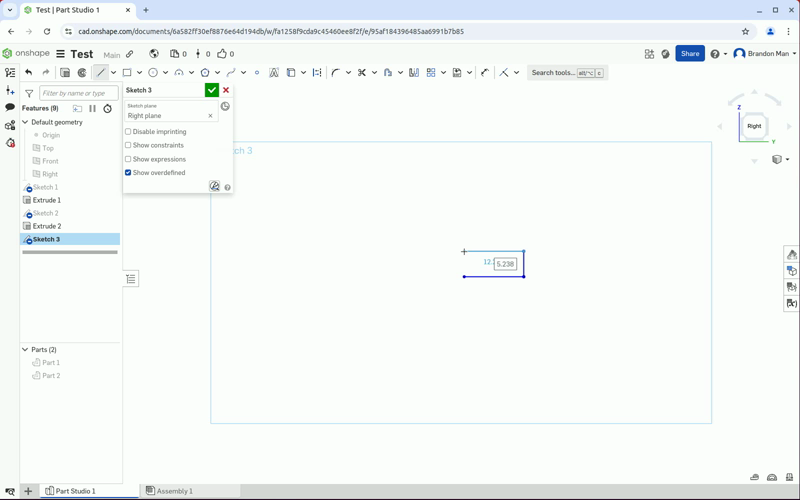
key_up(shift)
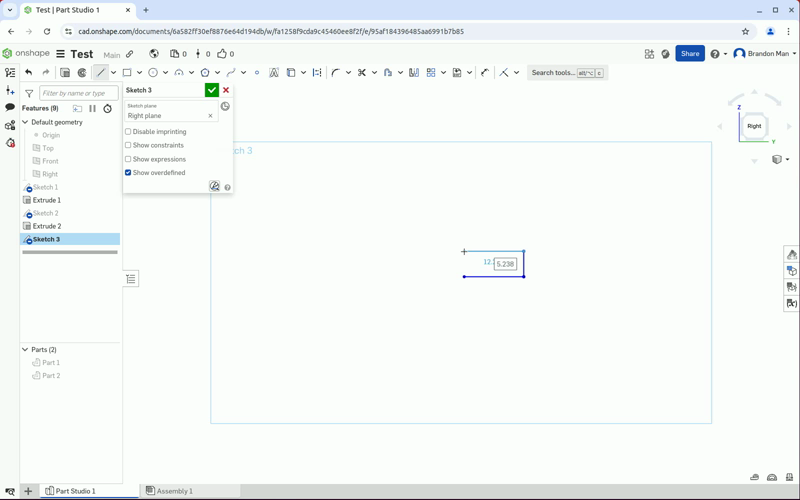
mouse_move(494, 251)
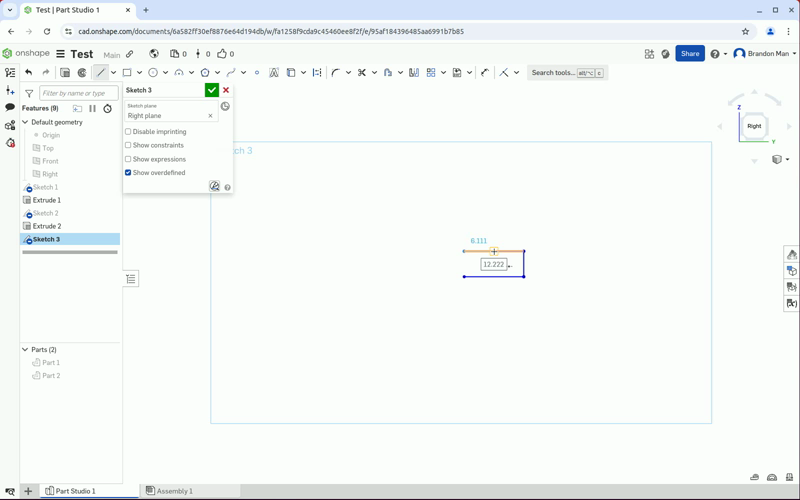
key_down(shift)
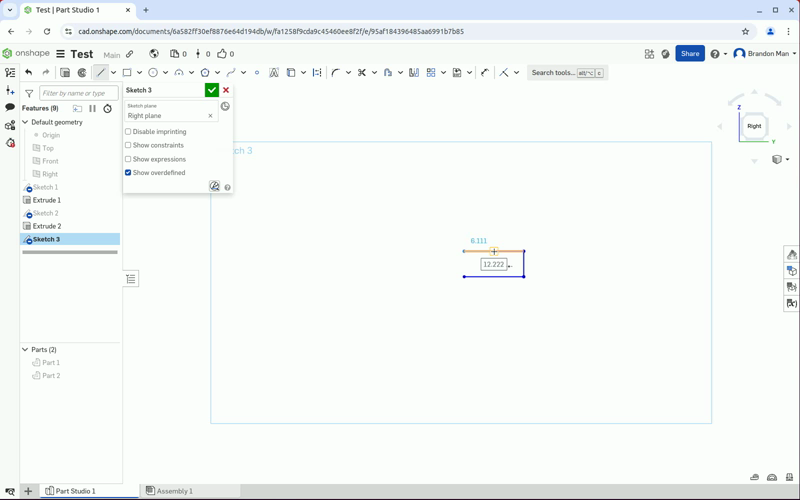
mouse_move(464, 276)
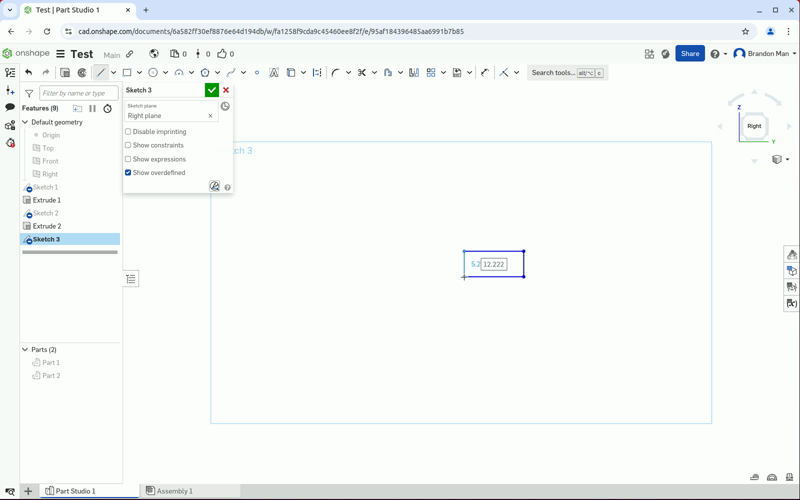
key_up(shift)
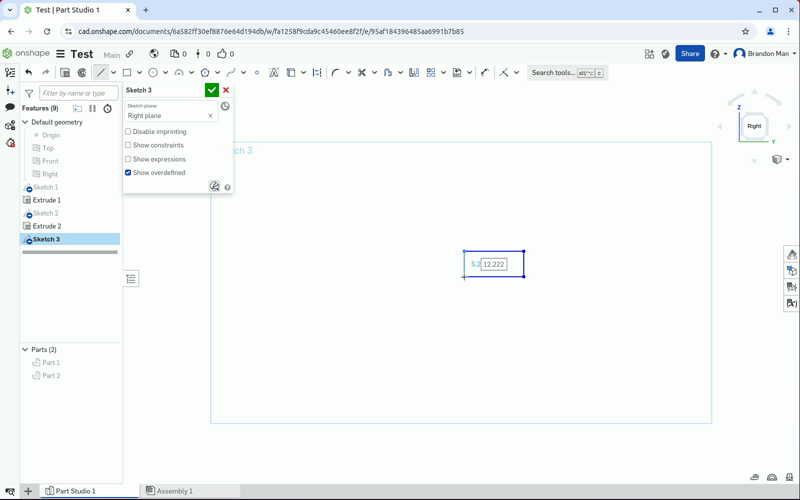
click(464, 276)
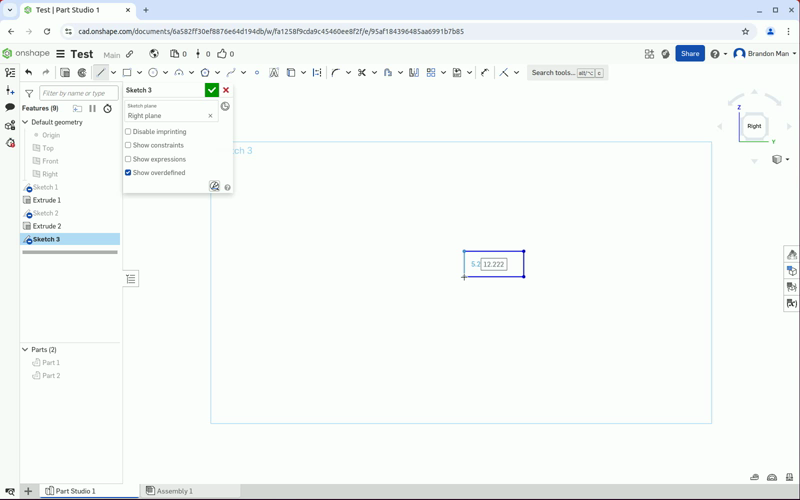
key(esc)
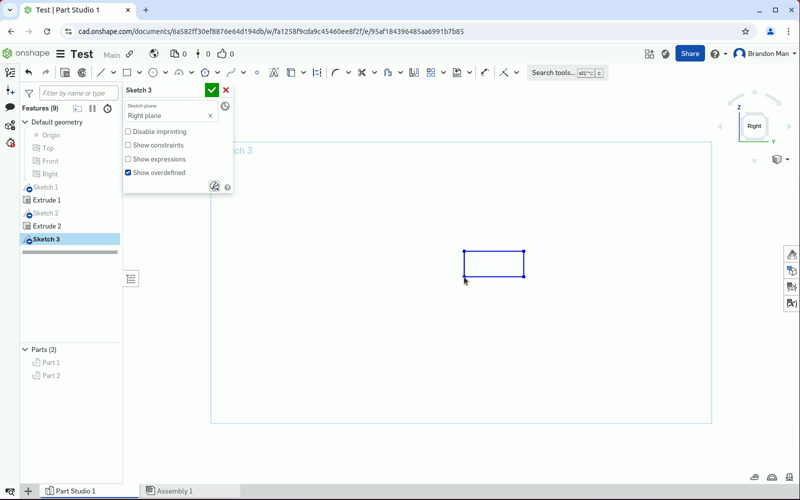
mouse_move(476, 272)
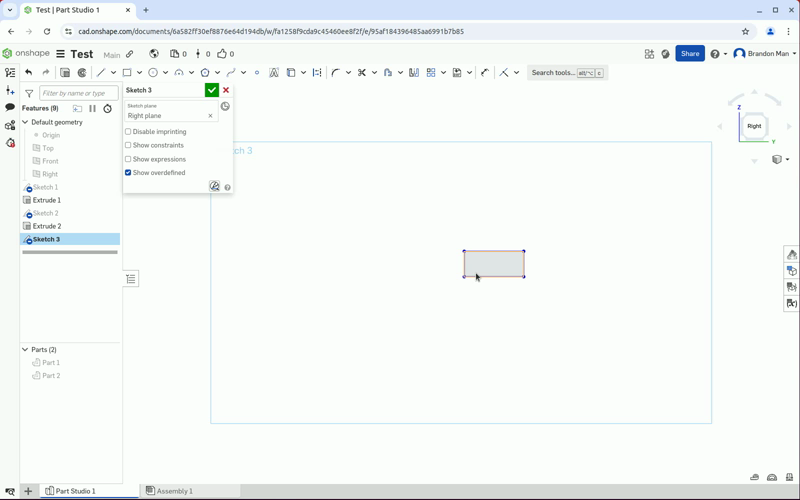
scroll(6)
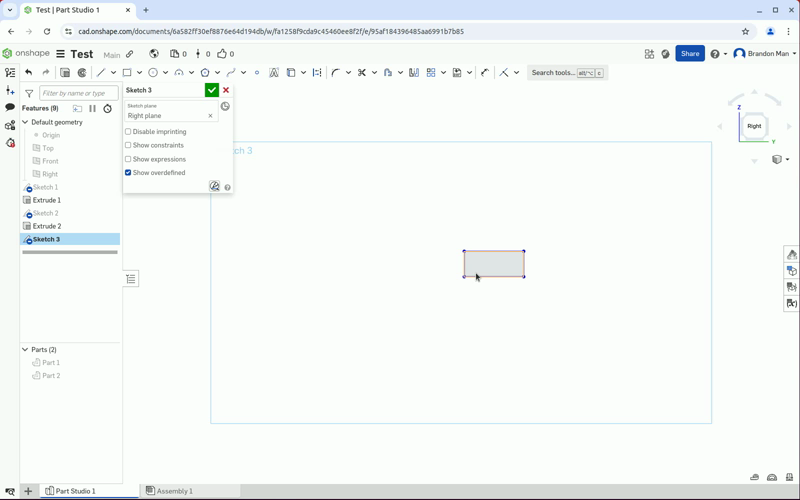
scroll(6)
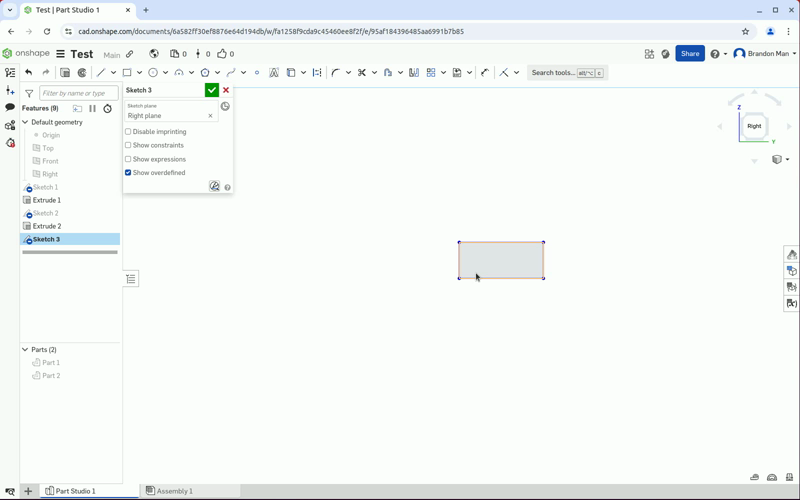
scroll(6)
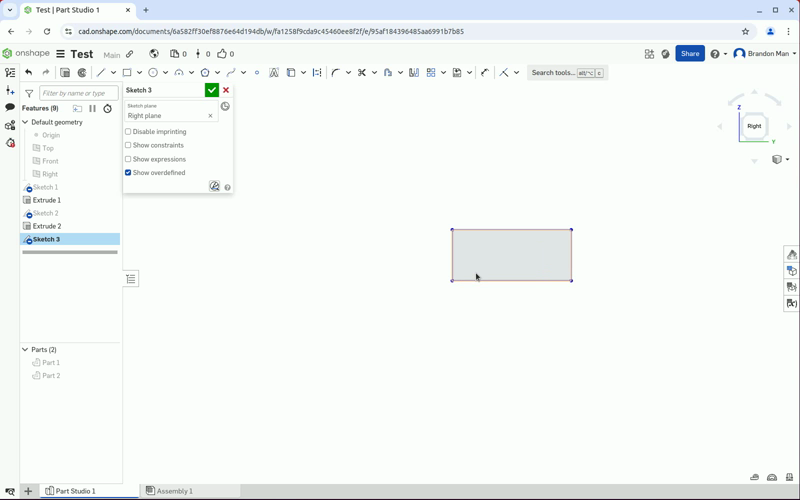
scroll(6)
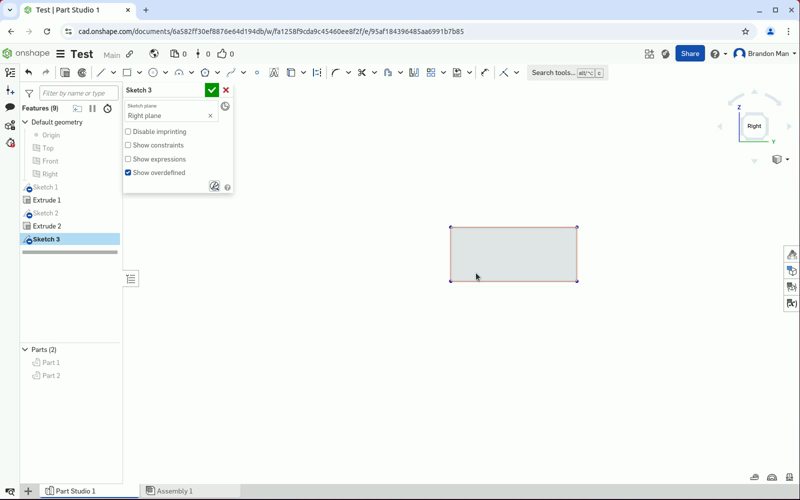
scroll(6)
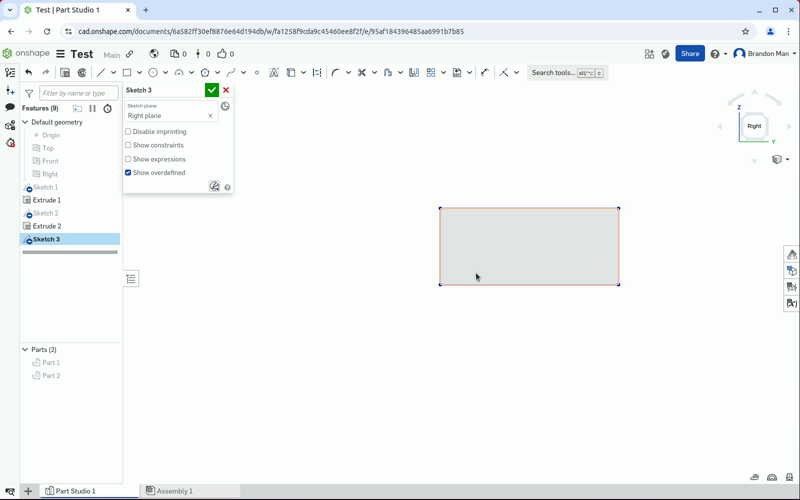
scroll(6)
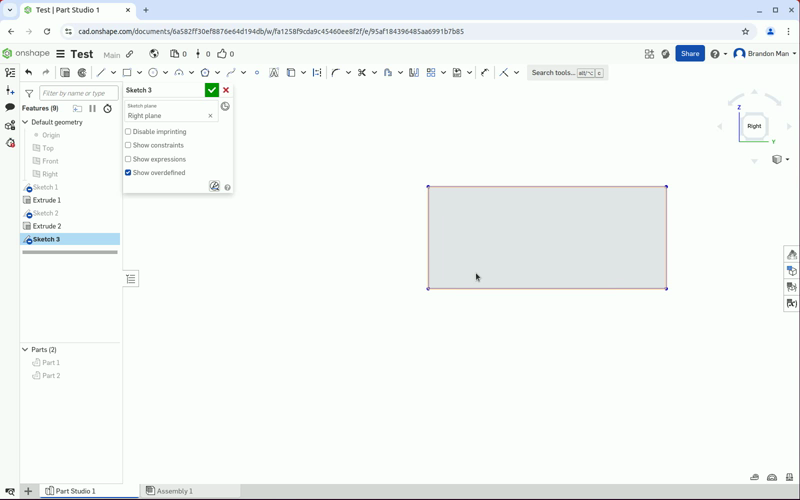
scroll(6)
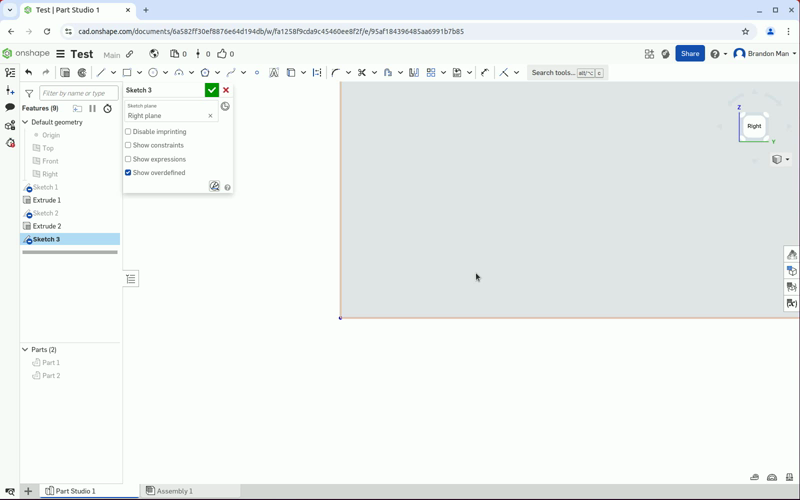
click(476, 272)
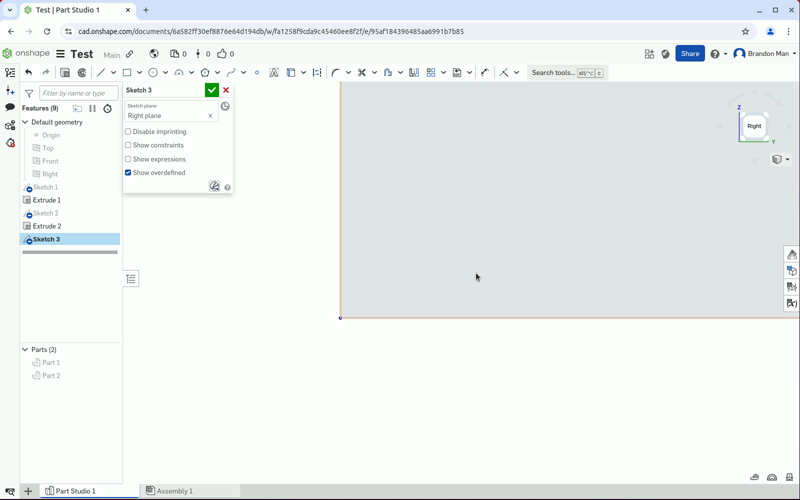
scroll(-6)
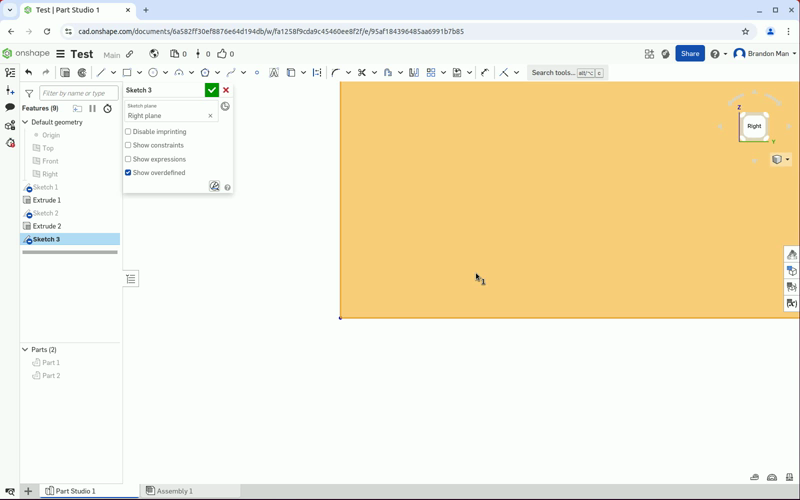
scroll(-6)
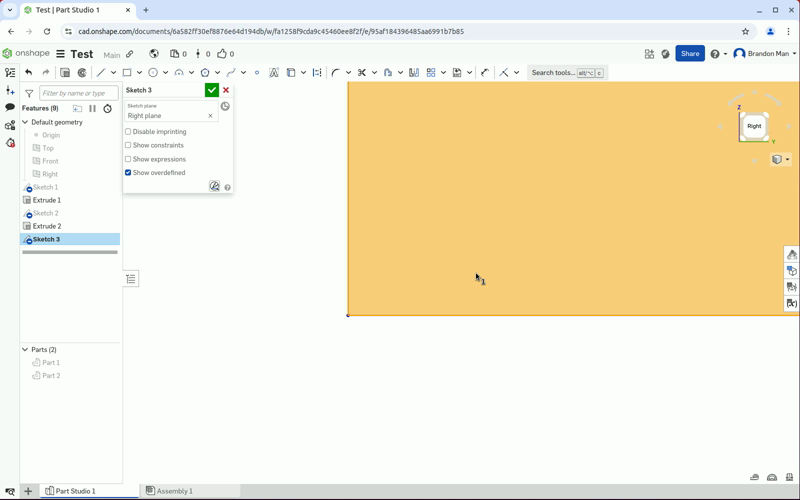
scroll(-6)
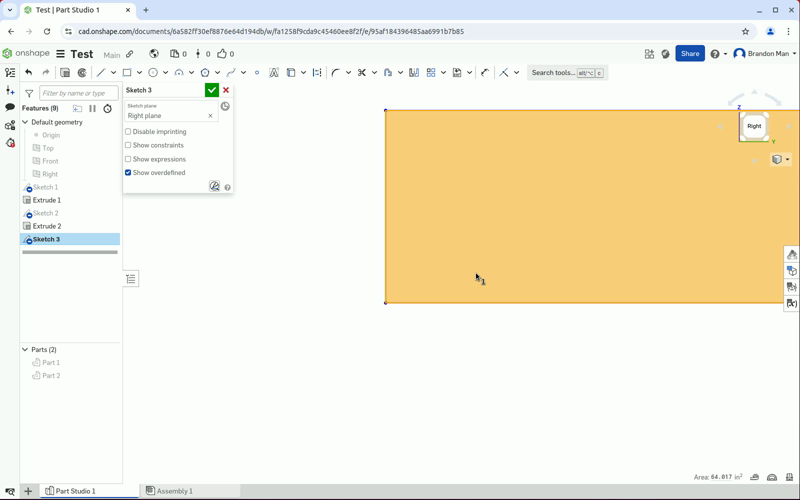
scroll(-6)
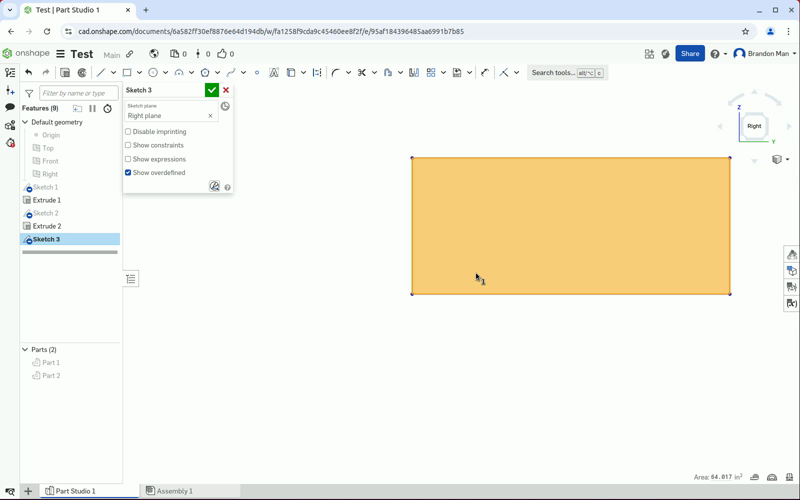
scroll(-6)
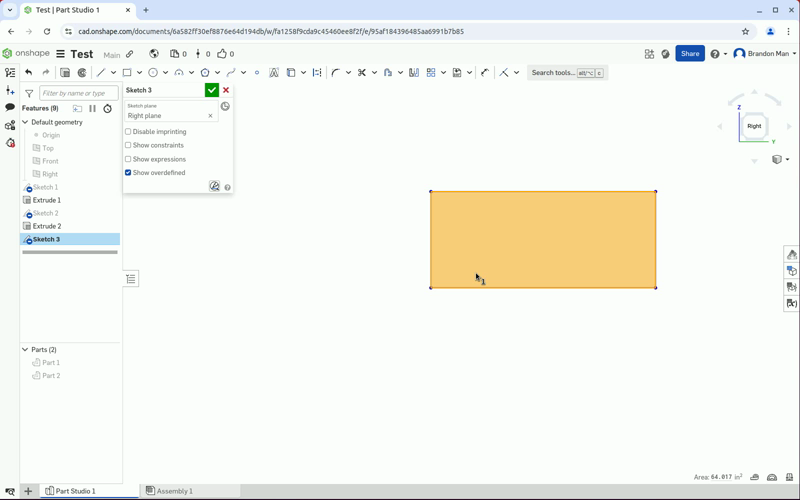
scroll(-6)
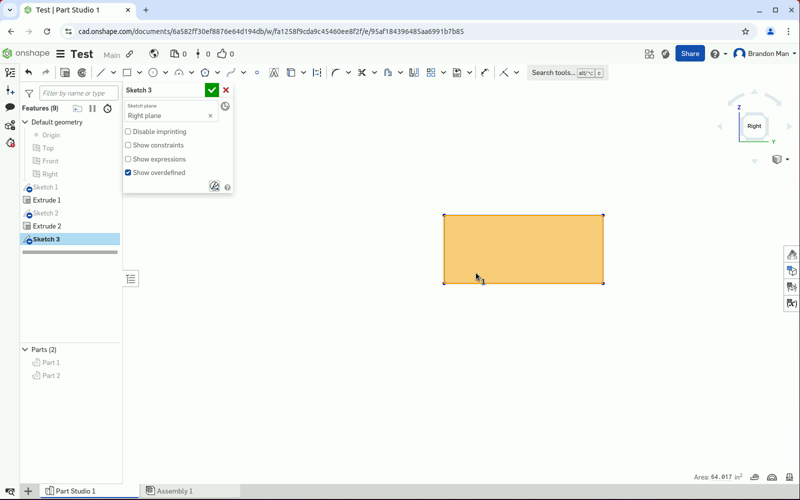
scroll(-6)
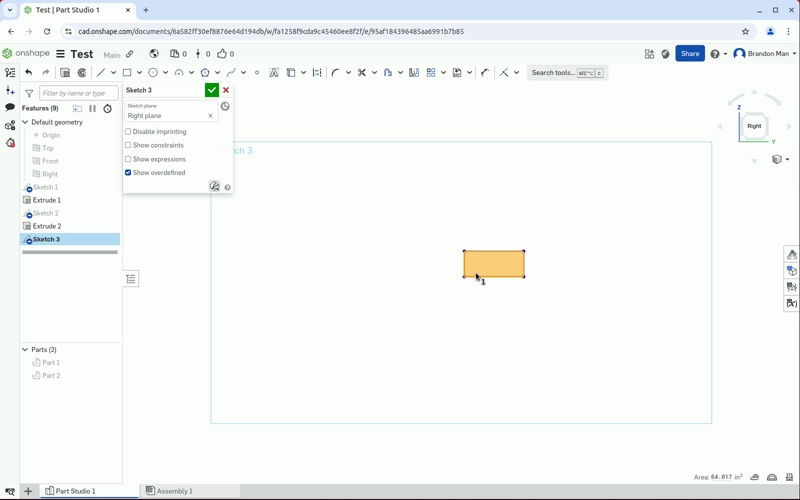
mouse_move(73, 352)
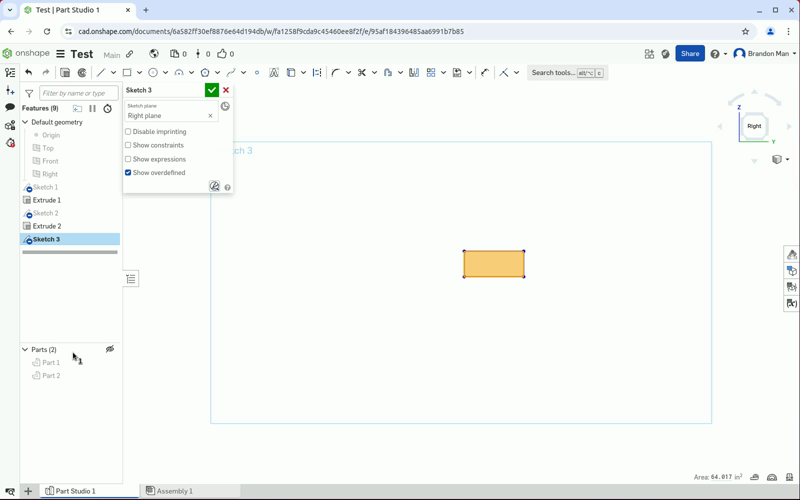
key(shift+y)
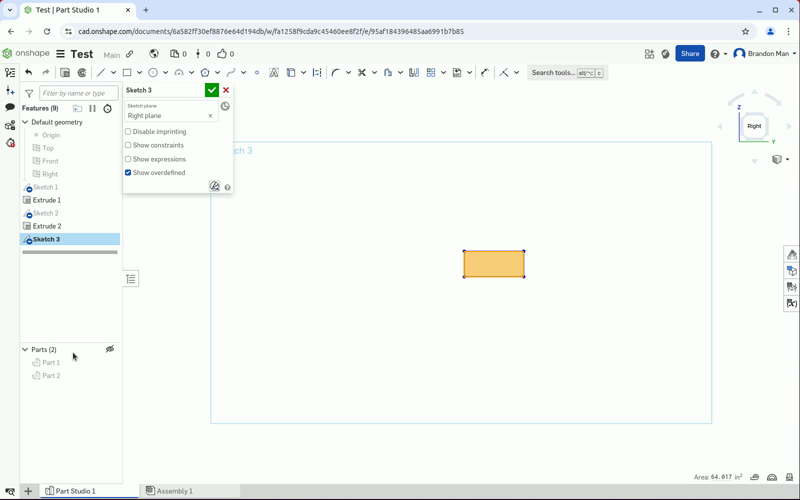
key(shift+e)
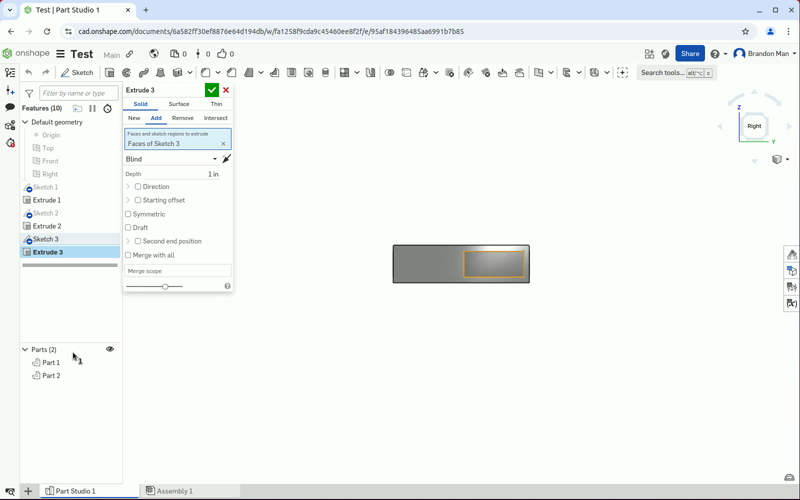
mouse_move(143, 106)
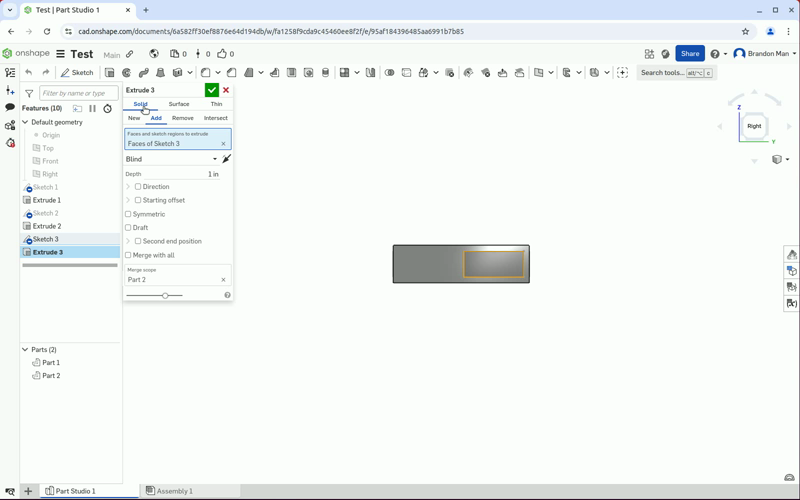
click(143, 106)
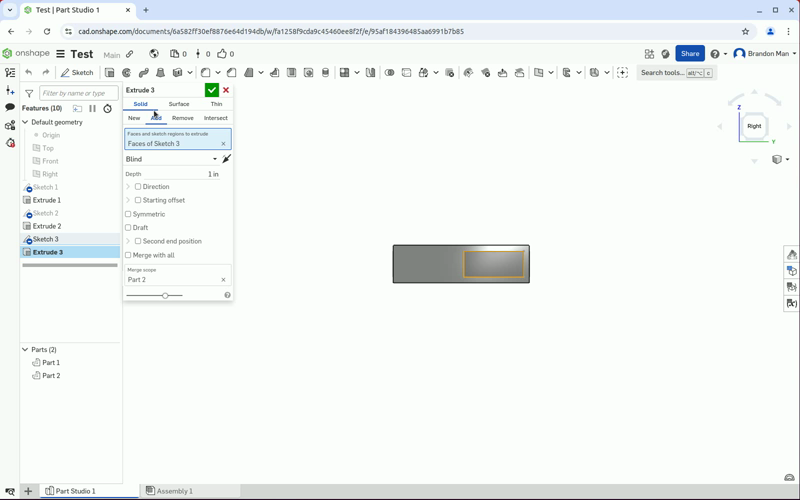
mouse_move(186, 120)
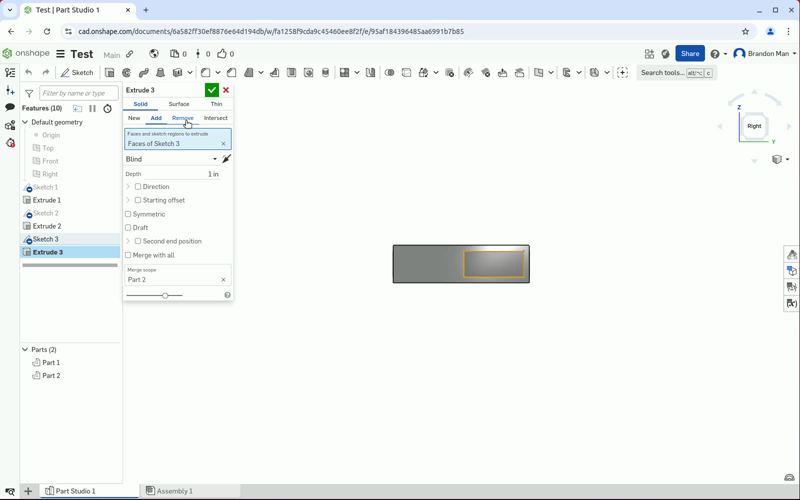
click(186, 120)
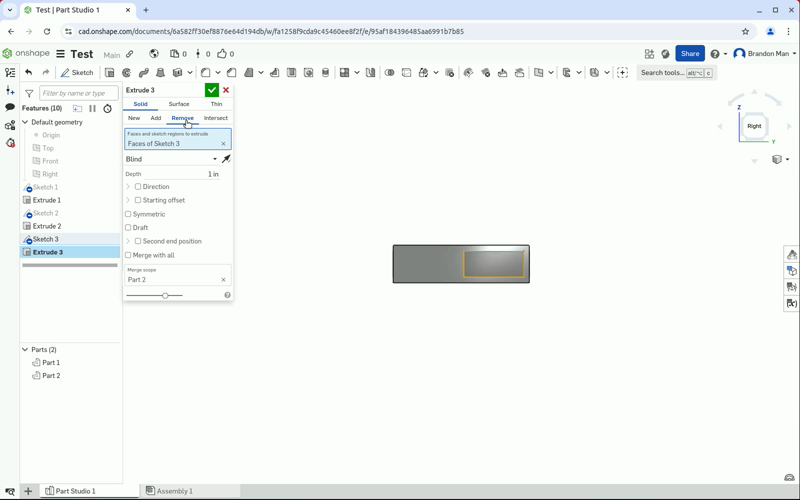
key(tab, 4)
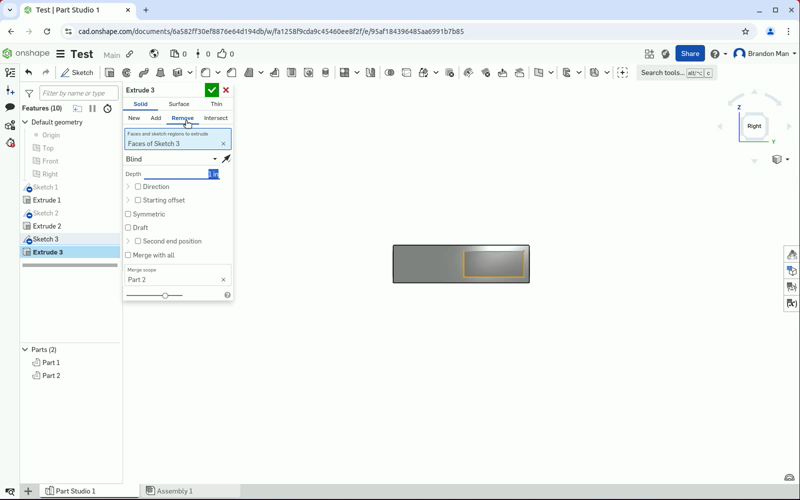
text(61.622)
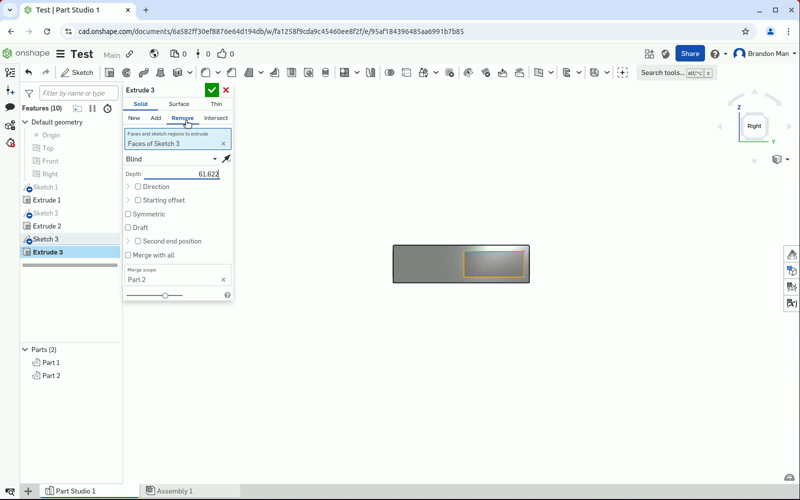
key(tab, 3)
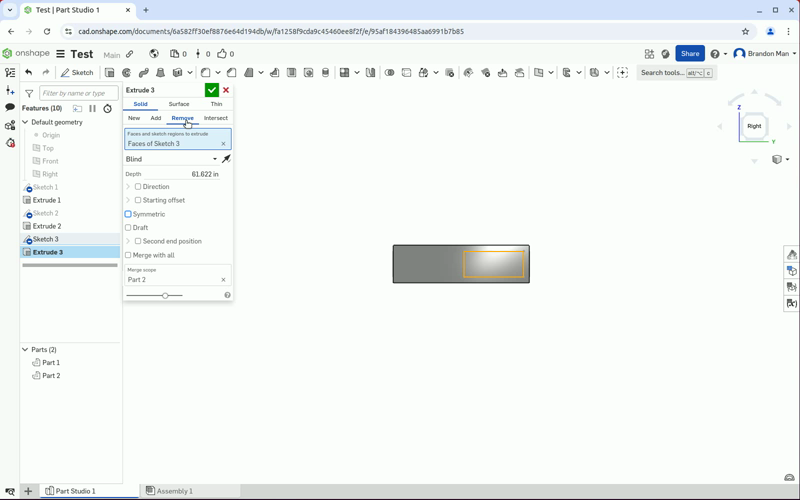
key(space)
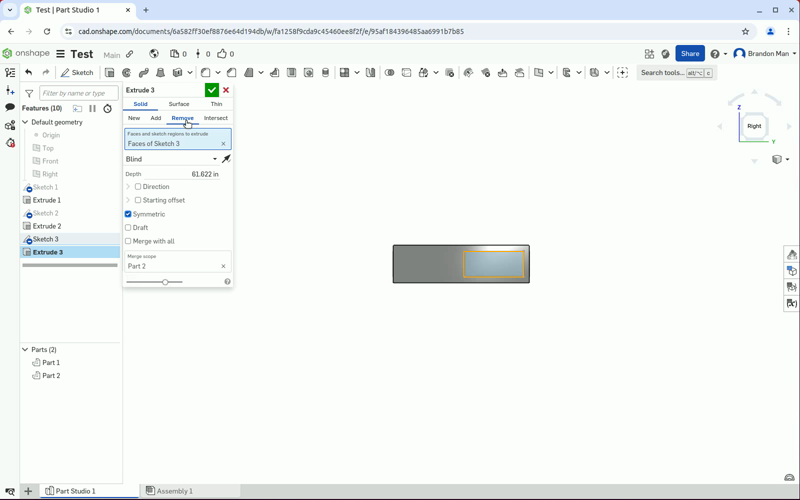
key(tab, 2)
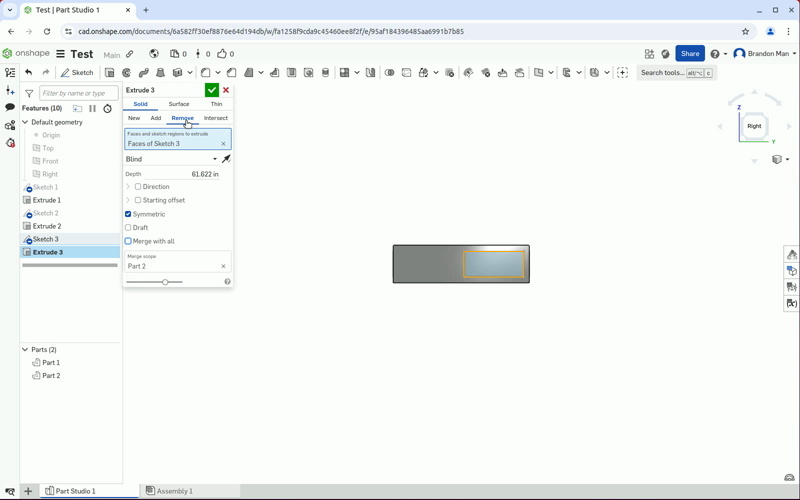
key(space)
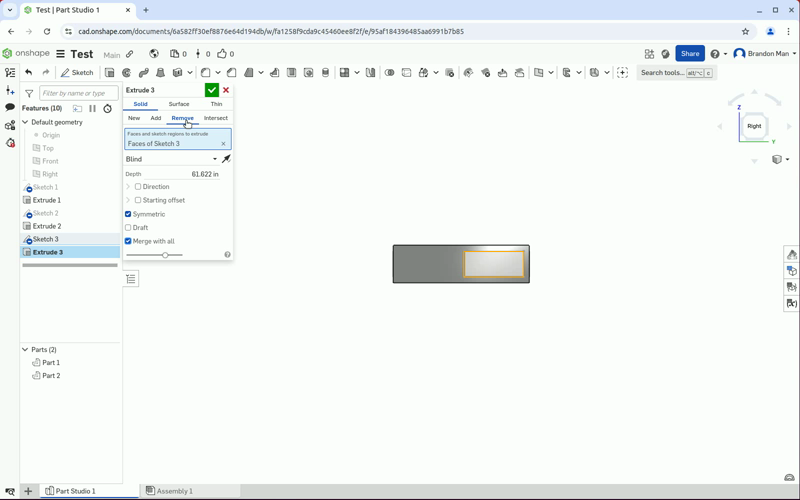
key(enter)
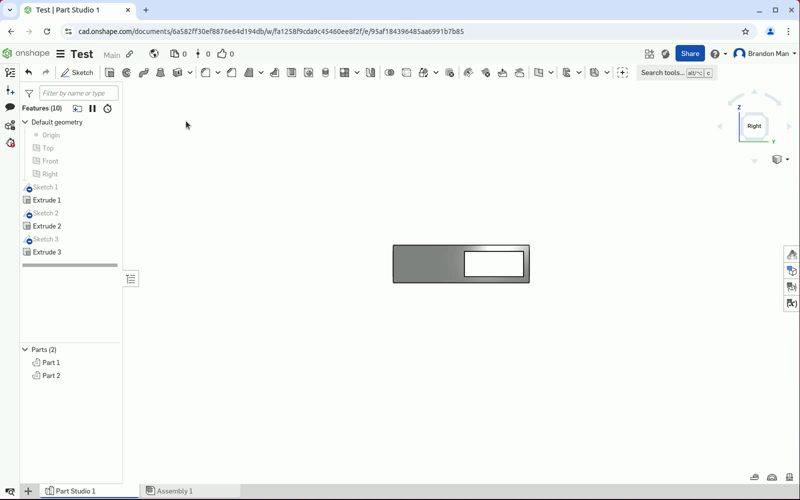
key(shift+h)
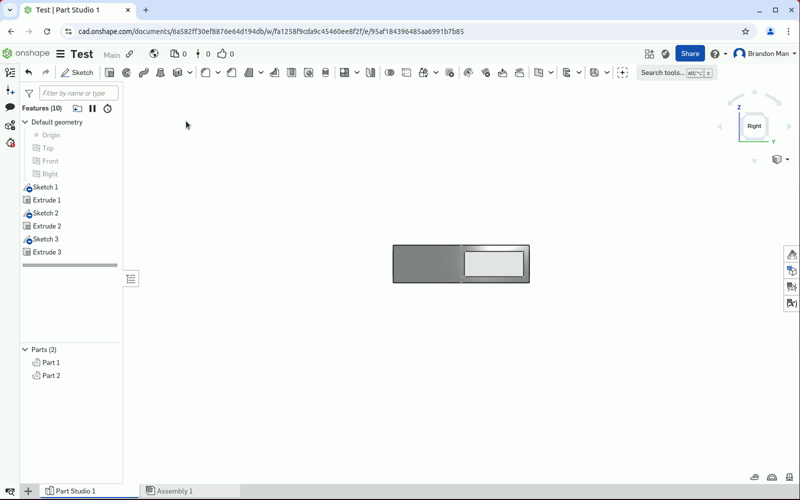
key(shift+h)
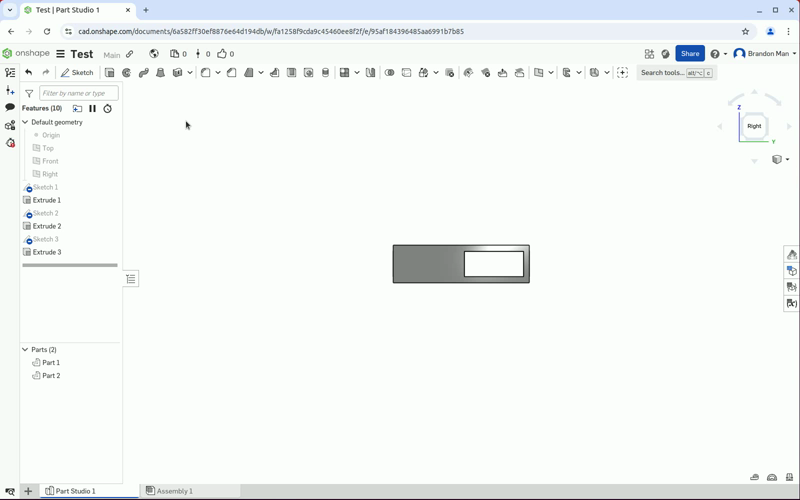
mouse_move(73, 189)
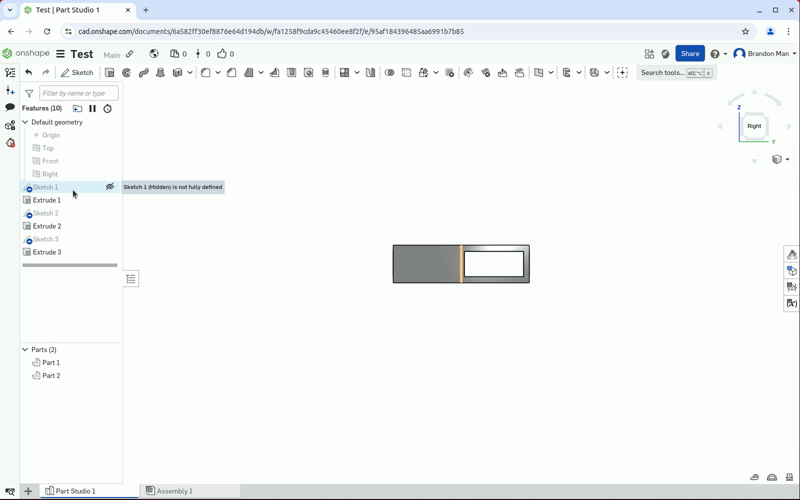
click(73, 189)
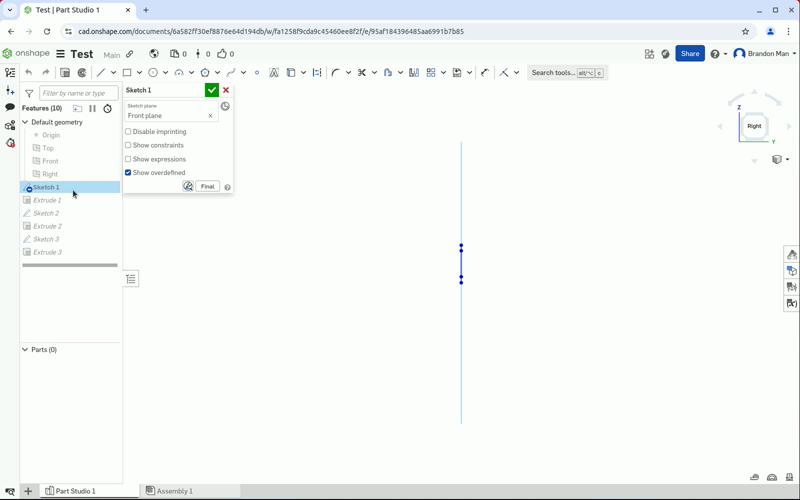
mouse_move(229, 92)
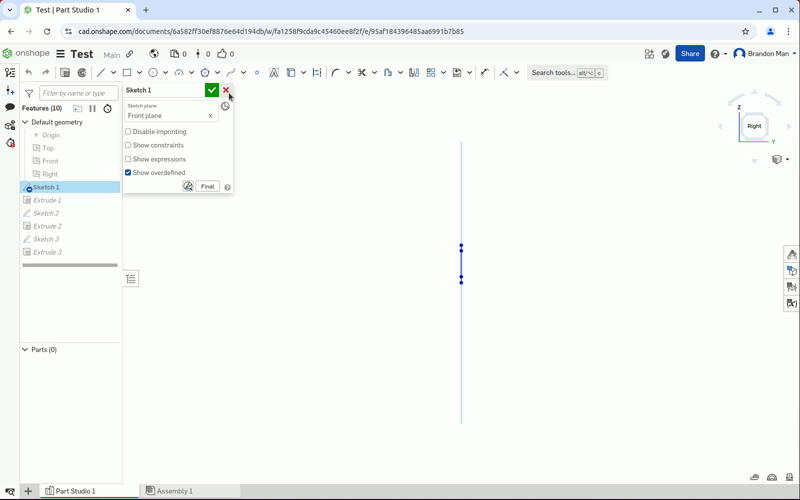
click(229, 92)
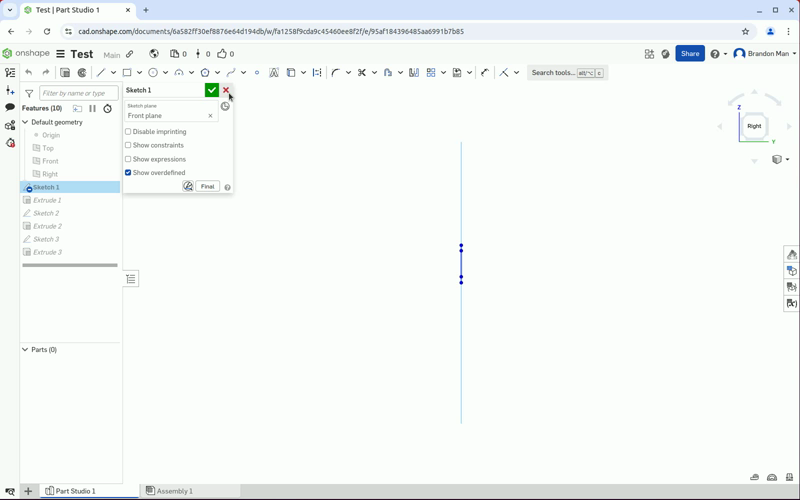
key(shift+s)
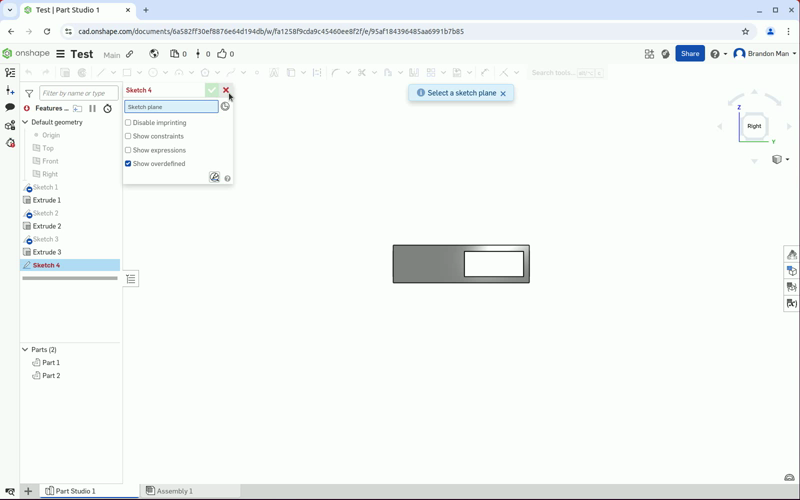
mouse_move(73, 176)
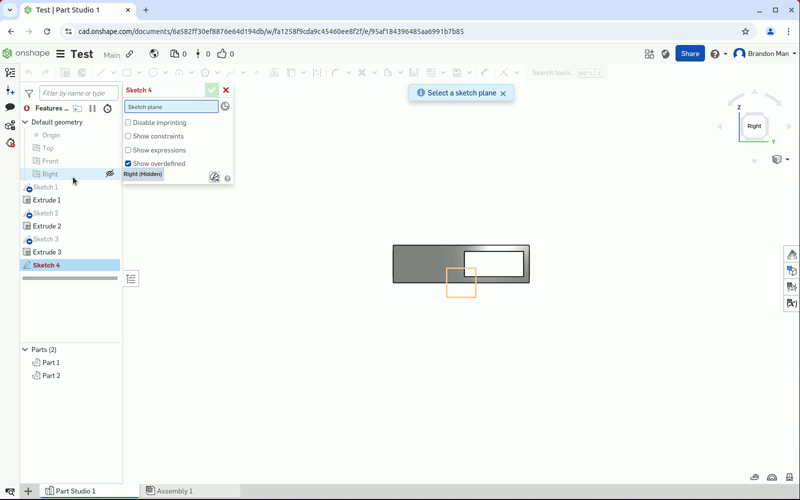
click(73, 176)
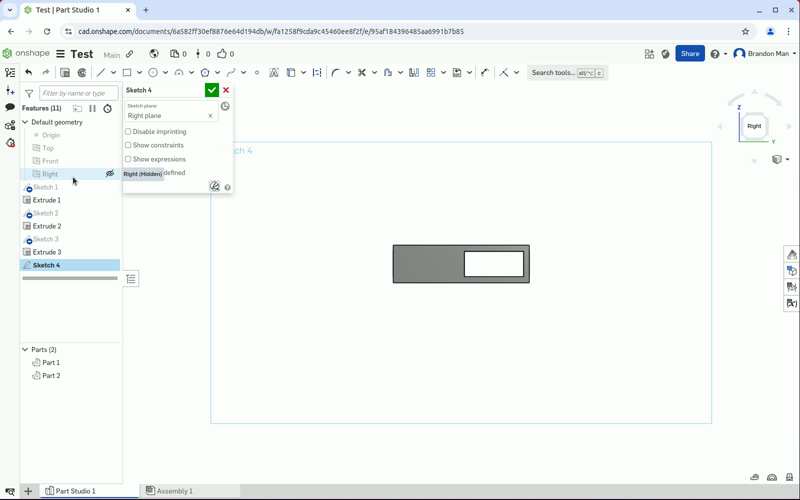
mouse_move(73, 352)
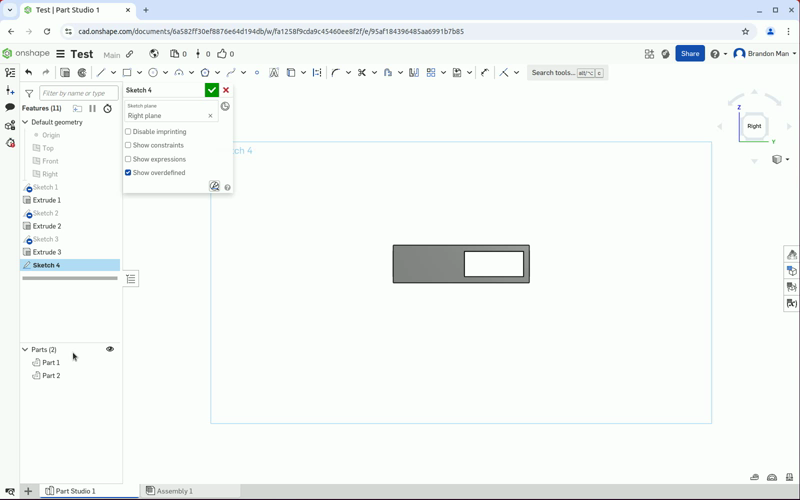
key(y)
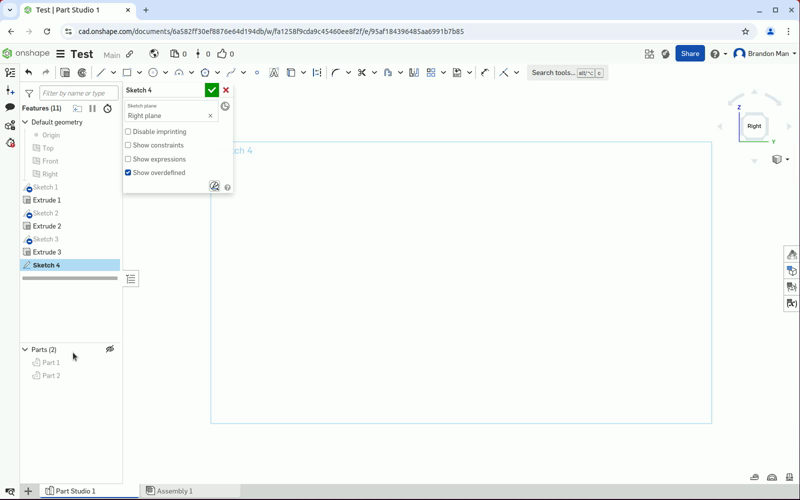
key(l)
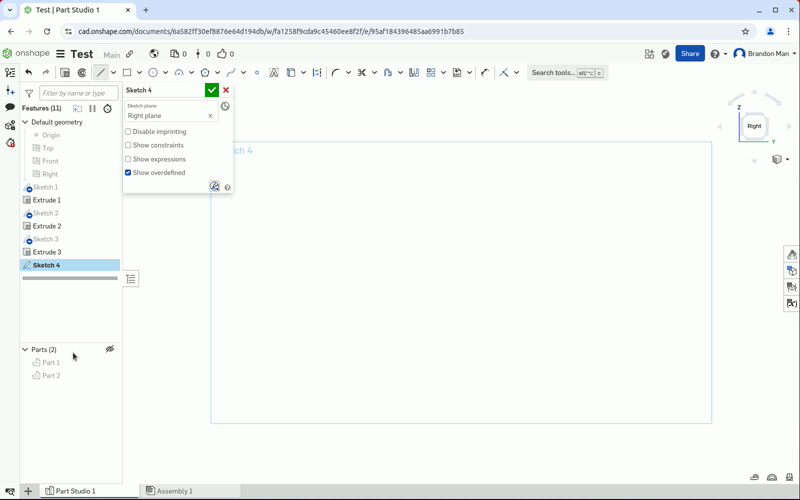
key_down(shift)
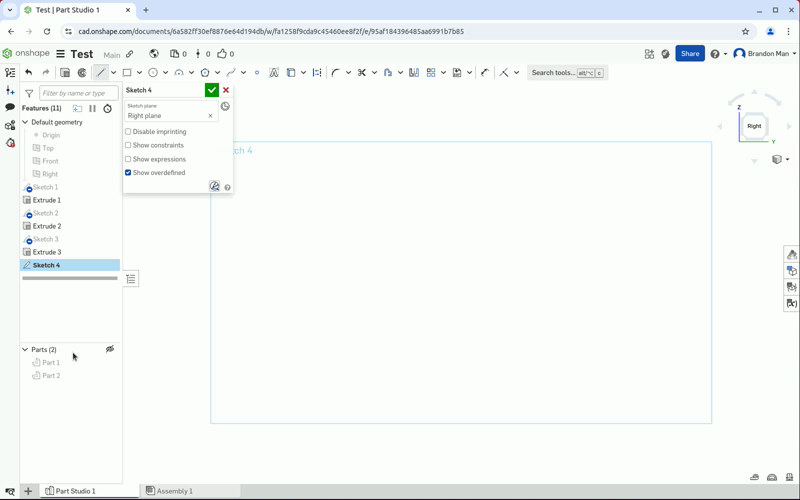
mouse_move(399, 276)
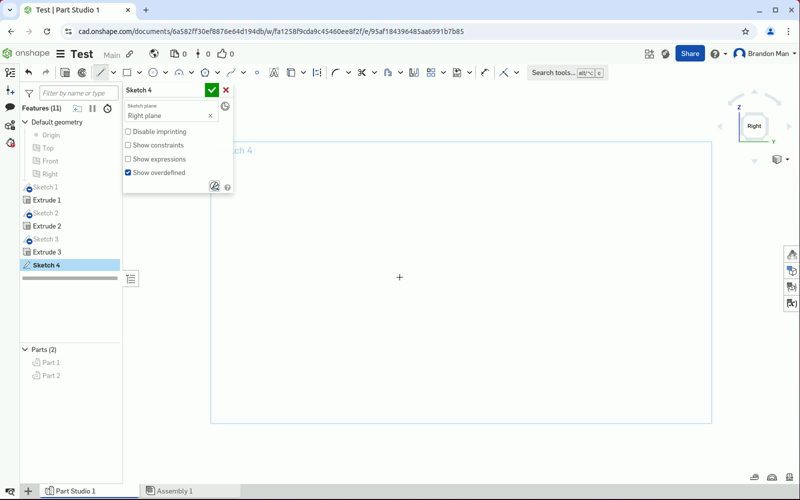
click(399, 276)
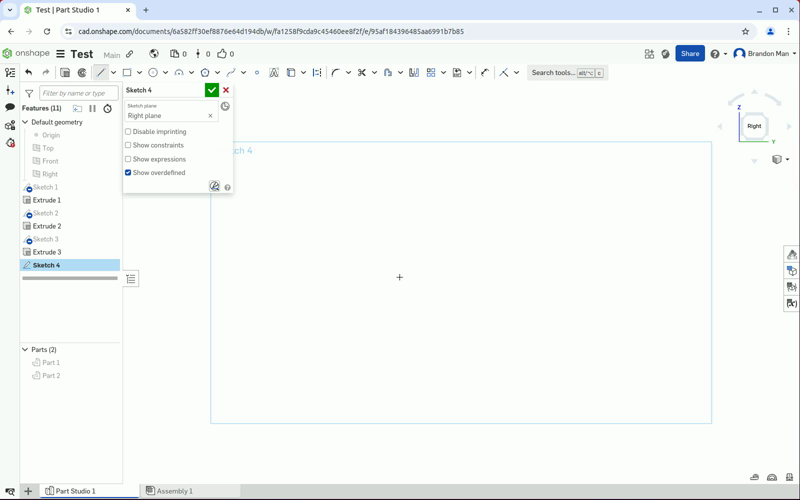
key_up(shift)
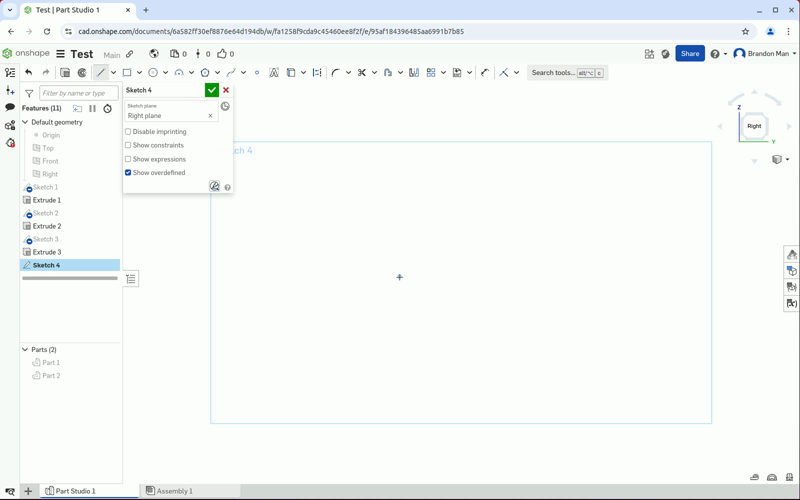
key_down(shift)
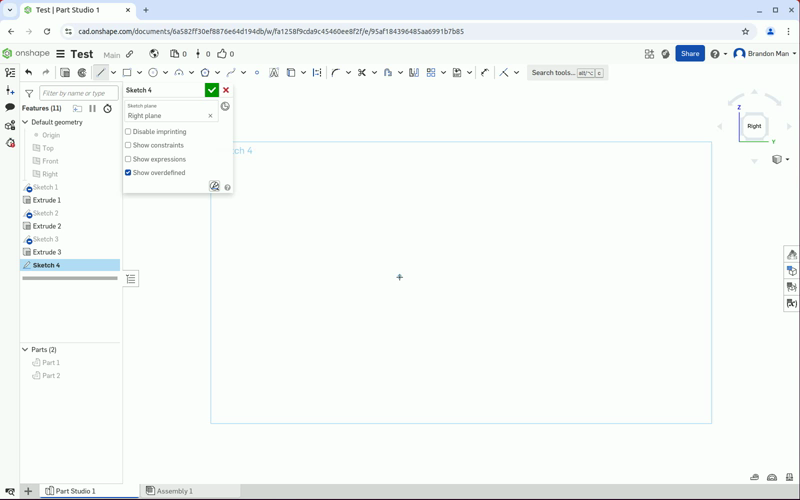
mouse_move(429, 276)
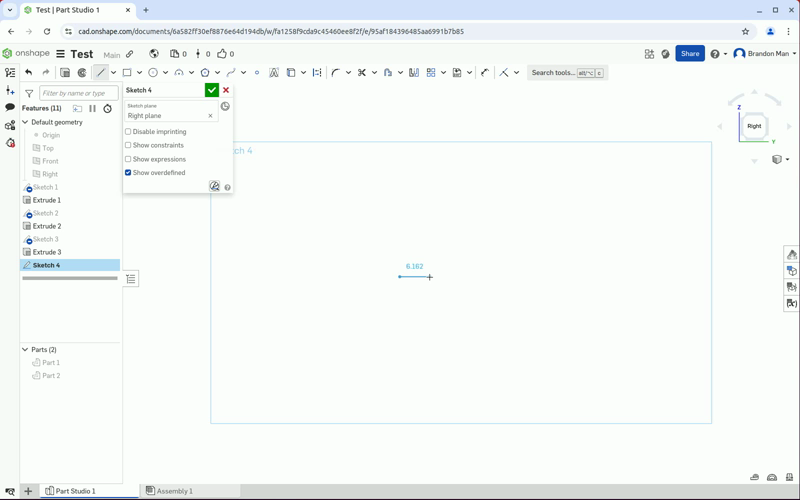
mouse_move(458, 276)
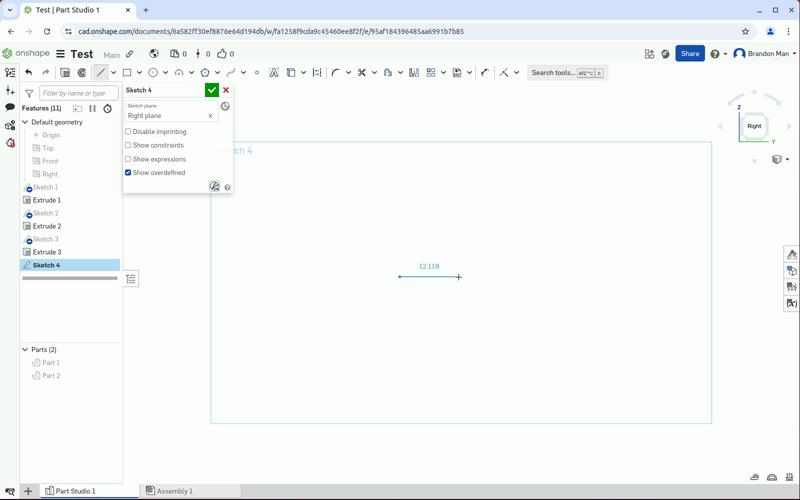
click(458, 276)
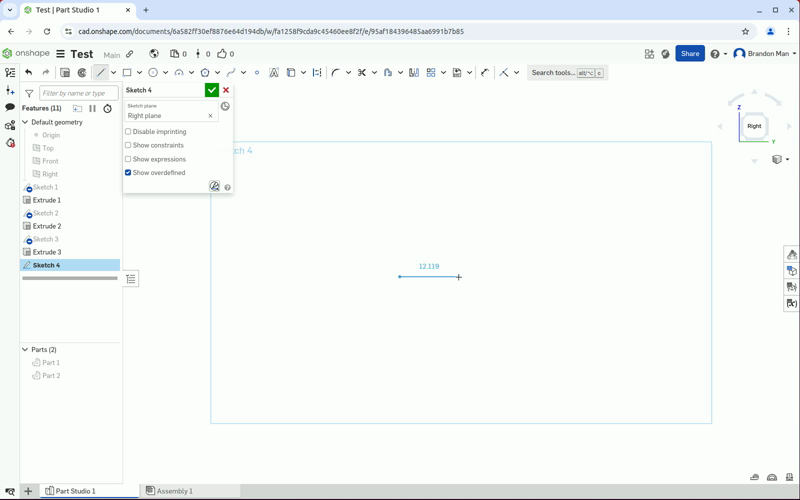
key_up(shift)
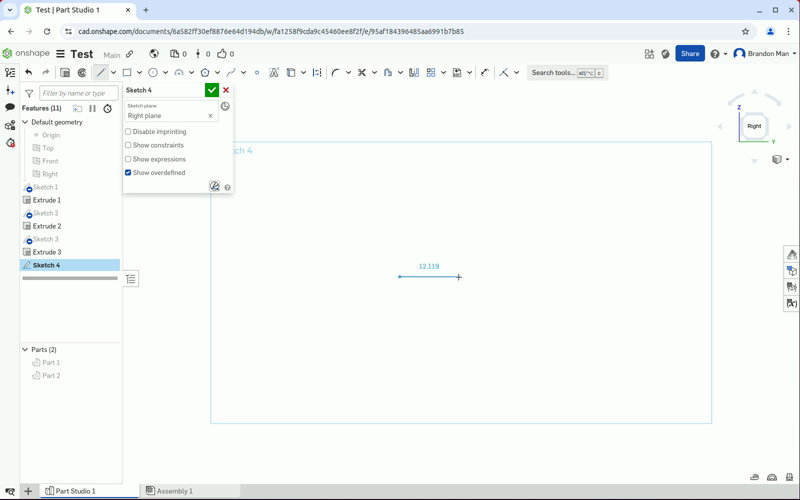
key_down(shift)
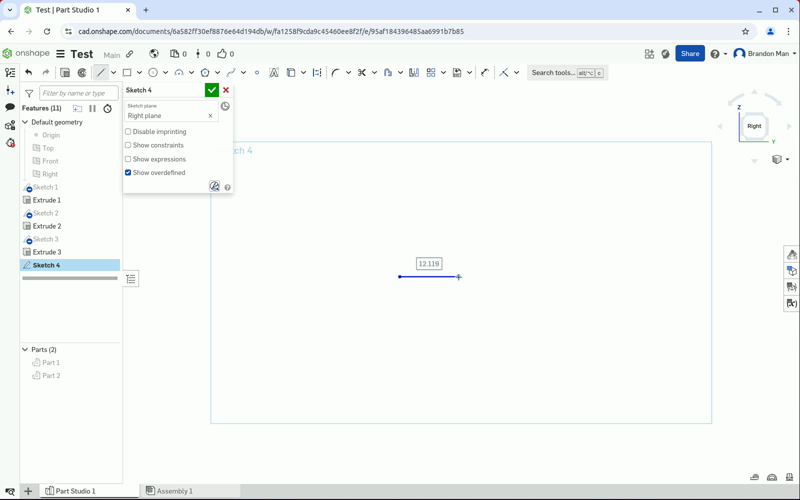
mouse_move(489, 276)
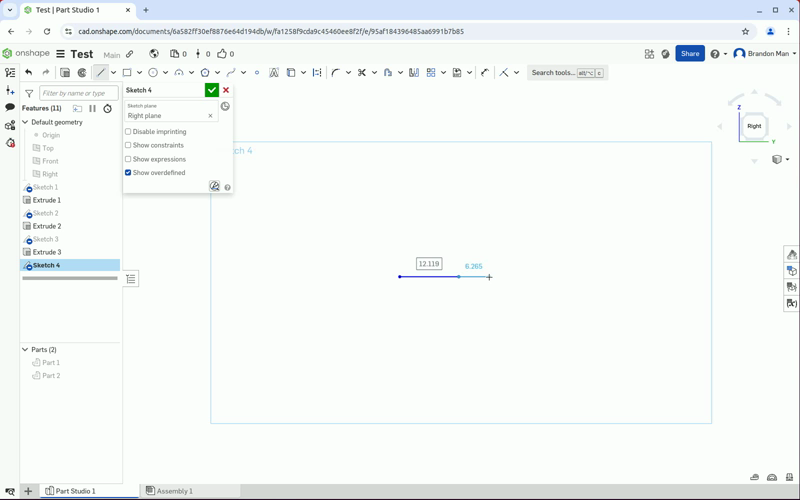
mouse_move(458, 251)
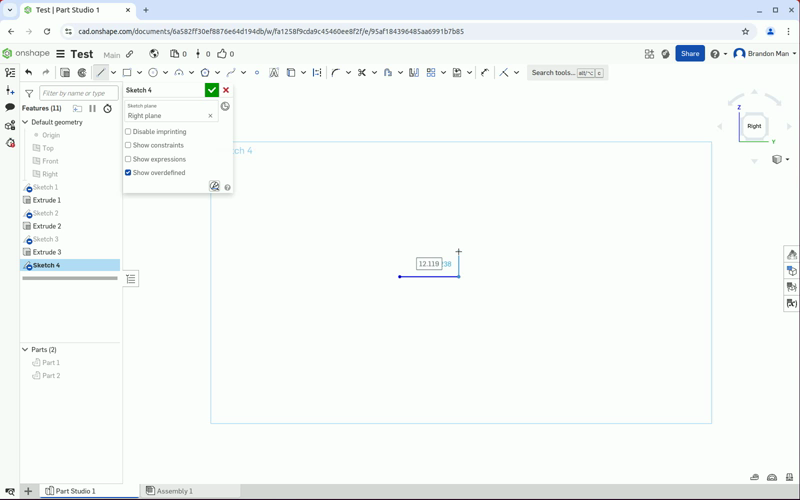
click(458, 251)
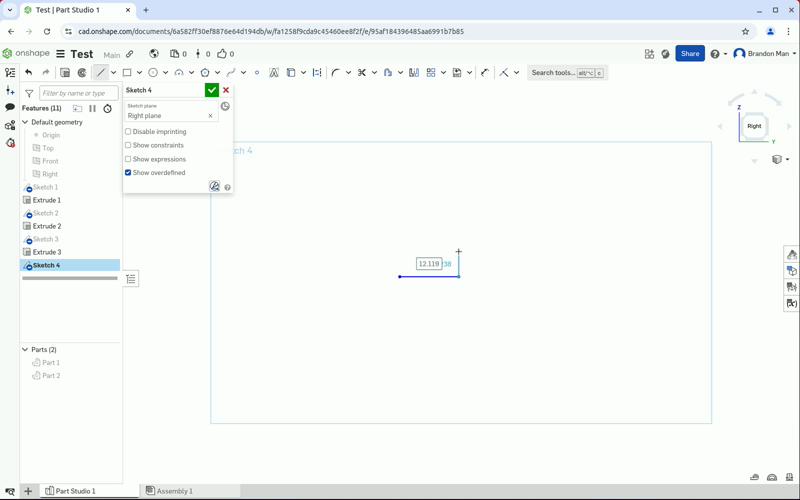
key_up(shift)
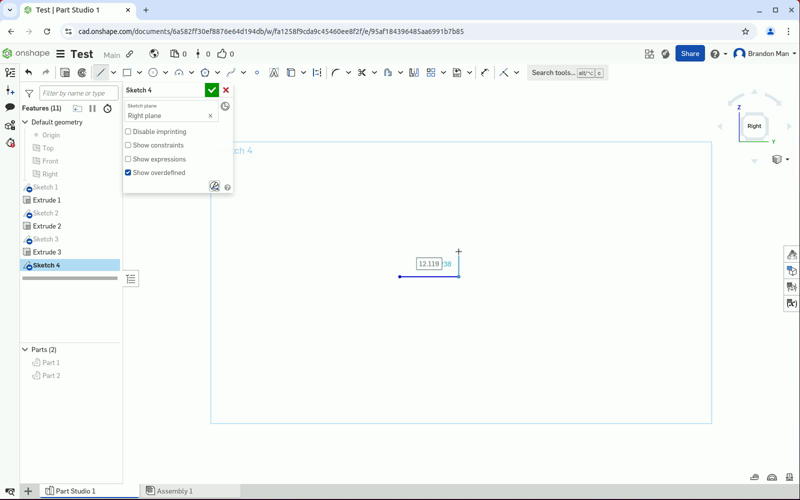
key_down(shift)
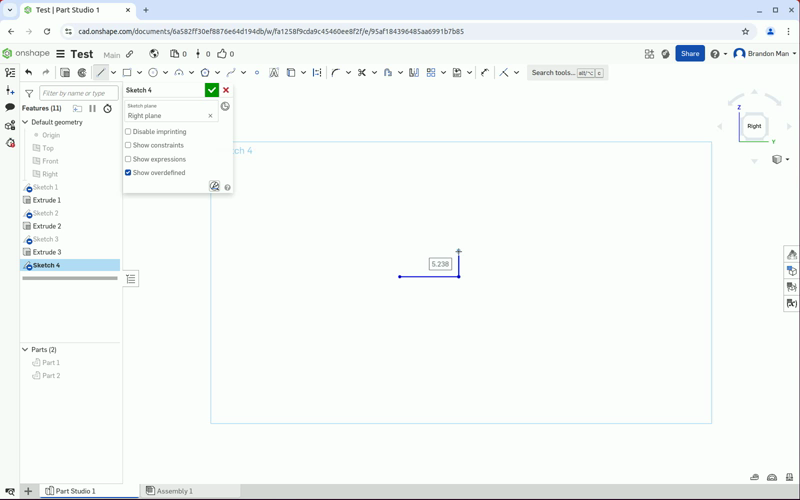
mouse_move(489, 251)
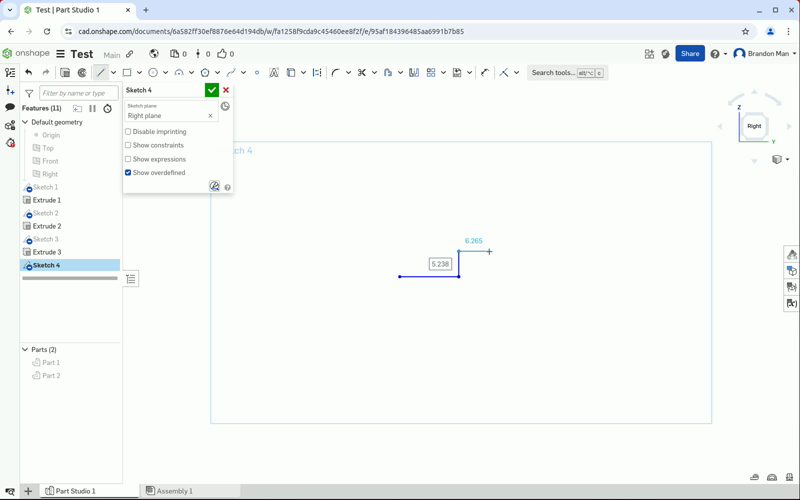
mouse_move(399, 251)
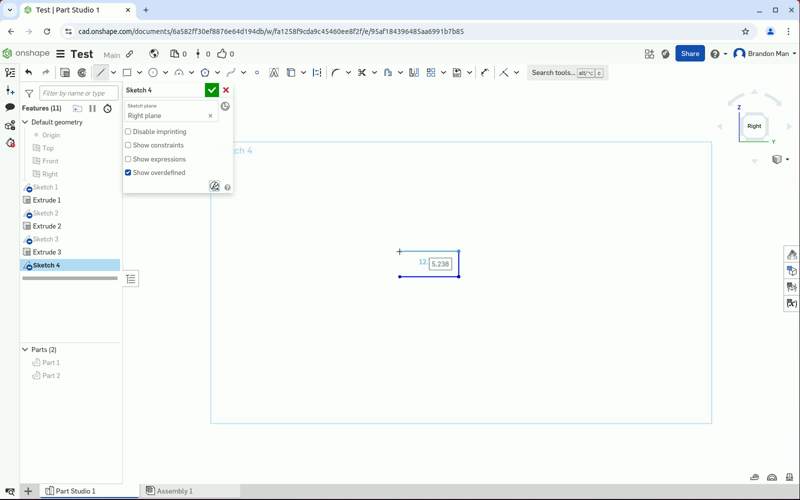
click(399, 251)
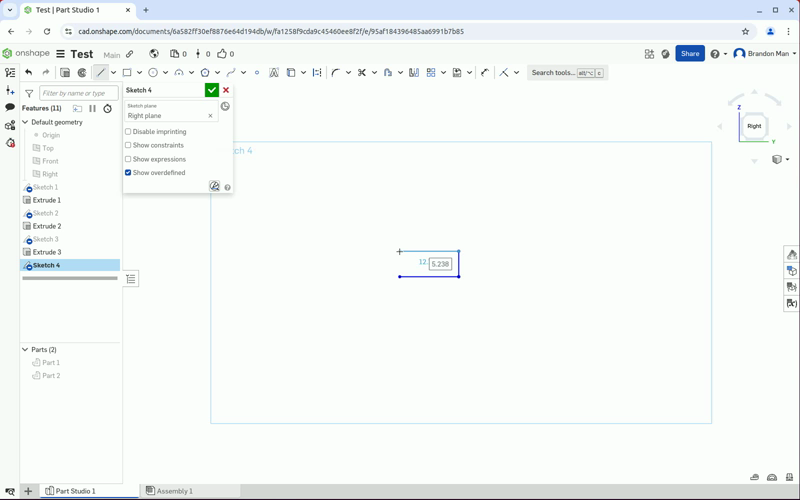
key_up(shift)
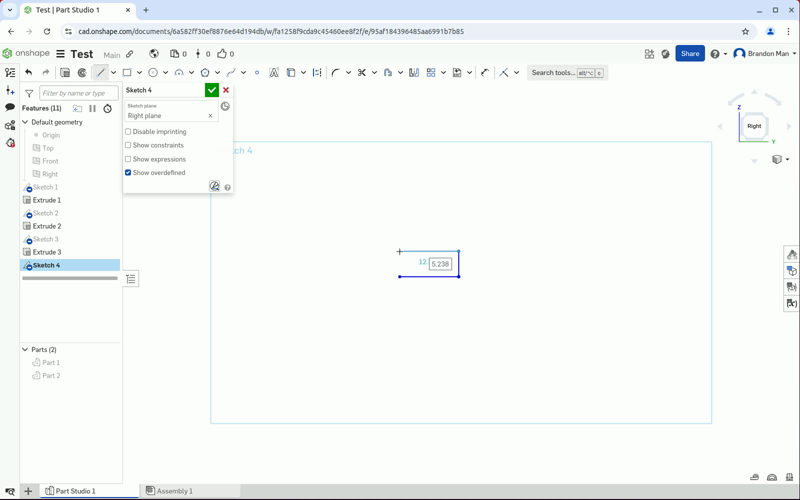
mouse_move(429, 251)
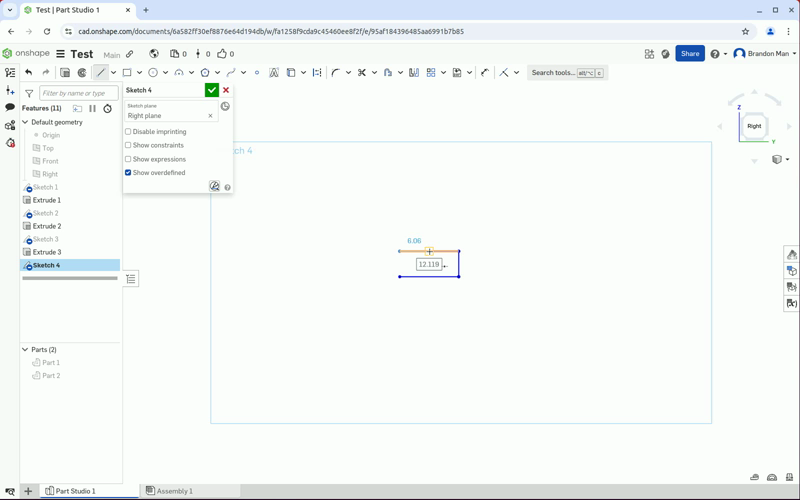
key_down(shift)
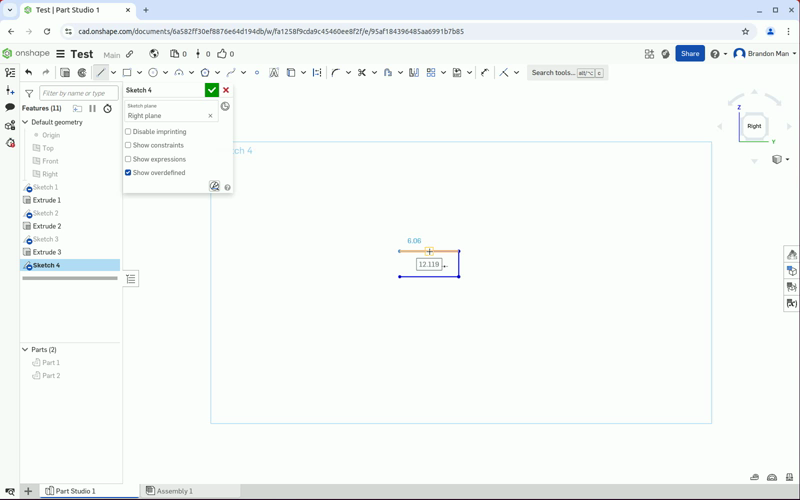
mouse_move(399, 276)
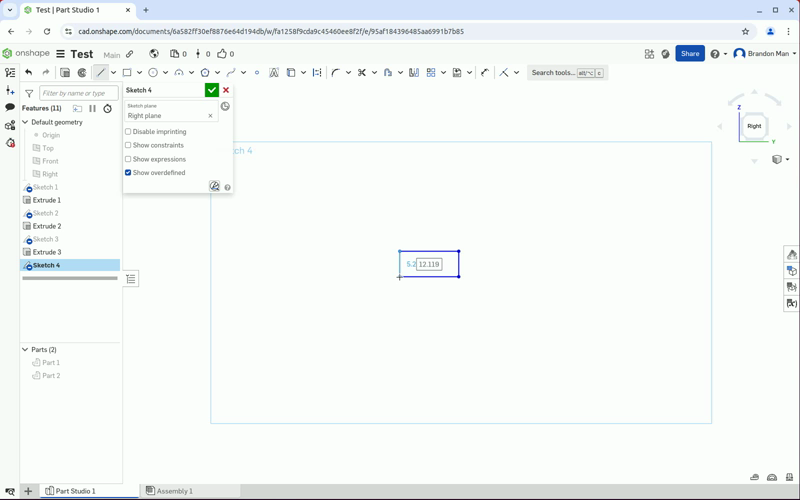
key_up(shift)
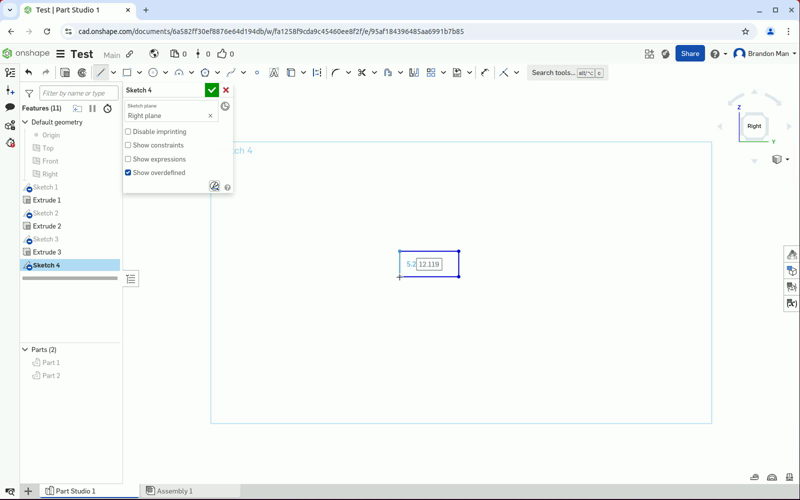
click(399, 276)
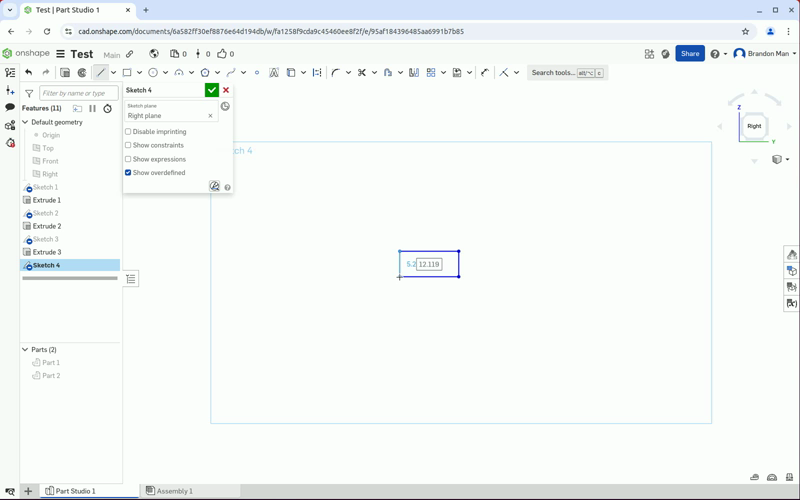
key(esc)
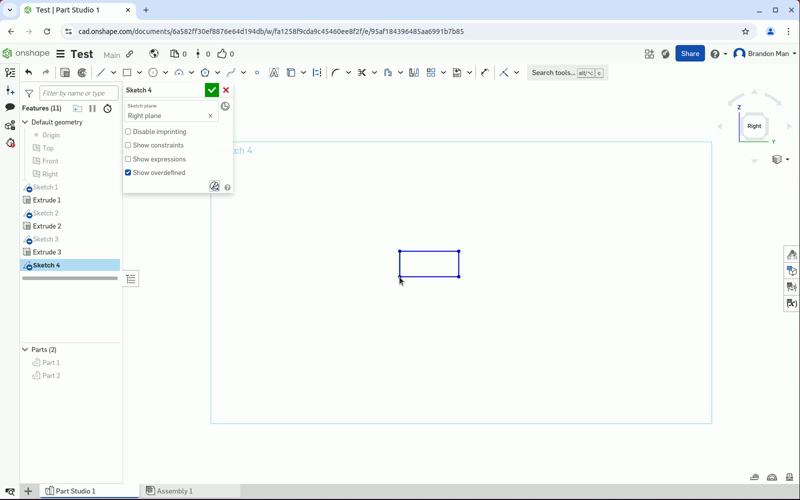
mouse_move(437, 272)
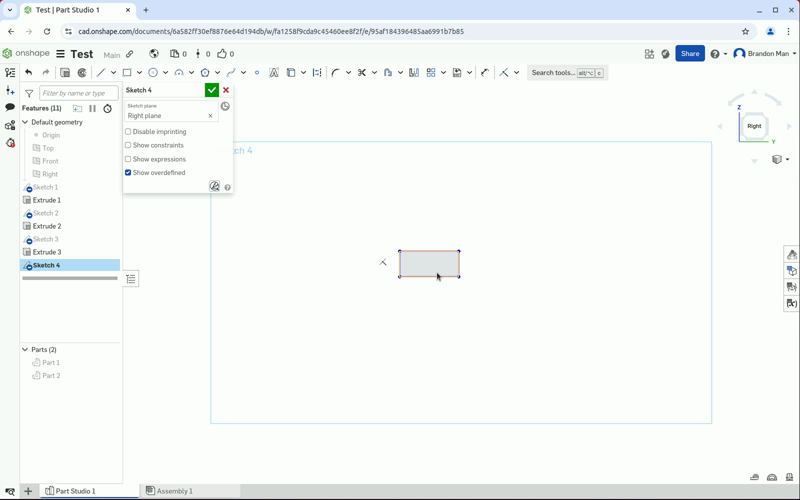
scroll(6)
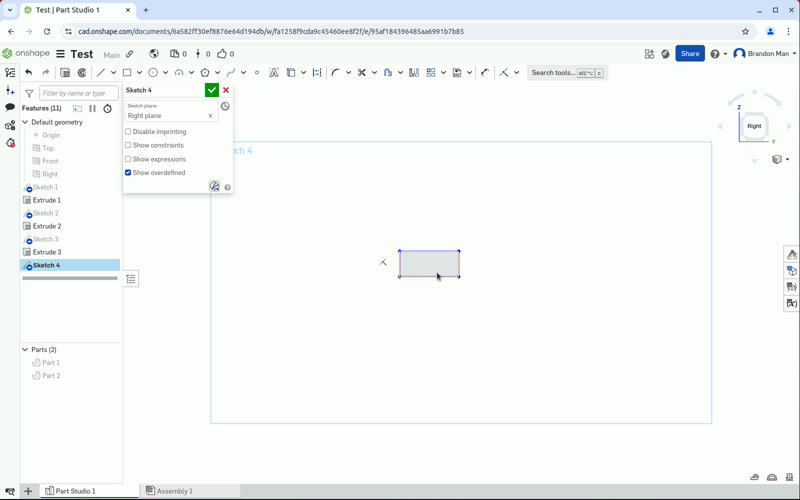
scroll(6)
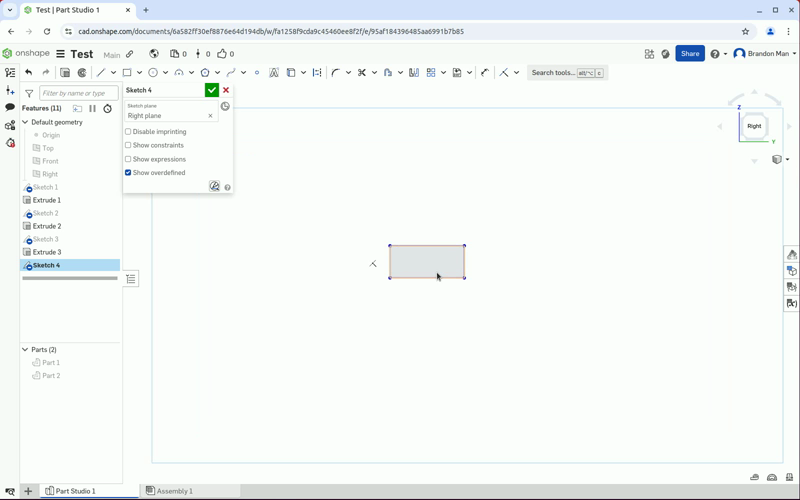
scroll(6)
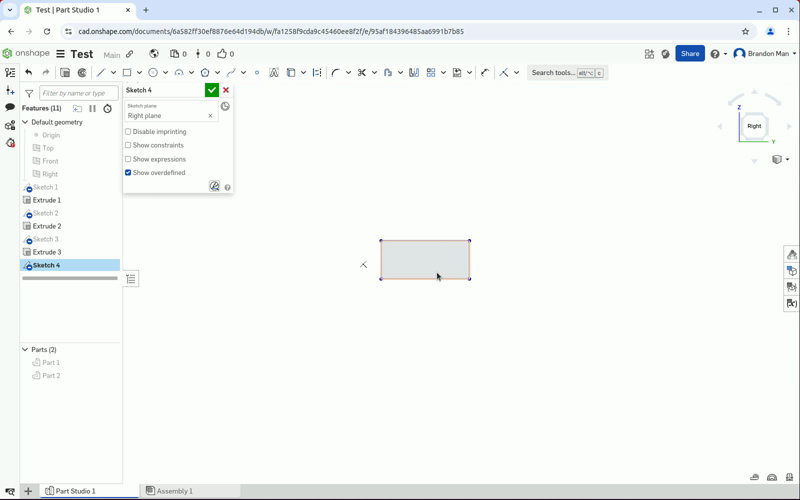
scroll(6)
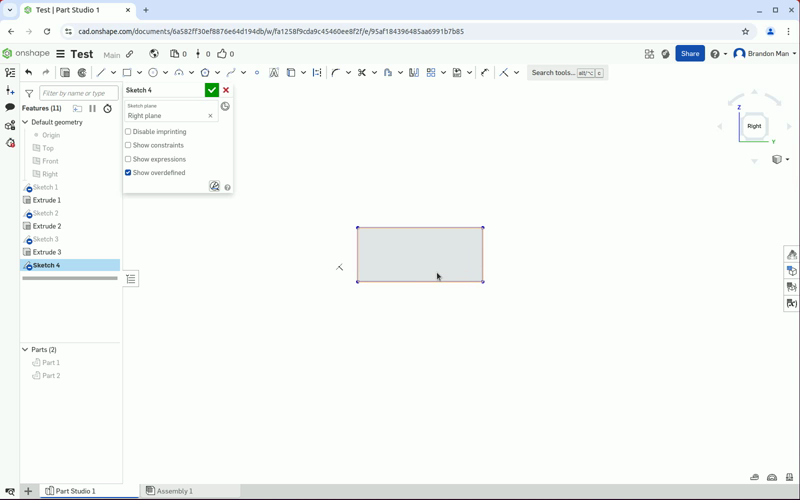
scroll(6)
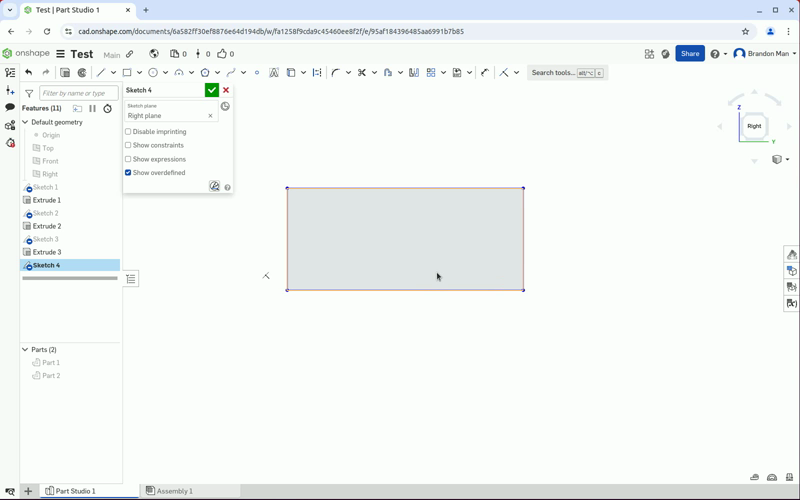
scroll(6)
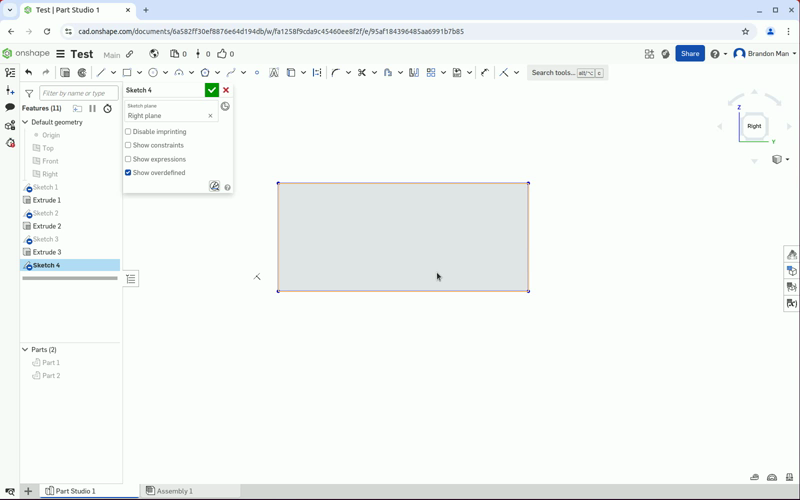
scroll(6)
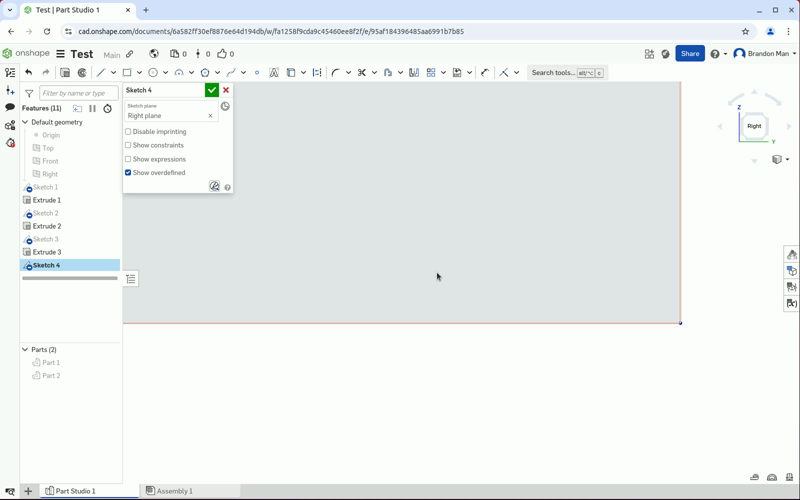
click(437, 272)
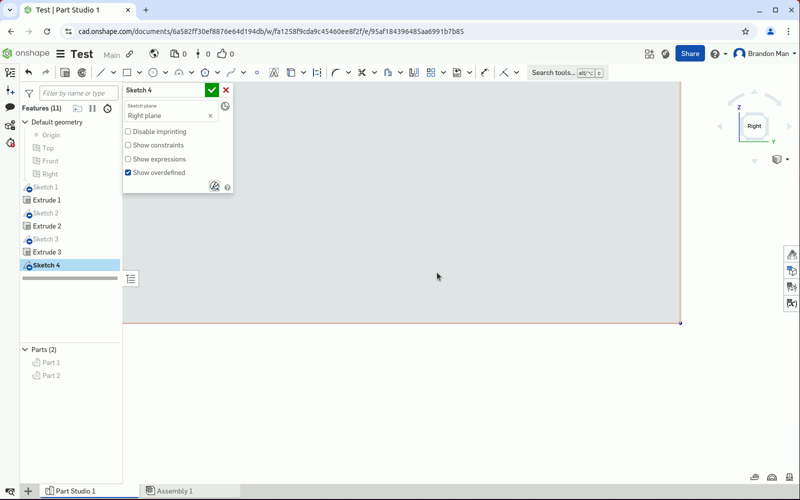
scroll(-6)
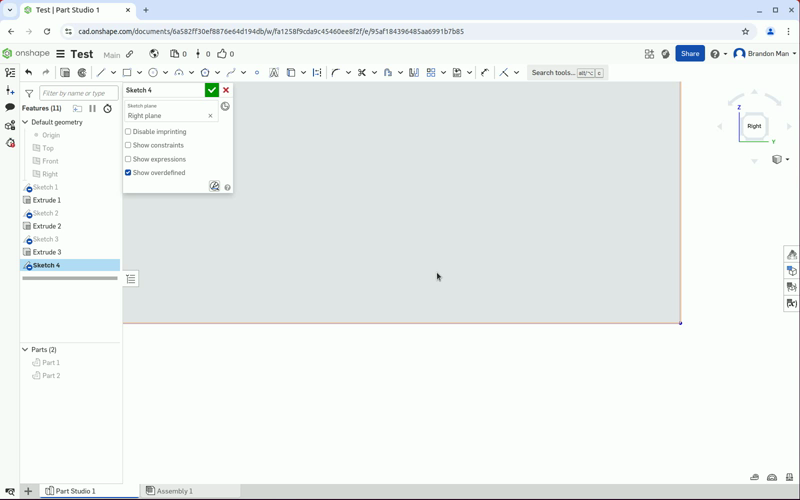
scroll(-6)
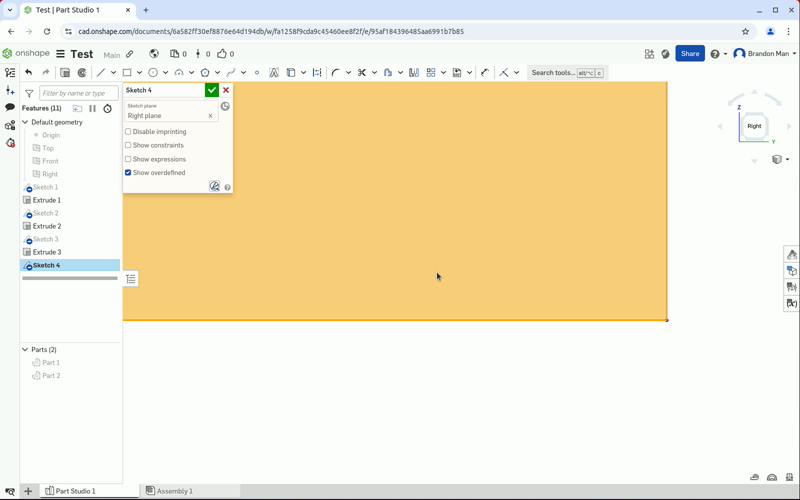
scroll(-6)
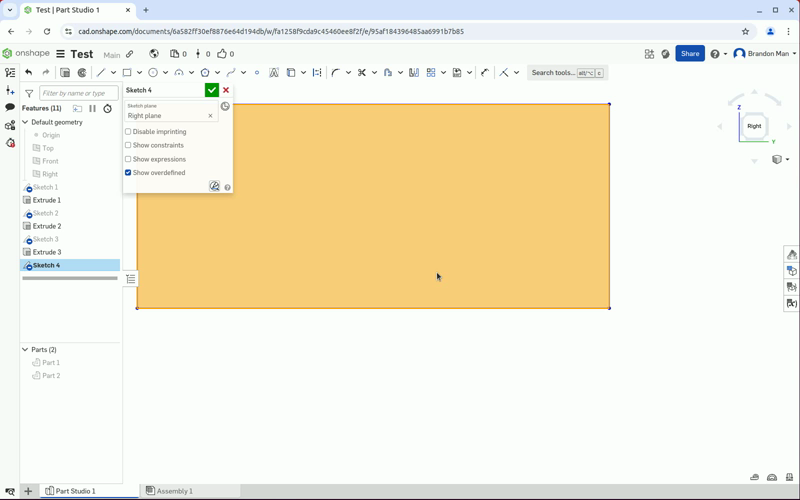
scroll(-6)
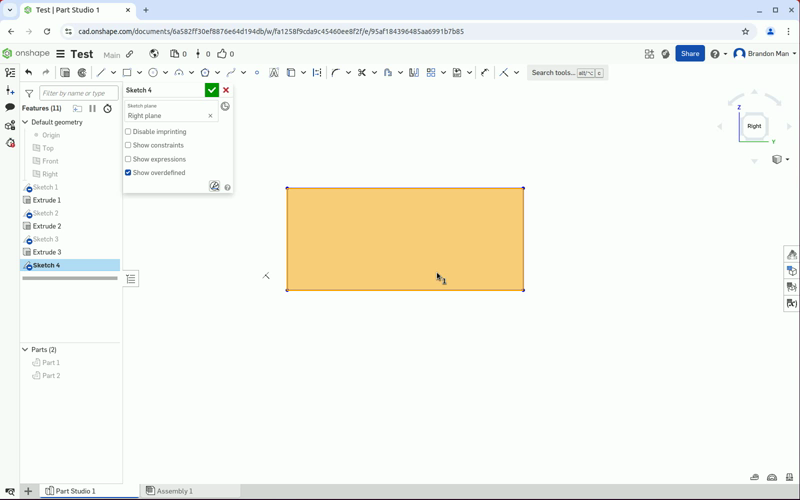
scroll(-6)
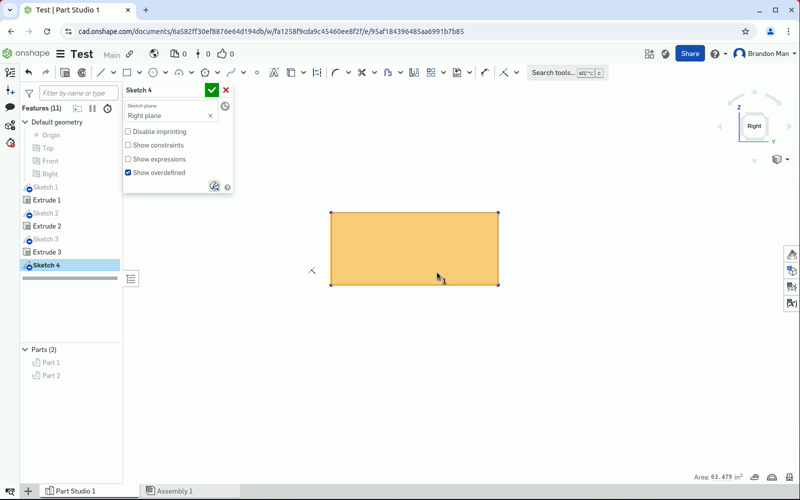
scroll(-6)
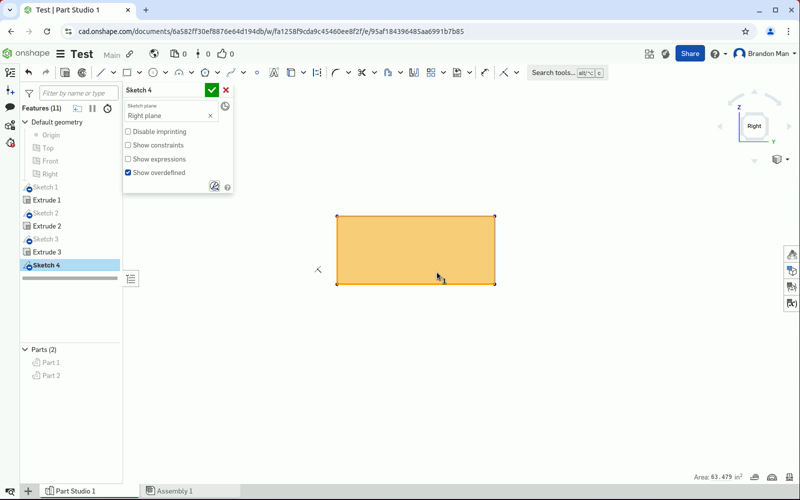
scroll(-6)
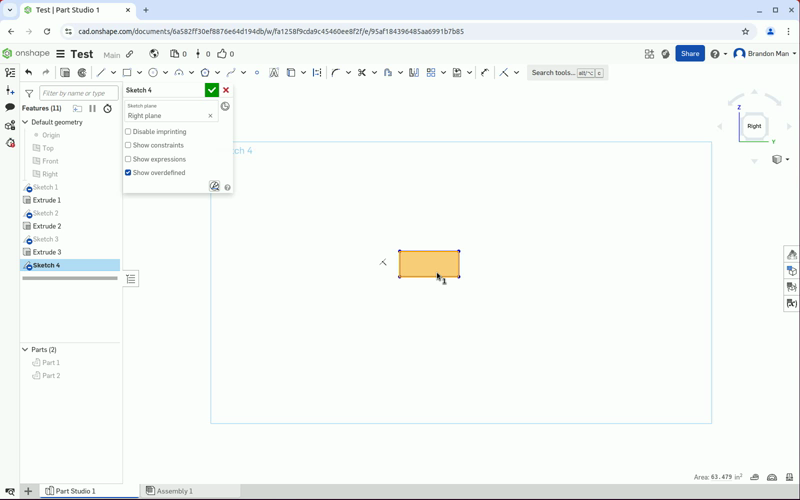
mouse_move(73, 352)
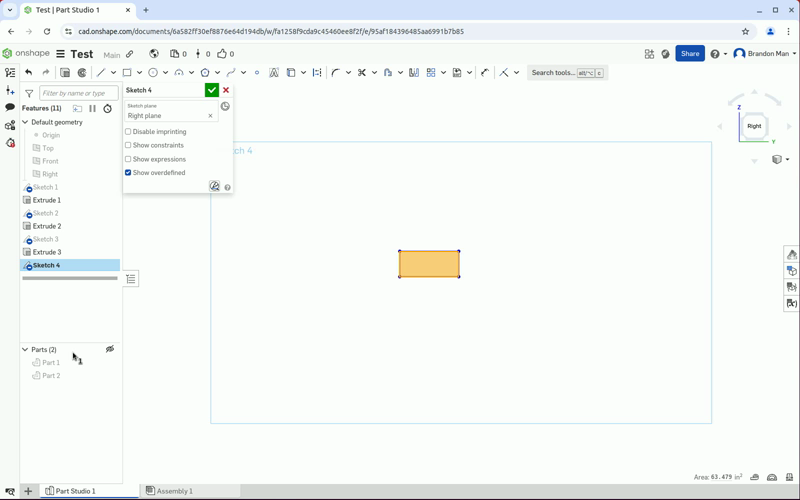
key(shift+y)
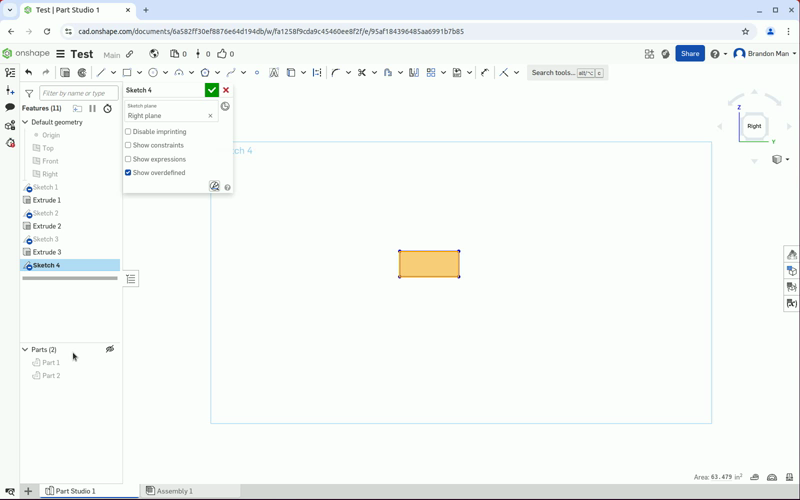
key(shift+e)
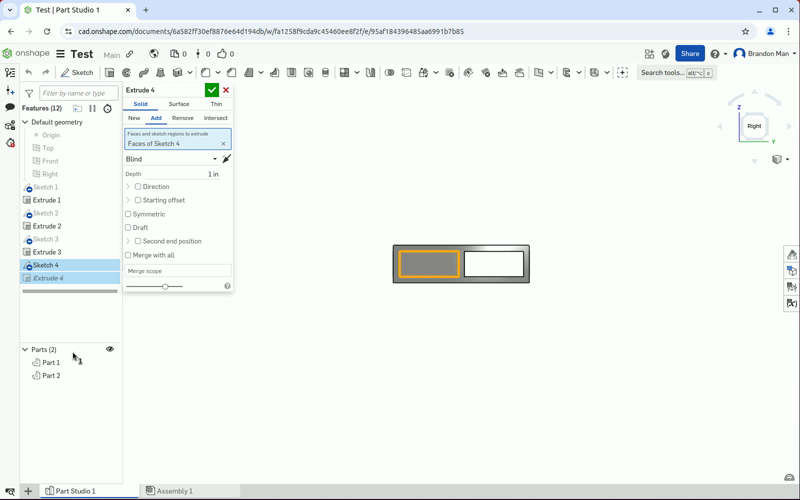
mouse_move(143, 106)
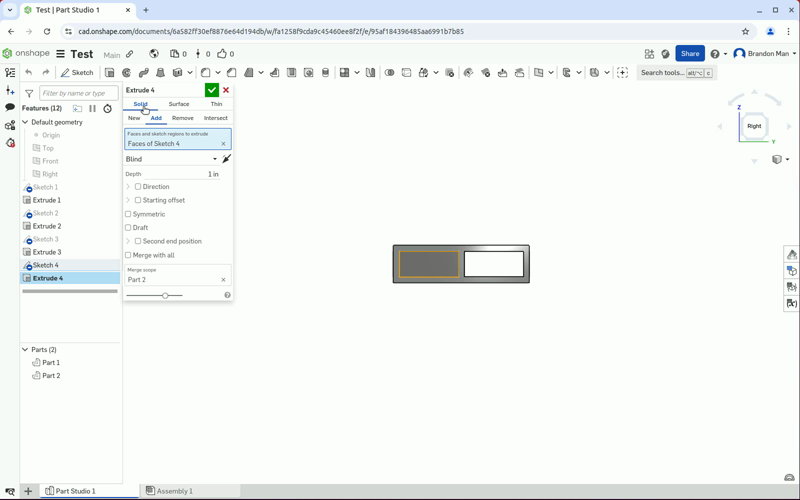
click(143, 106)
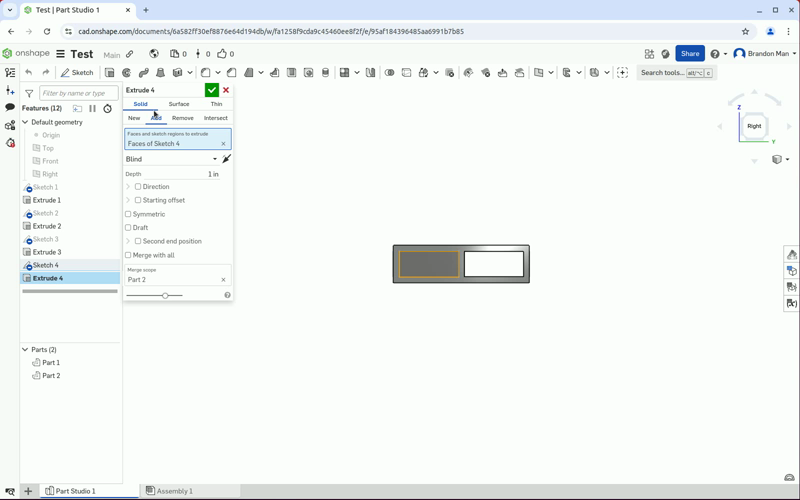
mouse_move(186, 120)
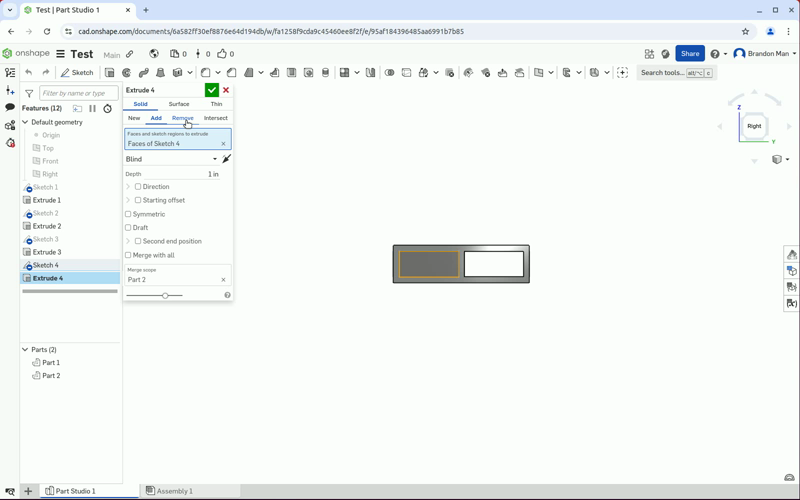
click(186, 120)
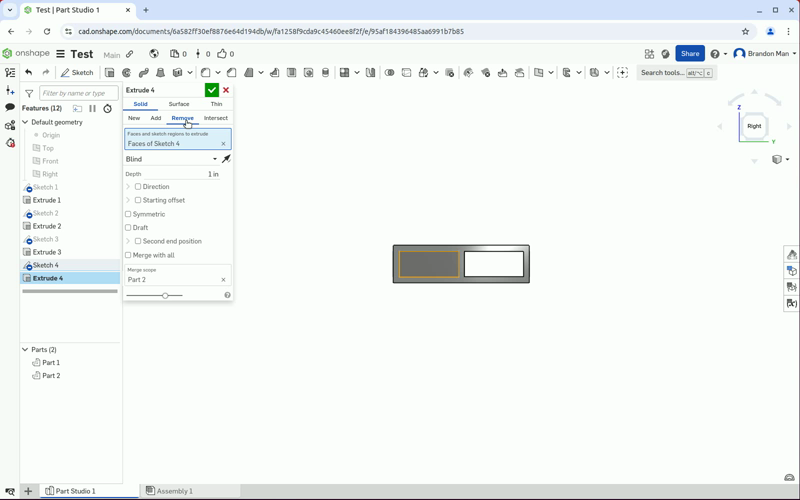
key(tab, 4)
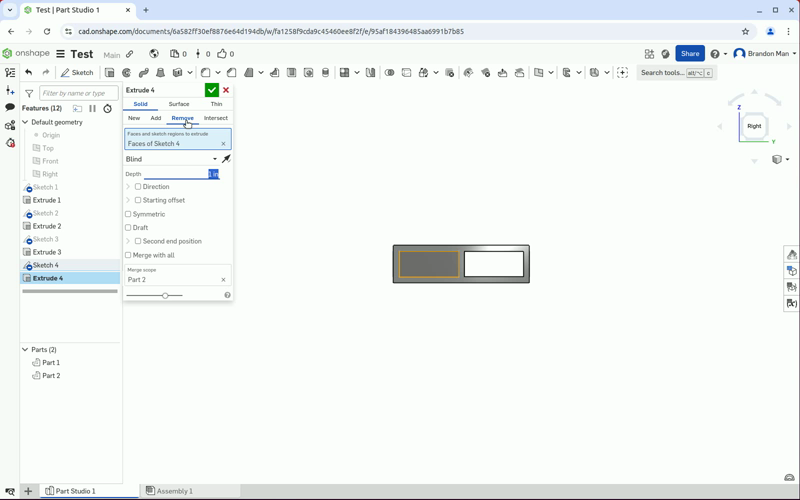
text(61.622)
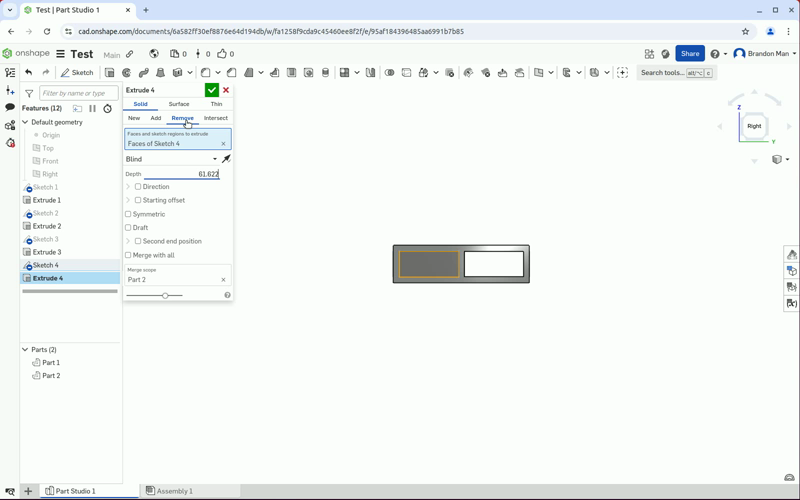
key(tab, 3)
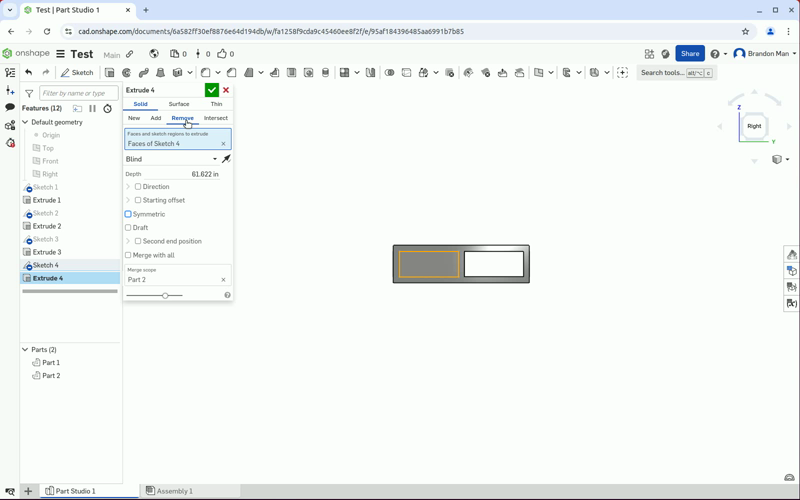
key(space)
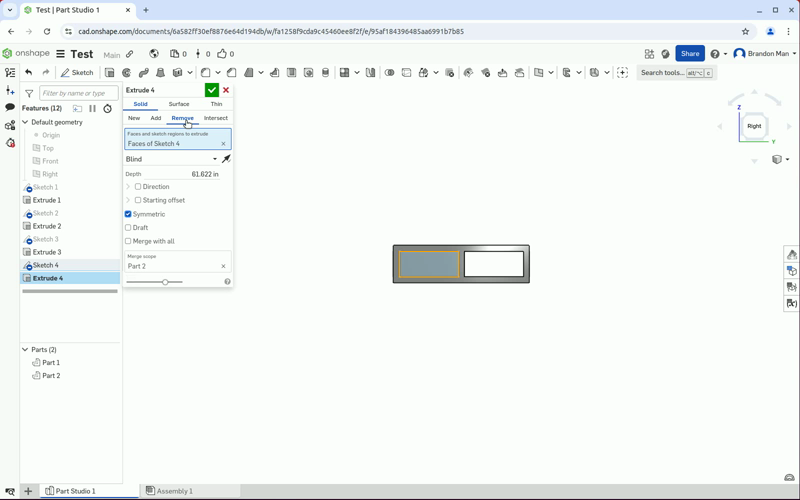
key(tab, 2)
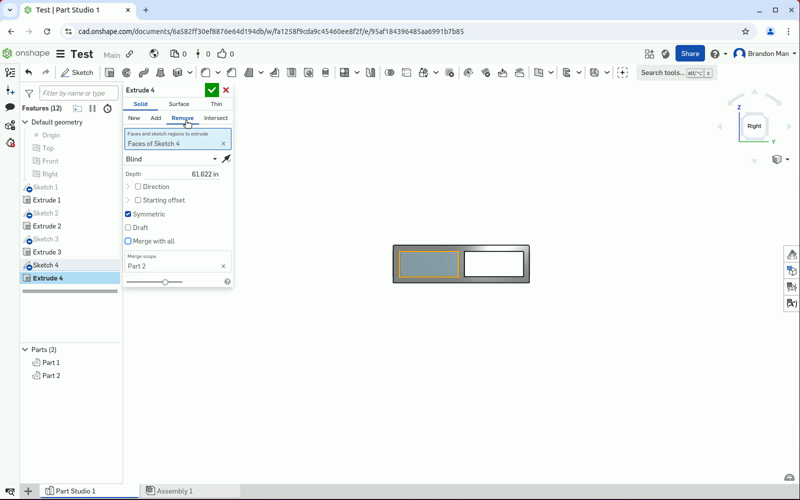
key(space)
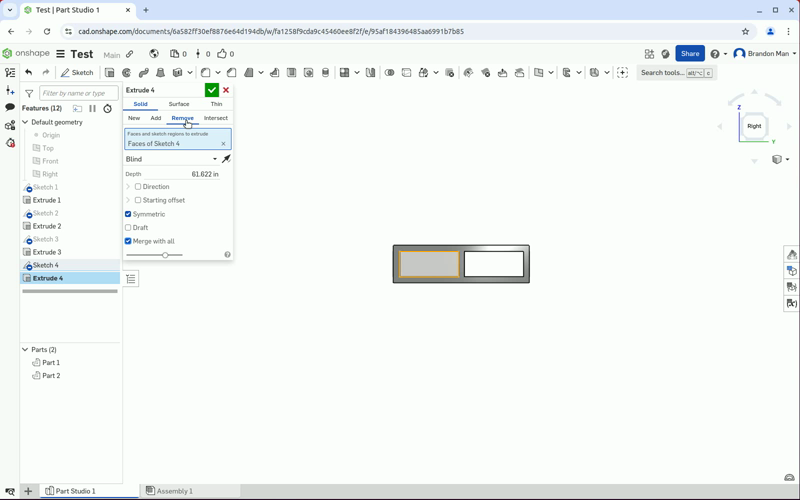
key(enter)
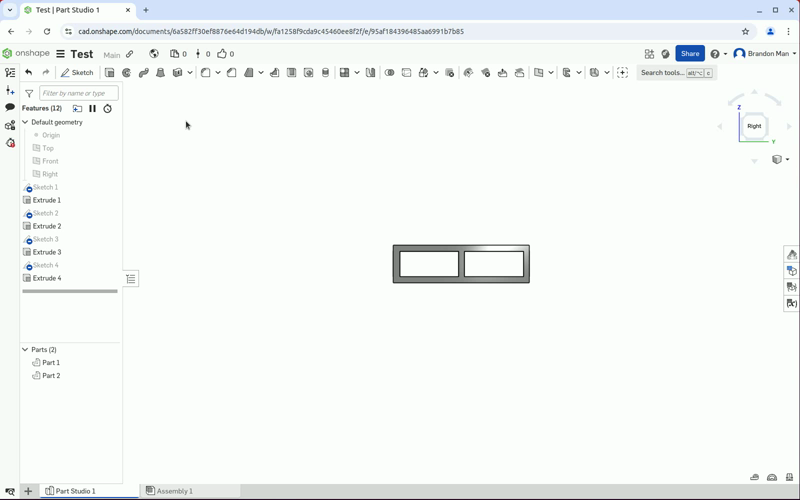
key(shift+h)
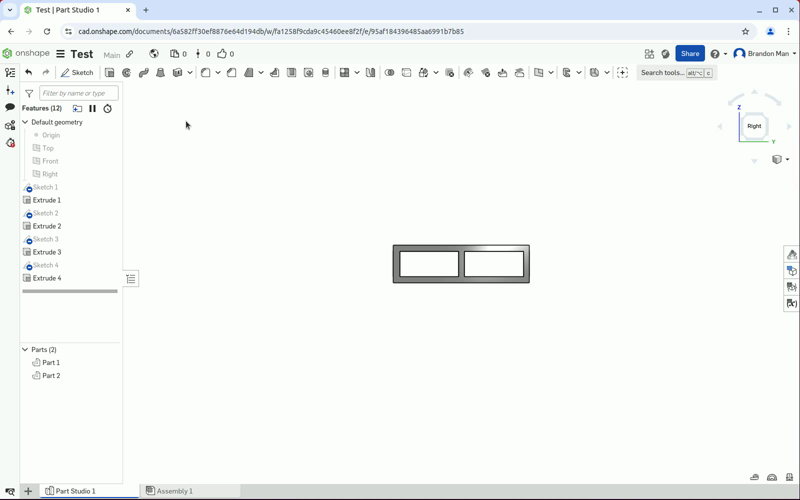
key(shift+h)
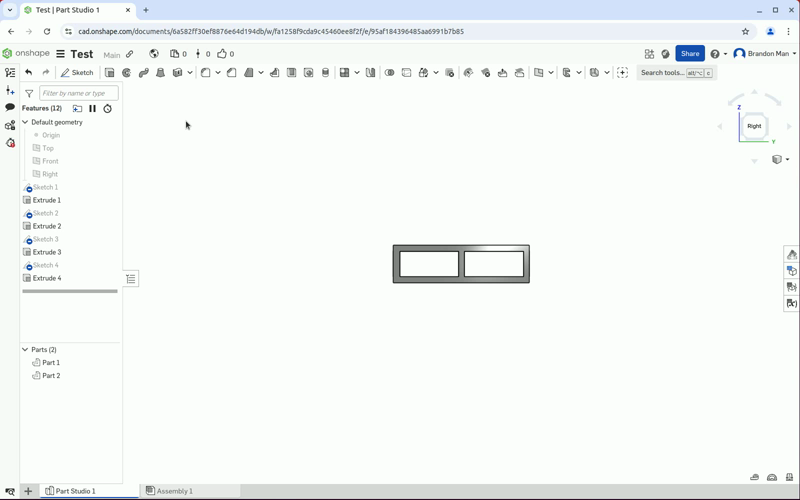
mouse_move(73, 189)
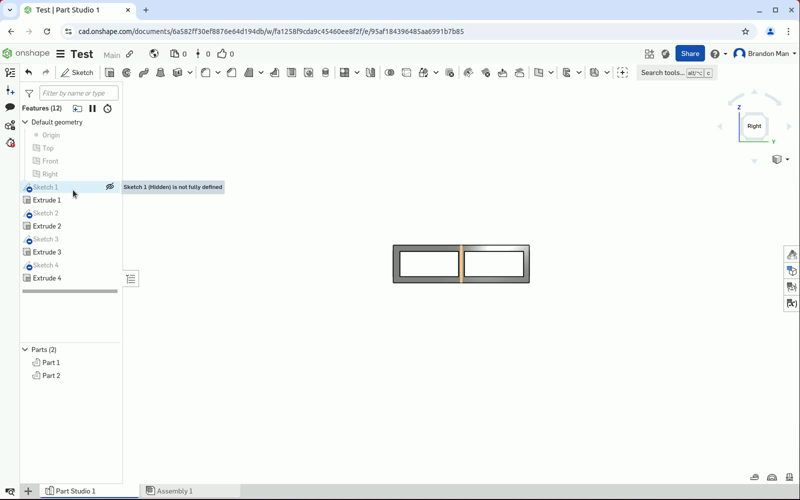
click(73, 189)
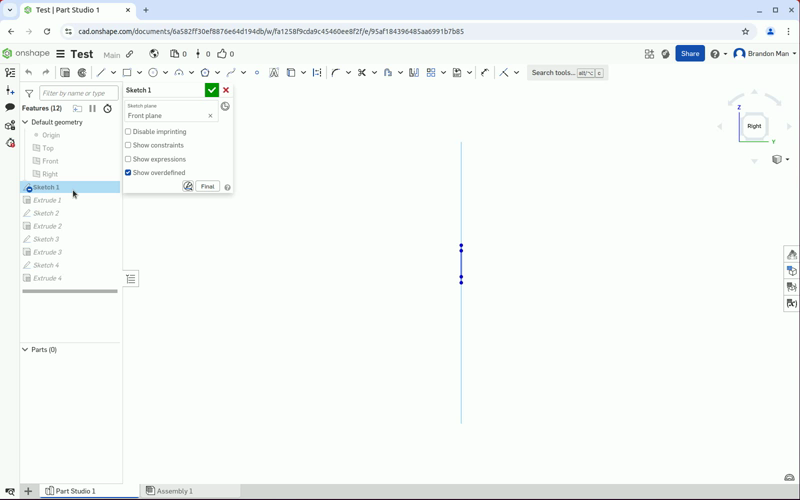
mouse_move(229, 92)
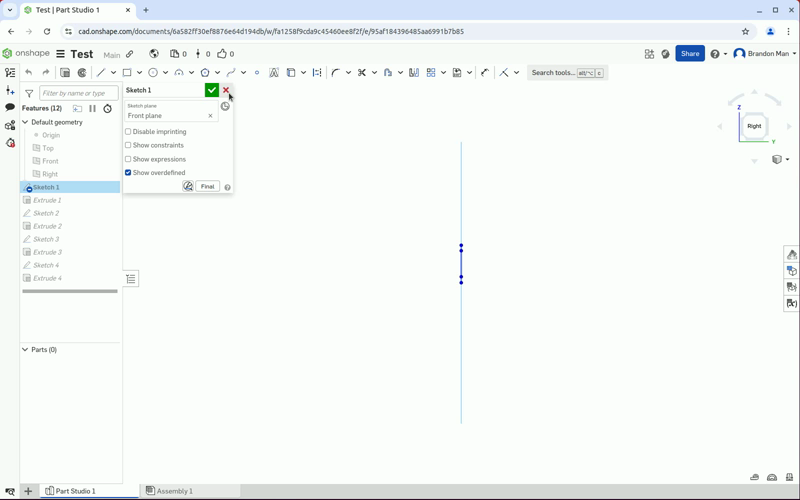
click(229, 92)
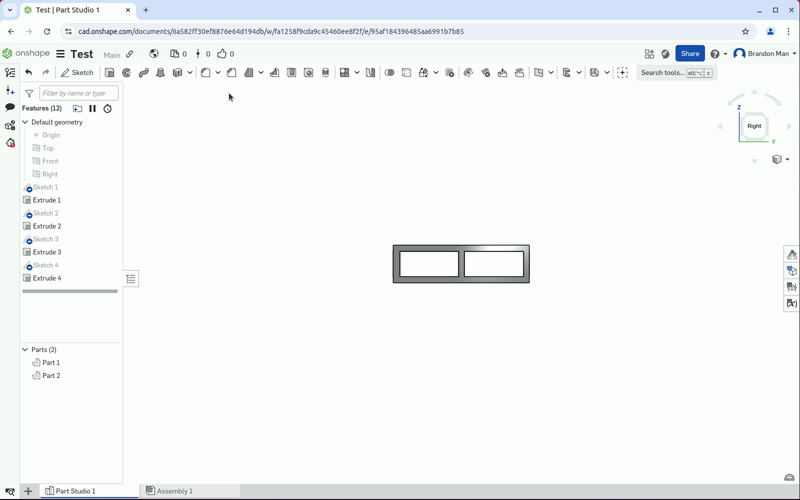
mouse_move(73, 352)
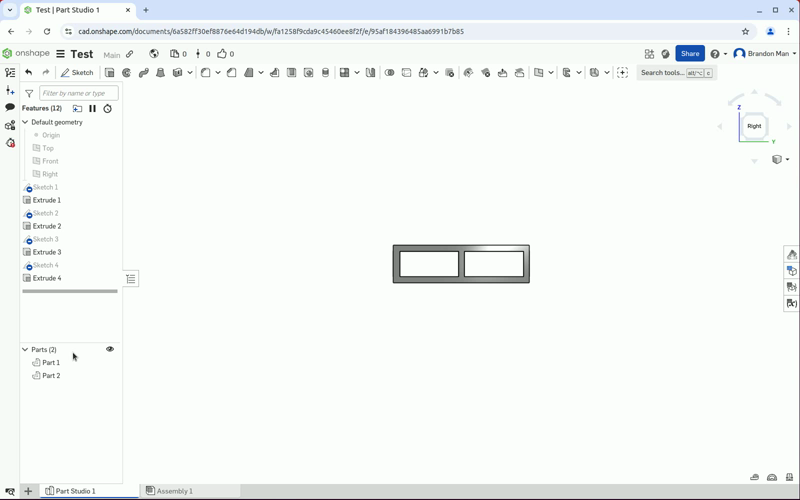
key(y)
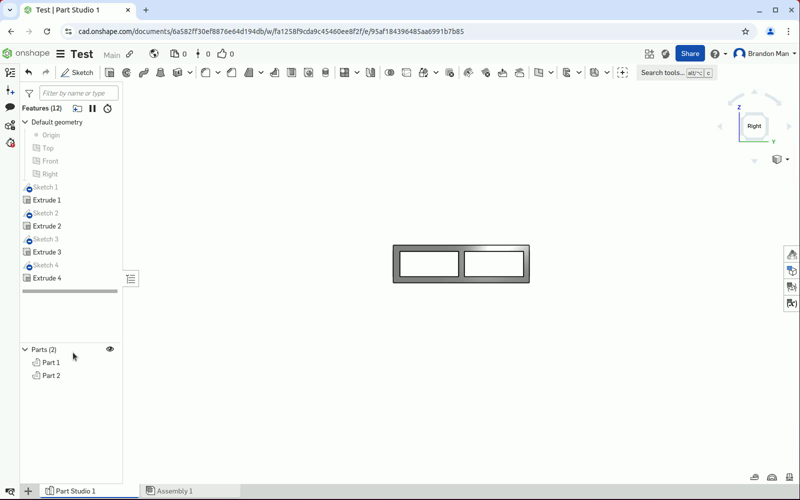
key(shift+p)
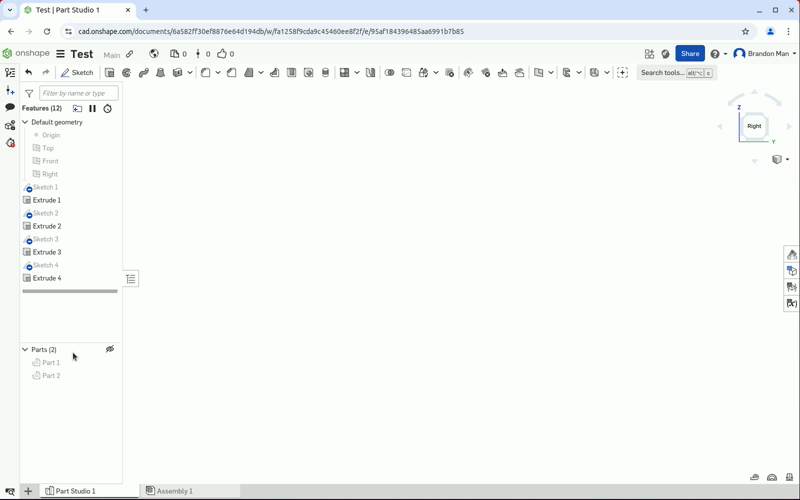
key(space)
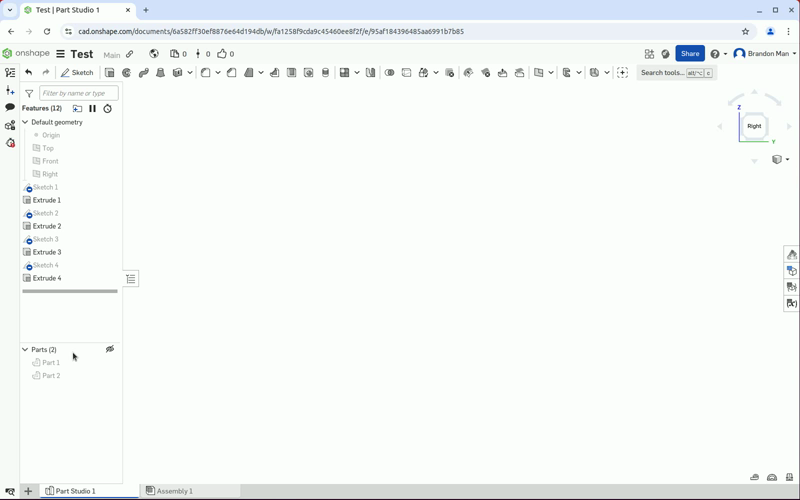
key_down(shift)
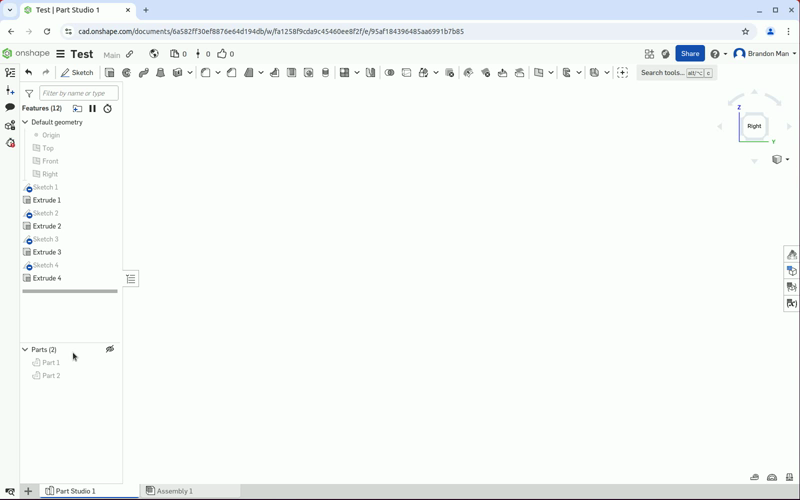
key(right)
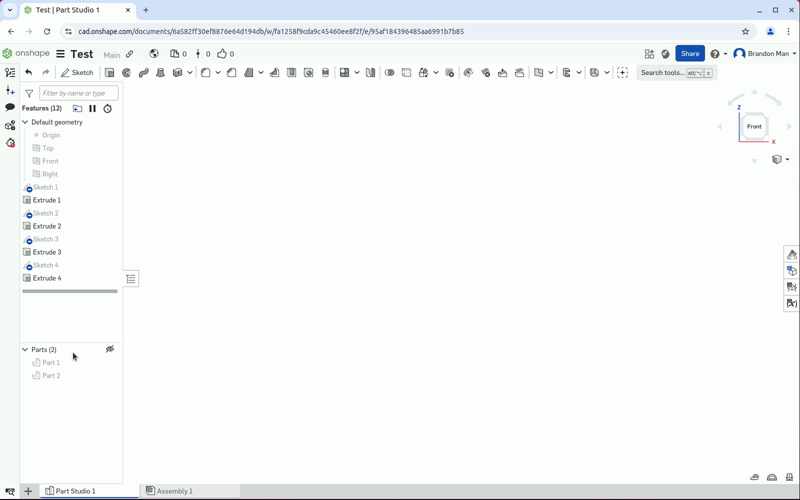
key_up(shift)
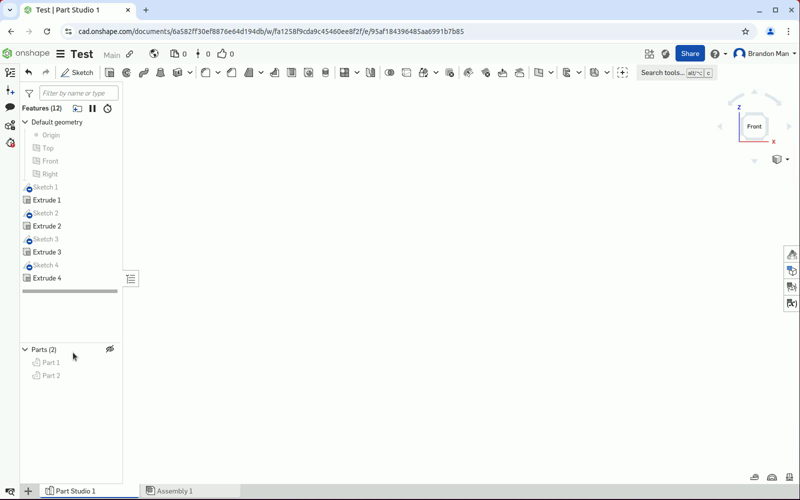
key(space)
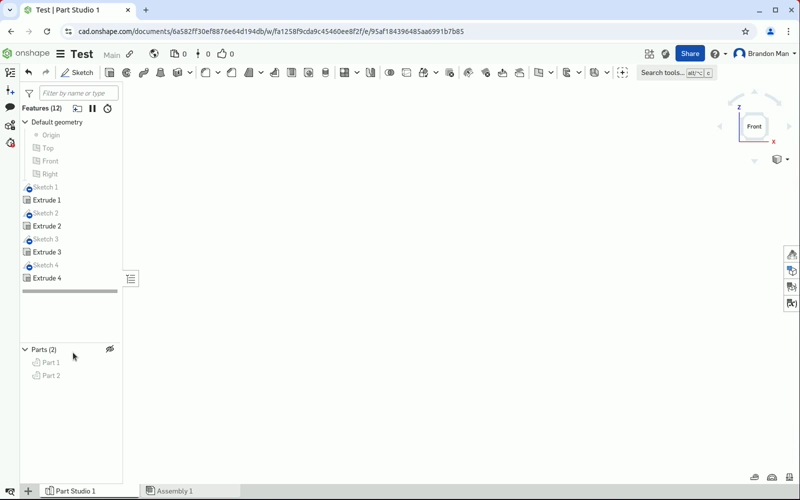
key_down(shift)
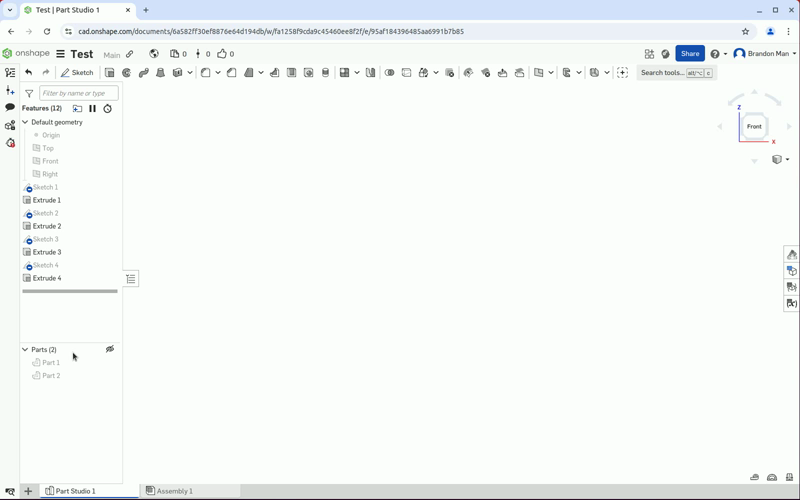
key(down)
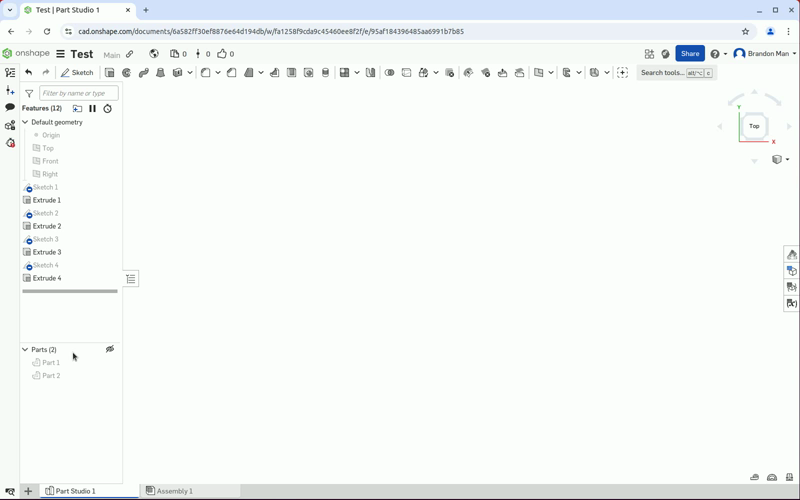
key_up(shift)
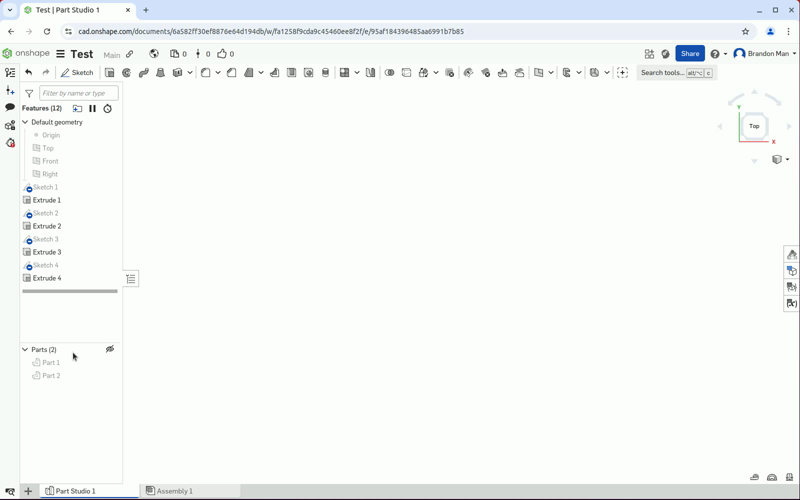
mouse_move(73, 352)
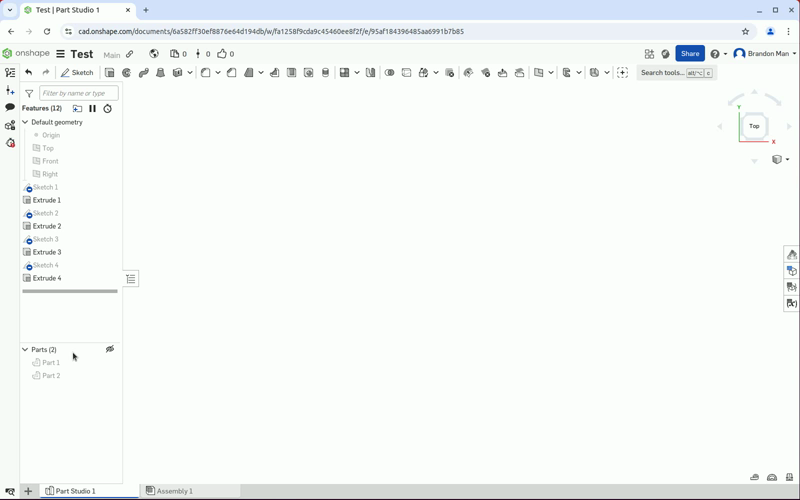
key(shift+y)
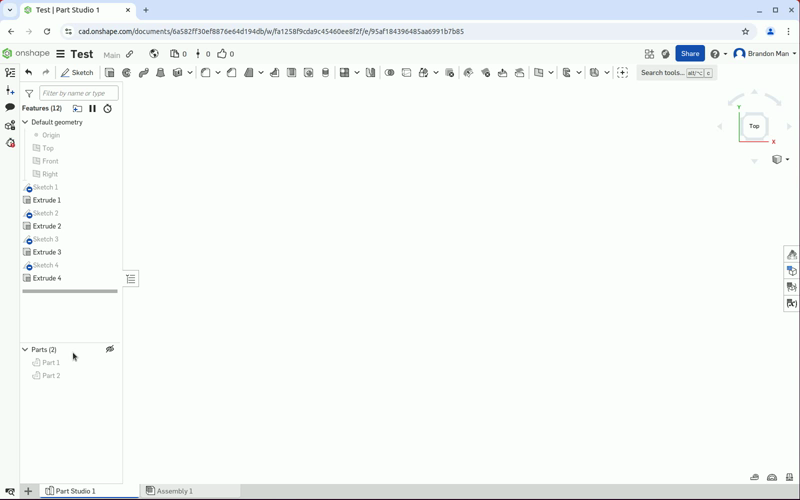
key(shift+s)
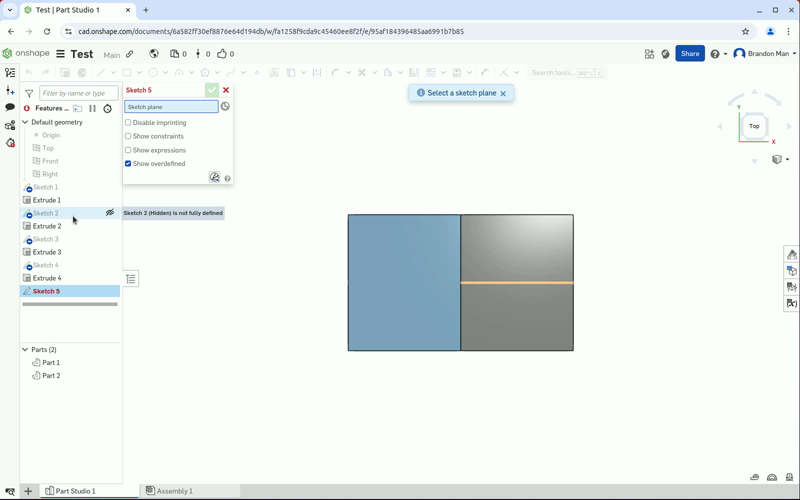
scroll(3)
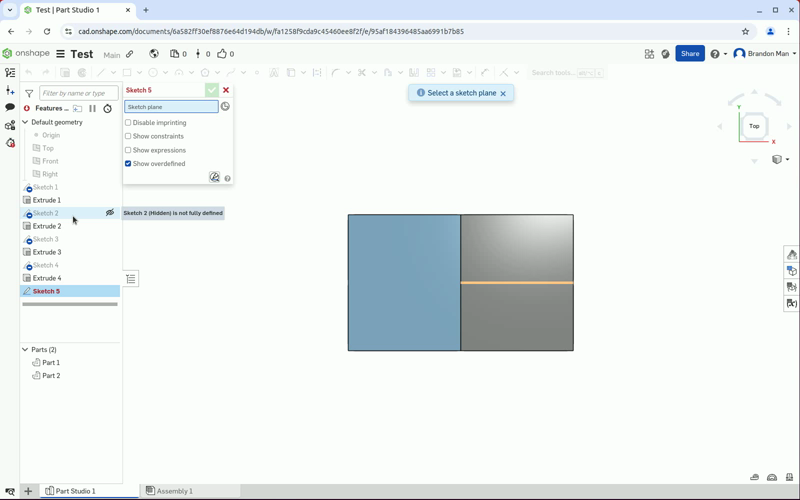
mouse_move(73, 150)
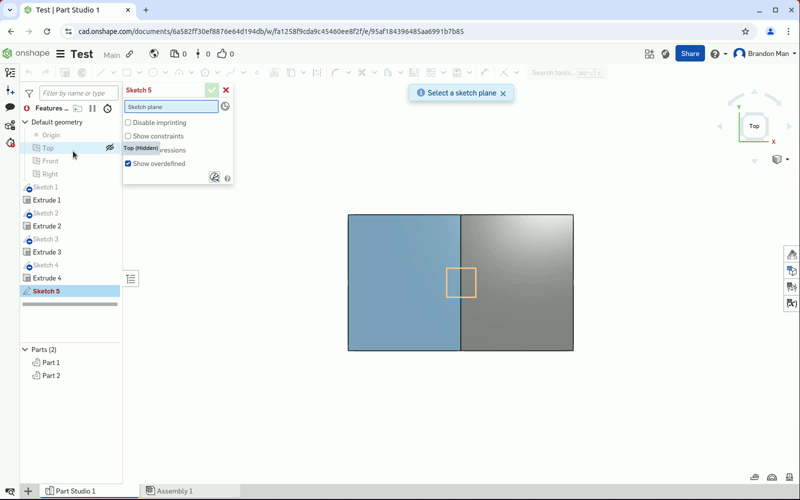
click(73, 150)
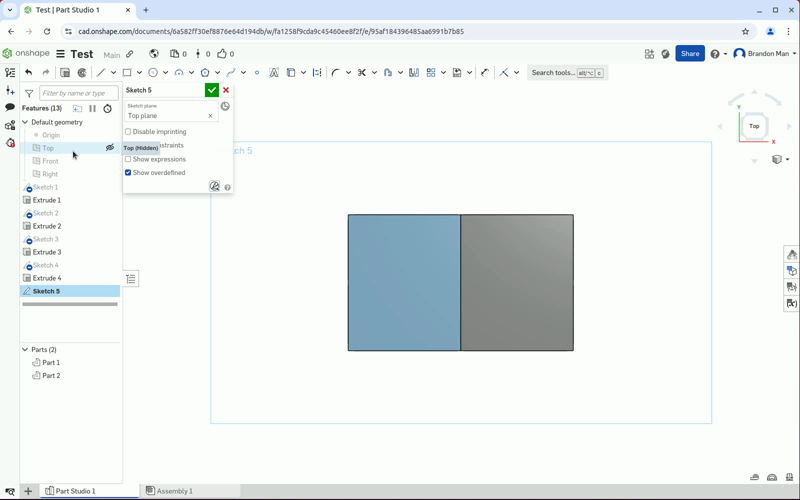
mouse_move(73, 352)
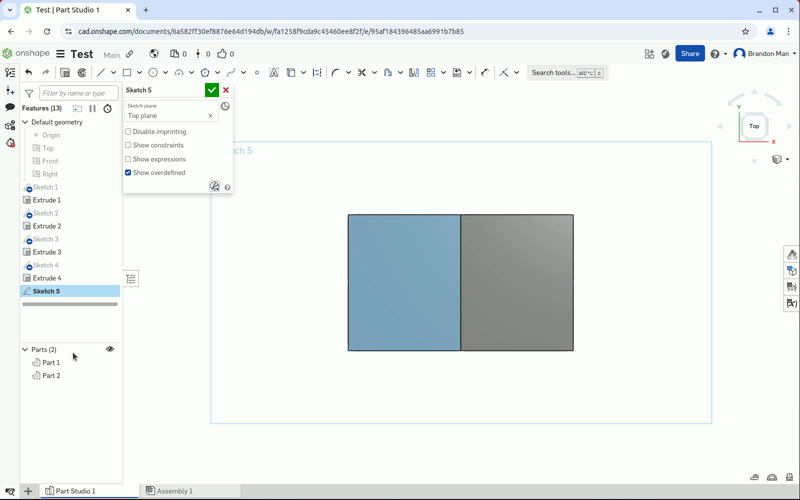
key(y)
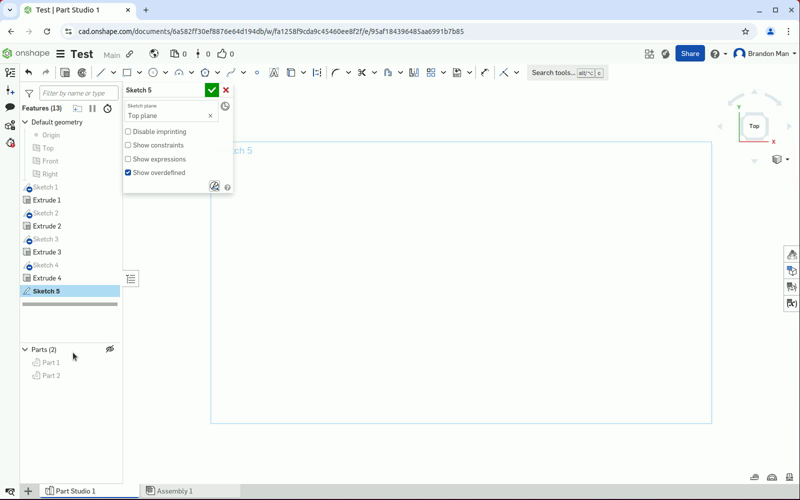
key(l)
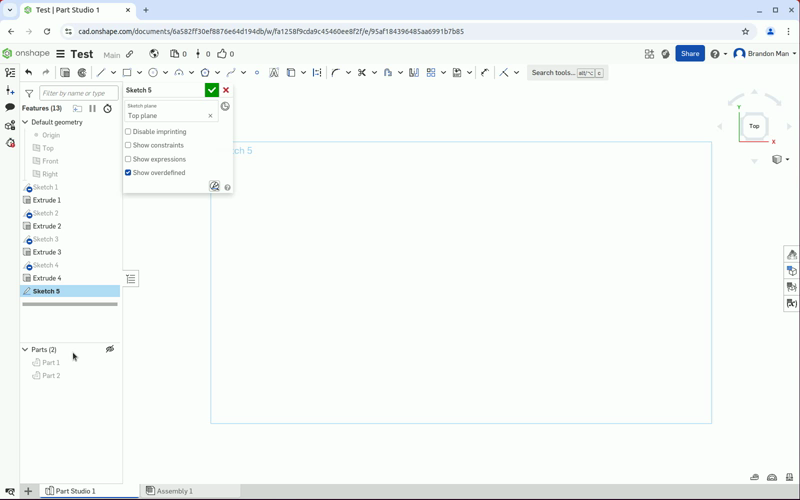
key_down(shift)
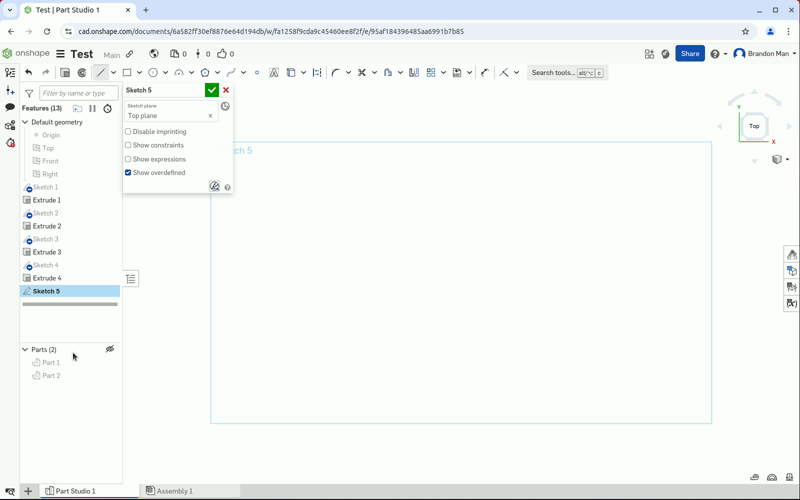
mouse_move(353, 343)
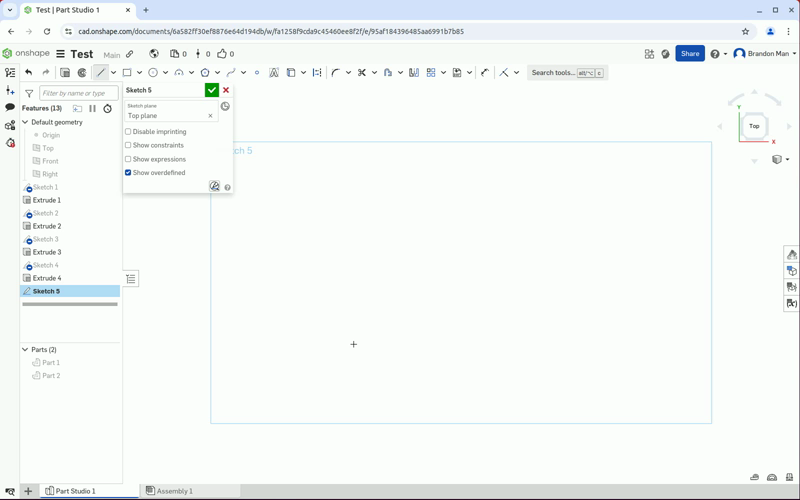
click(353, 343)
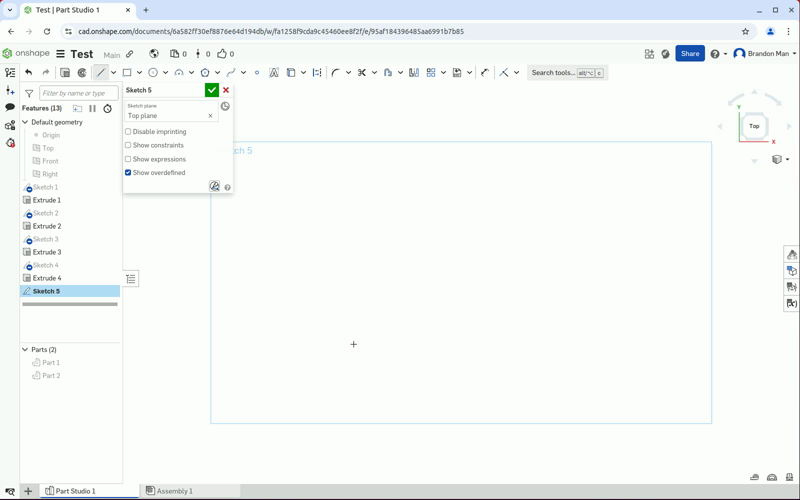
key_up(shift)
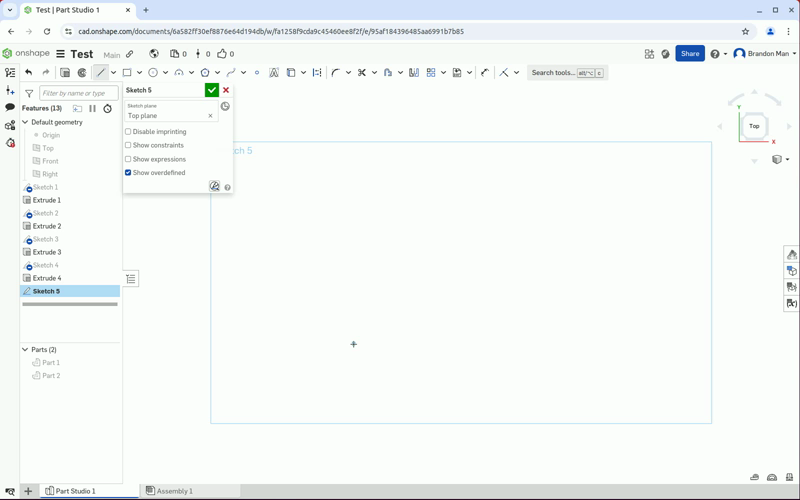
key_down(shift)
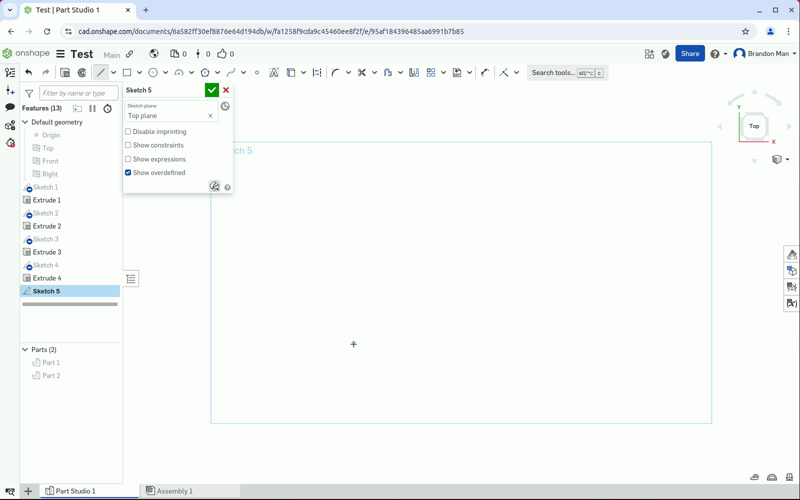
mouse_move(566, 343)
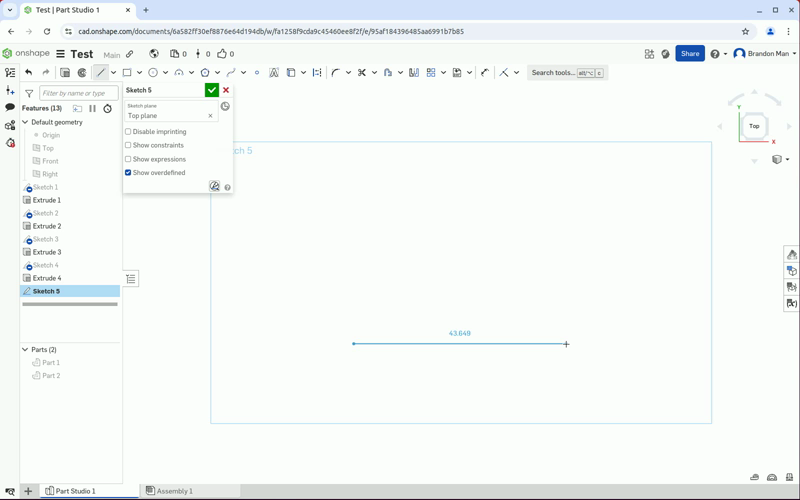
click(566, 343)
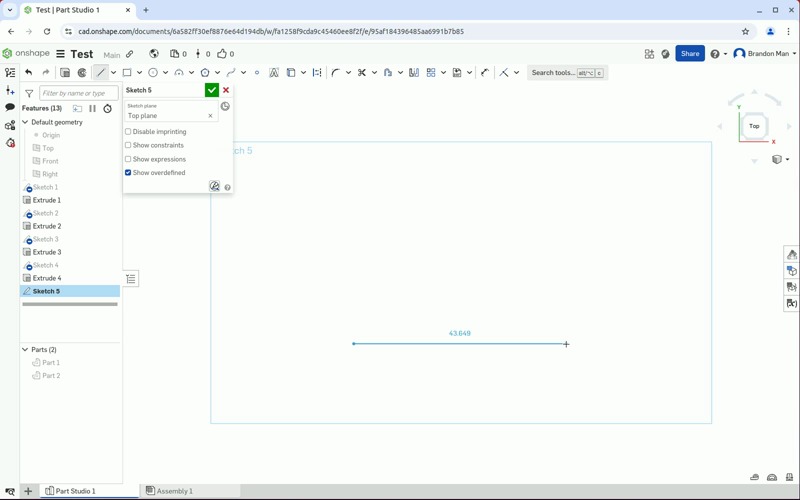
key_up(shift)
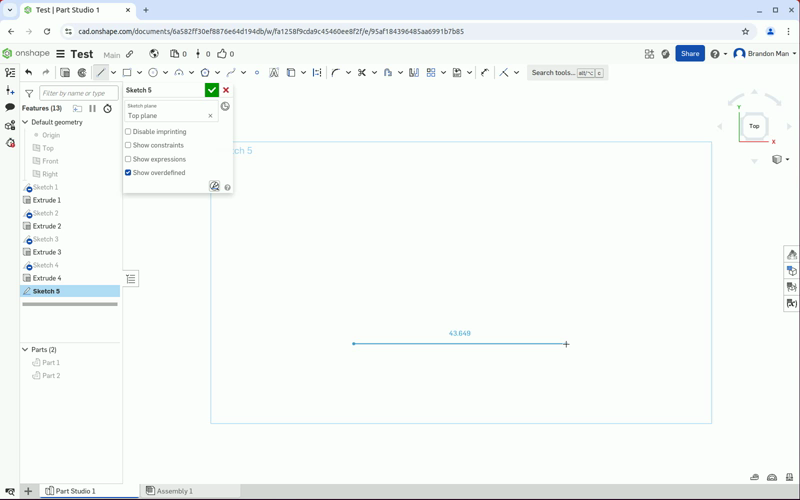
key_down(shift)
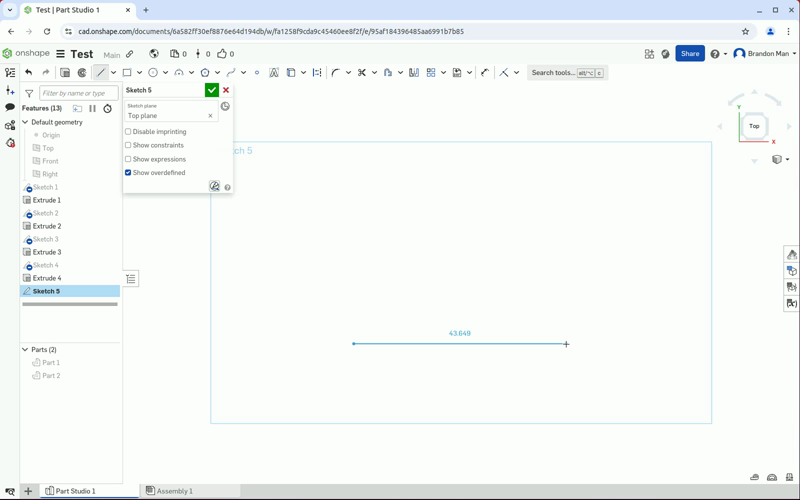
mouse_move(566, 220)
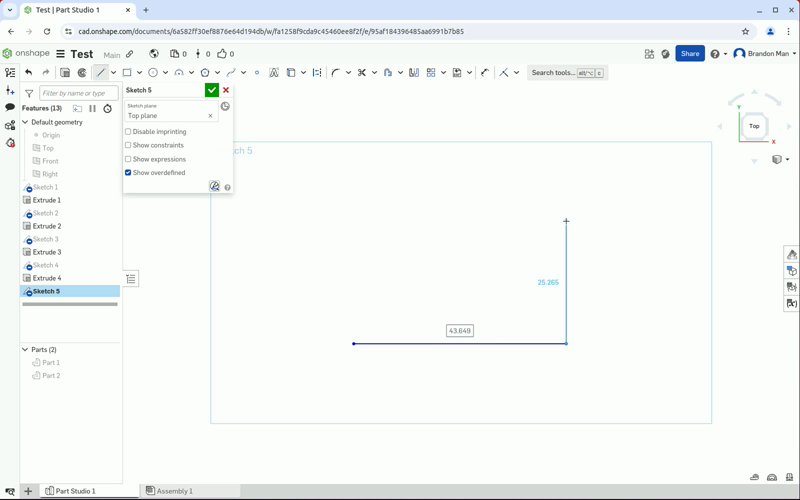
click(566, 220)
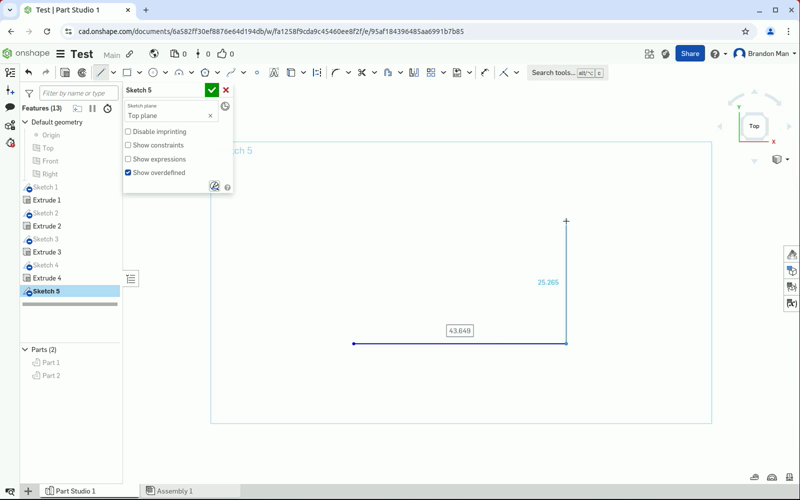
key_up(shift)
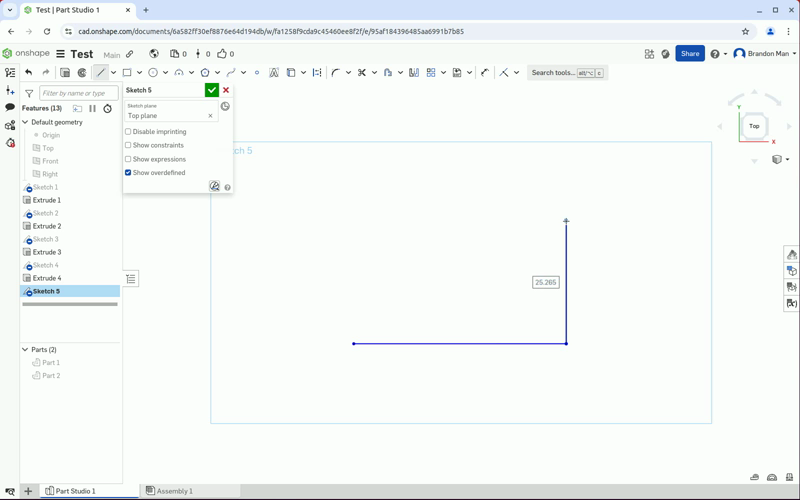
key_down(shift)
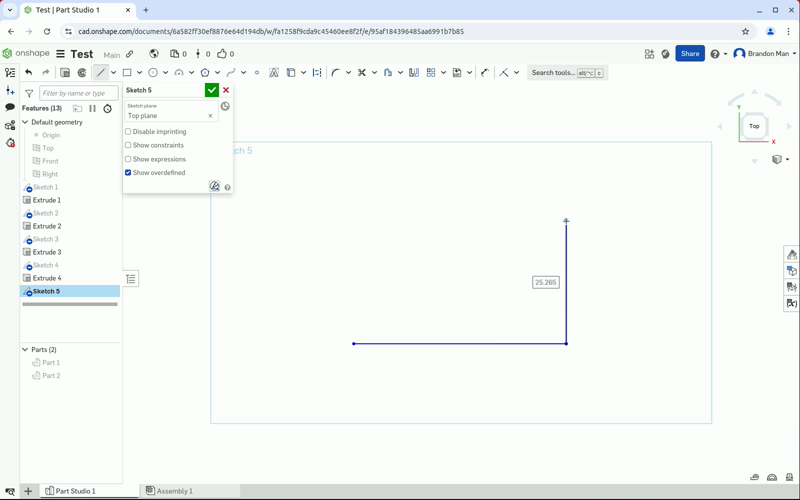
mouse_move(353, 220)
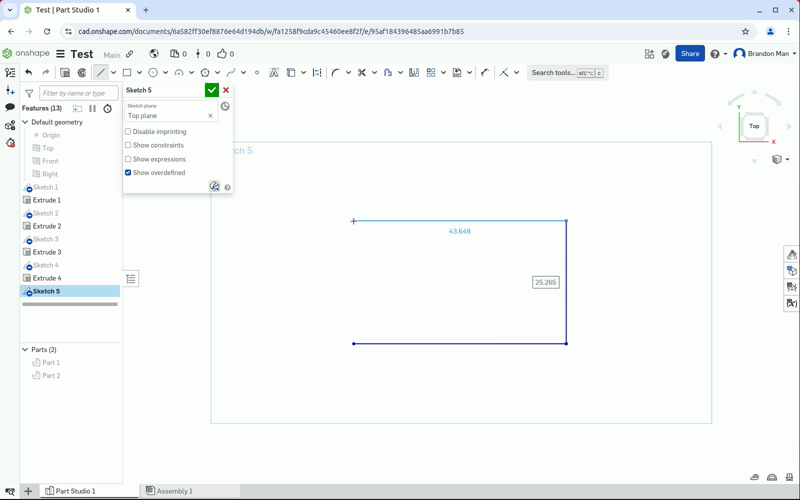
click(353, 220)
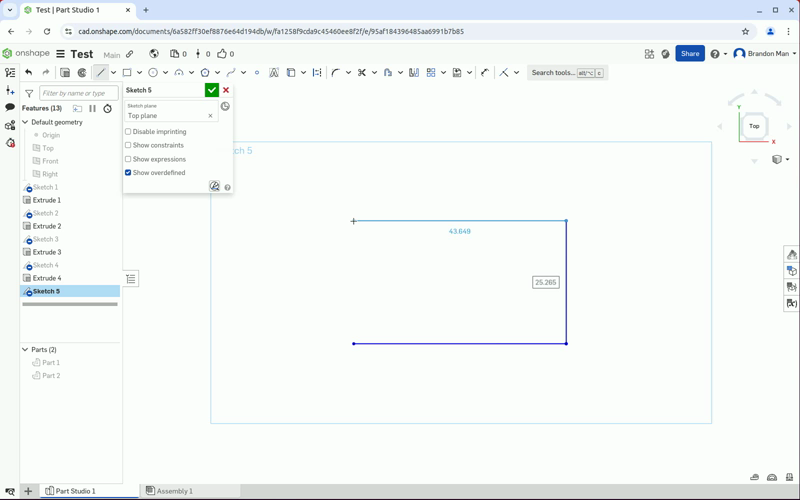
key_up(shift)
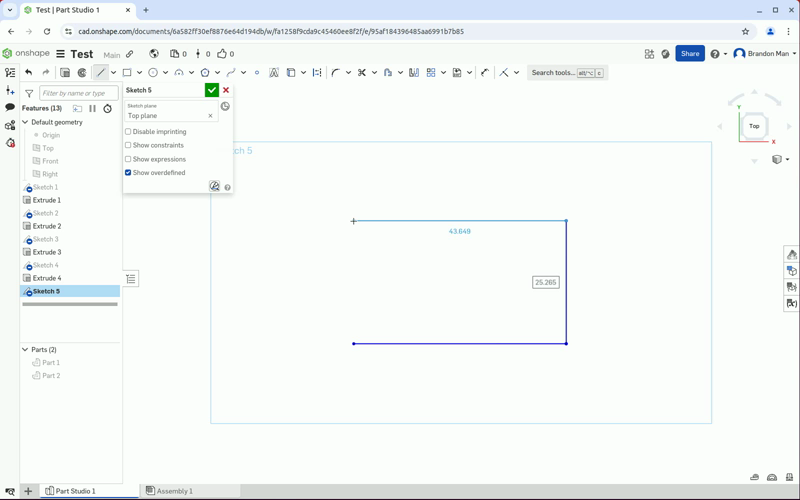
key_down(shift)
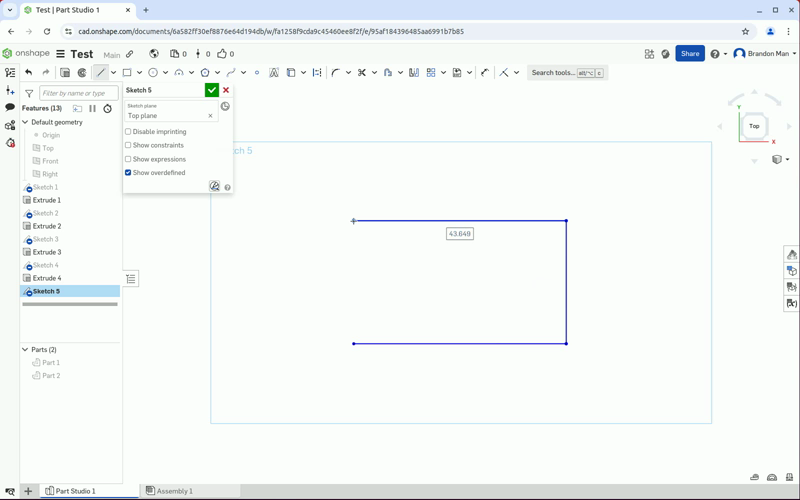
mouse_move(353, 343)
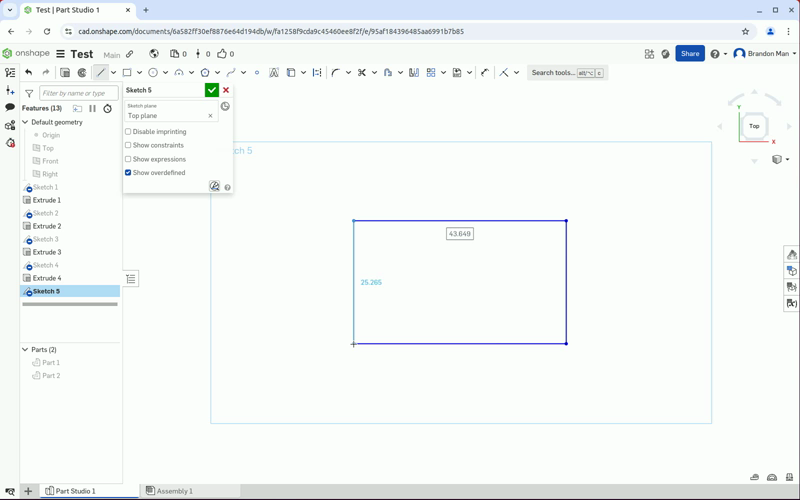
key_up(shift)
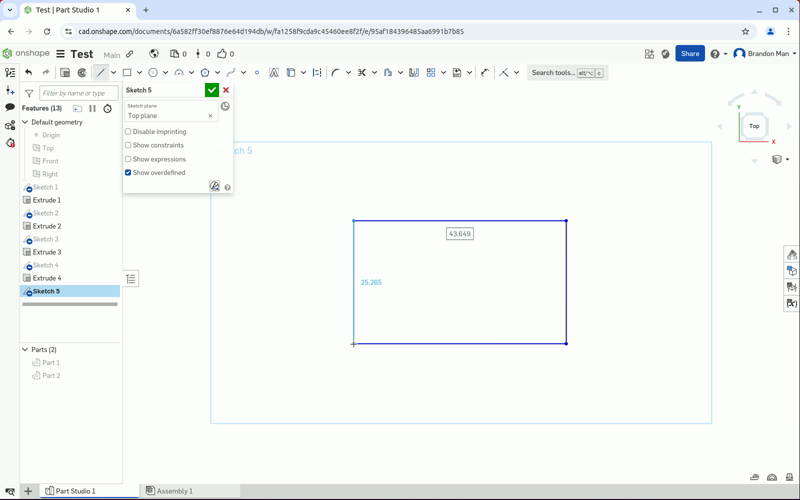
click(353, 343)
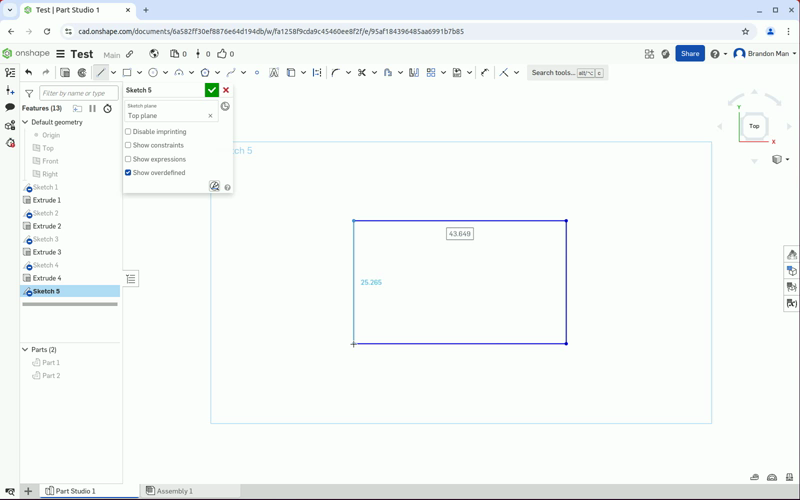
key(esc)
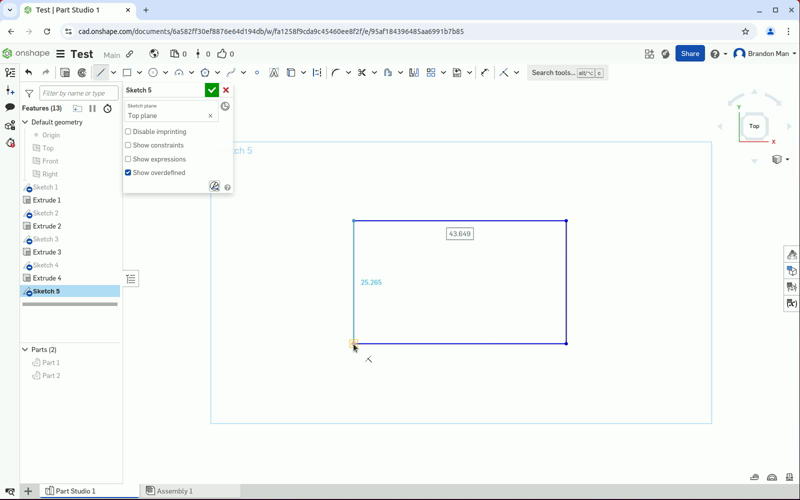
mouse_move(495, 299)
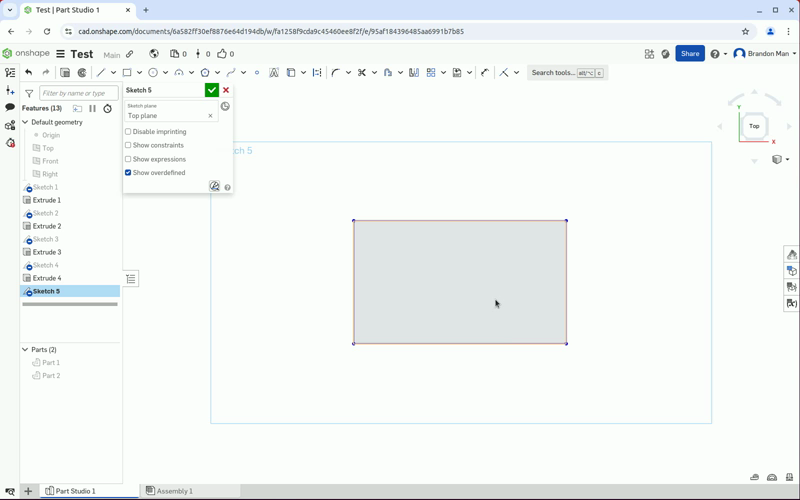
click(495, 299)
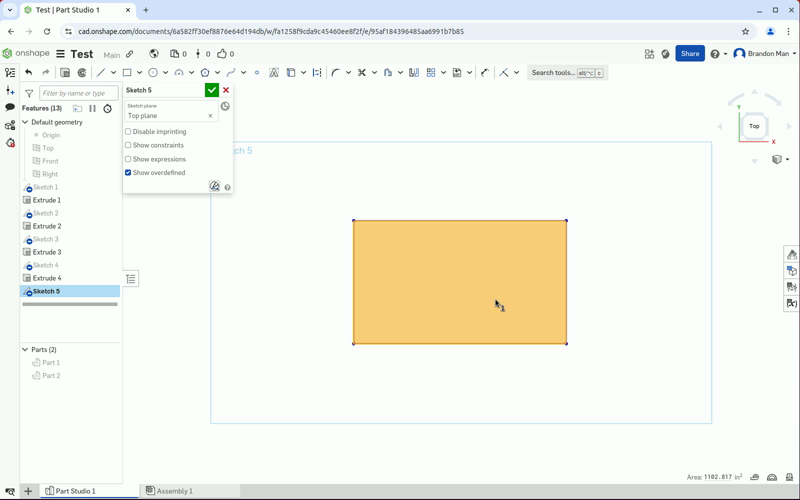
mouse_move(73, 352)
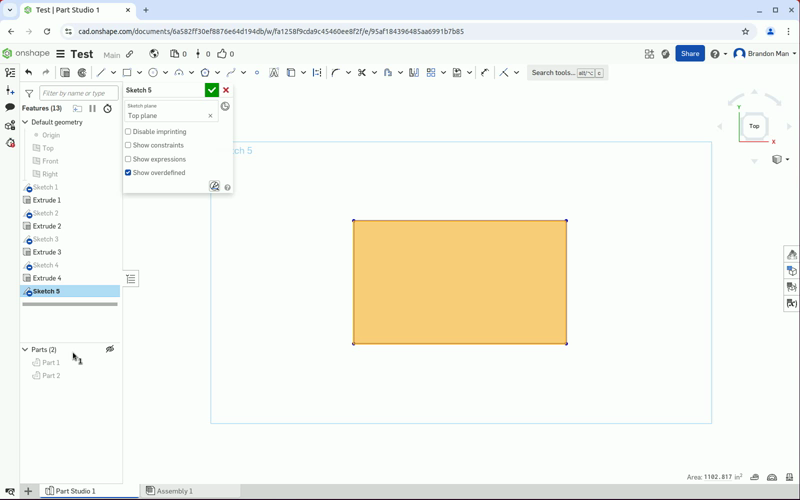
key(shift+y)
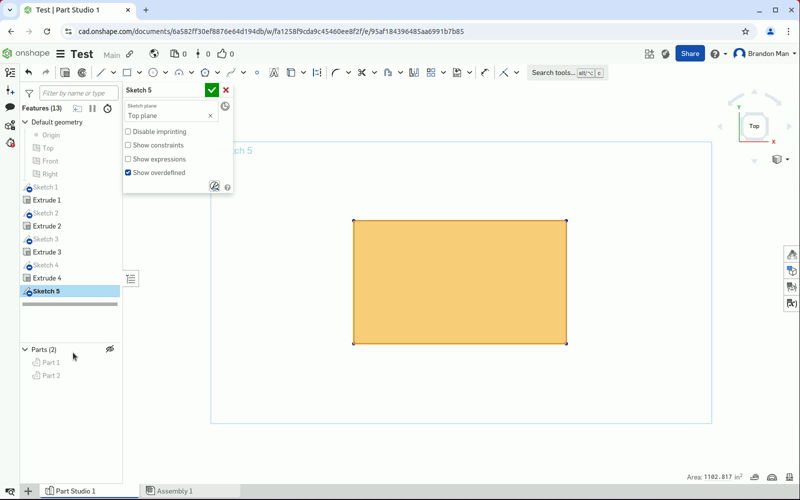
key(shift+e)
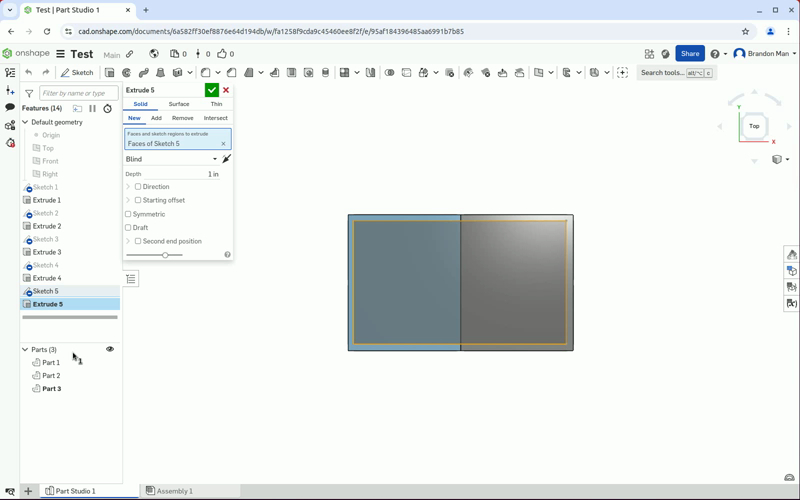
mouse_move(143, 106)
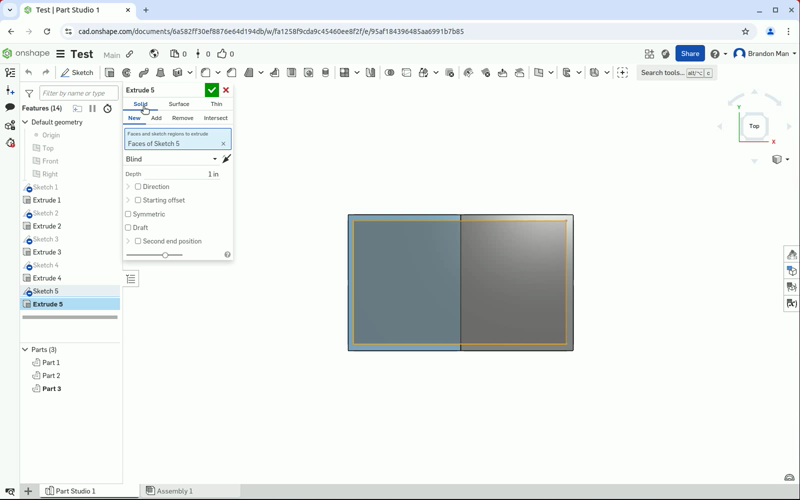
click(143, 106)
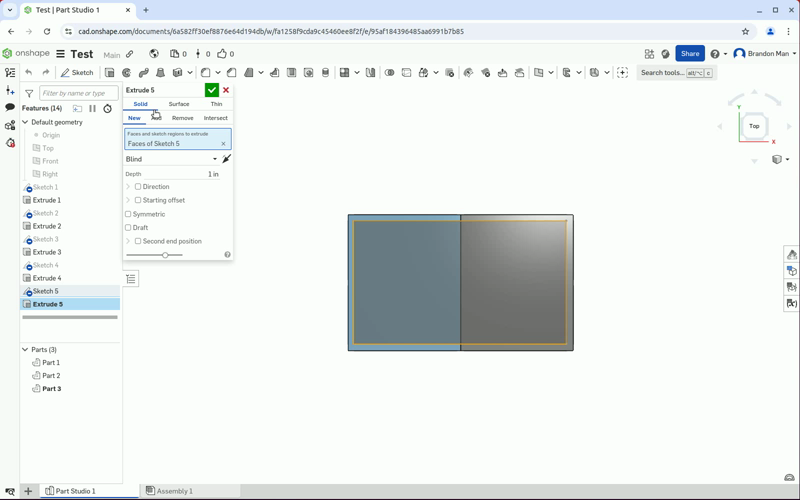
mouse_move(186, 120)
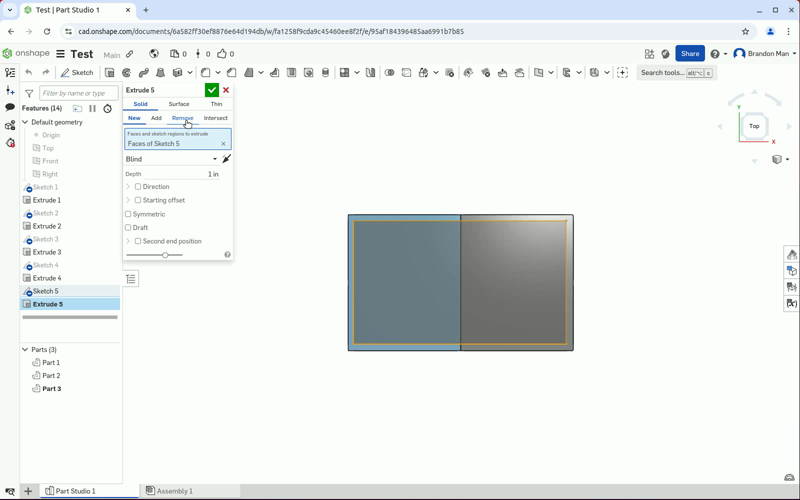
click(186, 120)
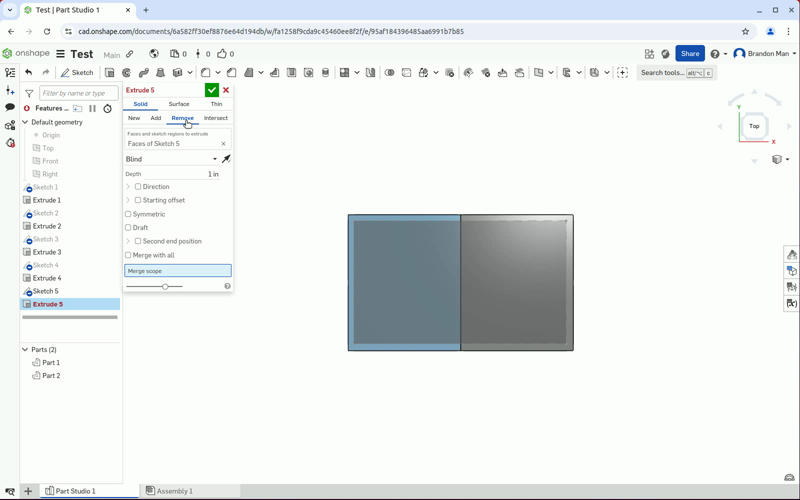
key(tab, 4)
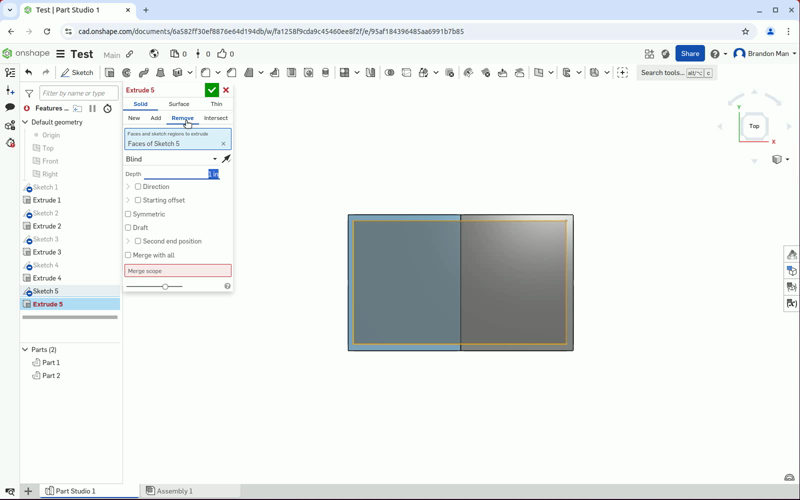
text(-9.147)
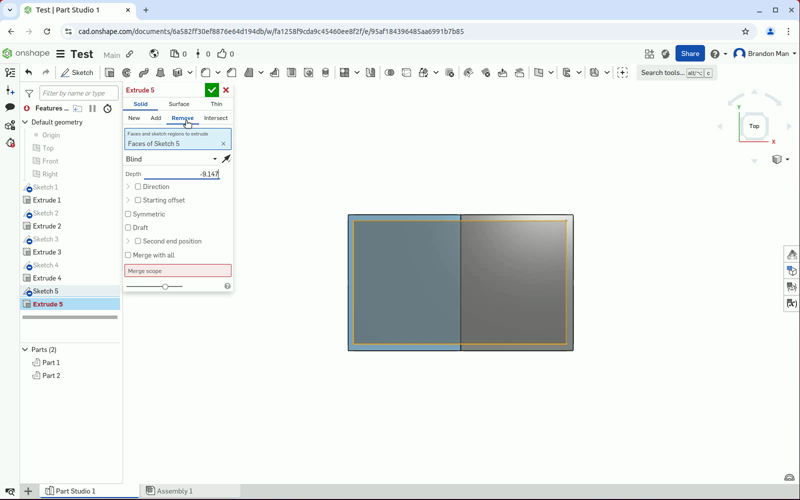
key(tab, 3)
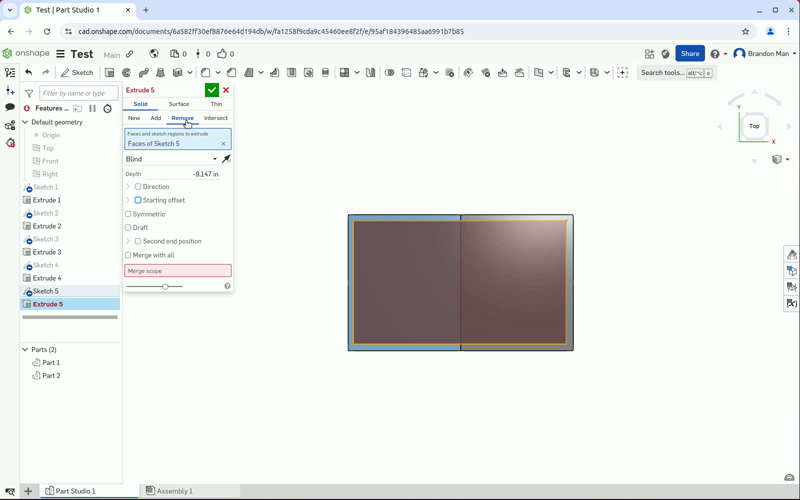
key(tab, 2)
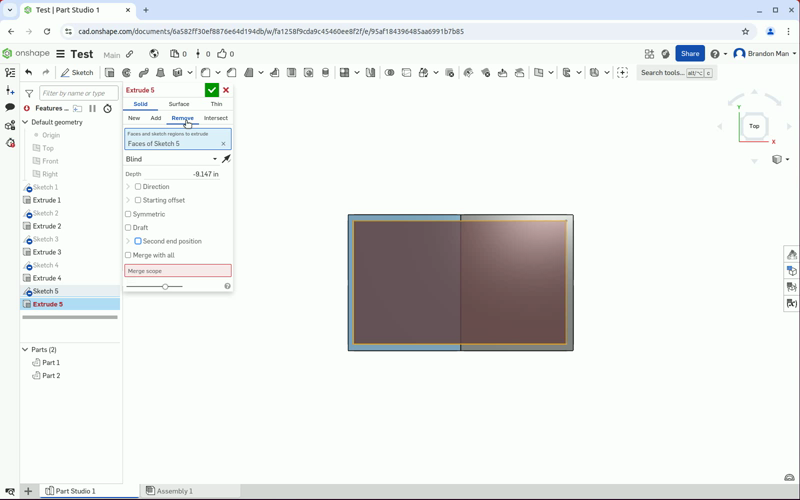
key(space)
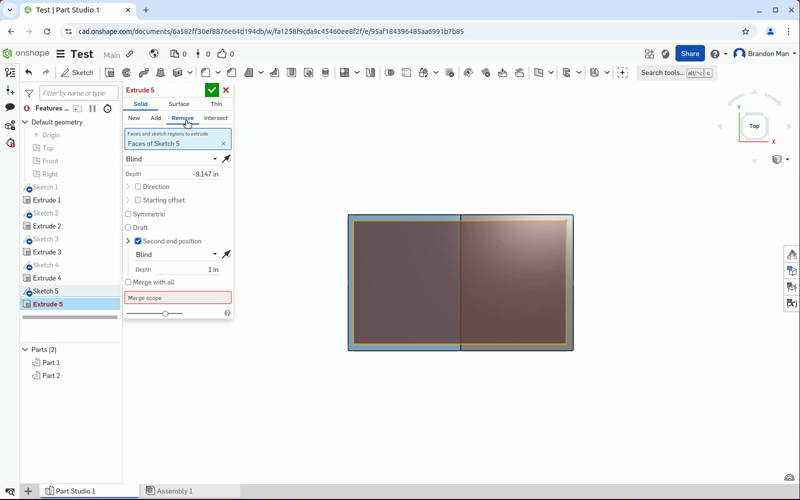
key(tab, 3)
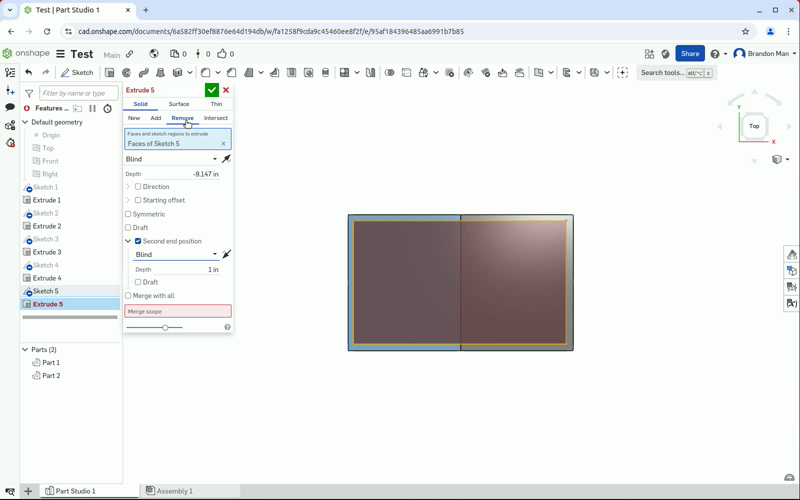
text(1.204)
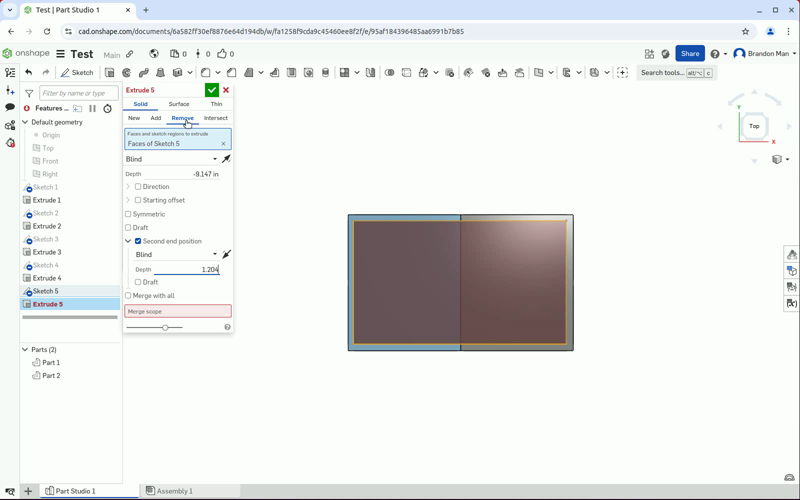
key(tab, 2)
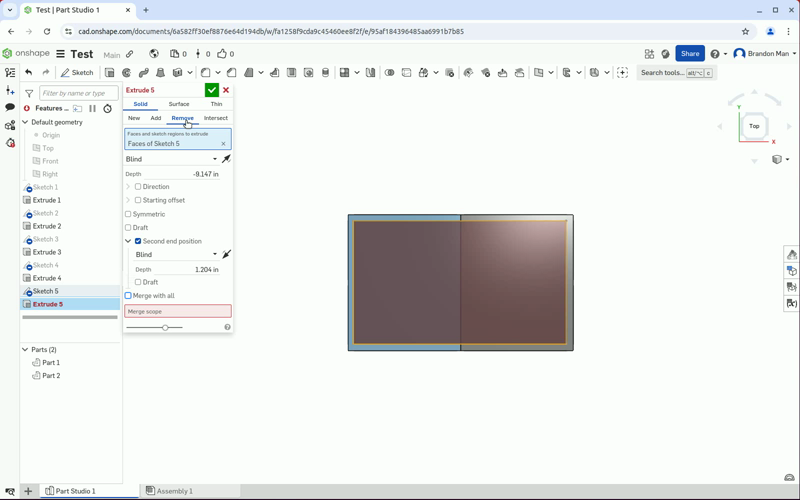
key(space)
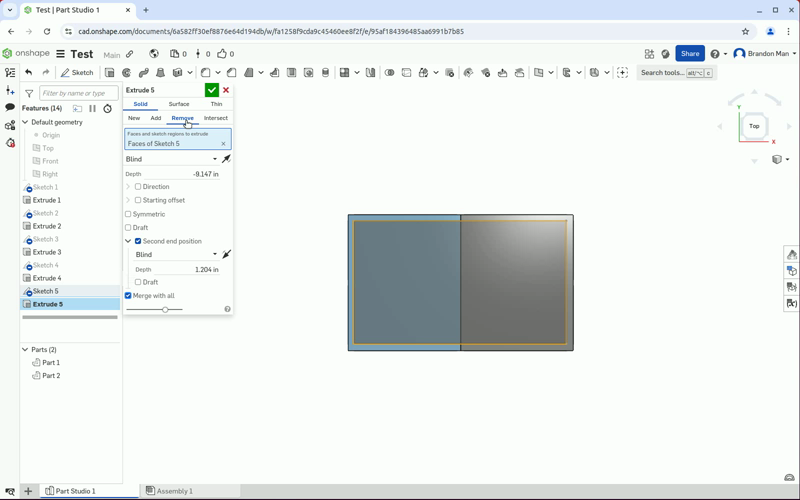
key(enter)
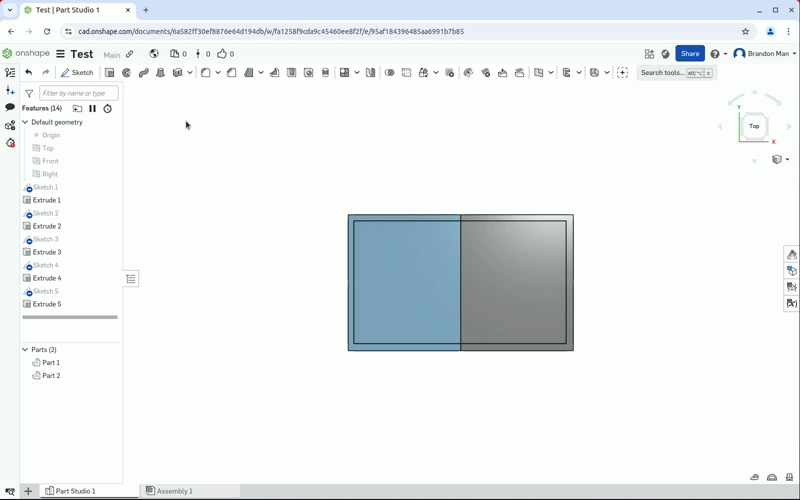
key(shift+h)
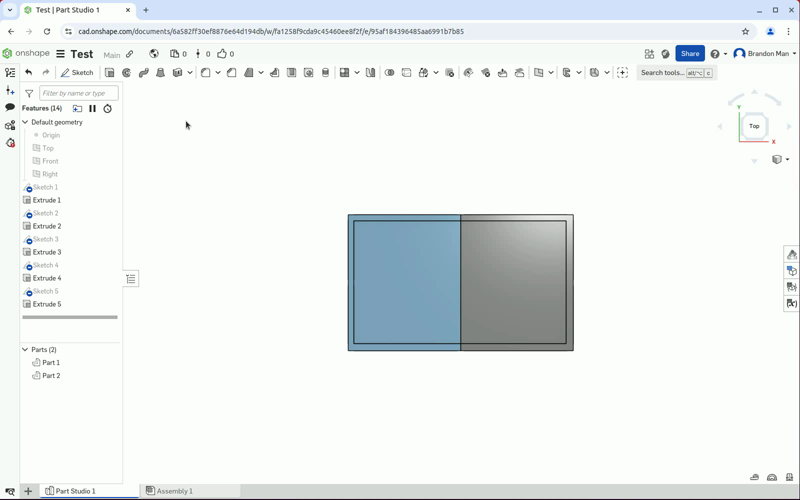
key(shift+h)
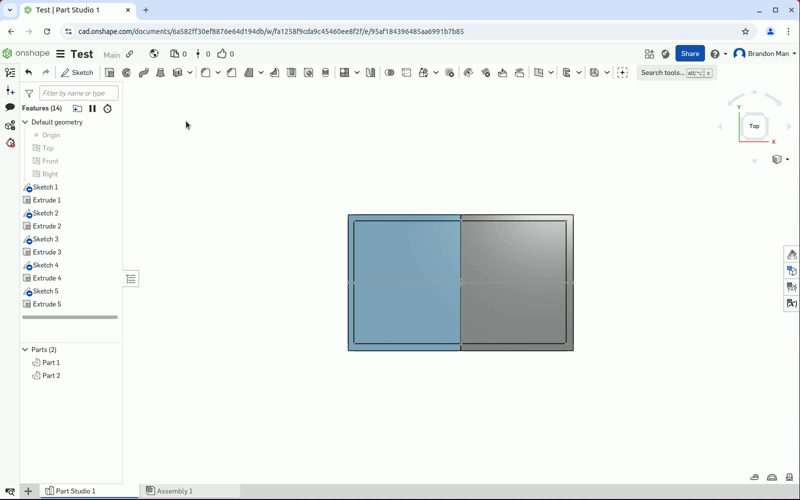
key(shift+7)
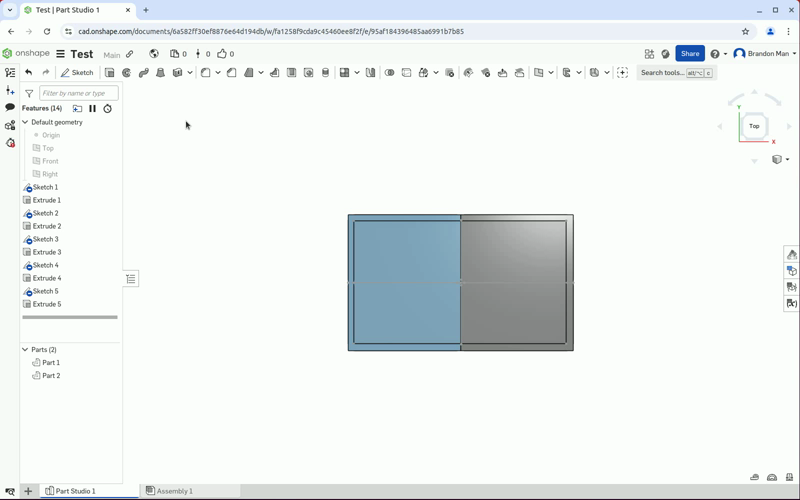
key(up, 3)
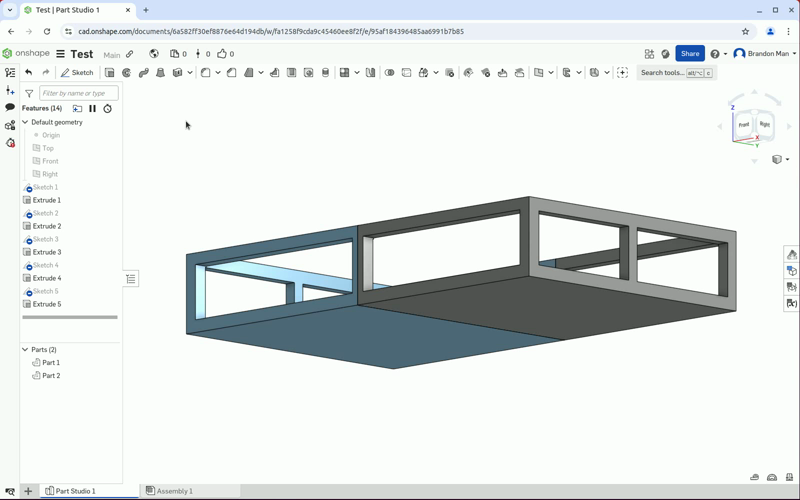
key(left, 3)
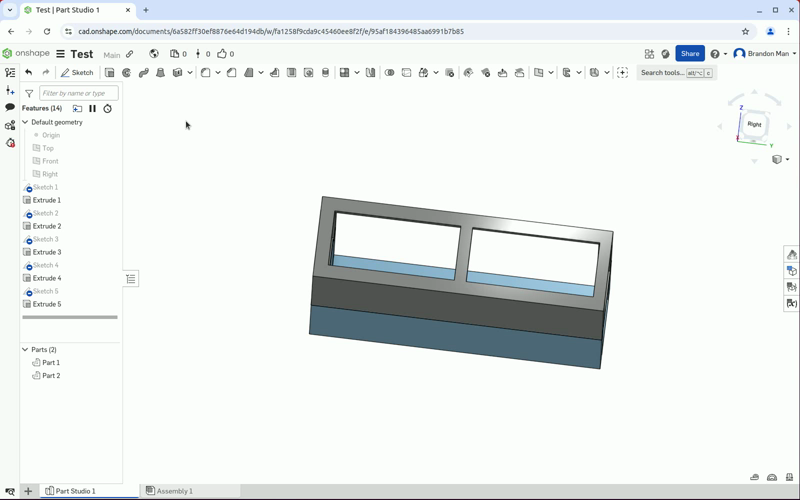
key(right, 3)
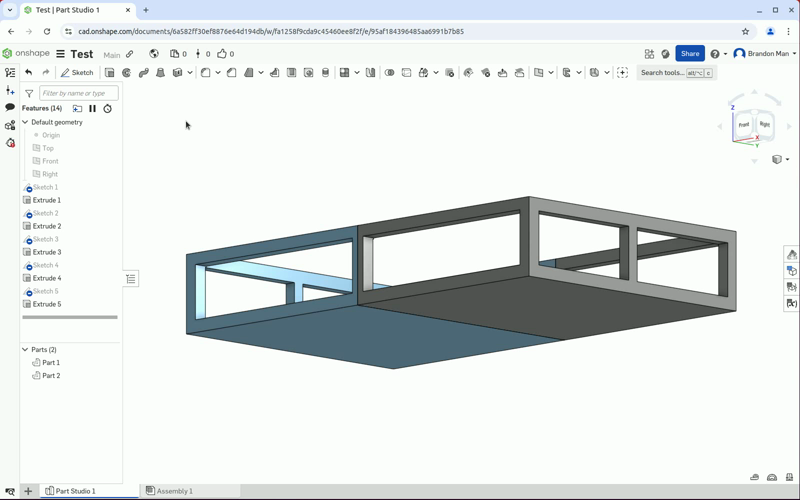
key(down, 3)
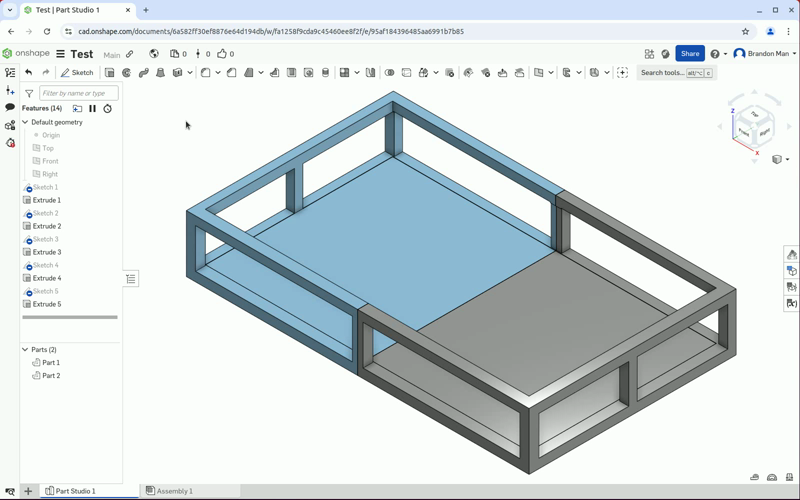
mouse_move(73, 189)
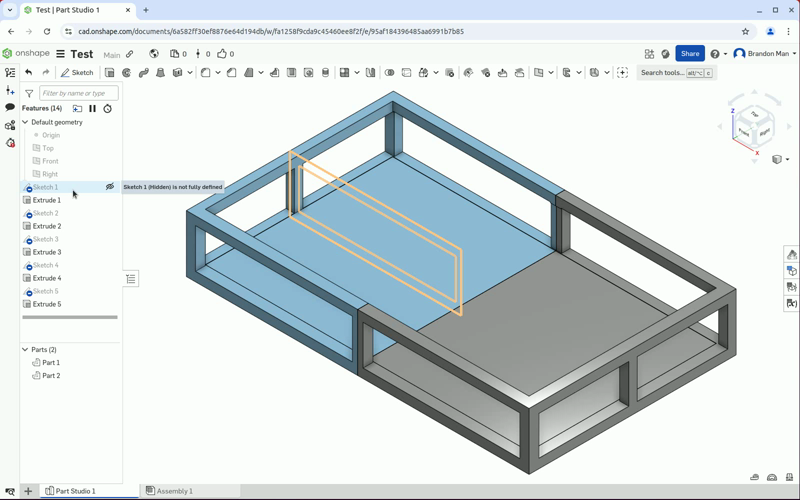
click(73, 189)